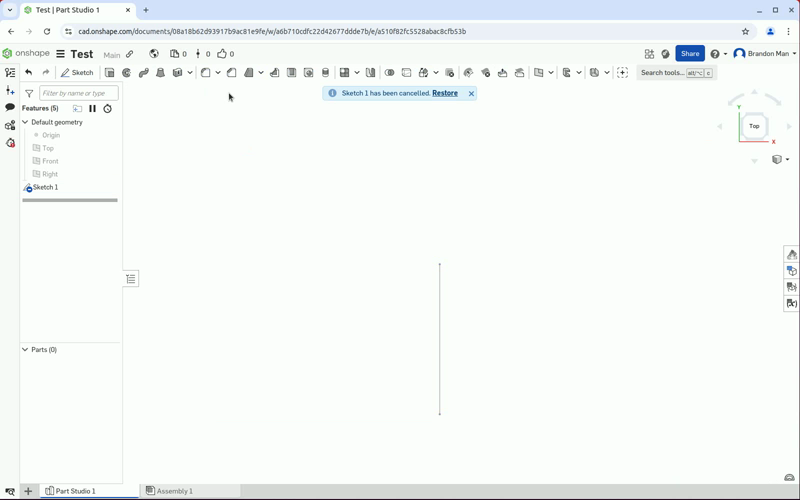
key(shift+h)
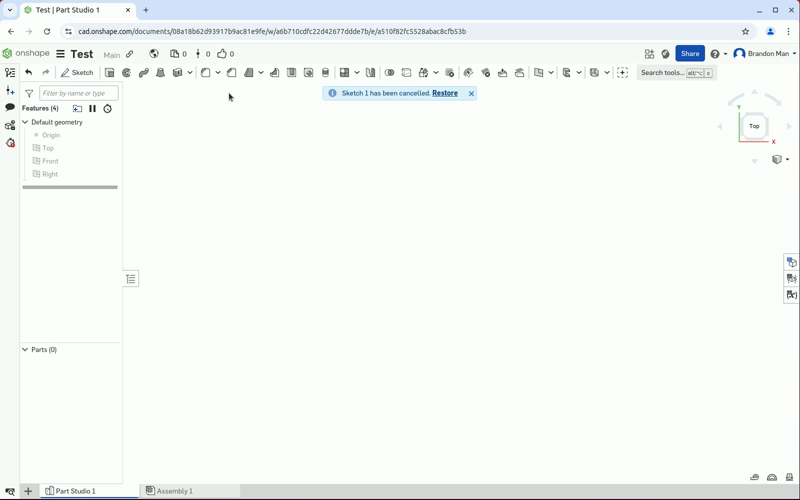
mouse_move(73, 352)
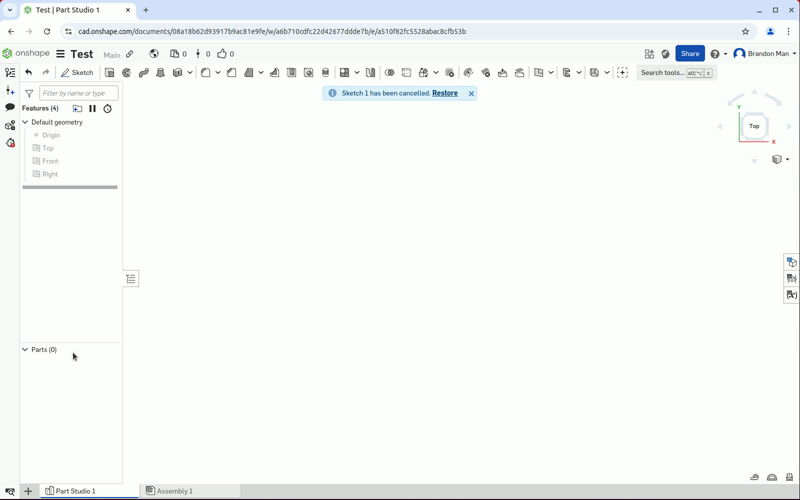
key(y)
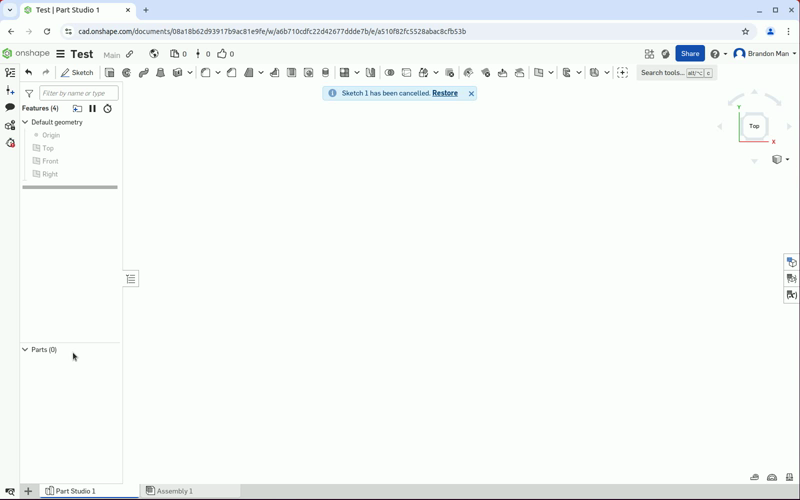
key(shift+p)
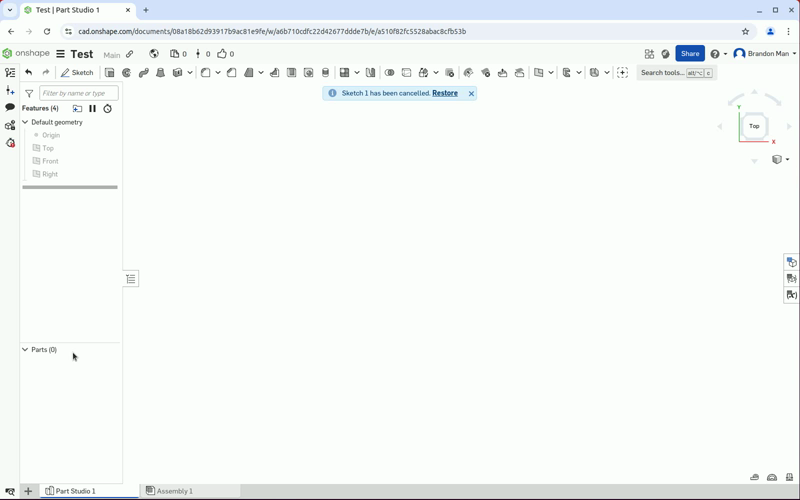
key(space)
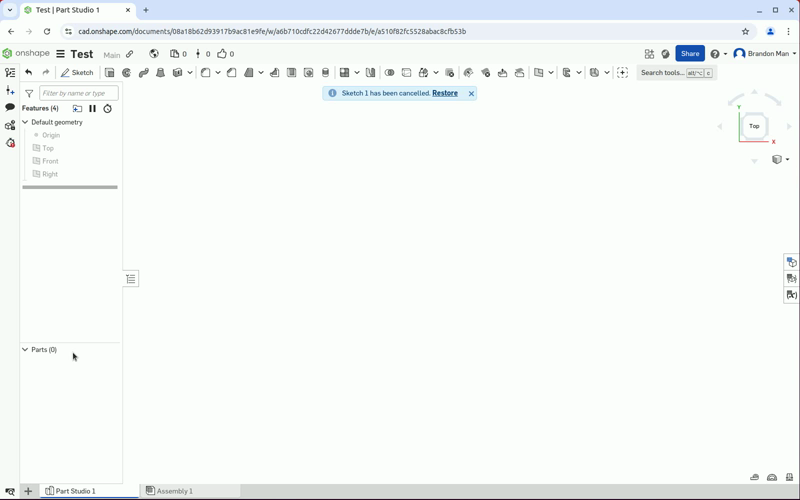
key_down(shift)
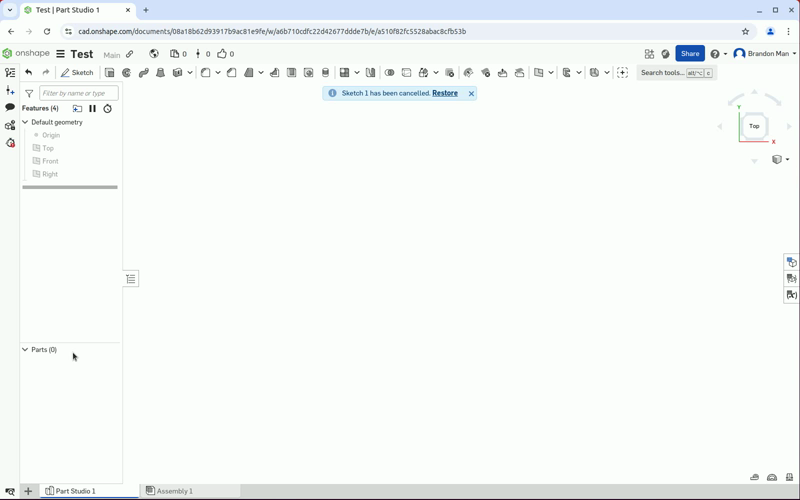
key(up)
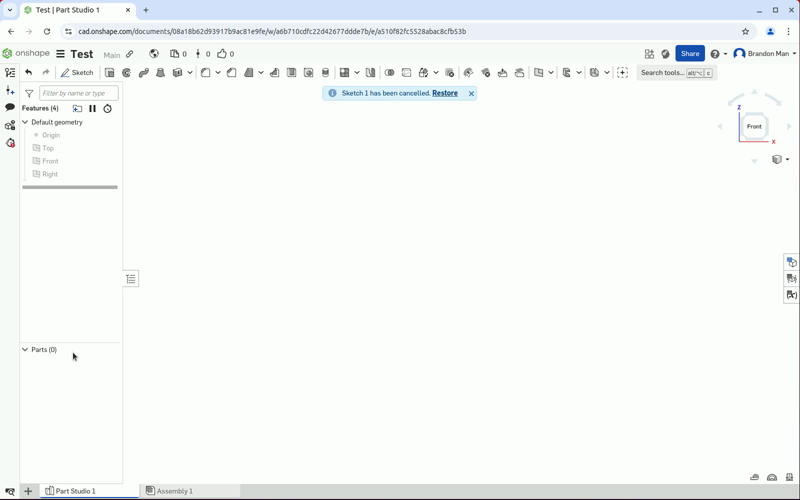
key_up(shift)
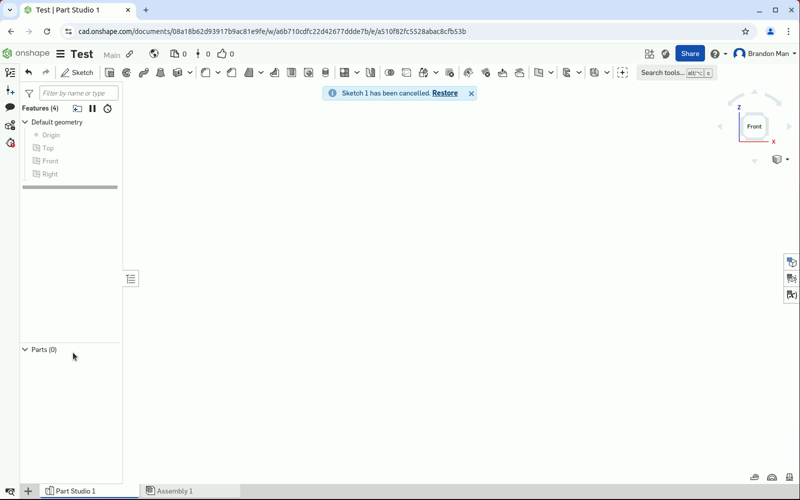
mouse_move(73, 352)
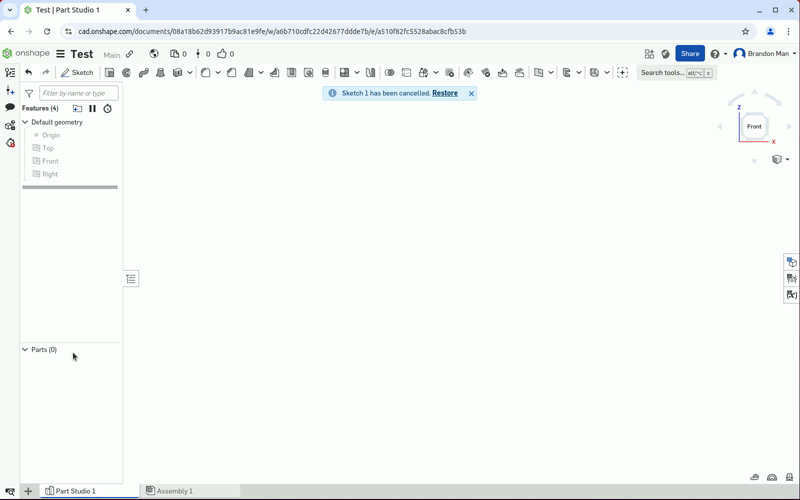
key(shift+y)
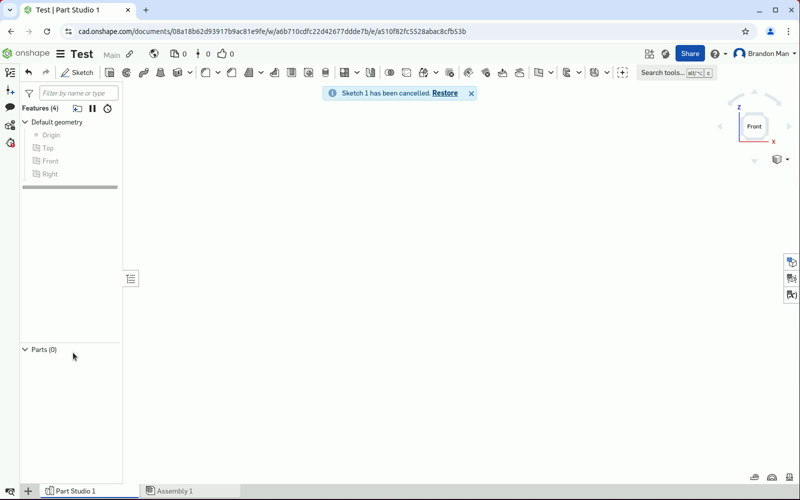
key(shift+s)
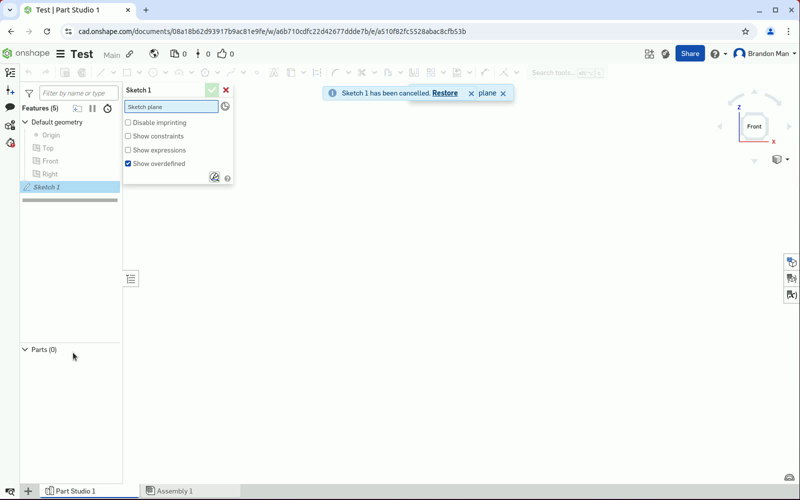
mouse_move(73, 163)
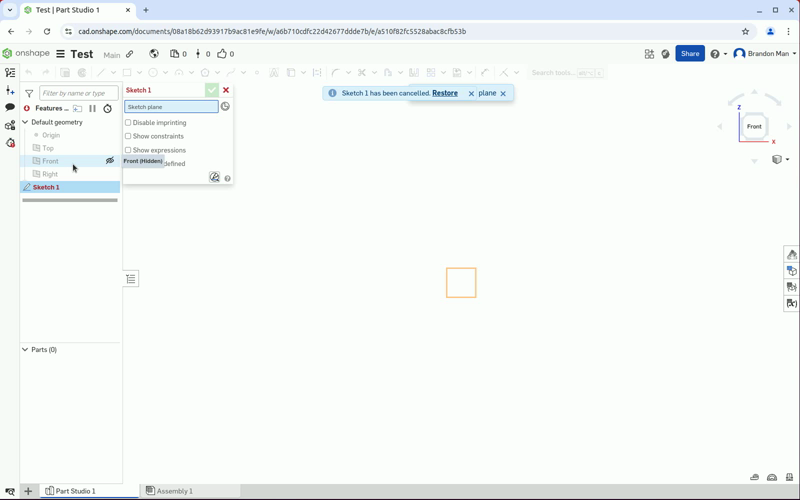
click(73, 163)
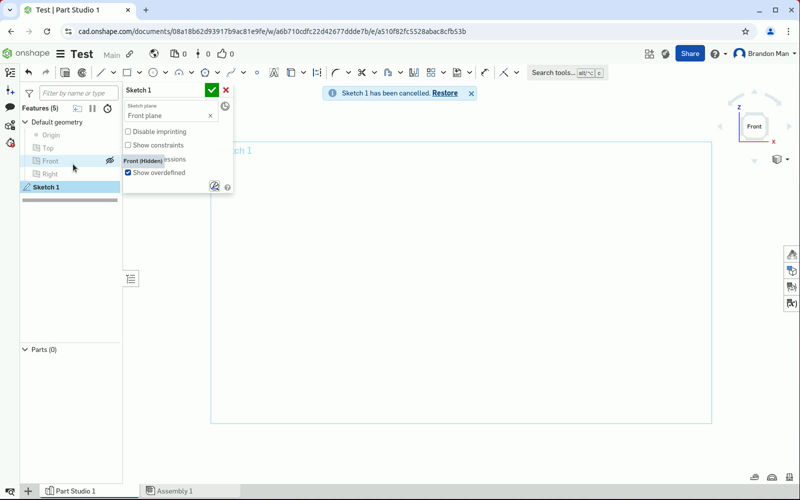
mouse_move(73, 352)
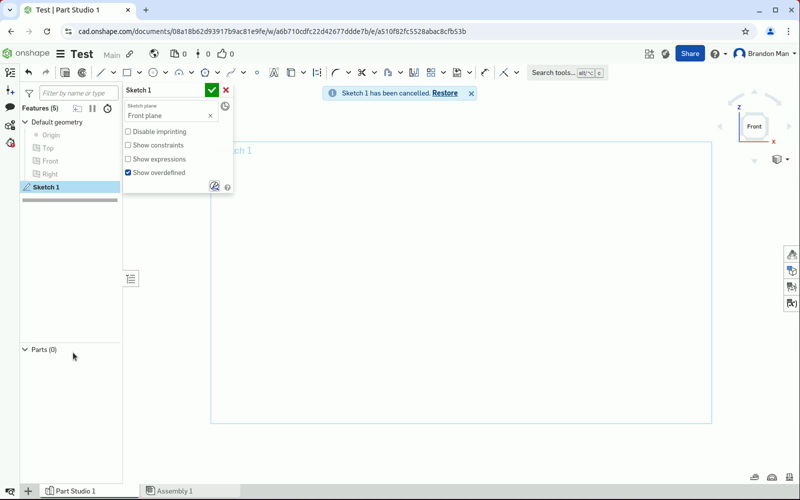
key(y)
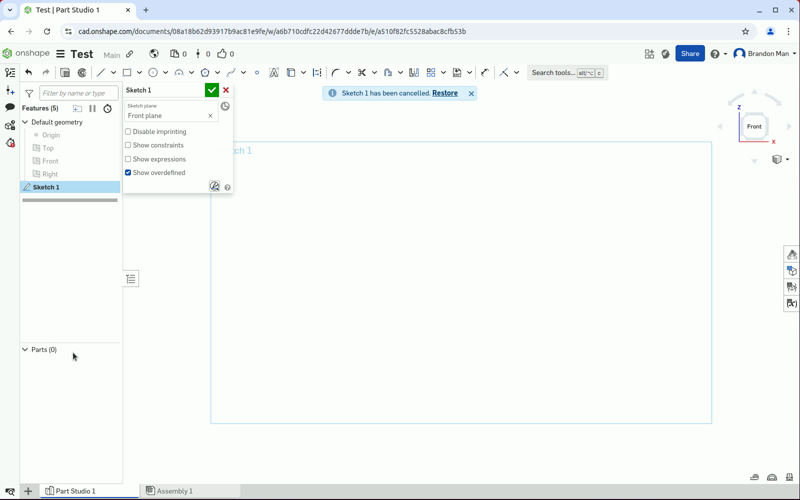
key(c)
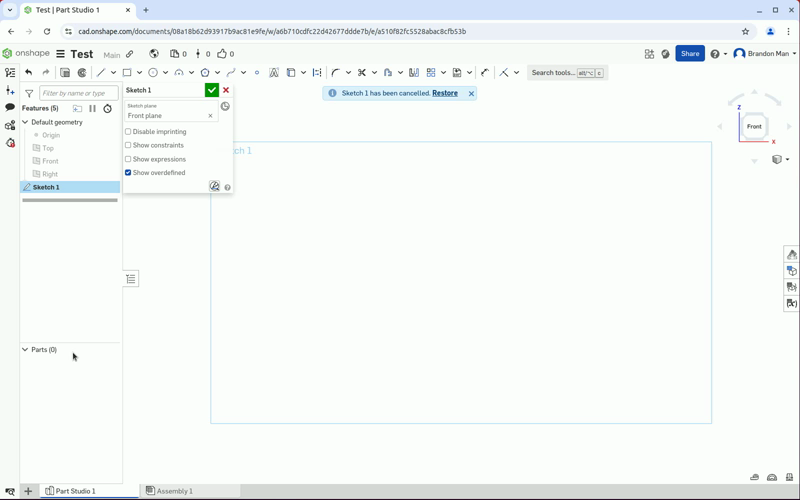
key_down(shift)
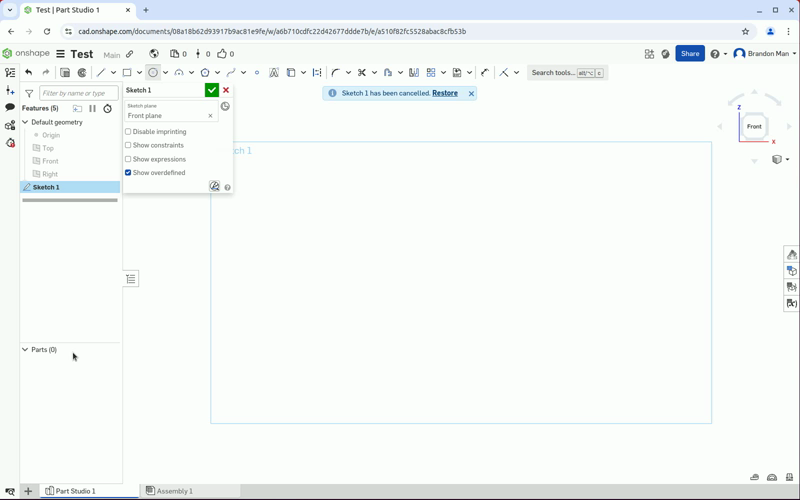
mouse_move(442, 243)
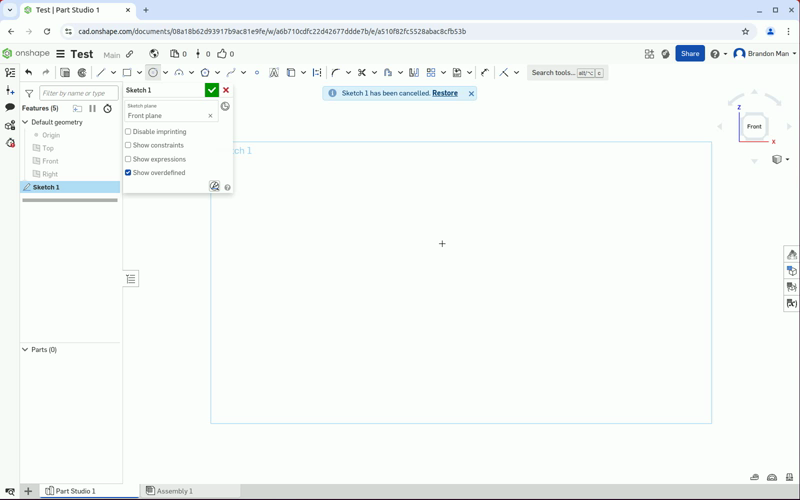
click(442, 243)
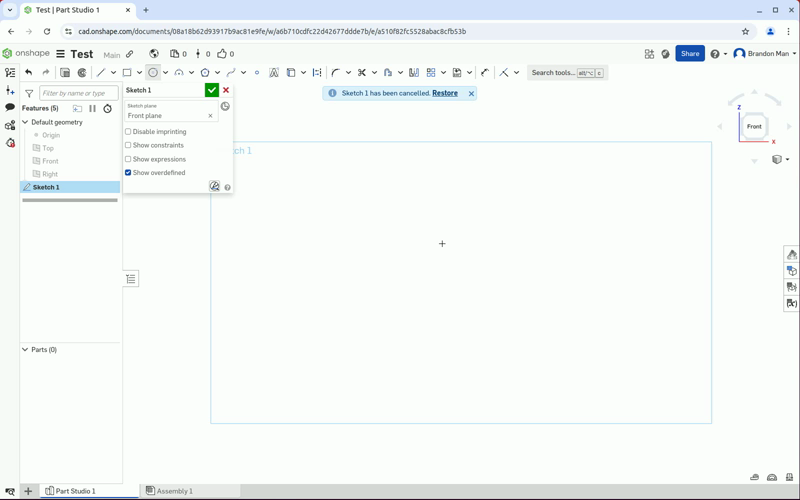
key_up(shift)
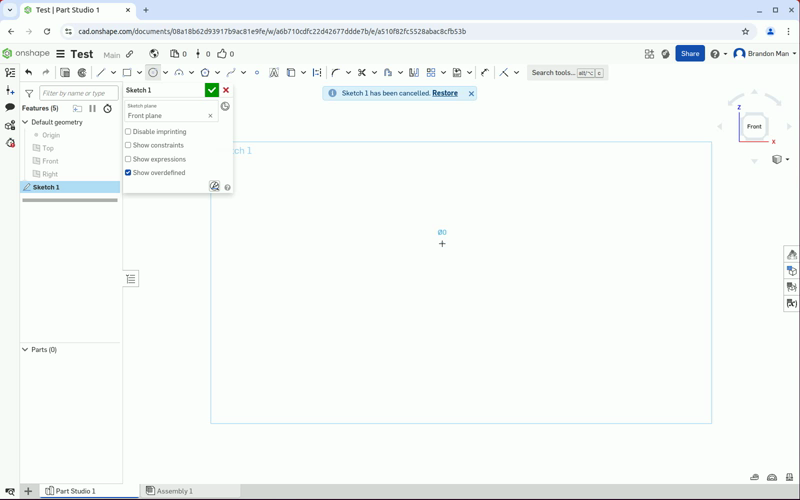
mouse_move(443, 243)
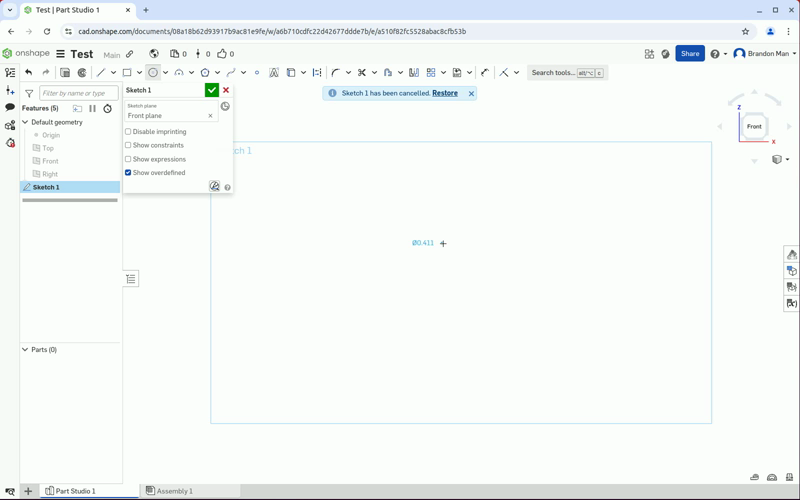
scroll(6)
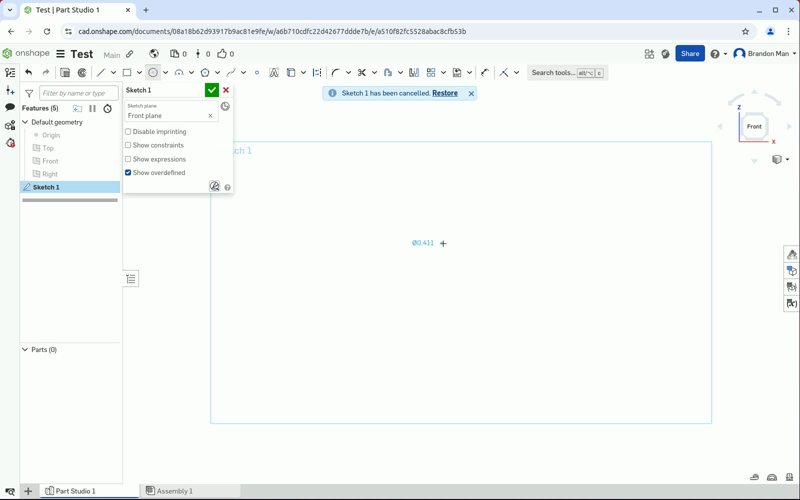
scroll(6)
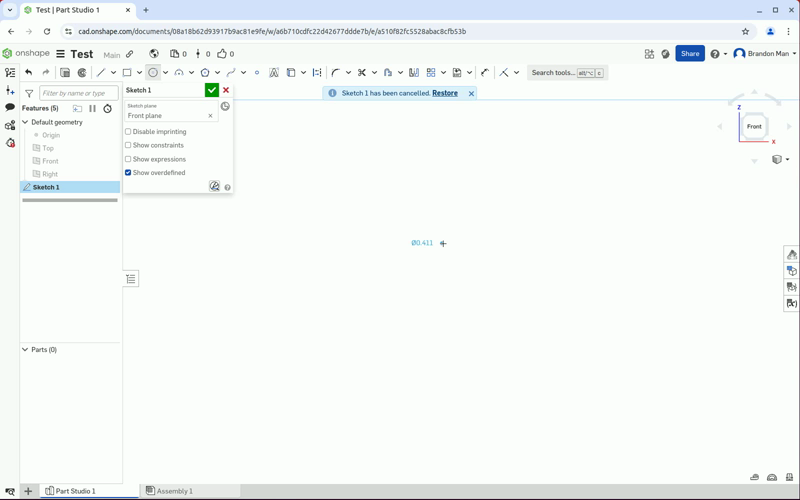
scroll(6)
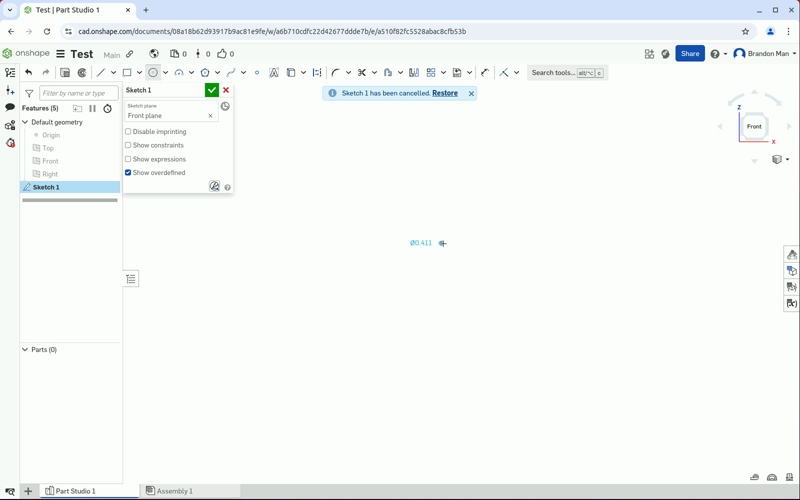
scroll(6)
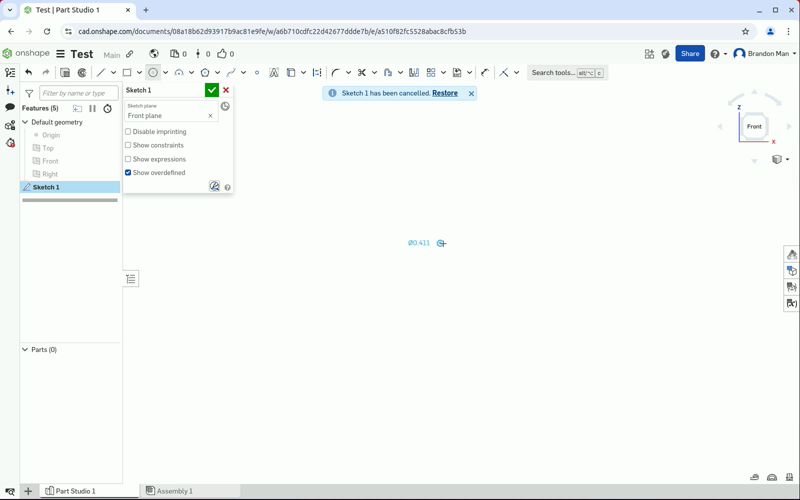
scroll(6)
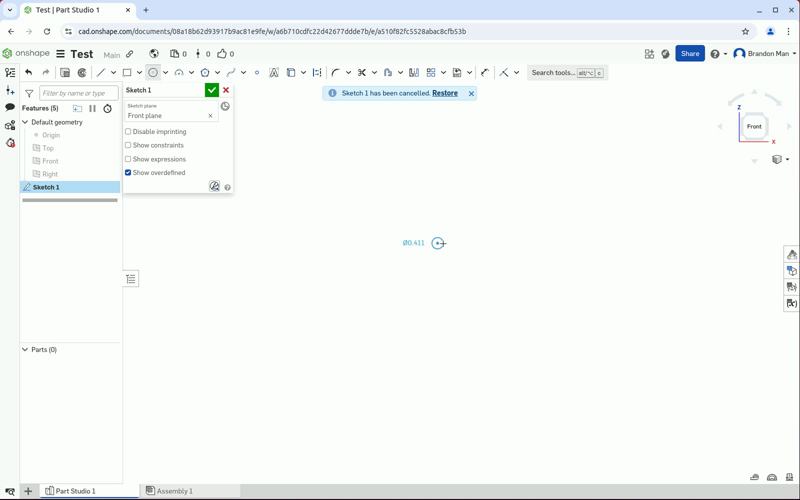
scroll(6)
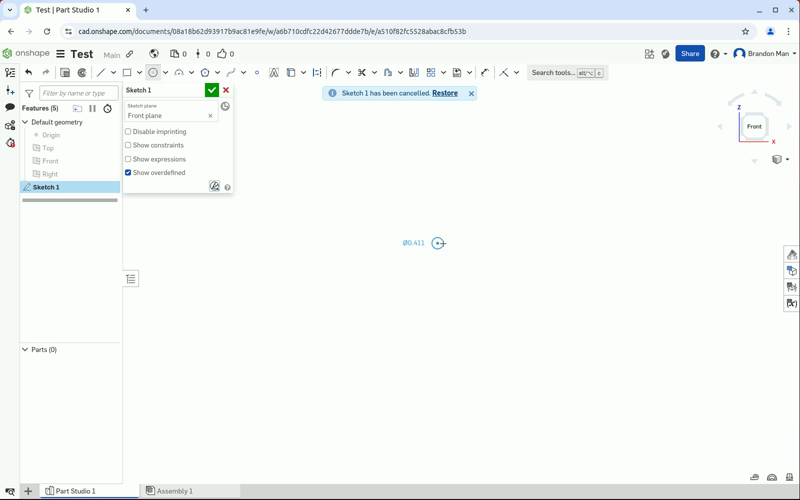
scroll(6)
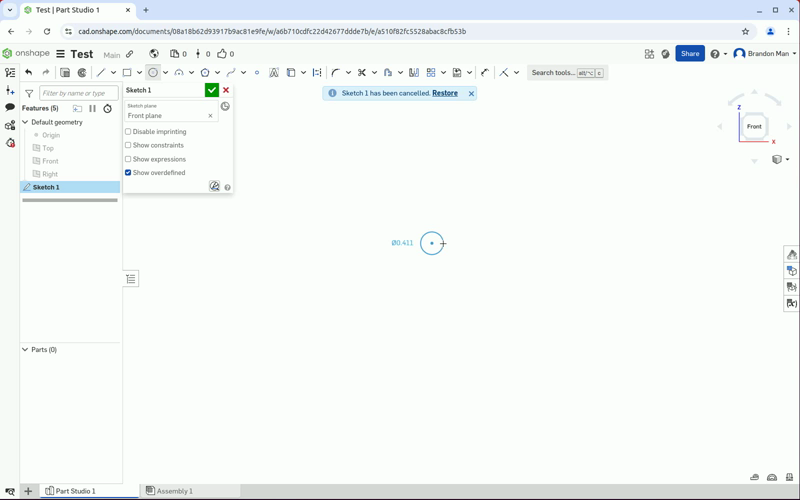
click(443, 243)
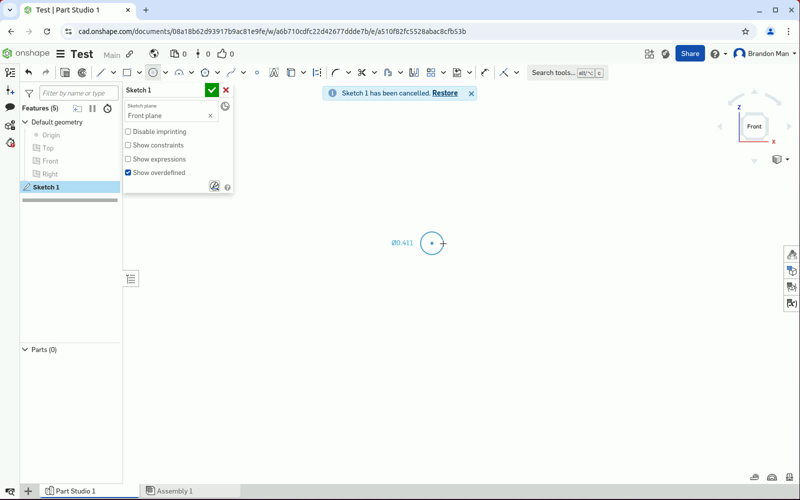
scroll(-6)
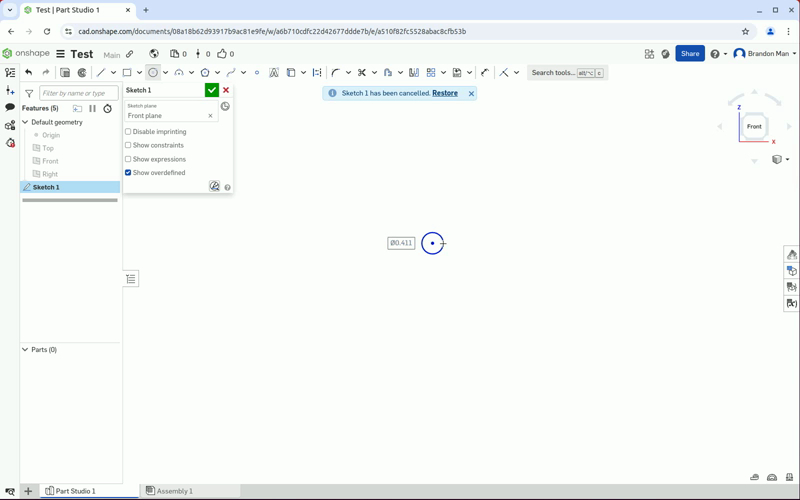
scroll(-6)
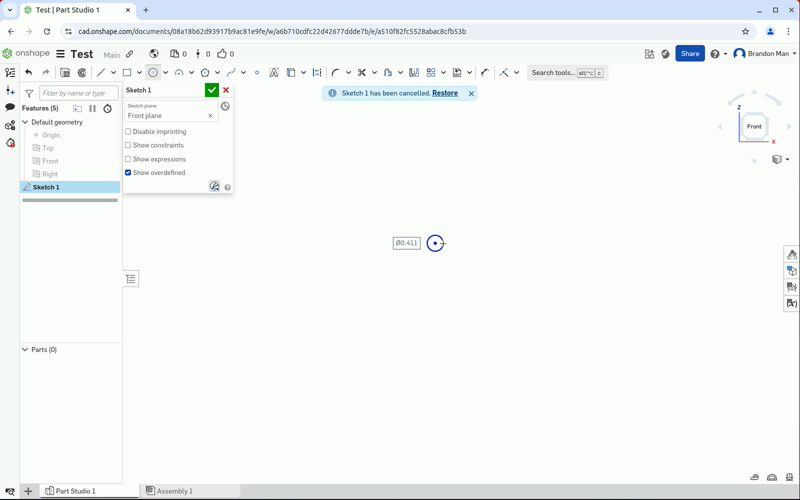
scroll(-6)
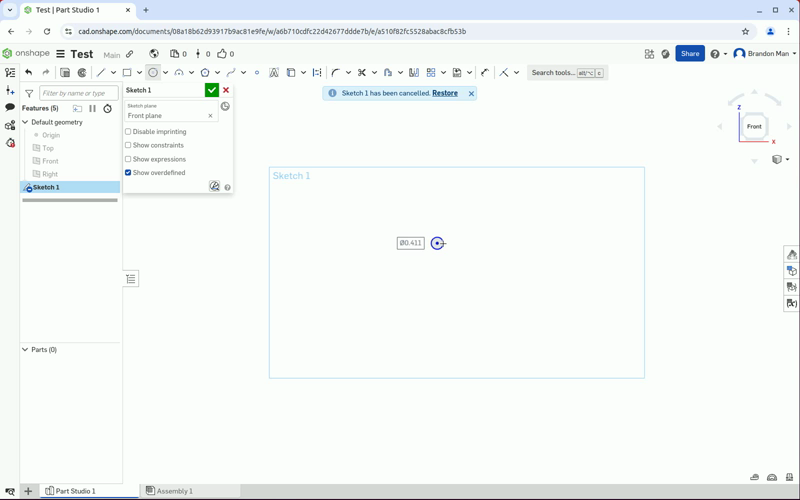
scroll(-6)
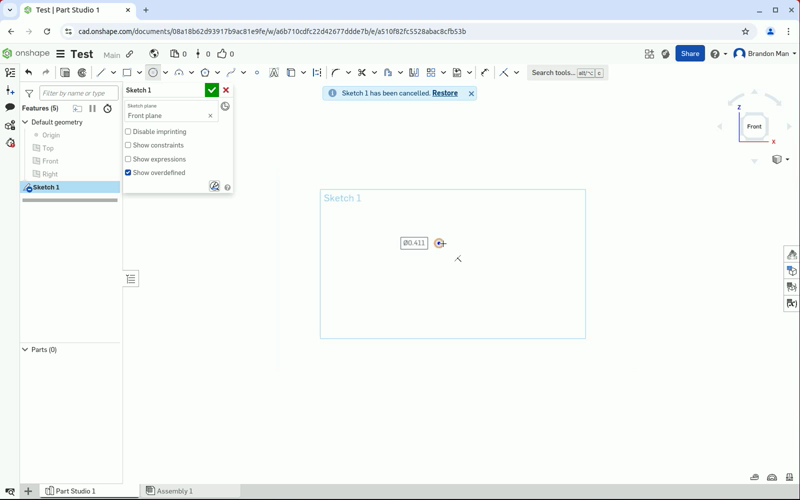
scroll(-6)
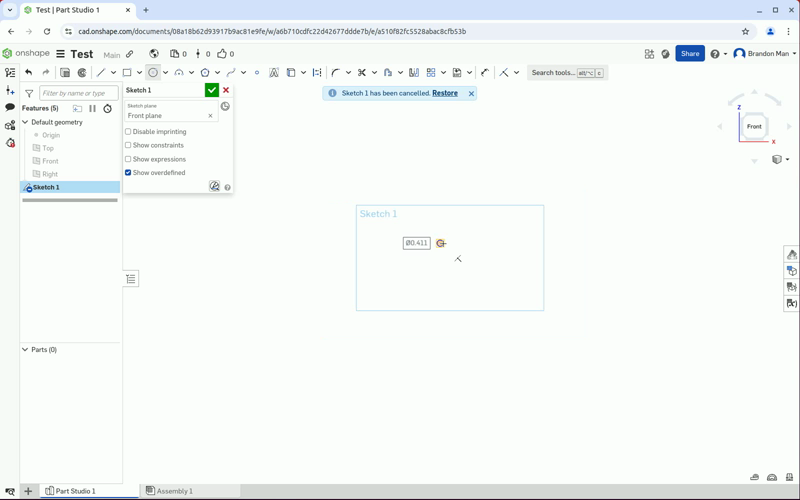
scroll(-6)
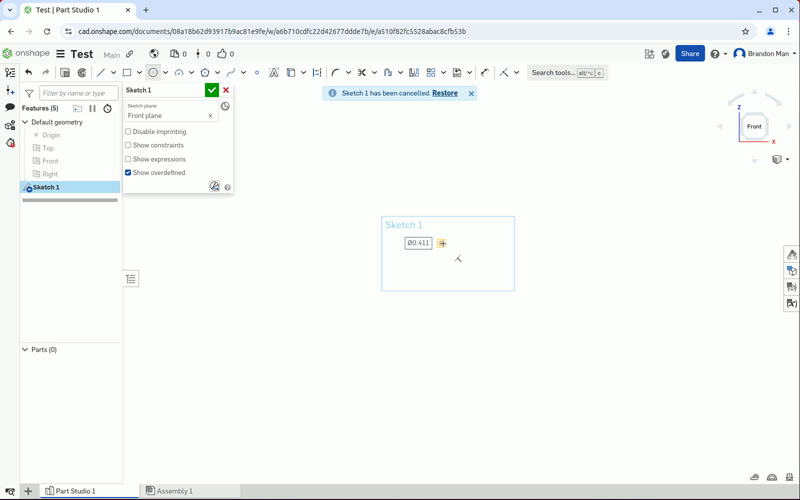
scroll(-6)
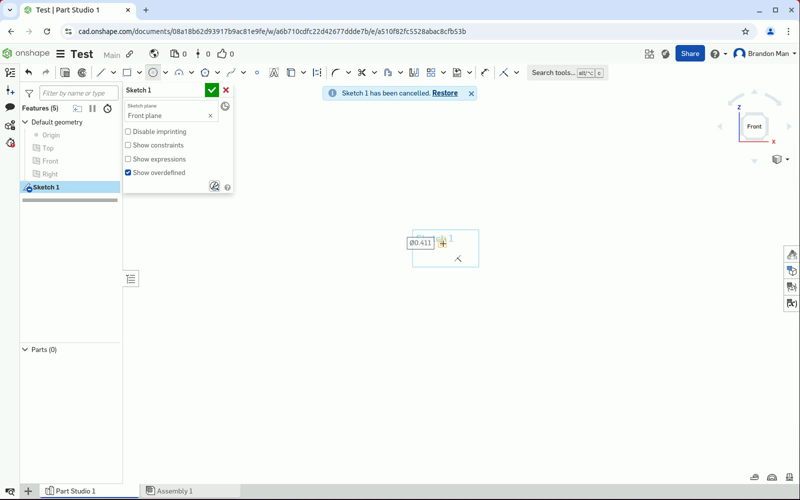
key(esc)
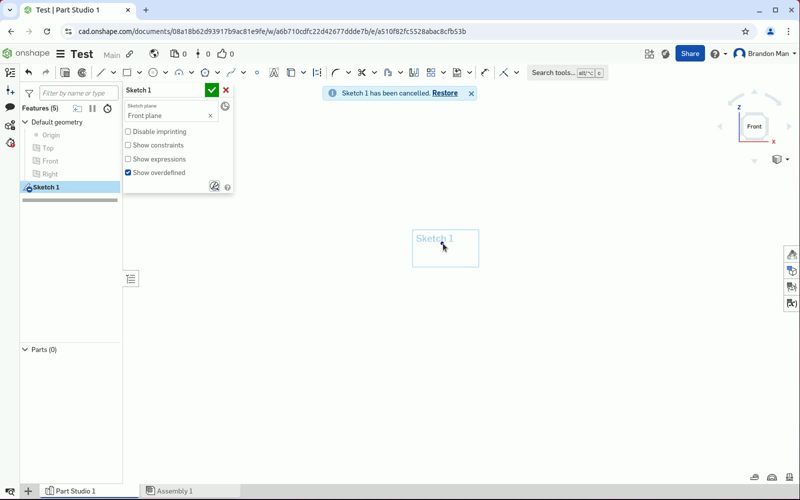
mouse_move(442, 243)
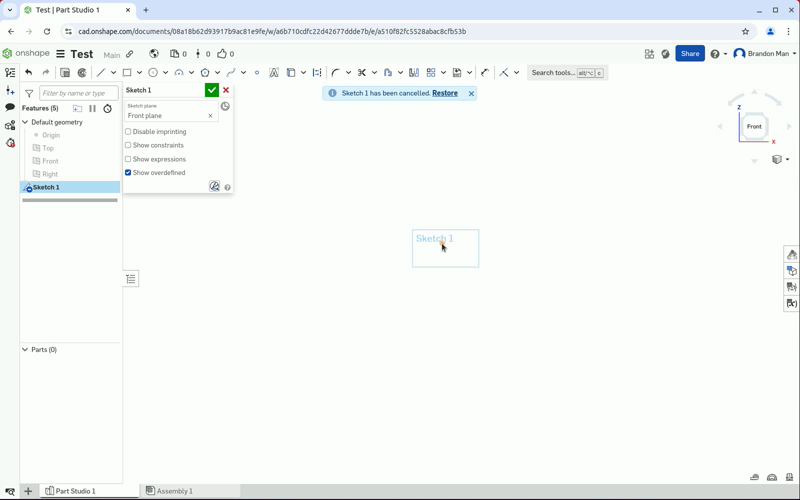
scroll(6)
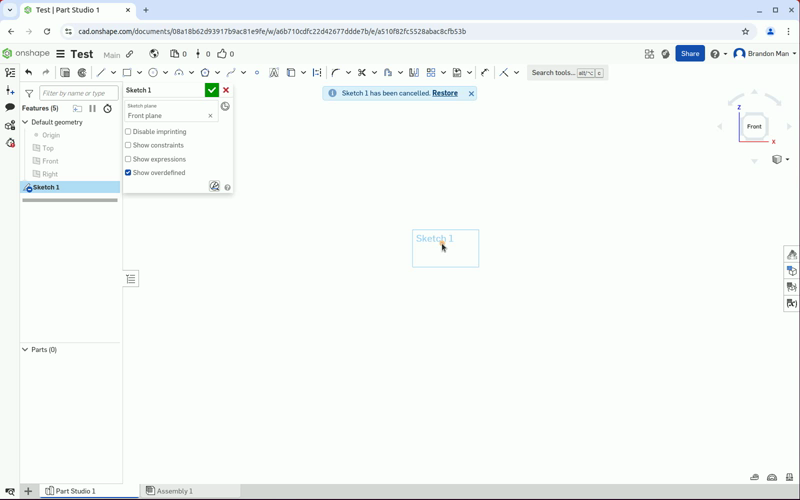
scroll(6)
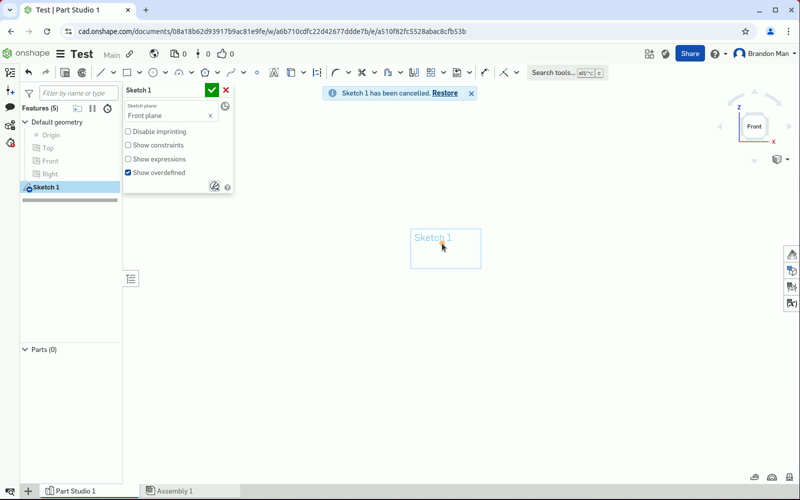
scroll(6)
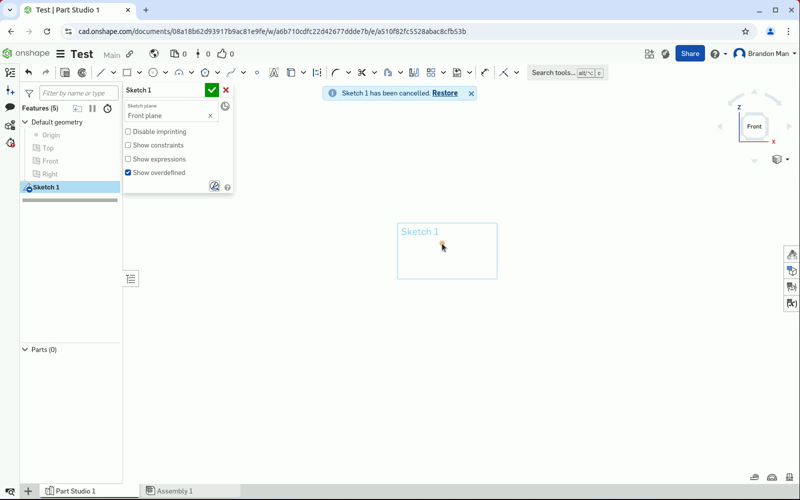
scroll(6)
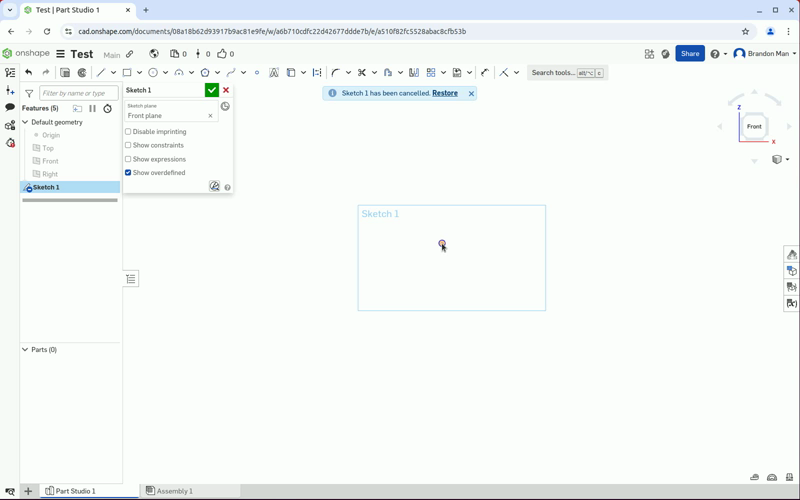
scroll(6)
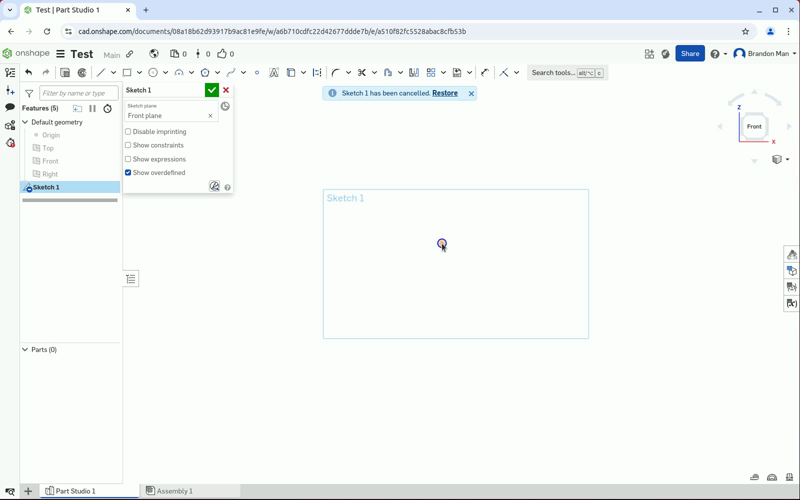
scroll(6)
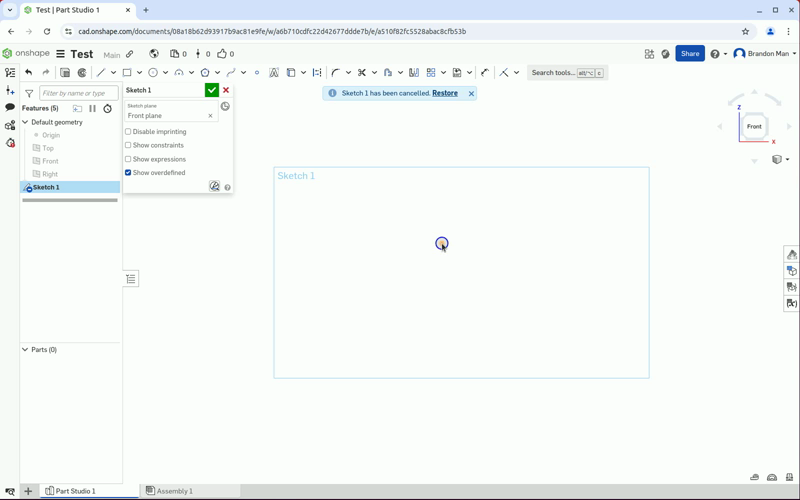
scroll(6)
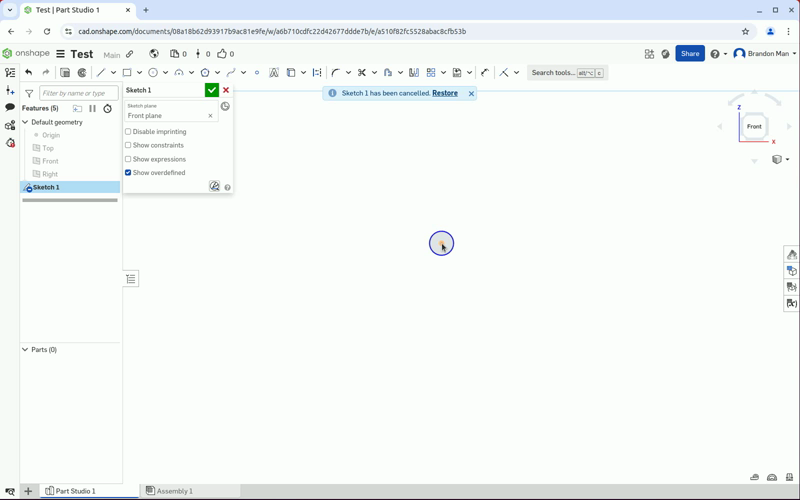
click(442, 243)
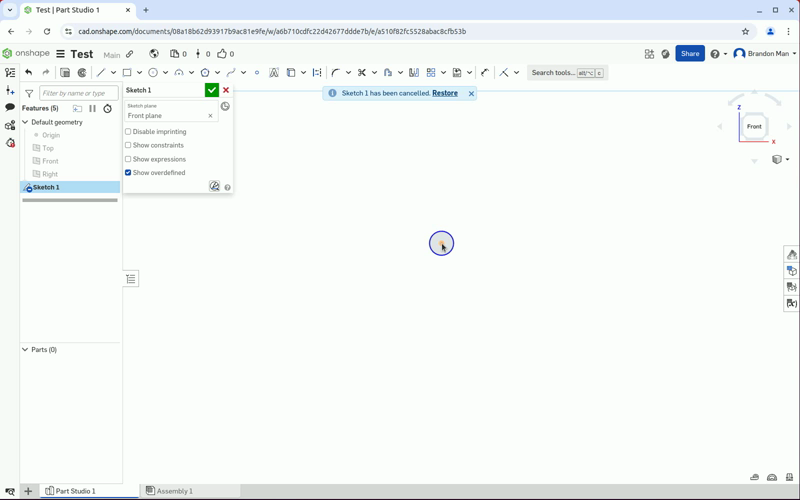
scroll(-6)
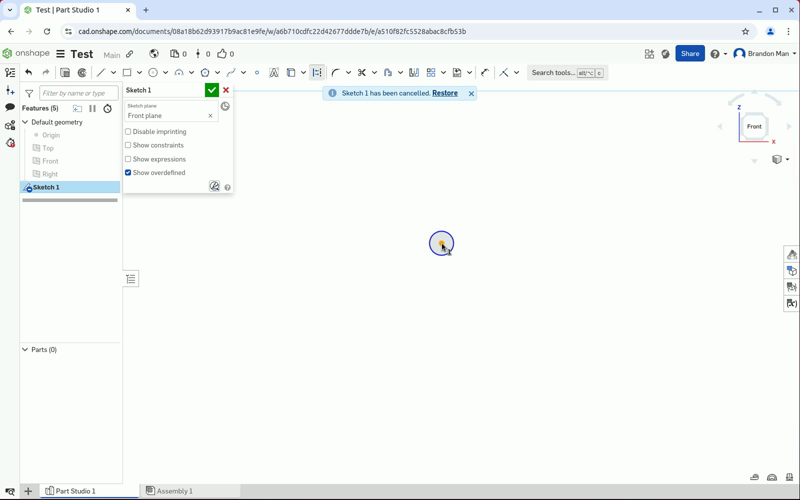
scroll(-6)
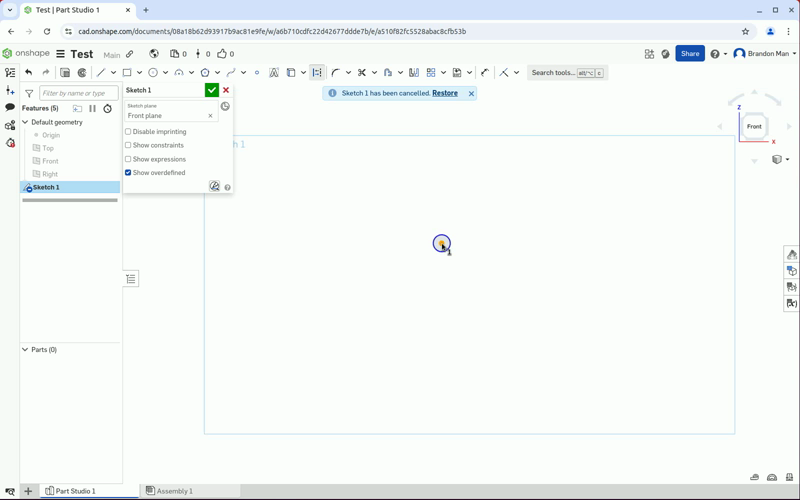
scroll(-6)
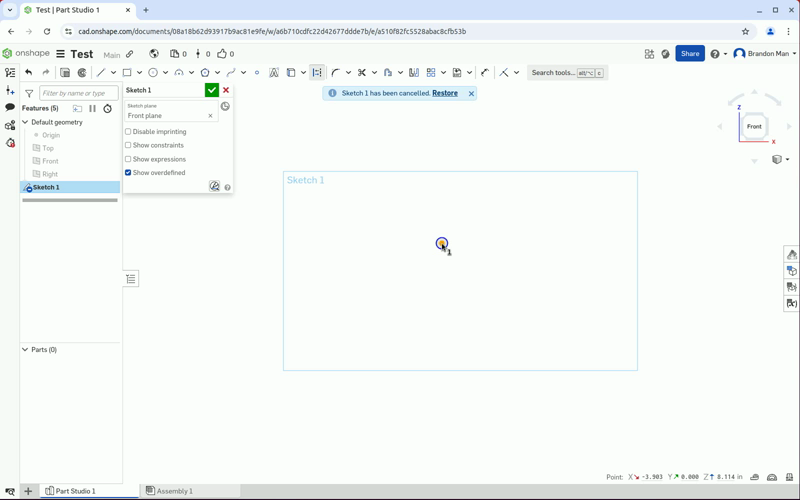
scroll(-6)
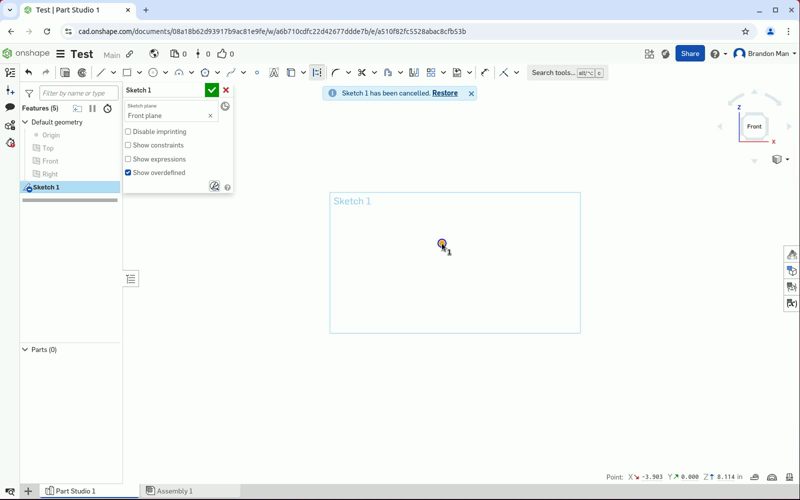
scroll(-6)
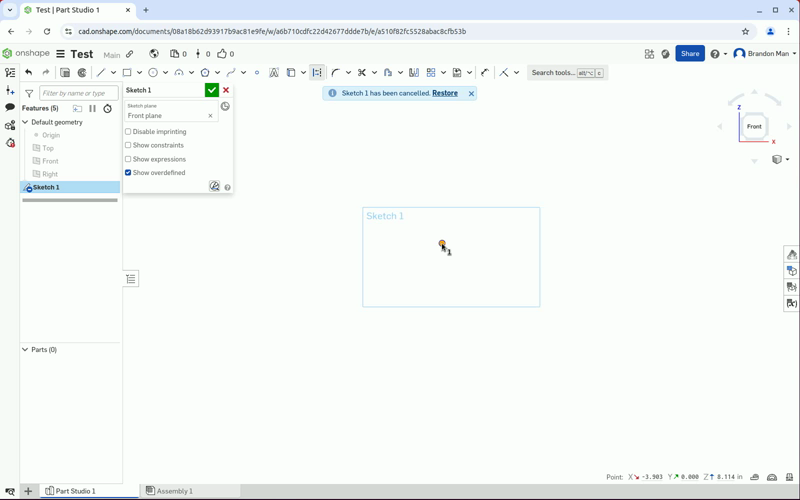
scroll(-6)
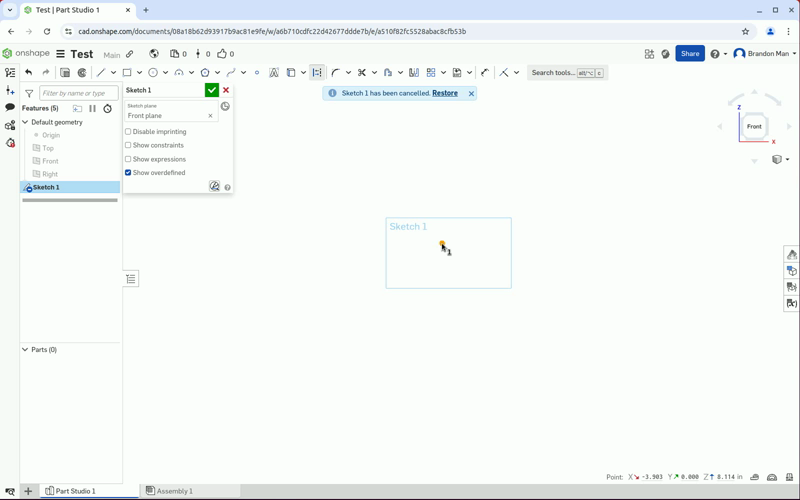
scroll(-6)
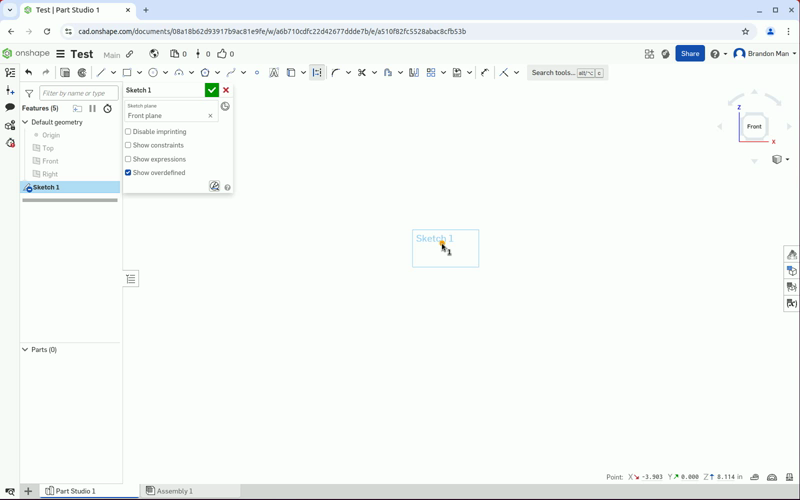
mouse_move(73, 352)
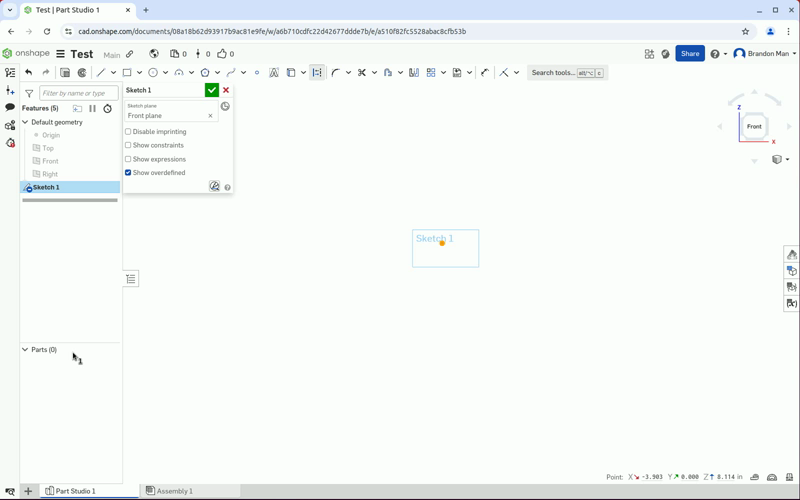
key(shift+y)
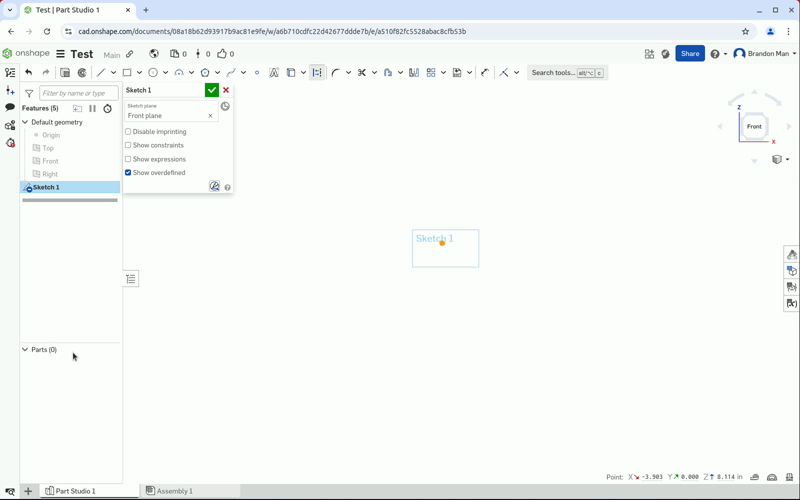
key(shift+e)
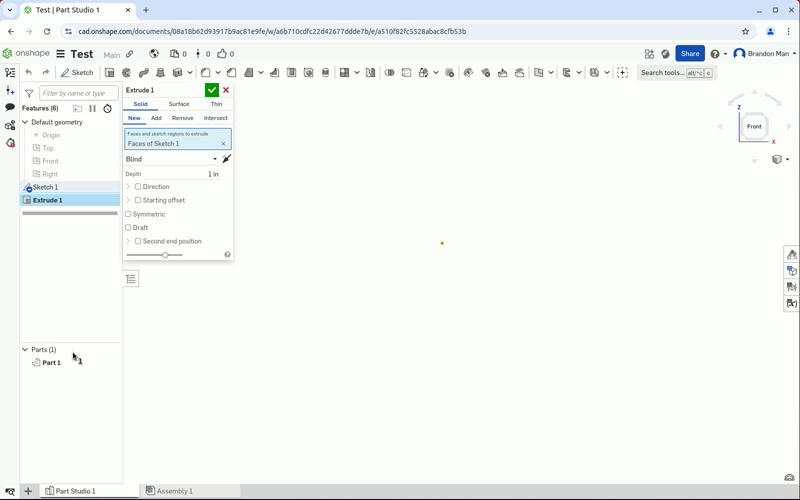
mouse_move(143, 106)
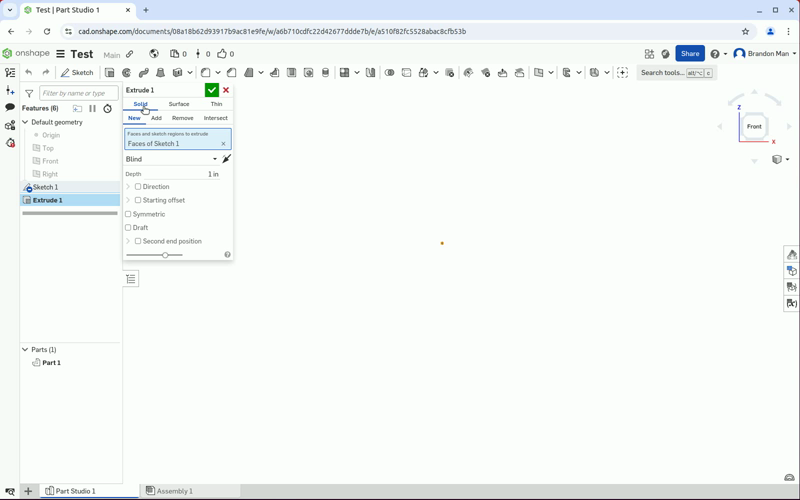
click(143, 106)
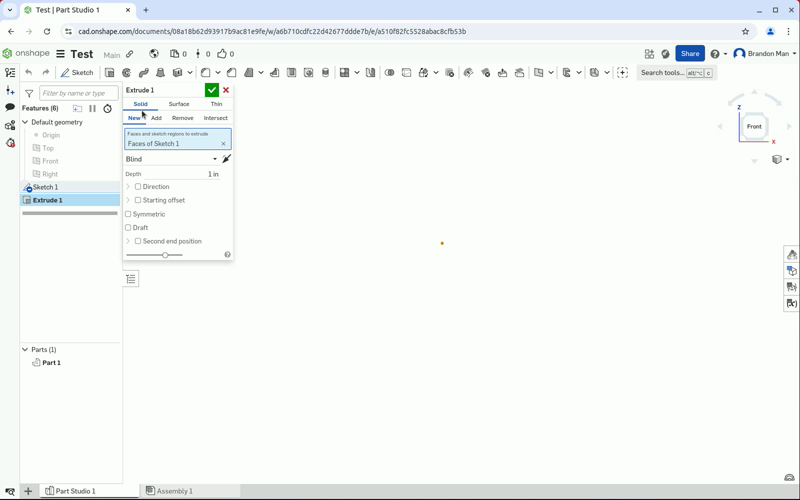
mouse_move(137, 120)
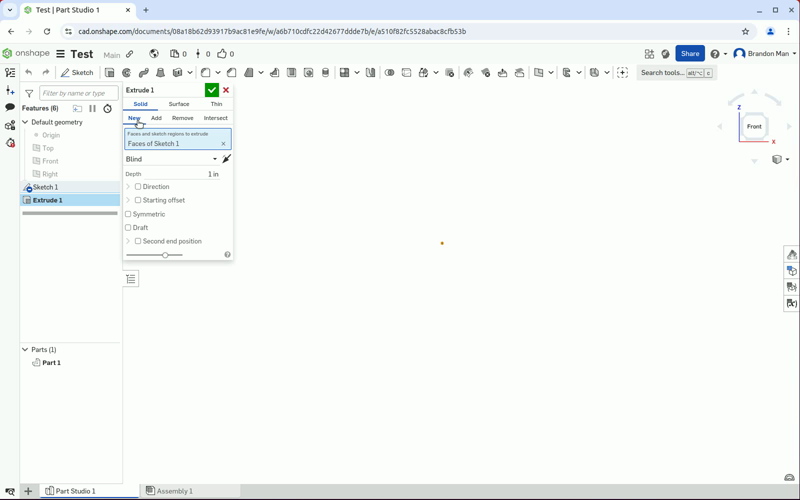
click(137, 120)
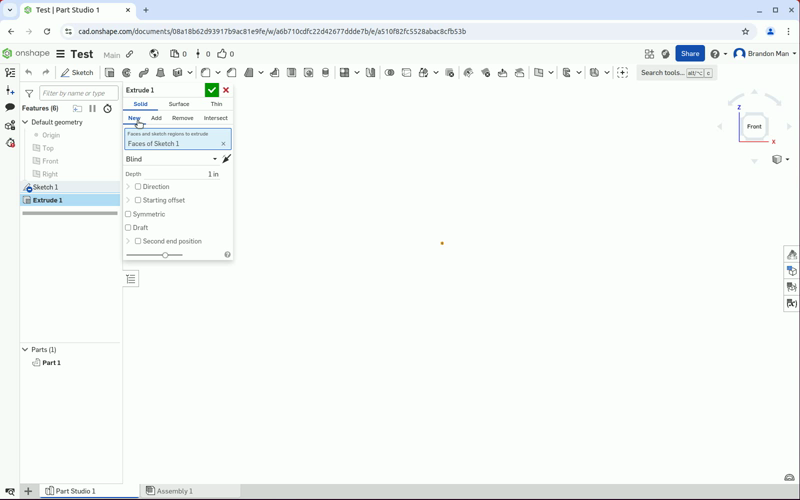
key(tab, 4)
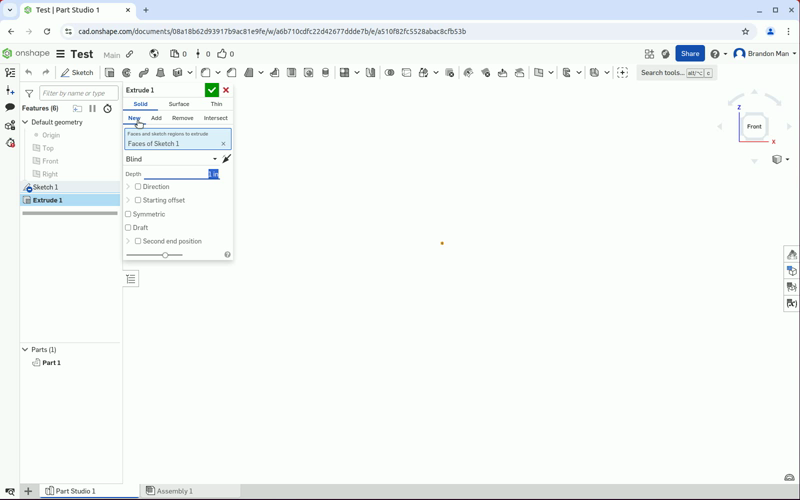
text(2.407)
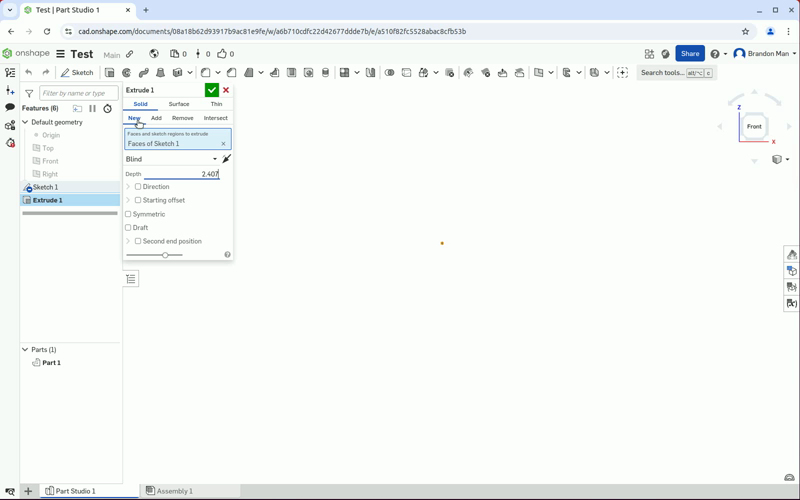
key(enter)
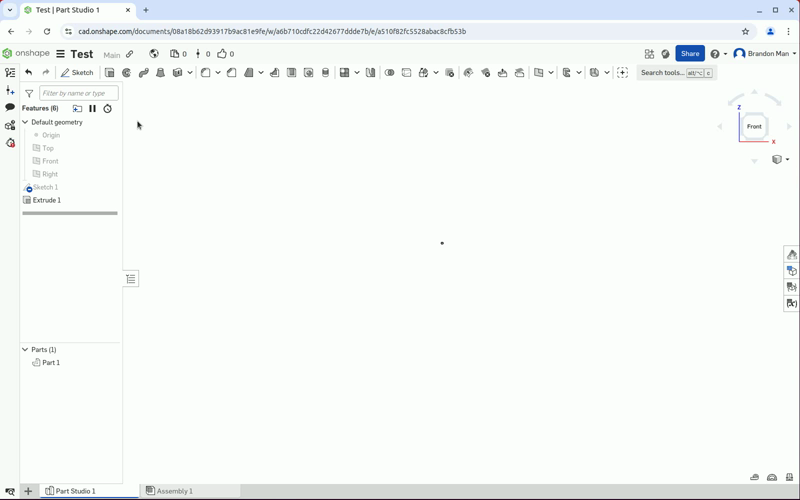
key(shift+h)
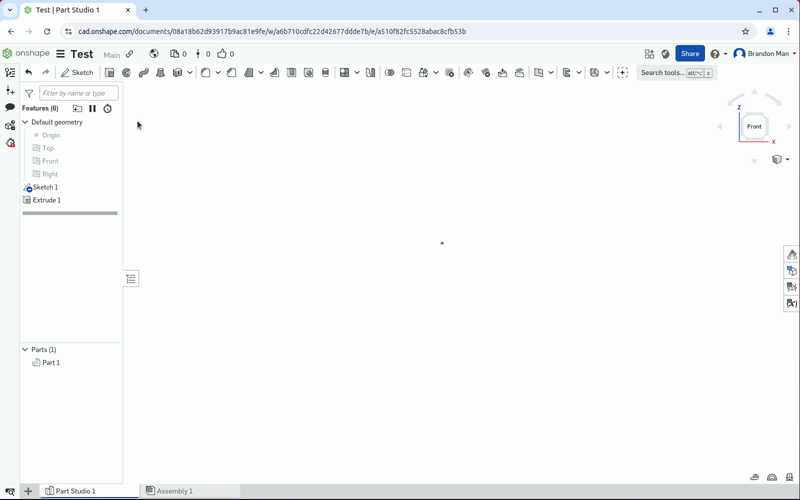
key(shift+h)
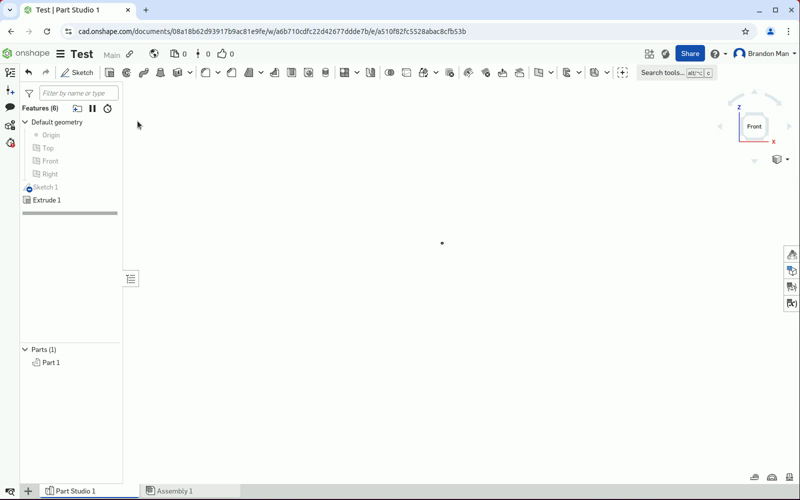
mouse_move(73, 189)
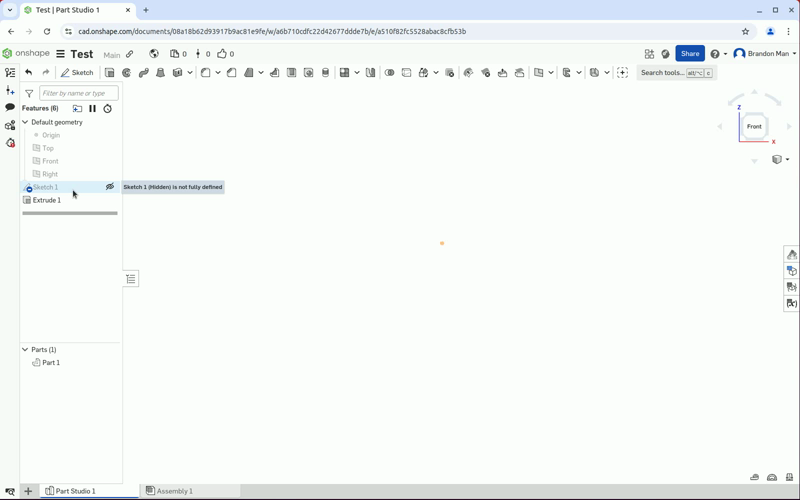
click(73, 189)
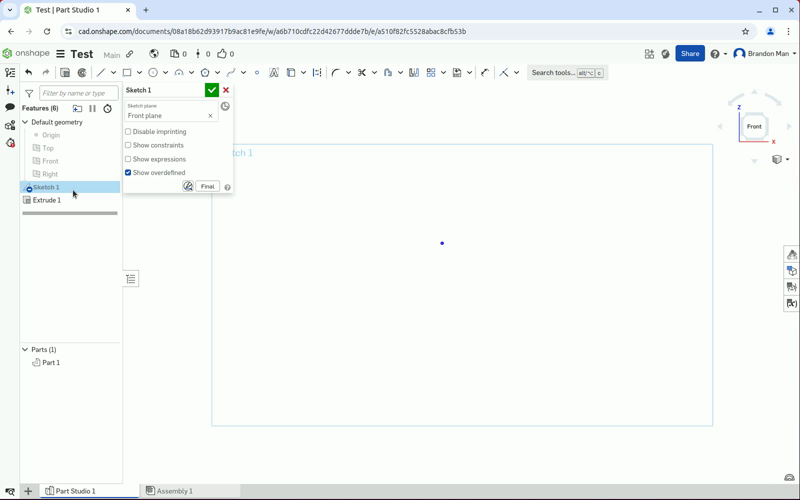
mouse_move(229, 92)
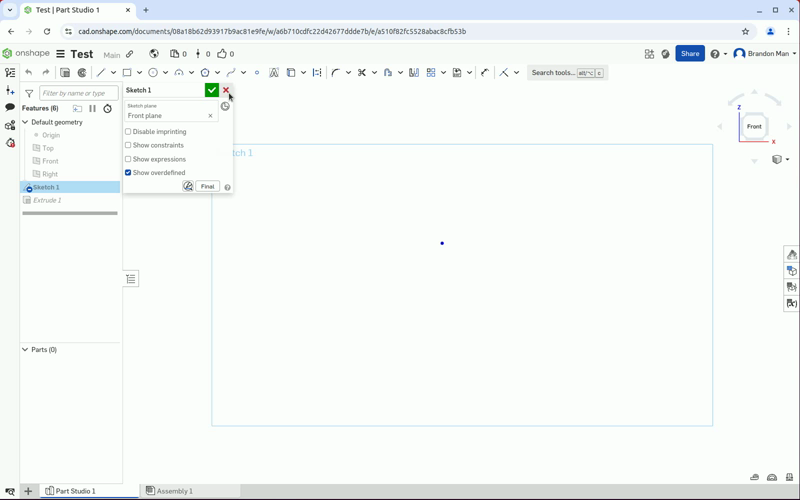
click(229, 92)
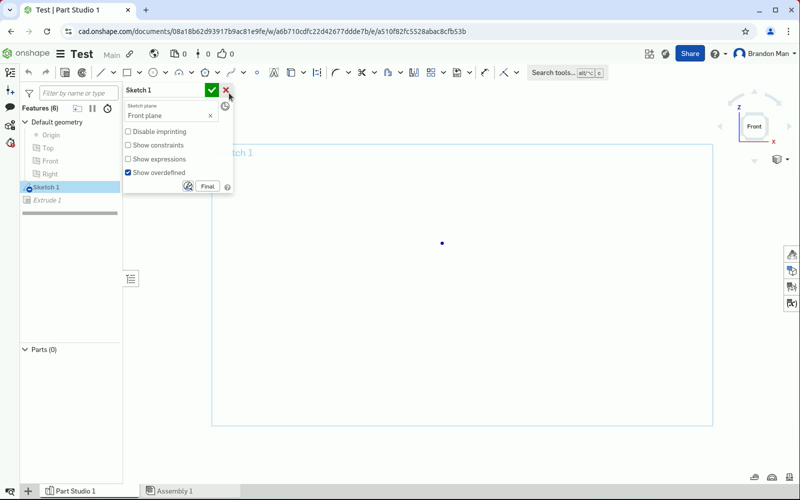
key(shift+s)
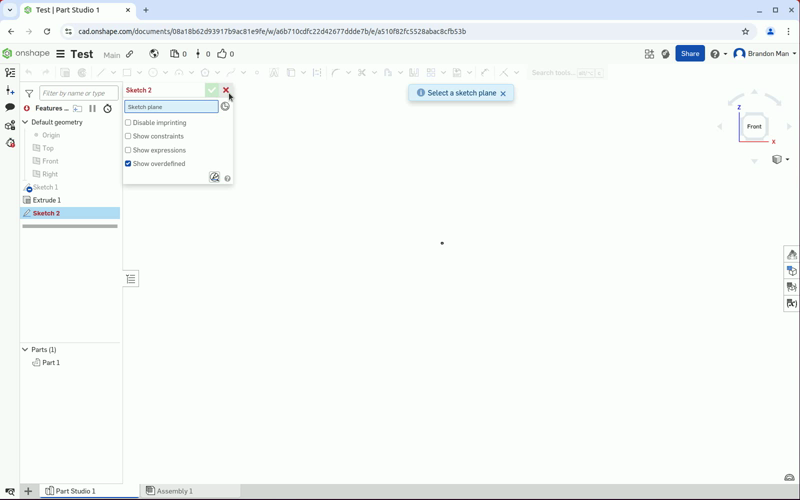
mouse_move(73, 163)
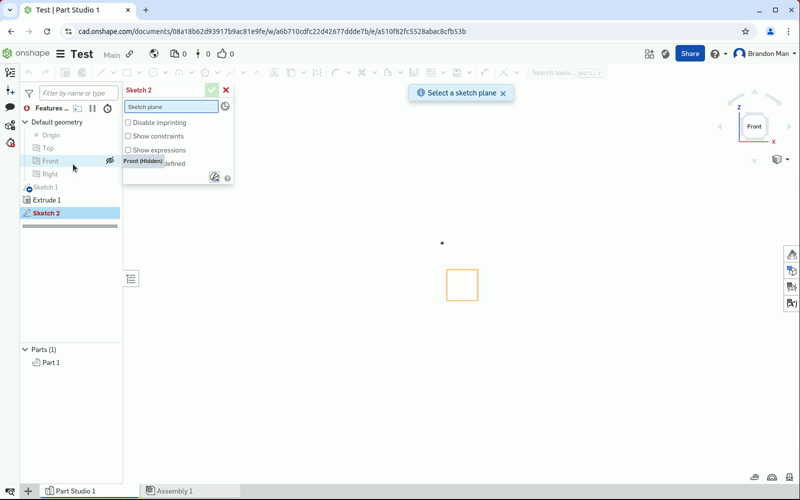
click(73, 163)
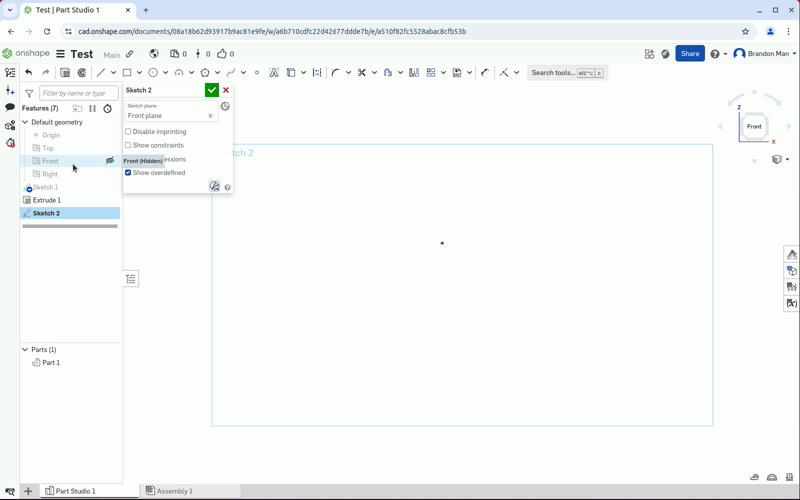
mouse_move(73, 352)
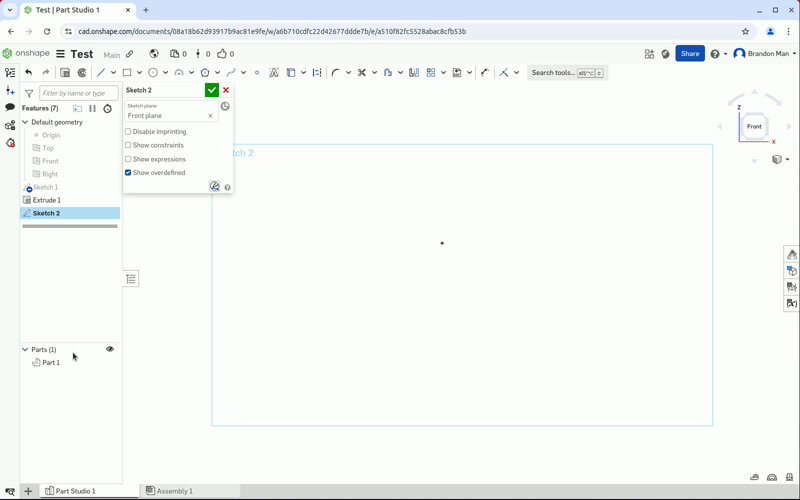
key(y)
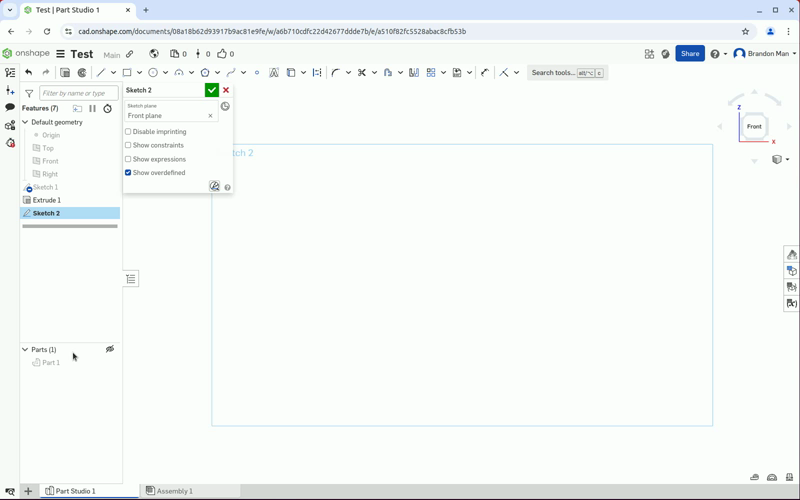
key(c)
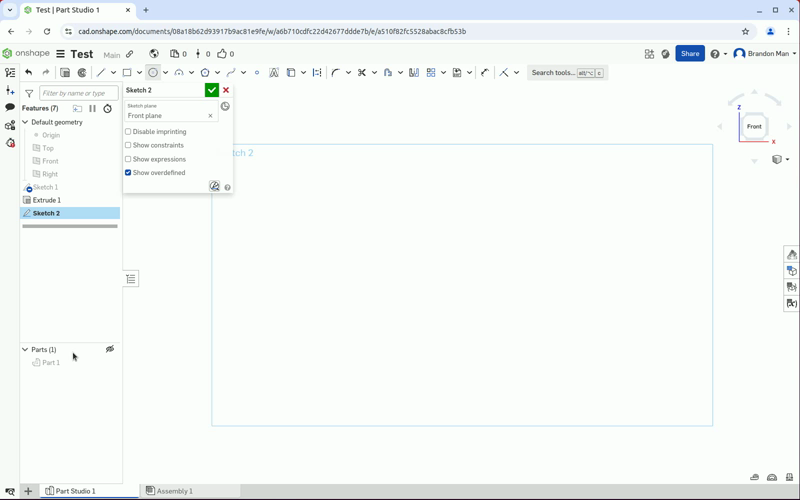
key_down(shift)
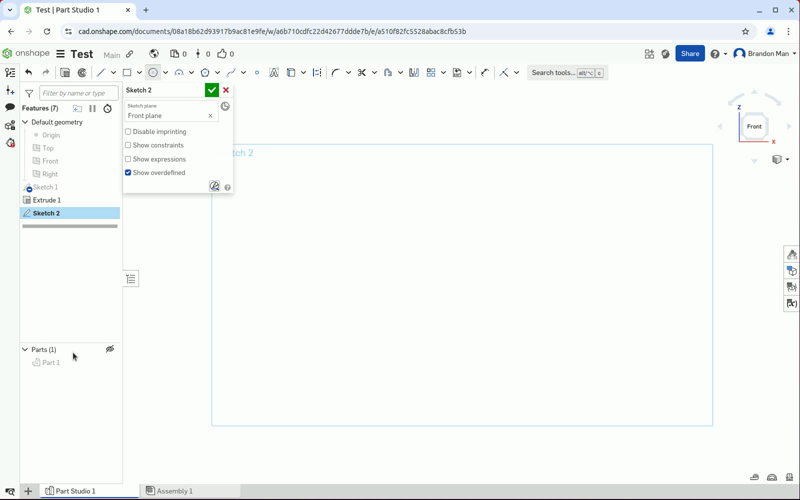
mouse_move(356, 240)
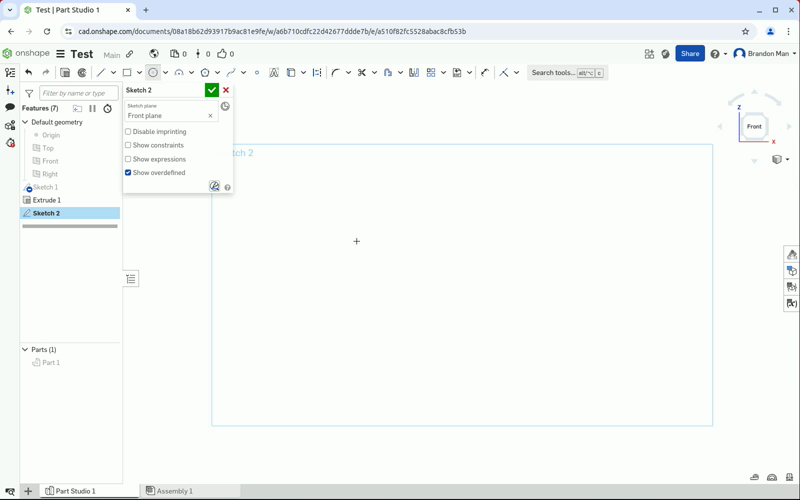
click(356, 240)
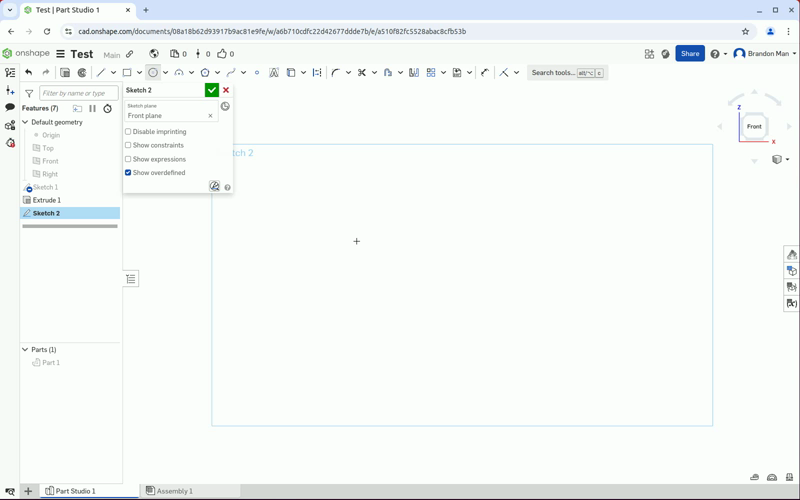
key_up(shift)
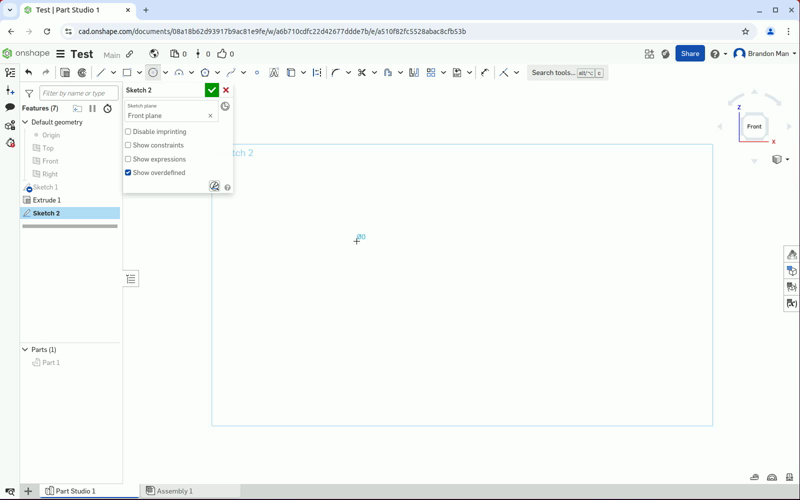
mouse_move(365, 240)
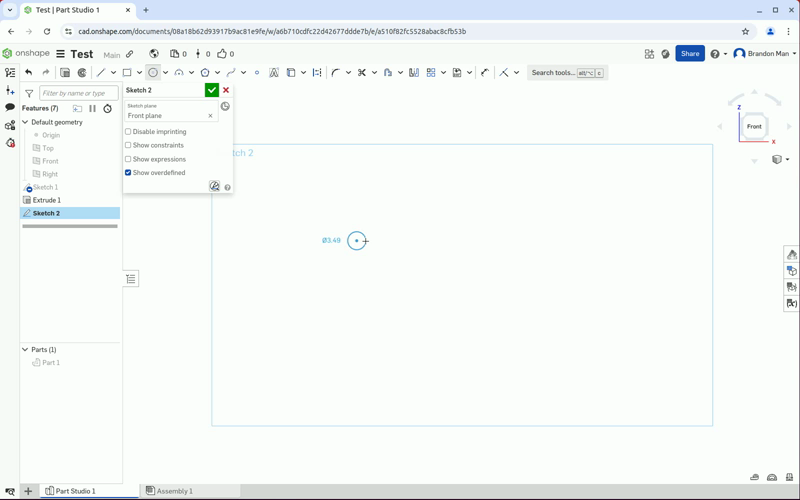
click(365, 240)
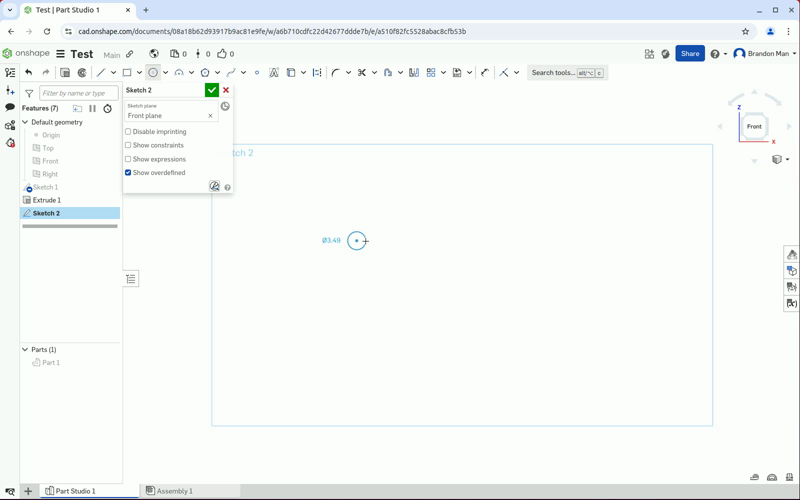
key(esc)
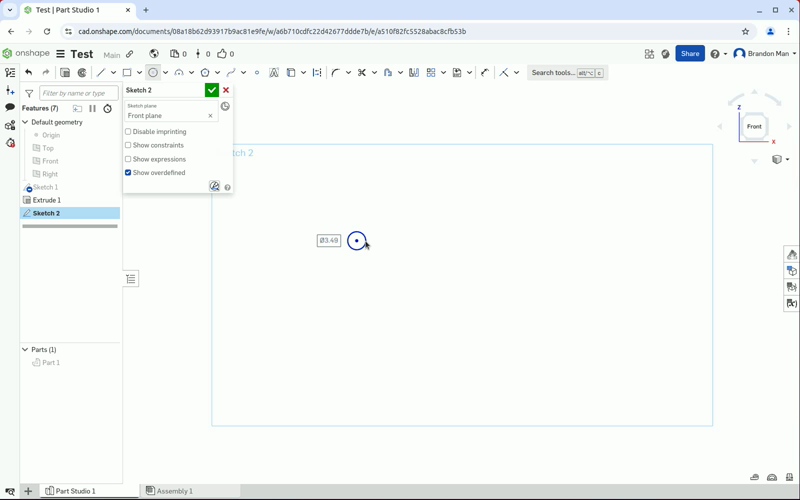
key(c)
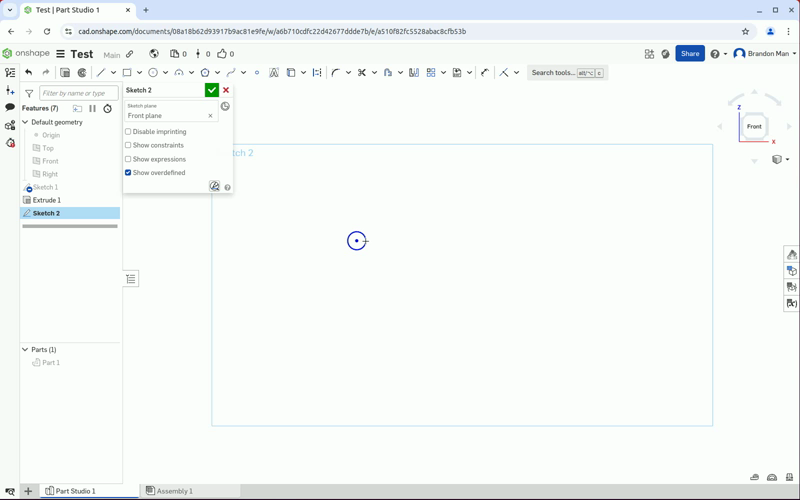
key_down(shift)
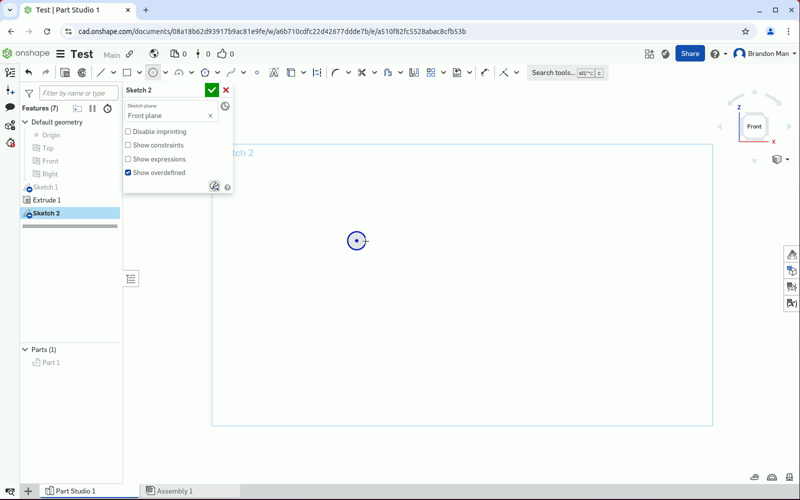
mouse_move(356, 240)
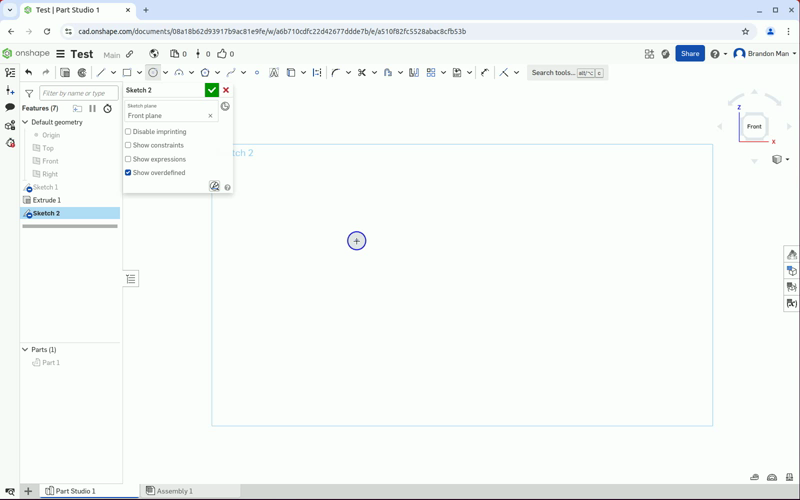
click(356, 240)
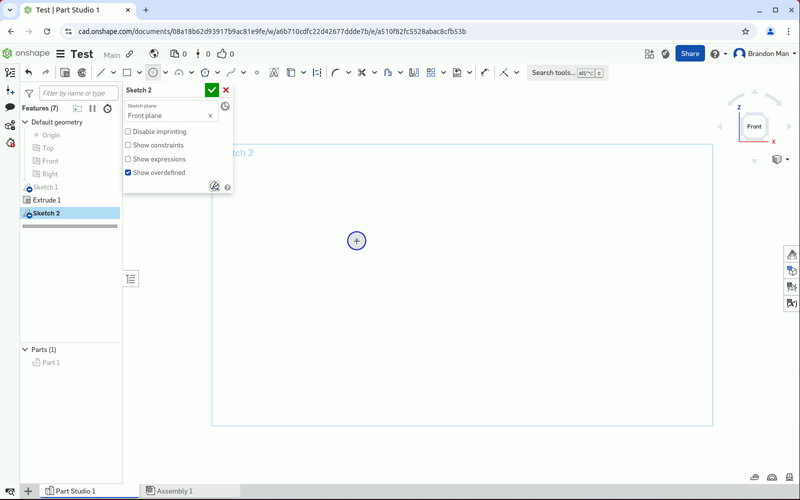
key_up(shift)
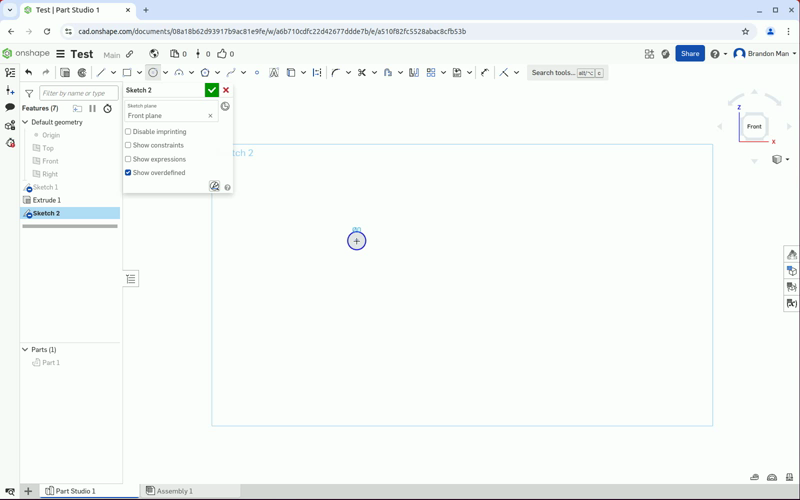
mouse_move(359, 240)
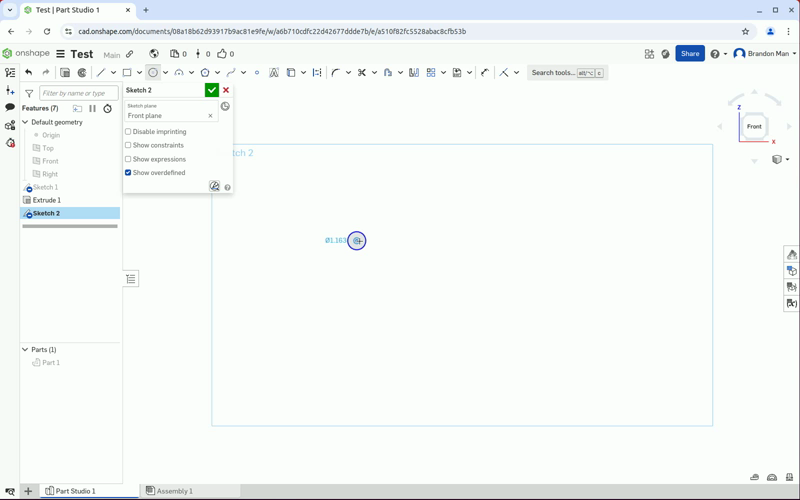
scroll(6)
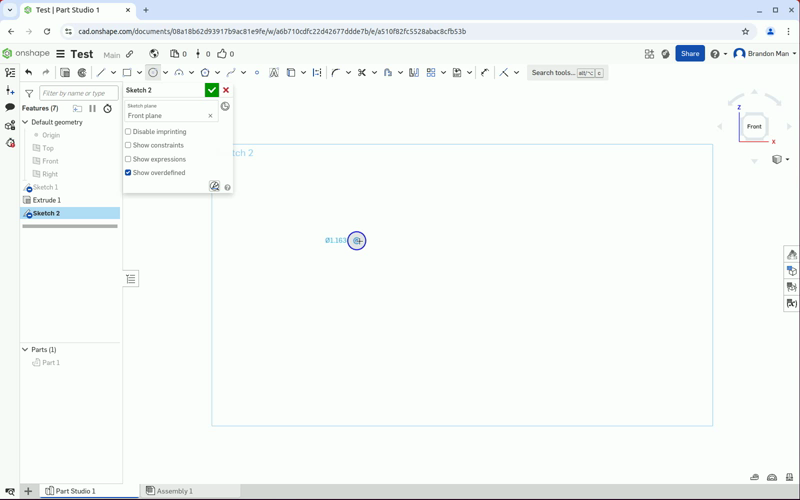
scroll(6)
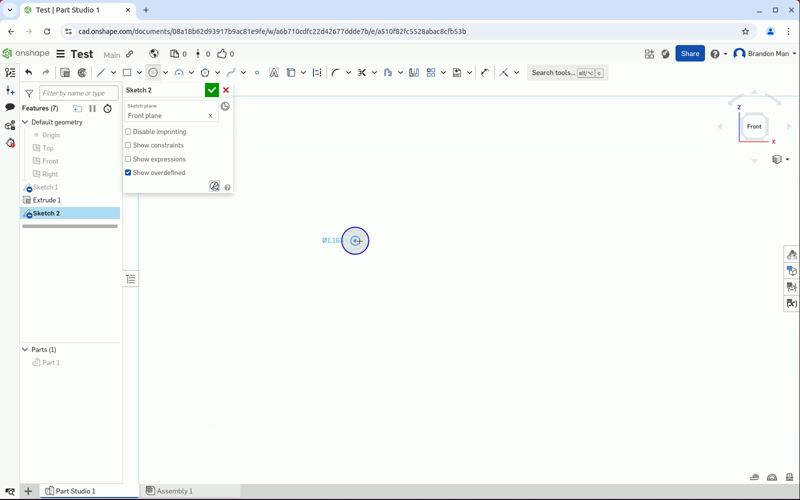
scroll(6)
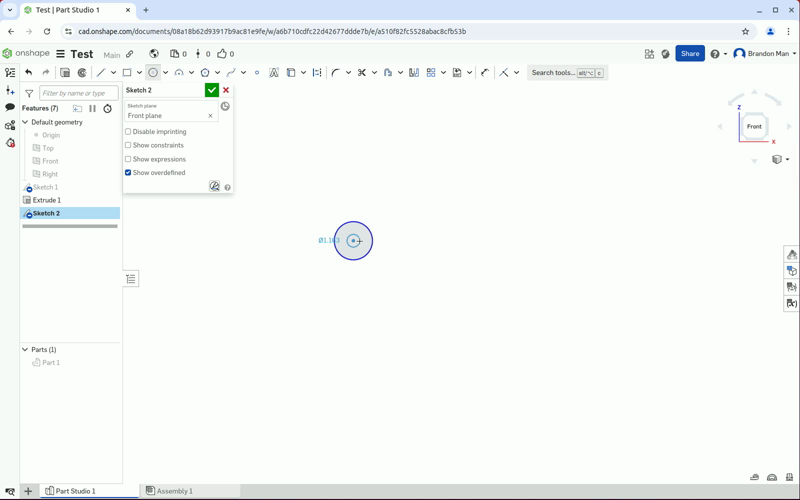
scroll(6)
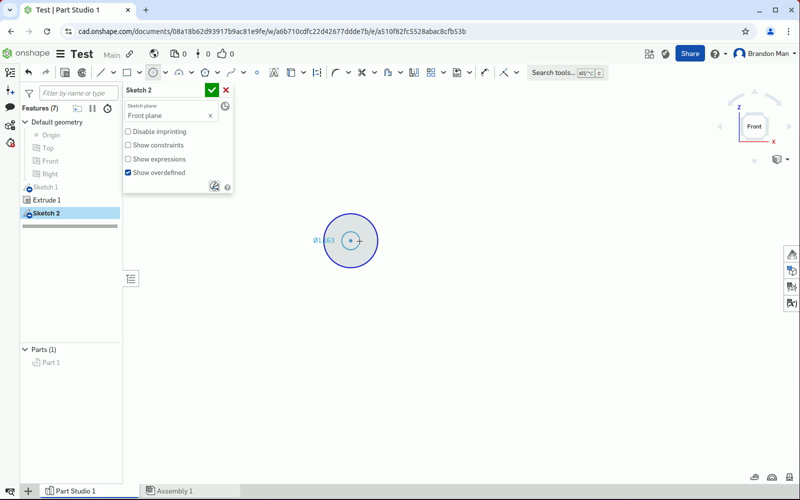
scroll(6)
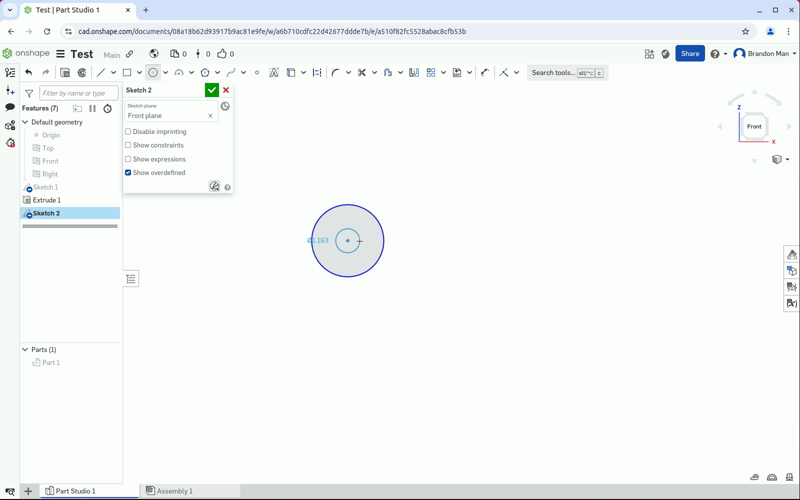
scroll(6)
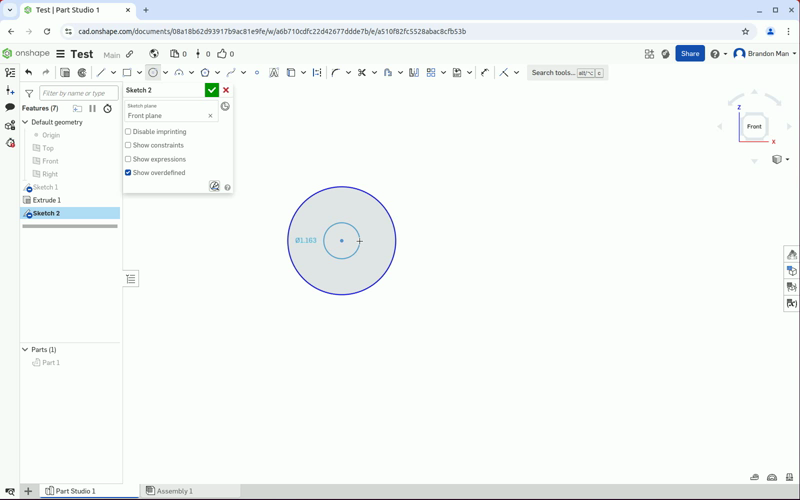
scroll(6)
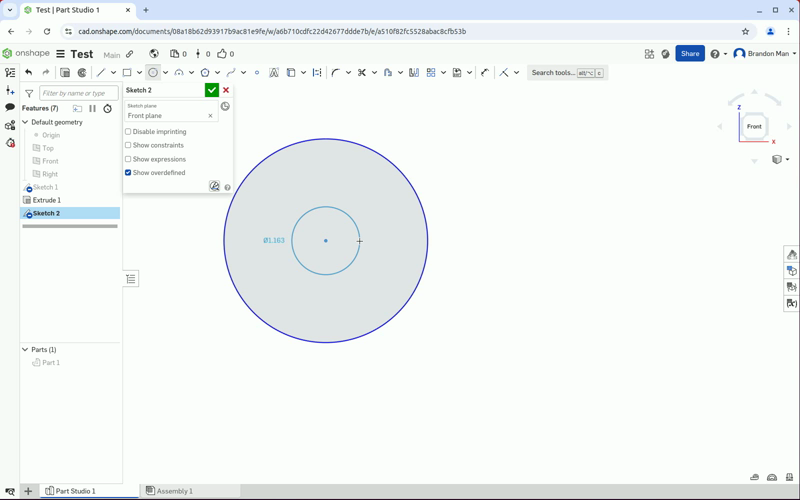
click(359, 240)
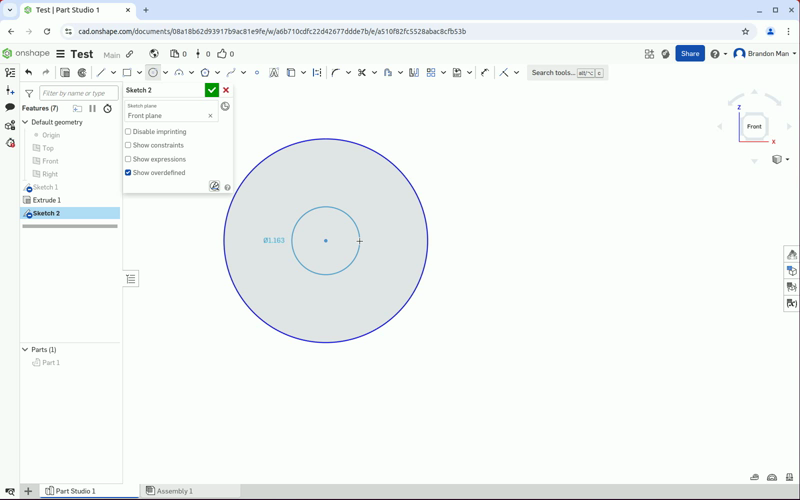
scroll(-6)
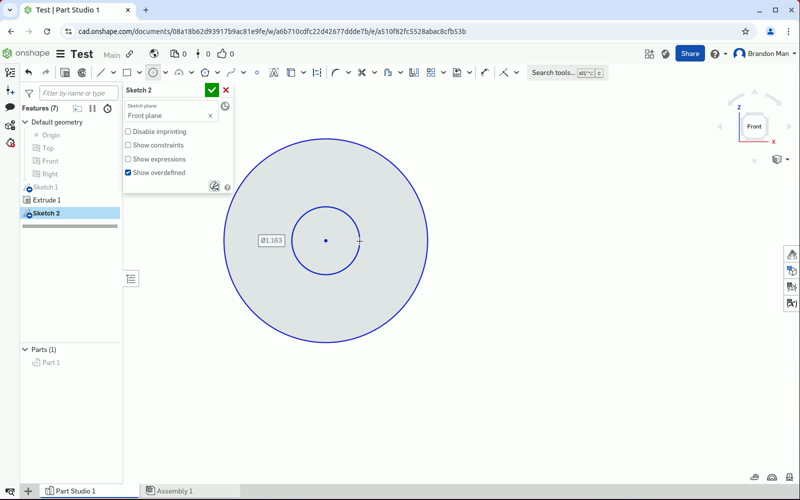
scroll(-6)
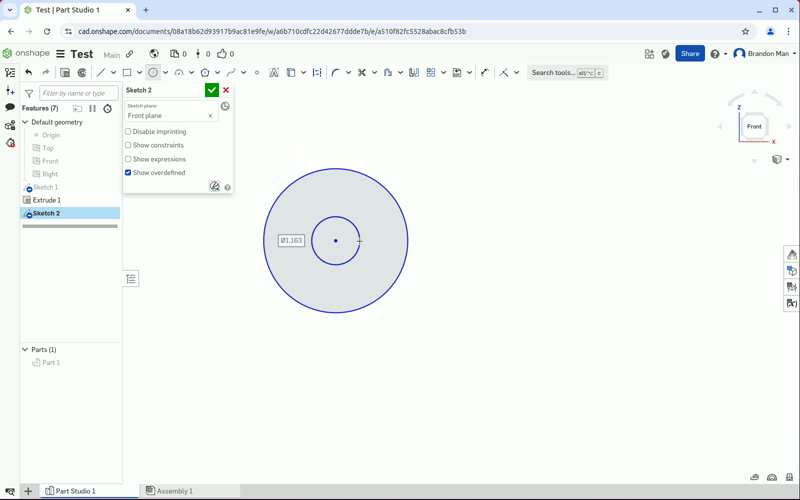
scroll(-6)
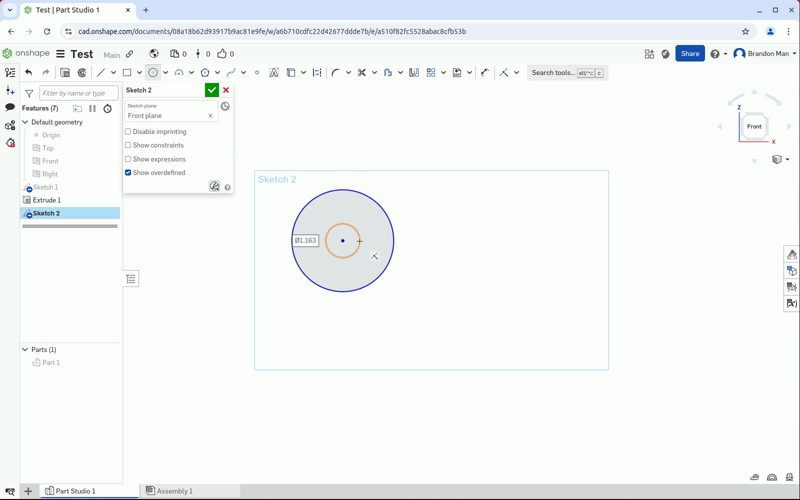
scroll(-6)
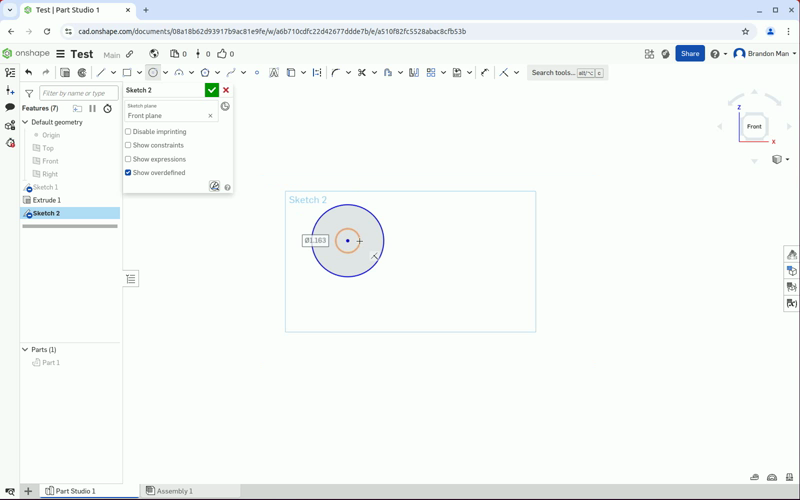
scroll(-6)
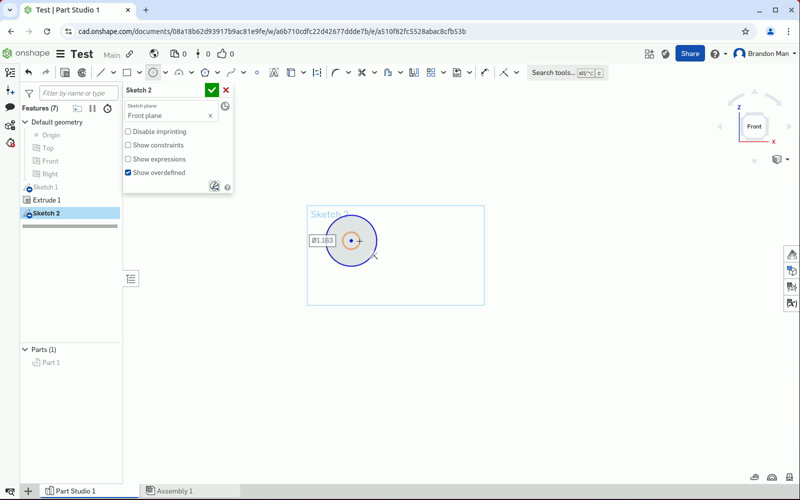
scroll(-6)
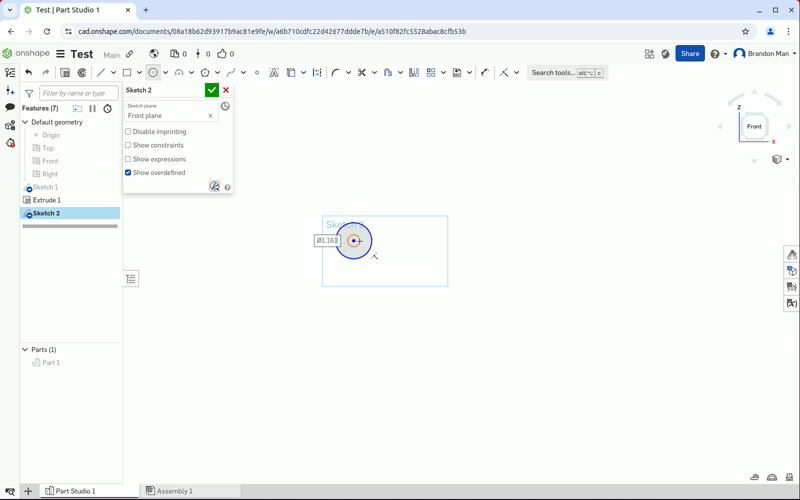
scroll(-6)
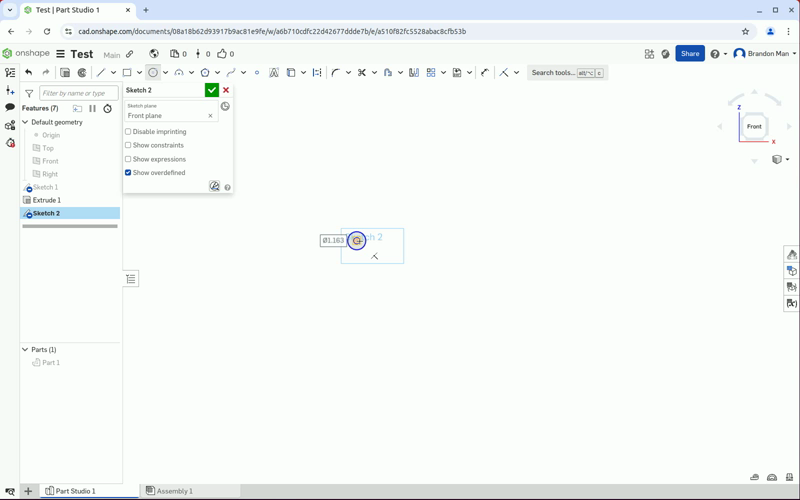
key(esc)
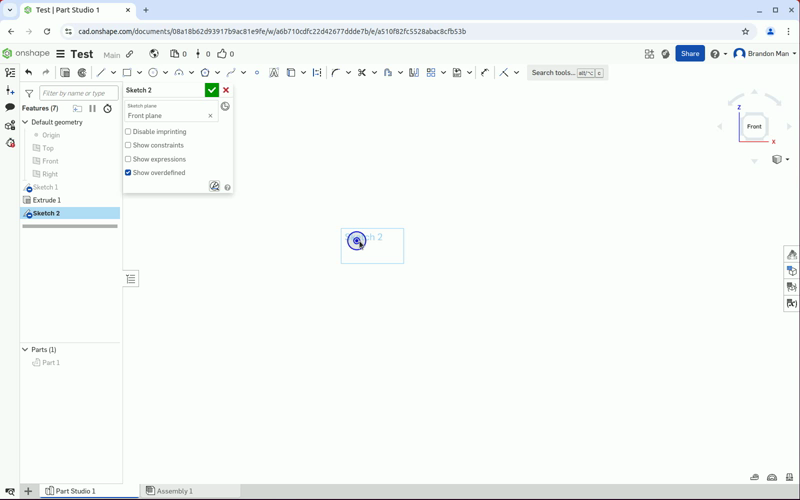
mouse_move(351, 242)
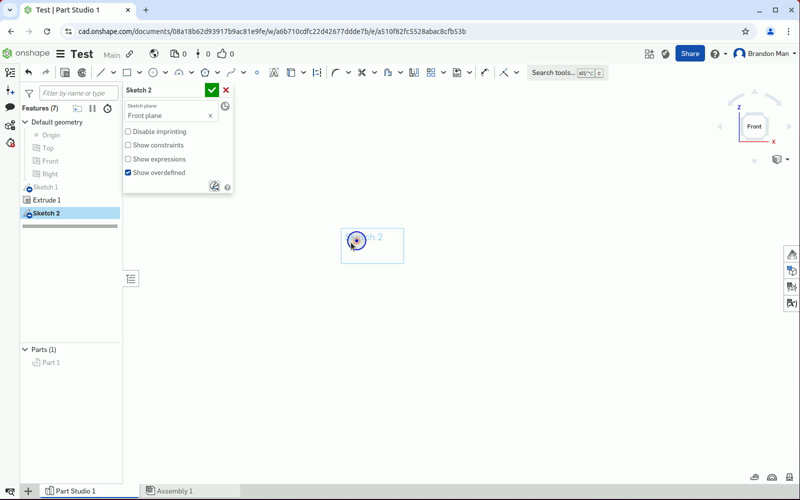
scroll(6)
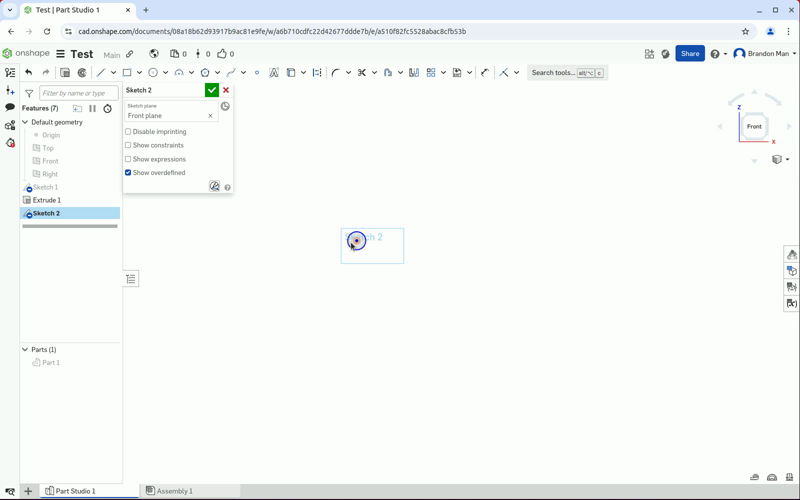
scroll(6)
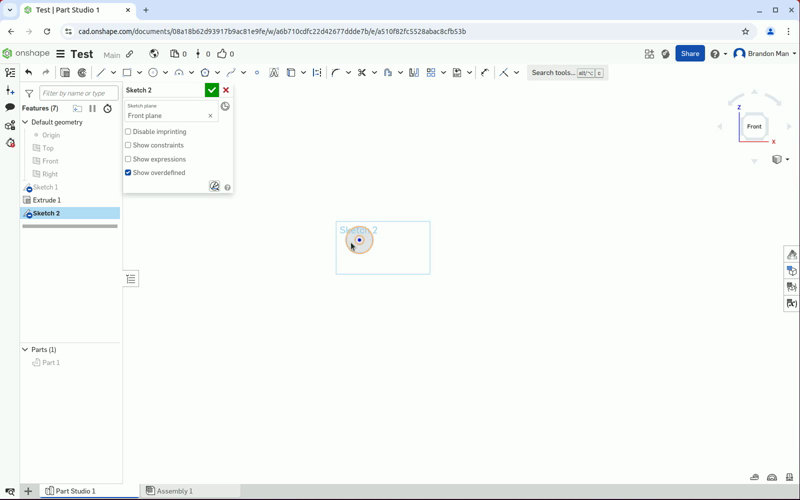
scroll(6)
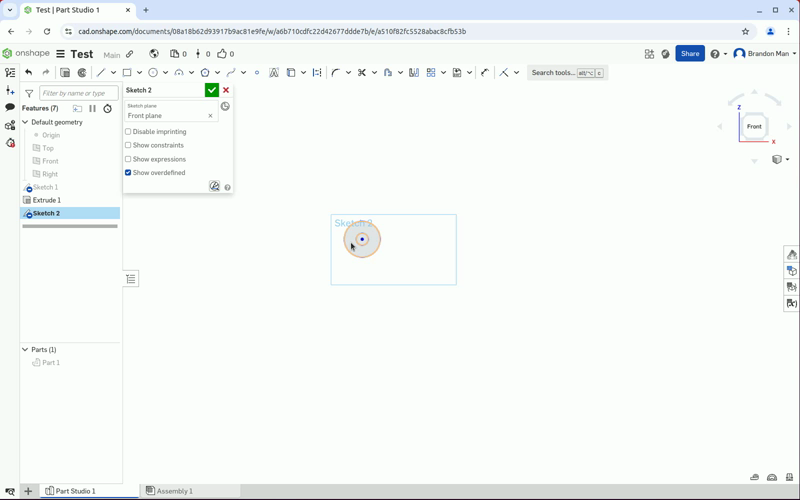
scroll(6)
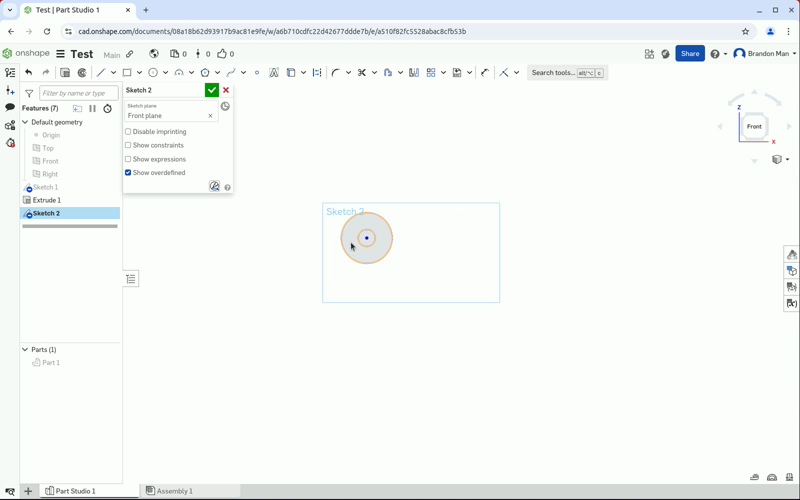
scroll(6)
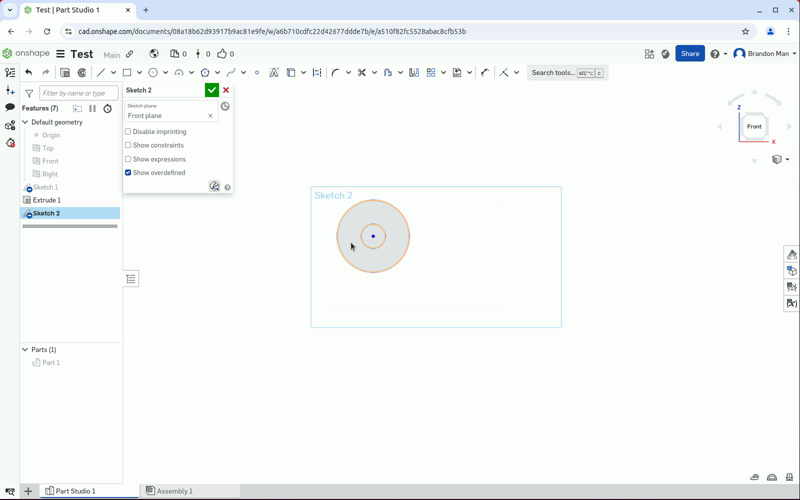
scroll(6)
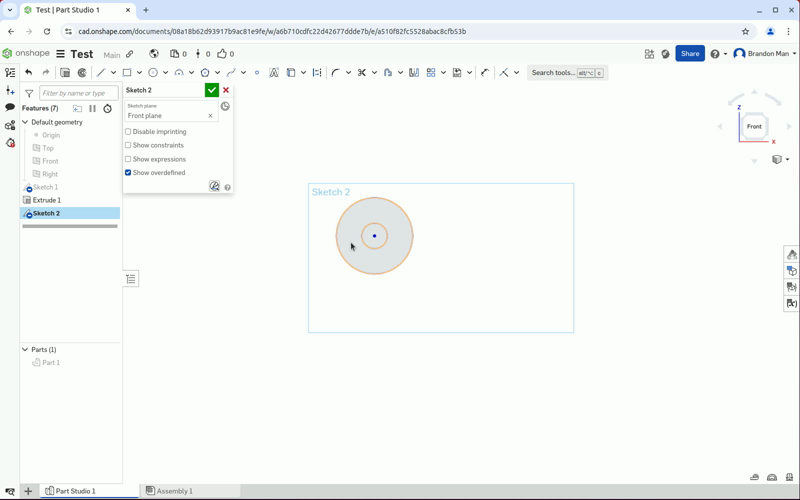
scroll(6)
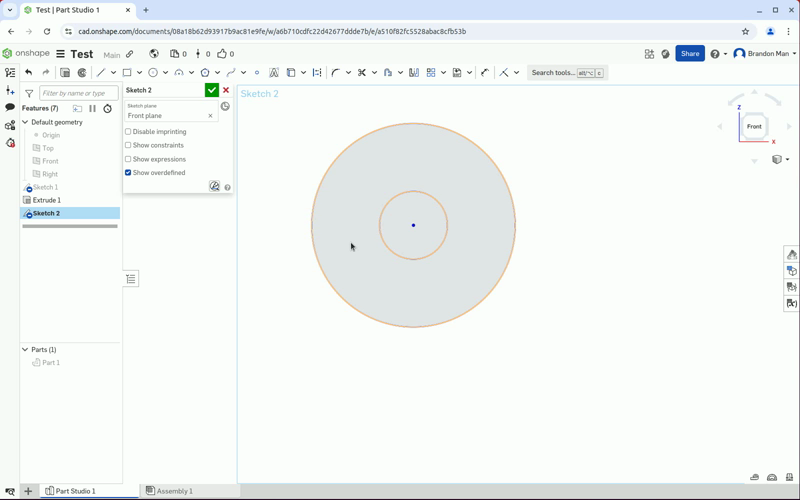
click(351, 242)
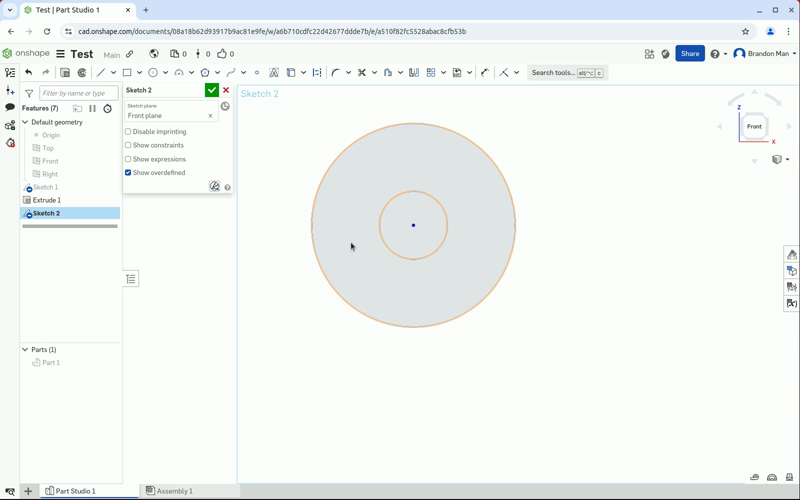
scroll(-6)
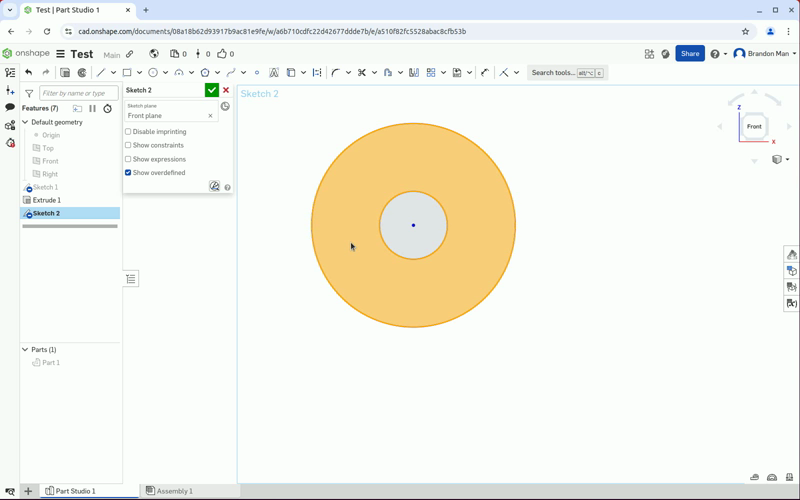
scroll(-6)
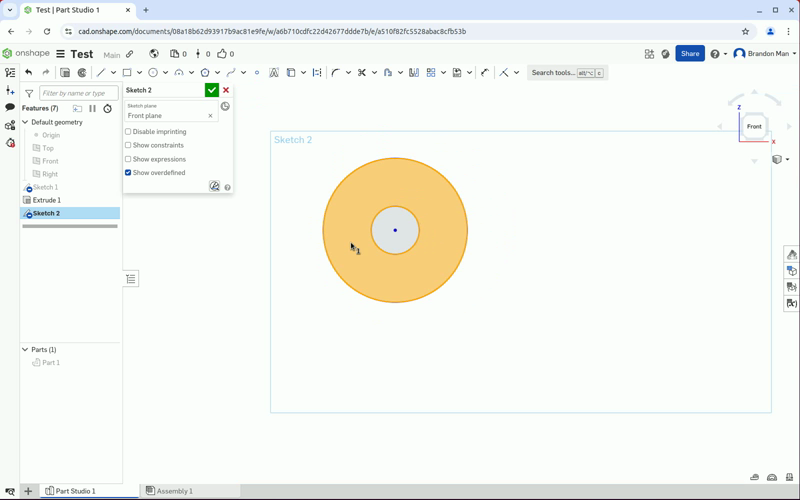
scroll(-6)
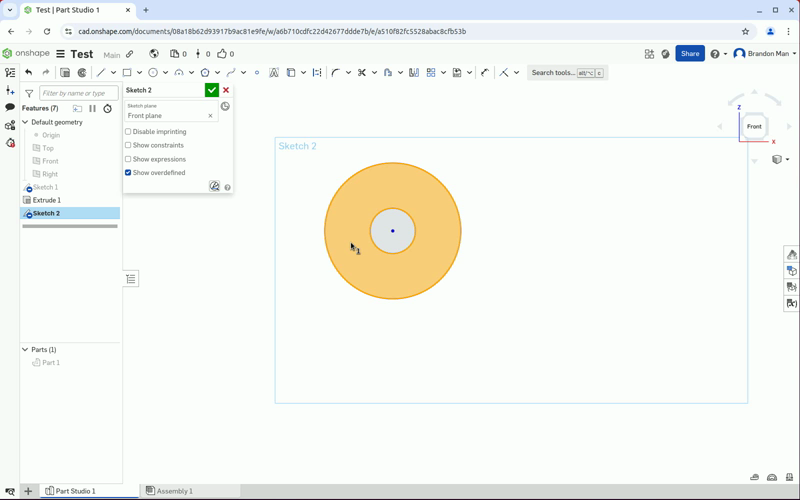
scroll(-6)
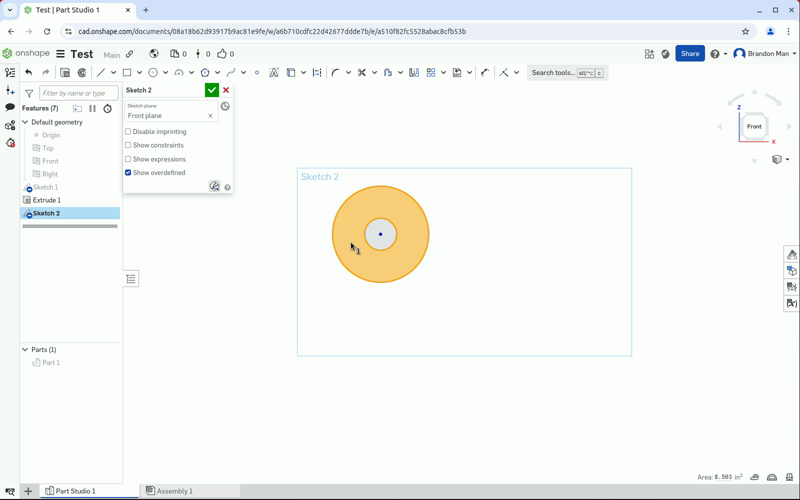
scroll(-6)
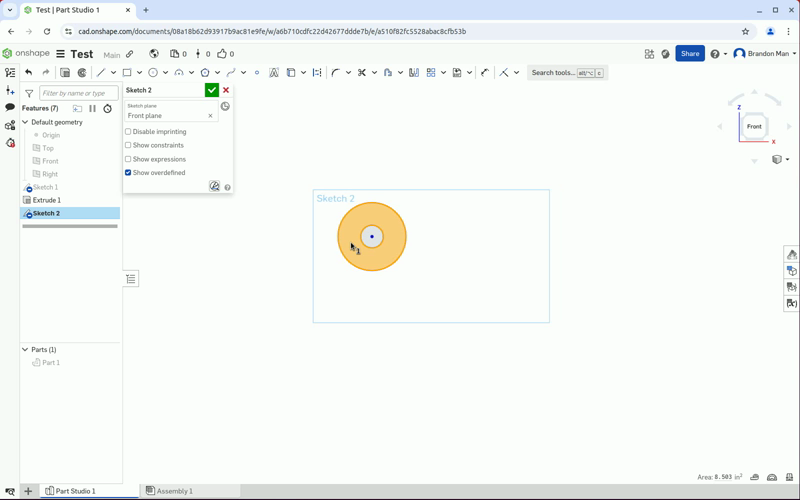
scroll(-6)
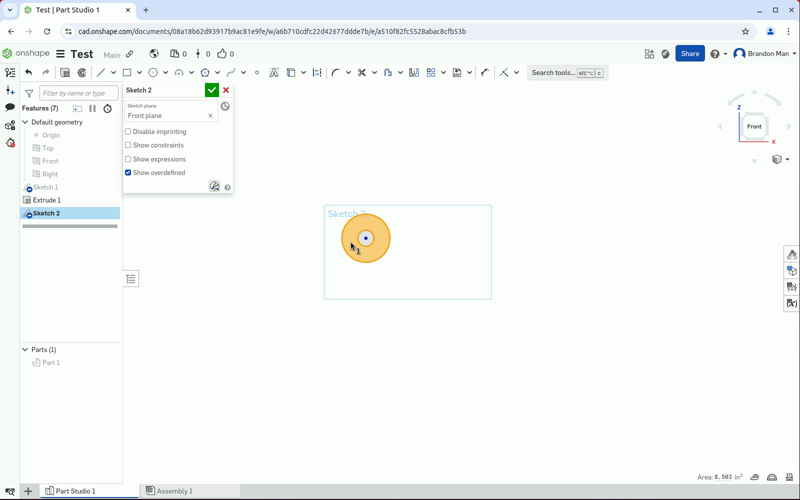
scroll(-6)
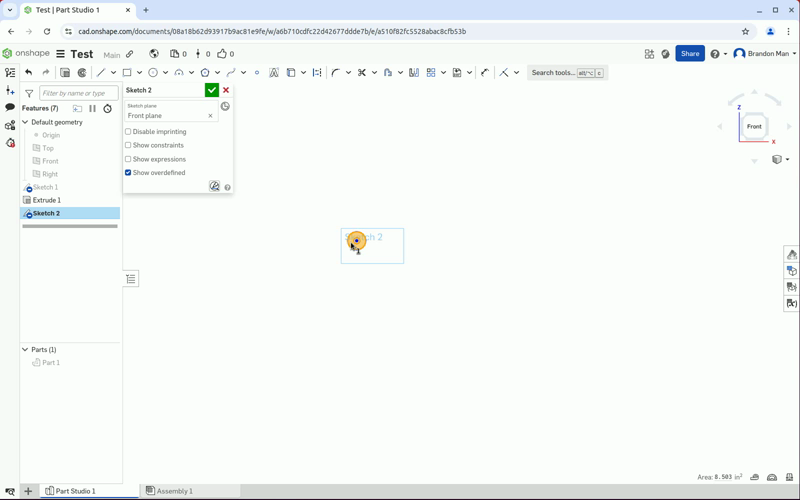
mouse_move(73, 352)
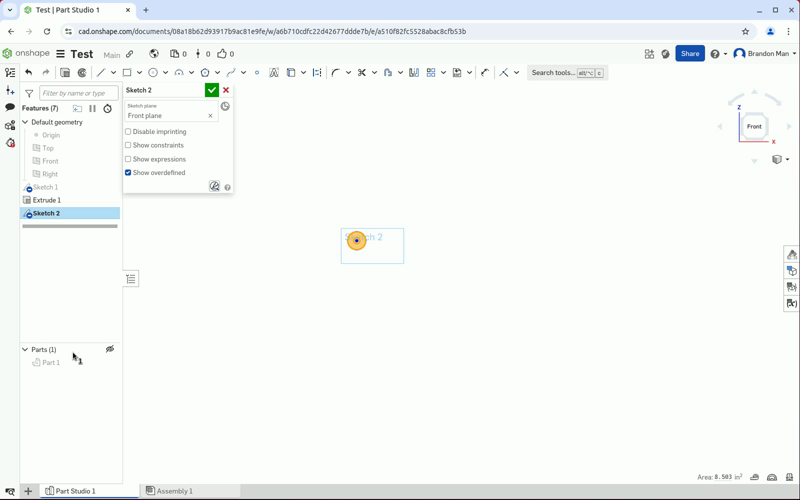
key(shift+y)
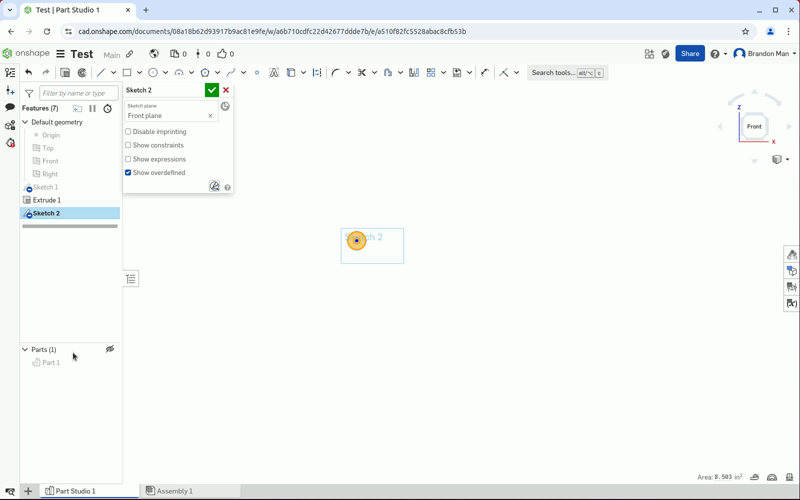
key(shift+e)
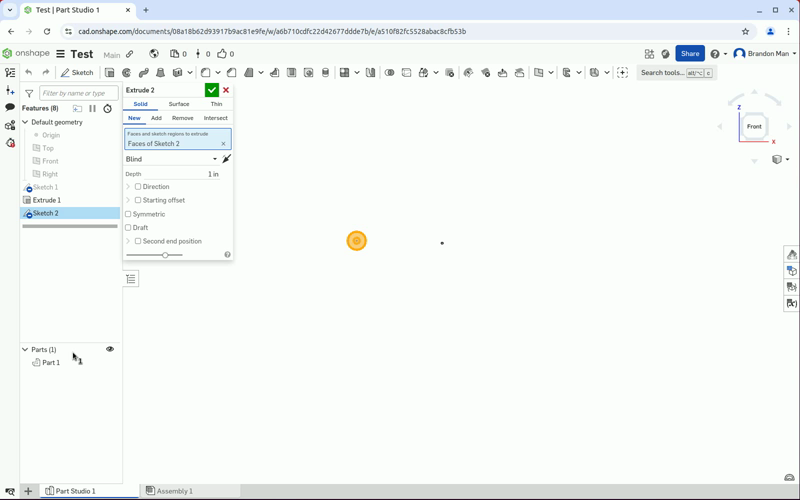
mouse_move(143, 106)
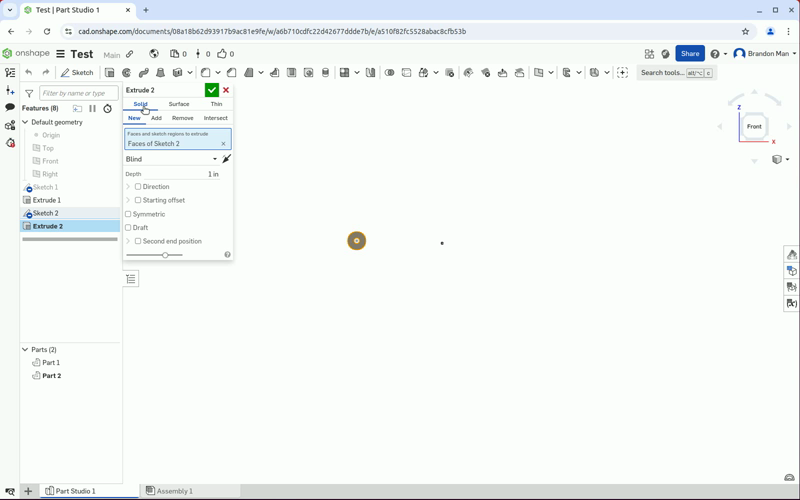
click(143, 106)
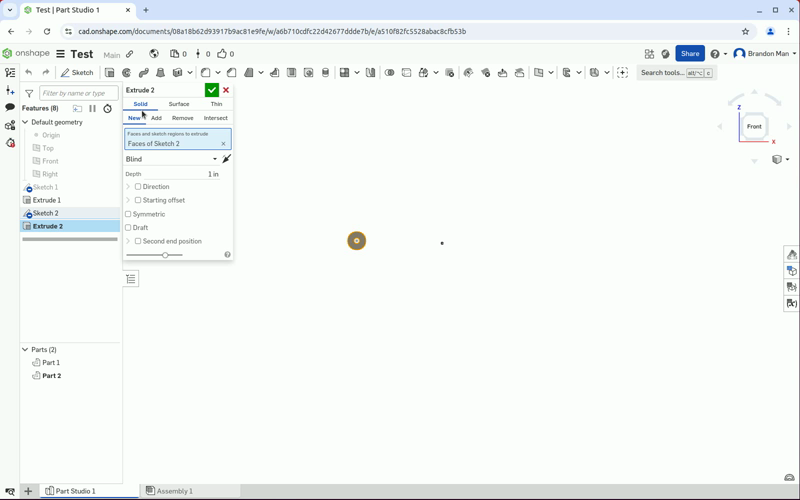
mouse_move(137, 120)
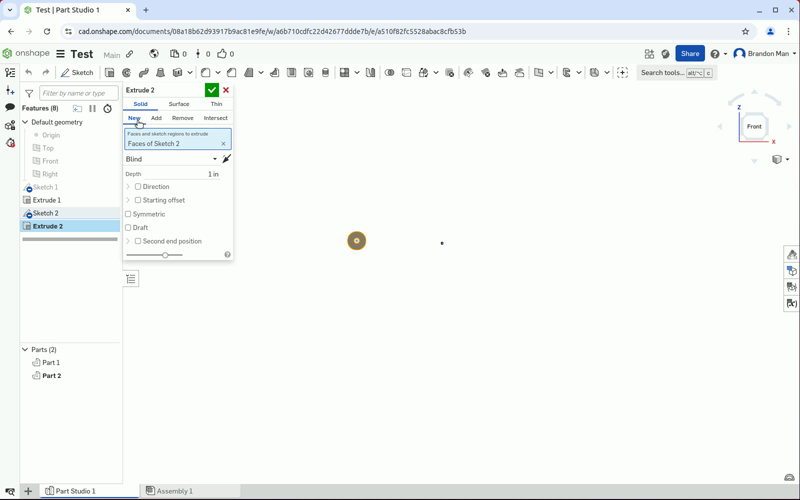
click(137, 120)
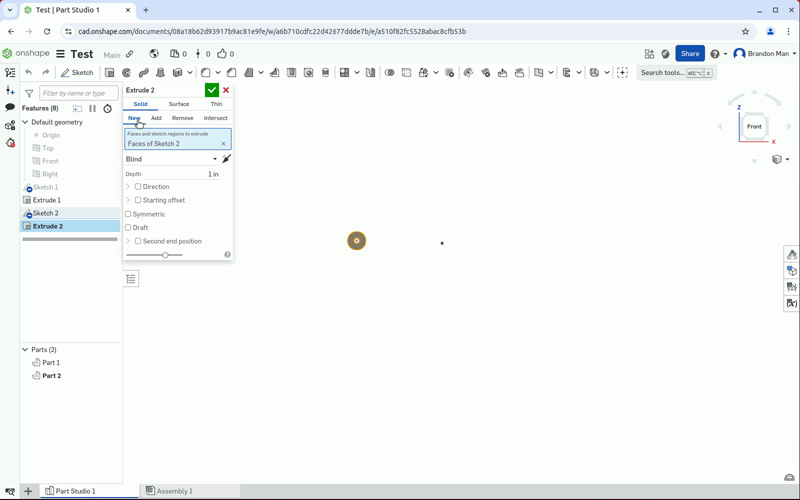
key(tab, 4)
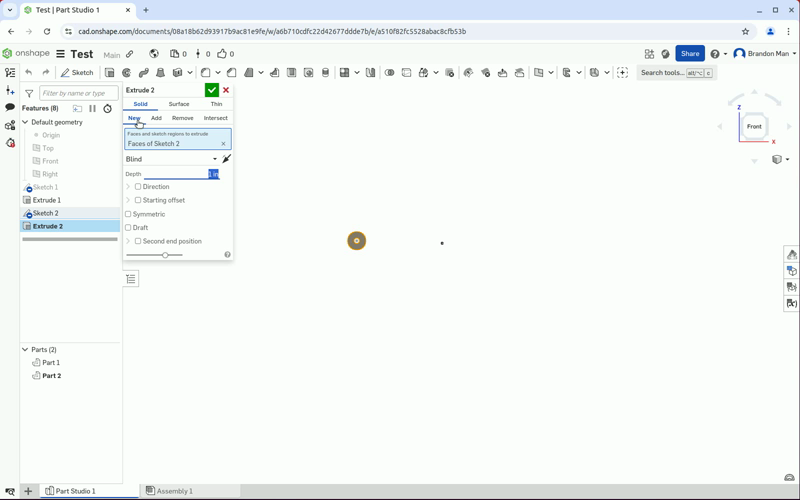
text(2.407)
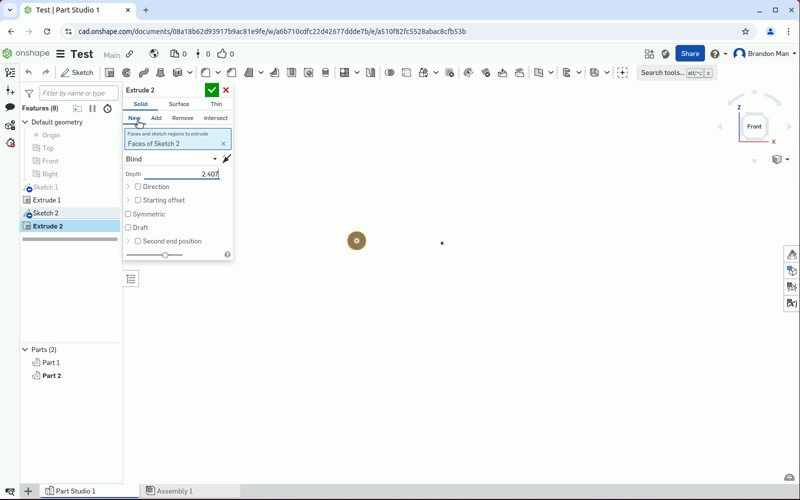
key(enter)
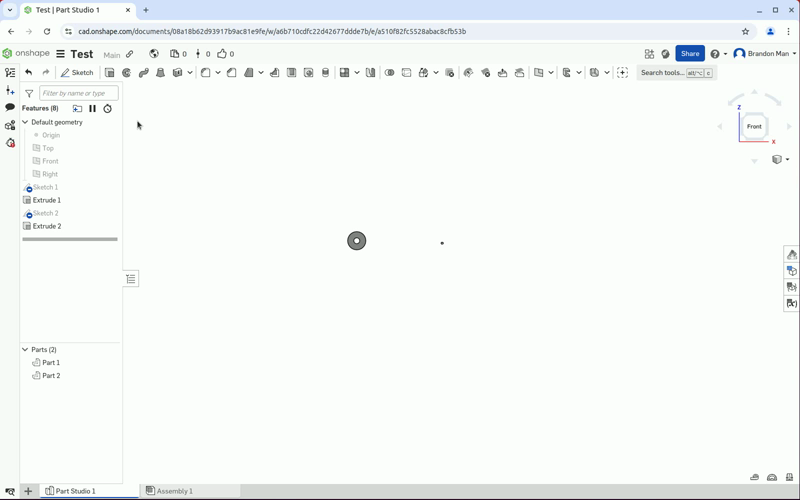
key(shift+h)
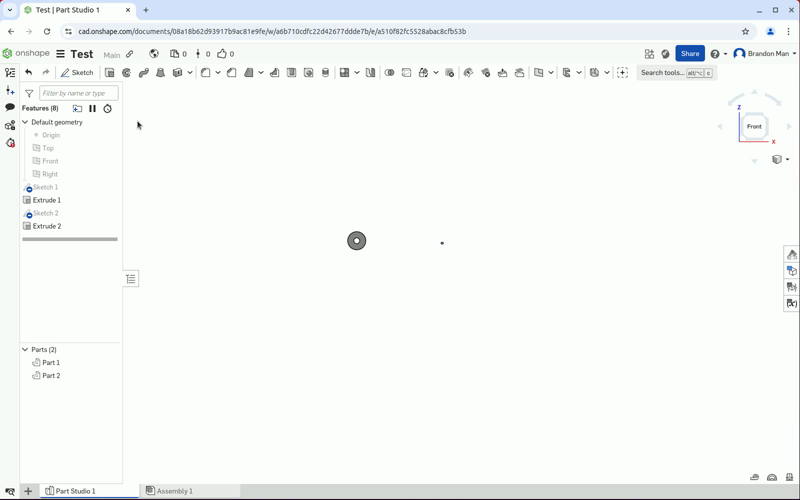
key(shift+h)
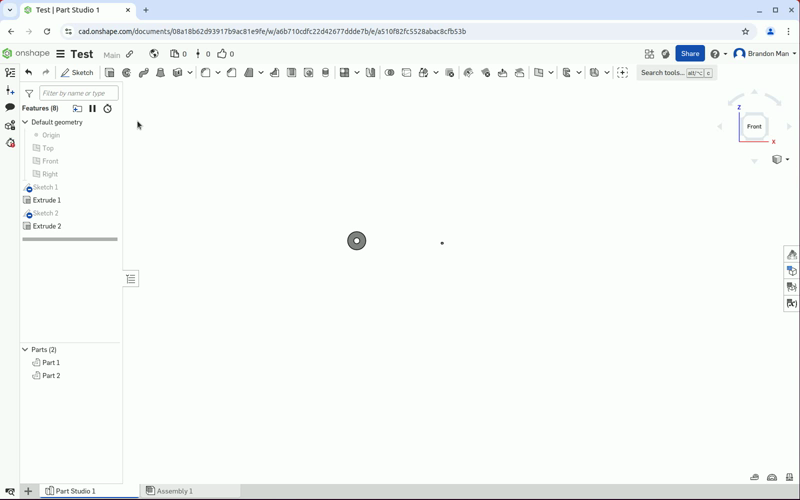
mouse_move(73, 189)
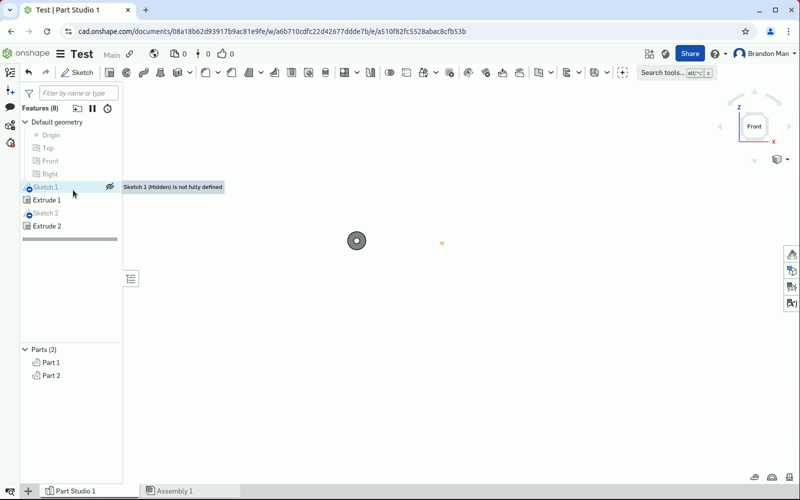
click(73, 189)
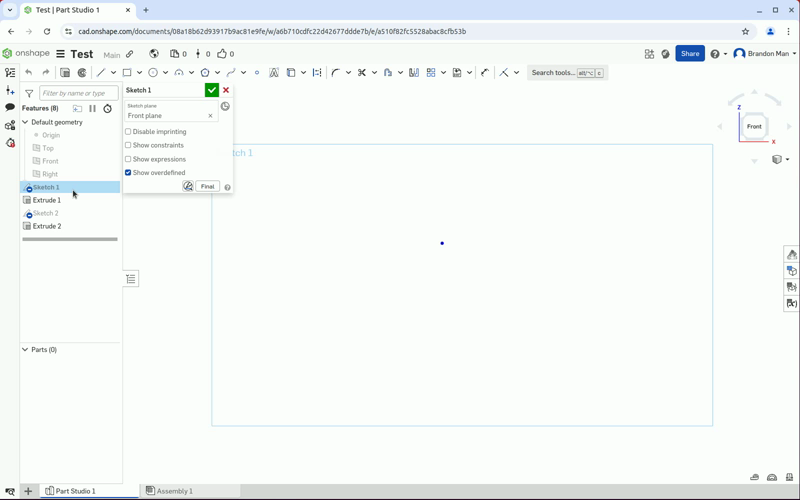
mouse_move(229, 92)
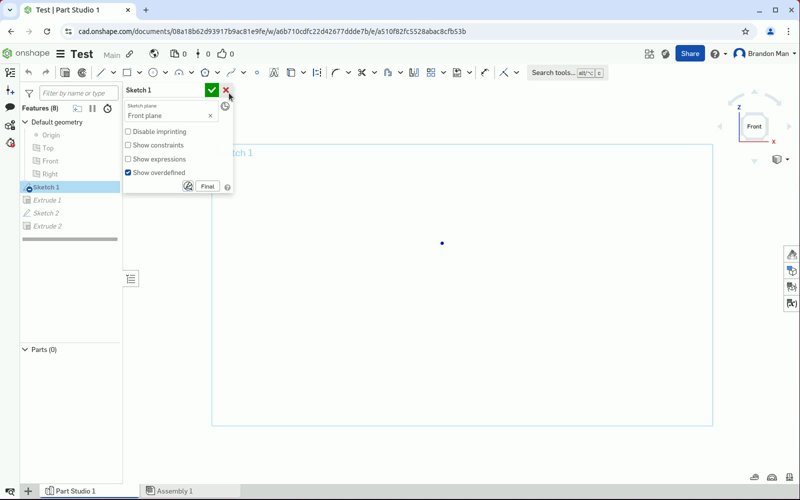
click(229, 92)
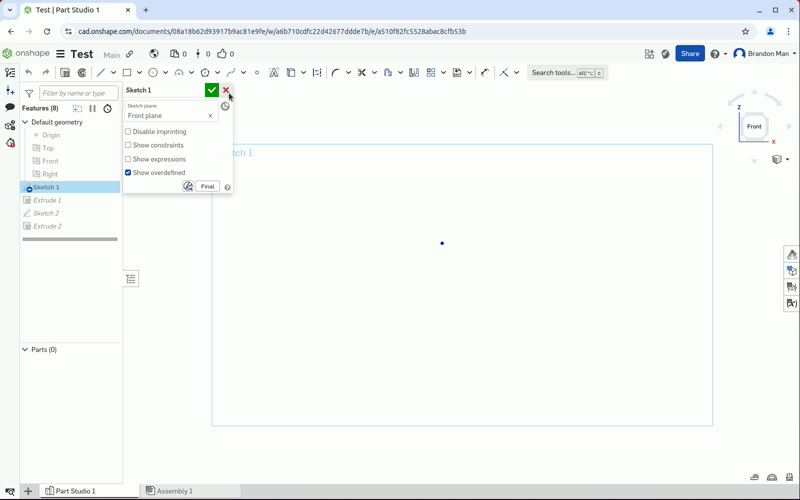
key(shift+s)
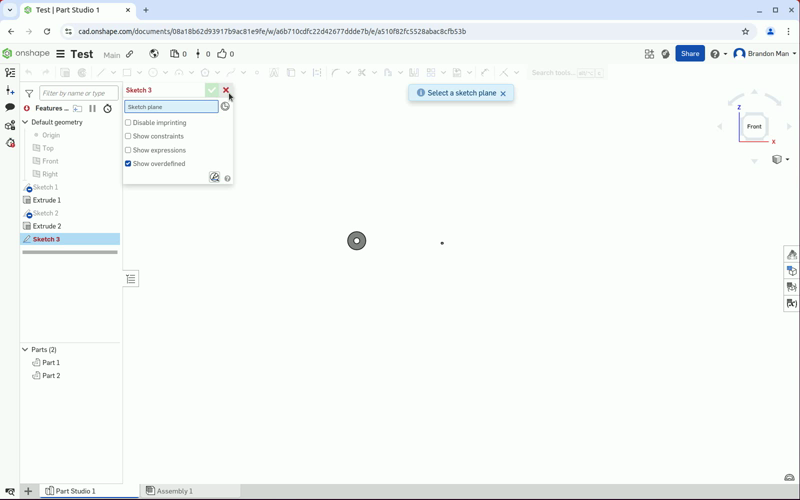
mouse_move(73, 163)
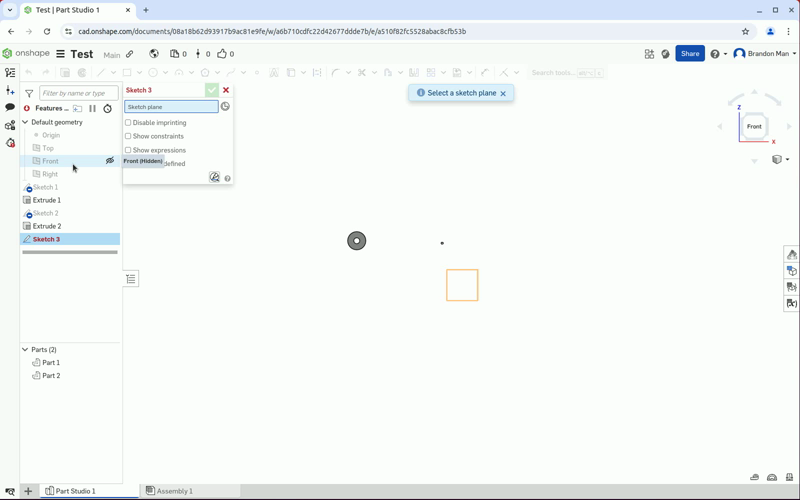
click(73, 163)
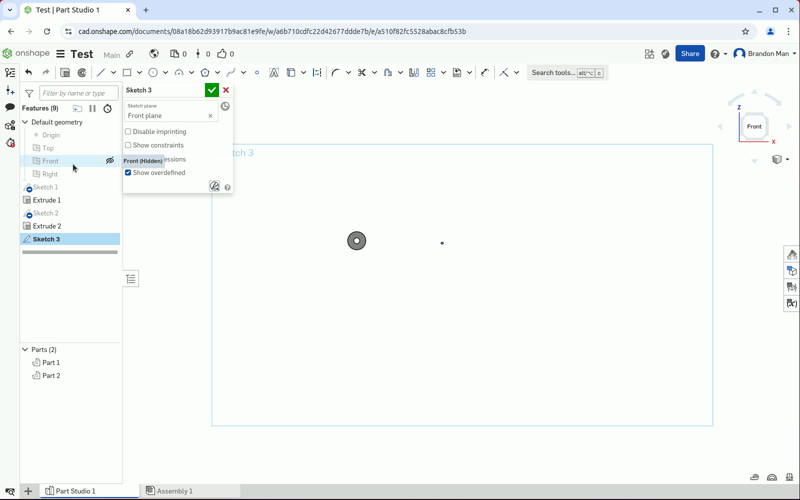
mouse_move(73, 352)
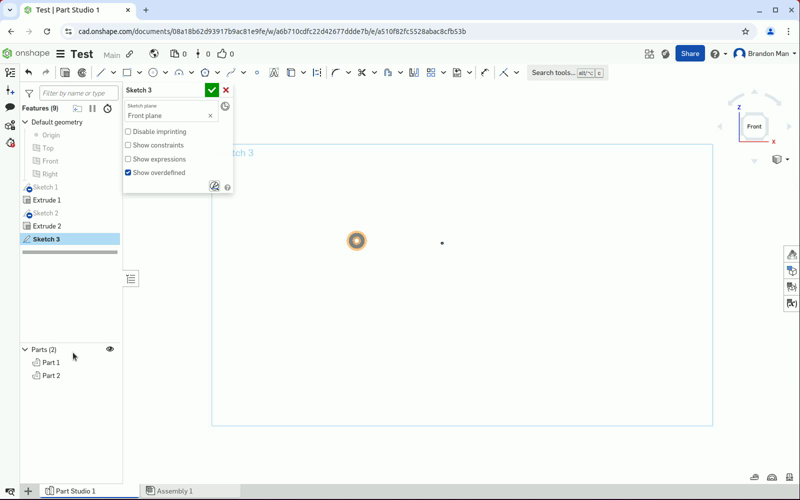
key(y)
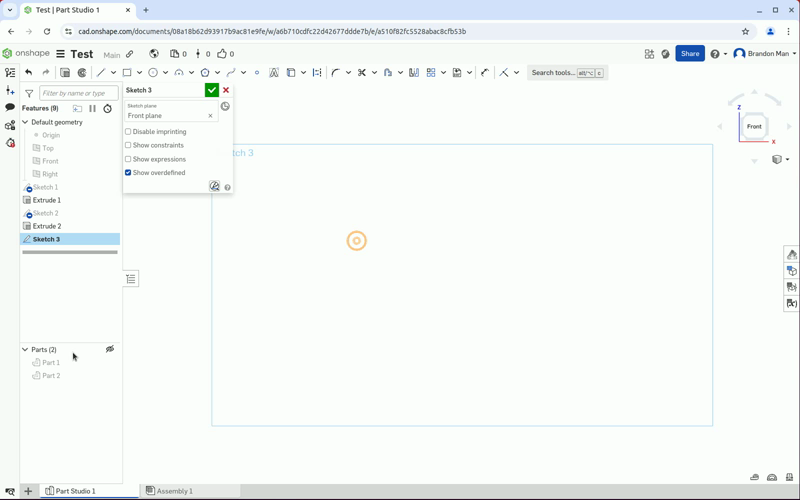
key(c)
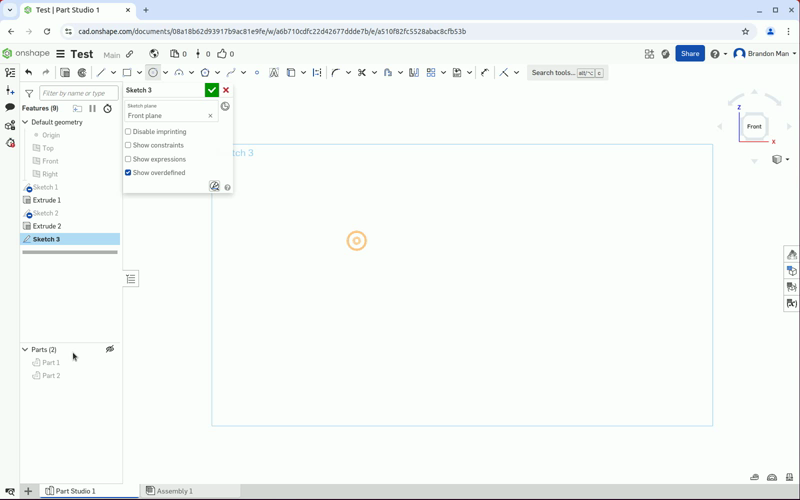
key_down(shift)
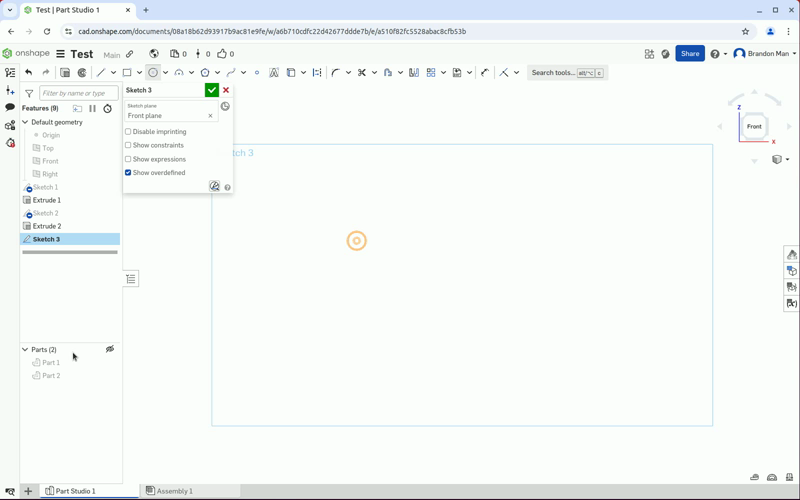
mouse_move(393, 240)
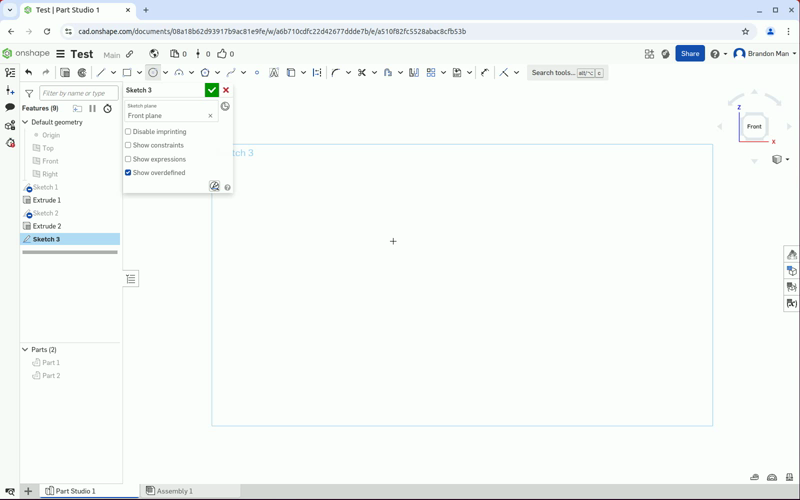
click(393, 240)
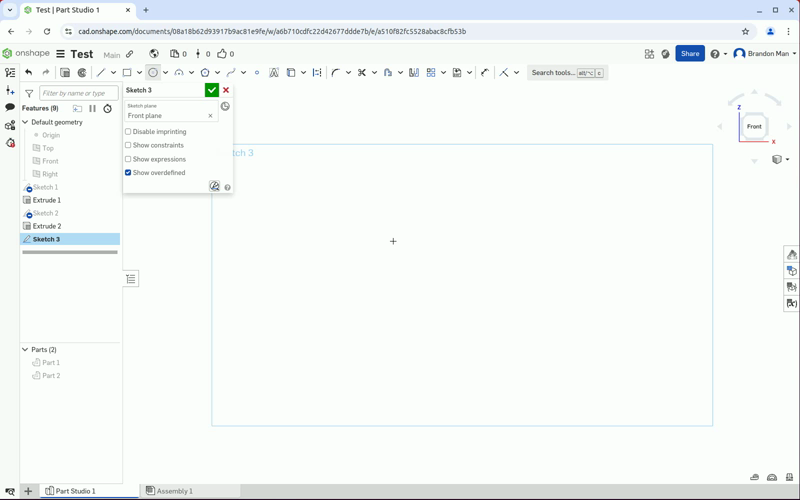
key_up(shift)
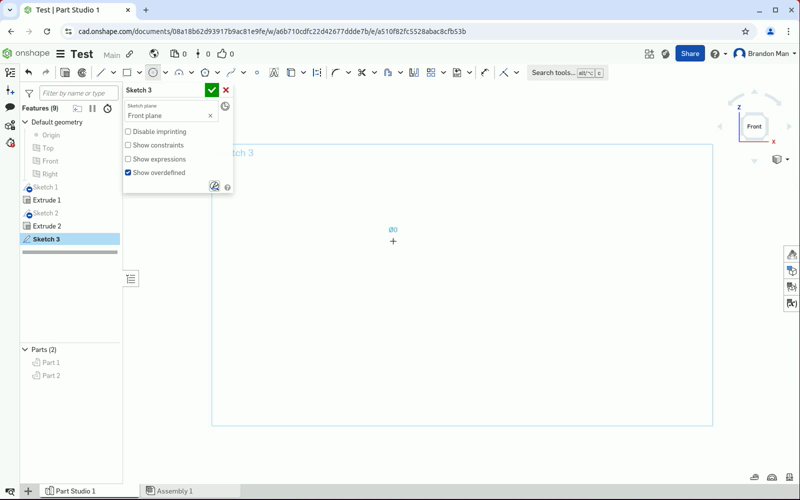
mouse_move(401, 240)
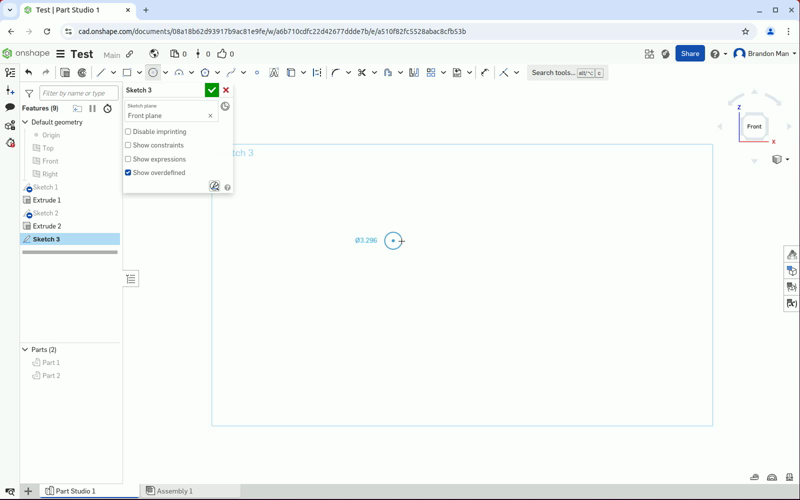
click(401, 240)
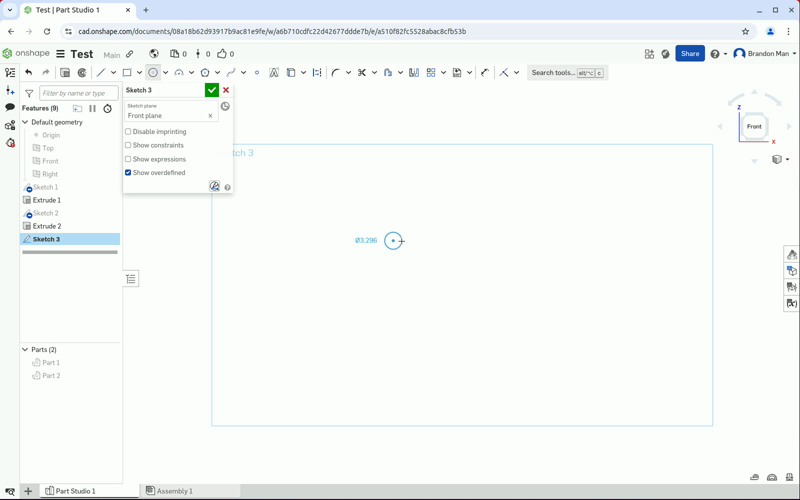
key(esc)
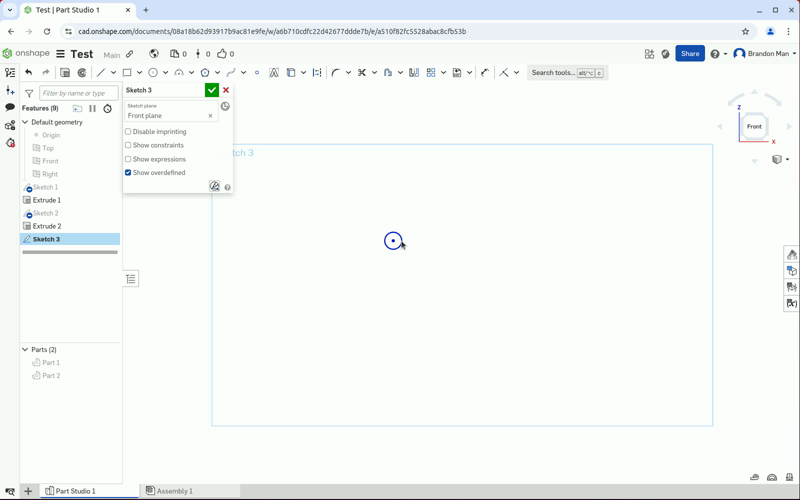
key(c)
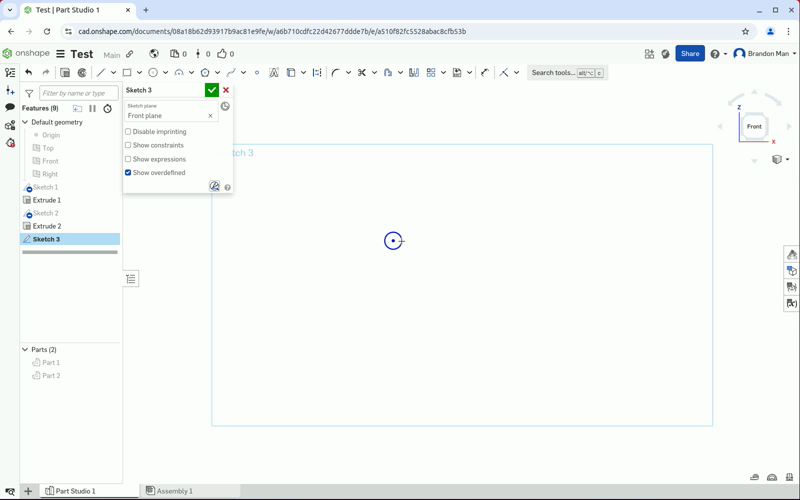
key_down(shift)
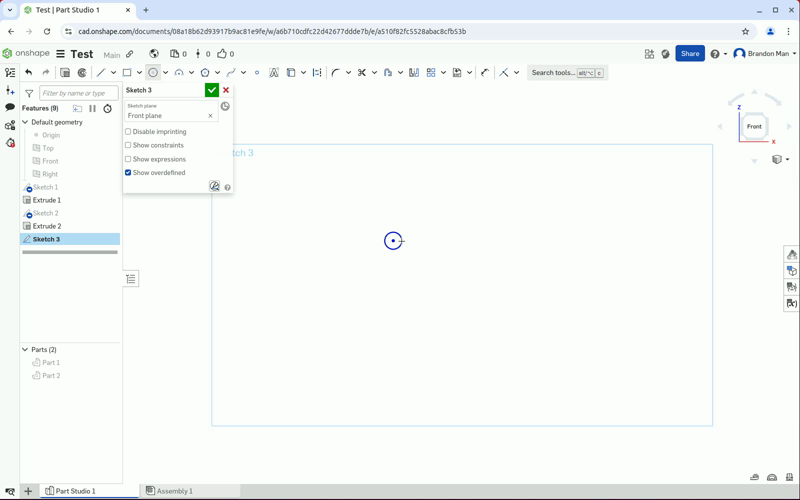
mouse_move(393, 240)
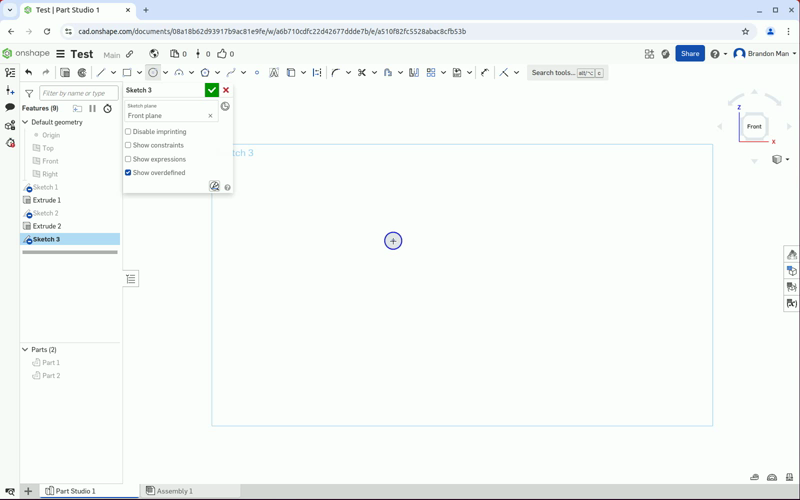
click(393, 240)
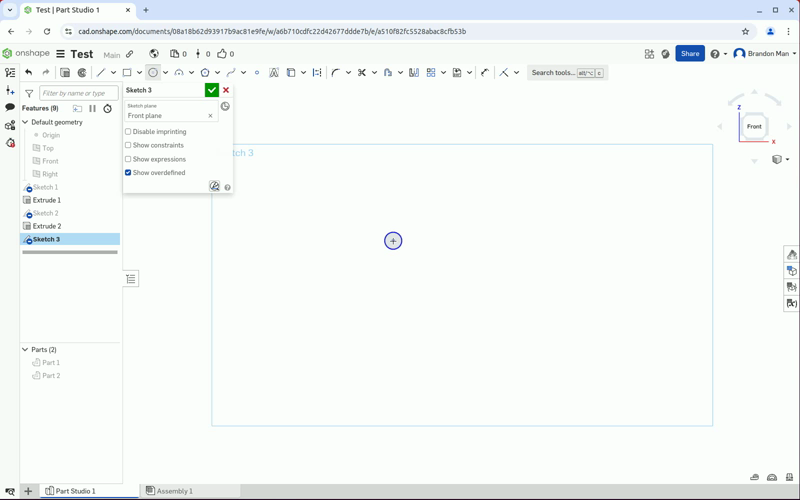
key_up(shift)
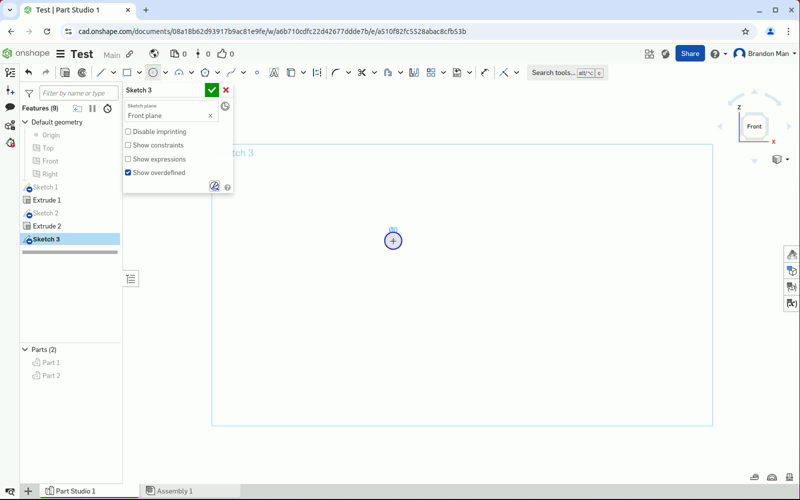
mouse_move(396, 240)
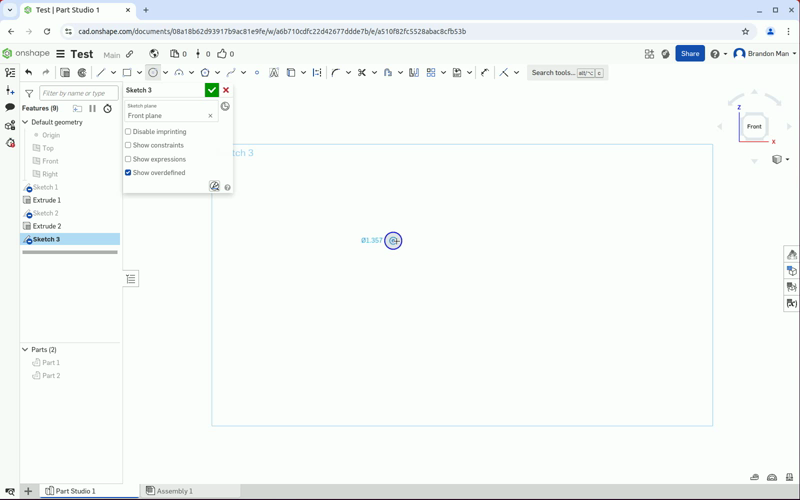
scroll(6)
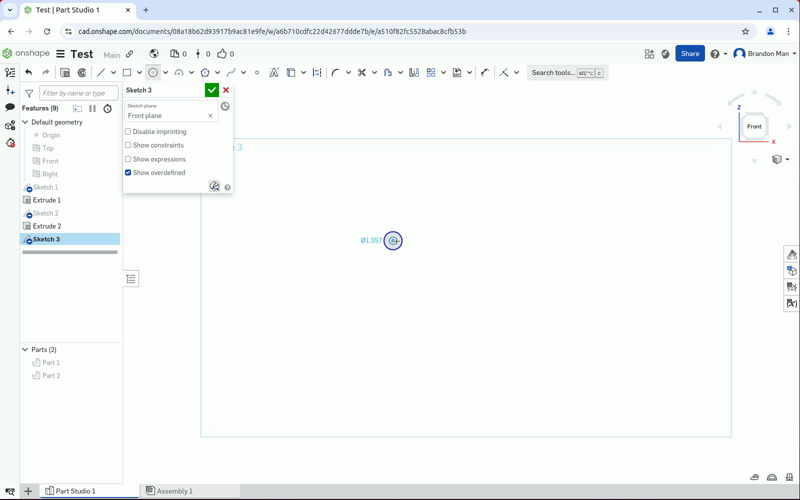
scroll(6)
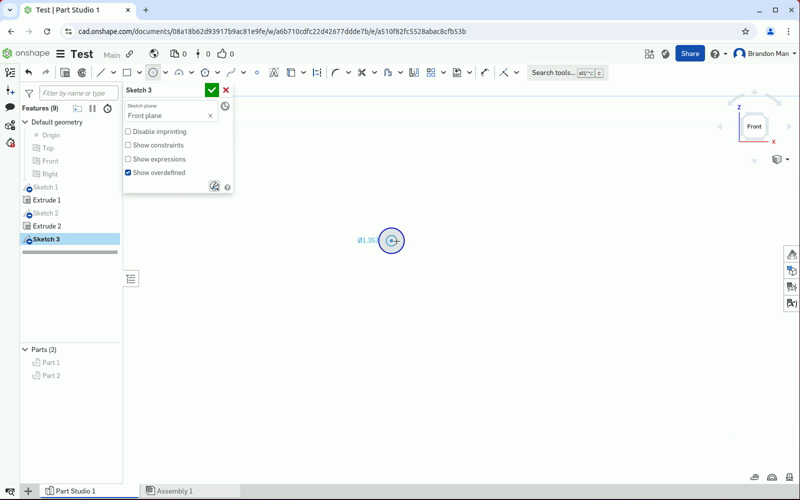
scroll(6)
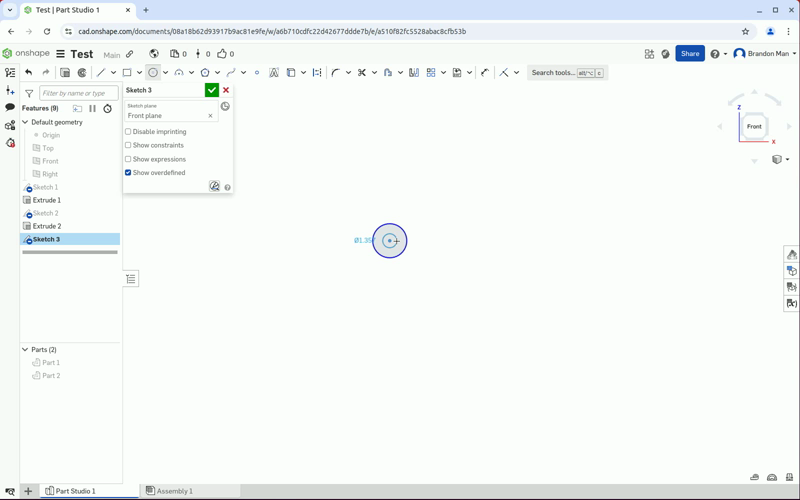
scroll(6)
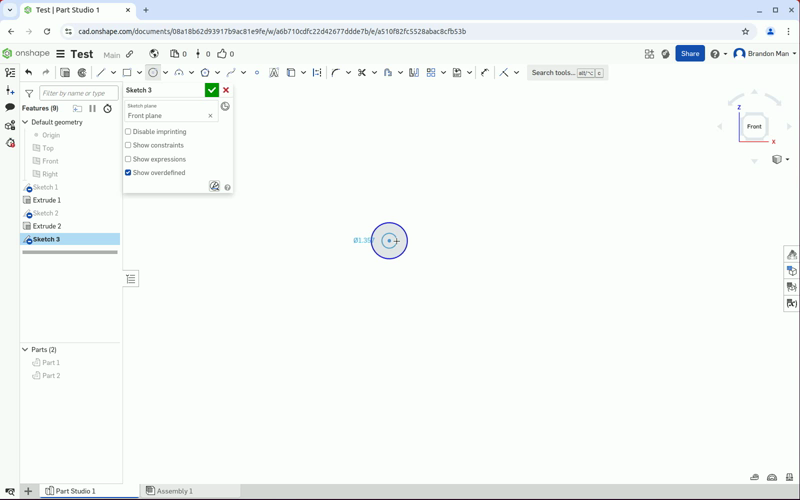
scroll(6)
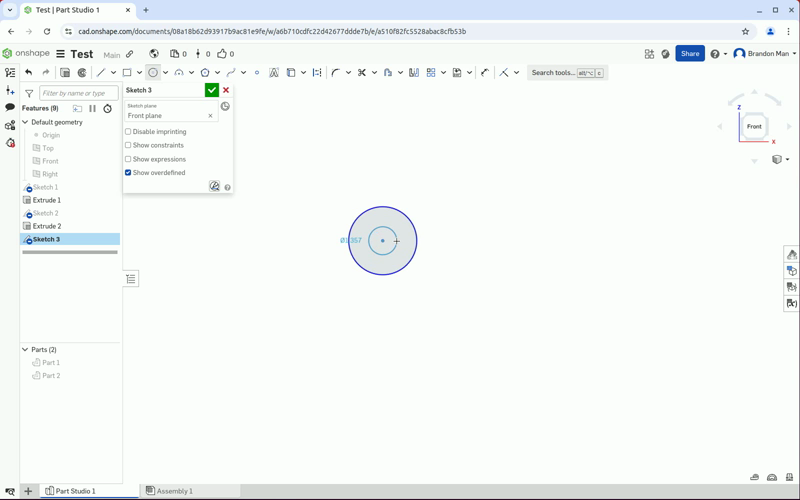
scroll(6)
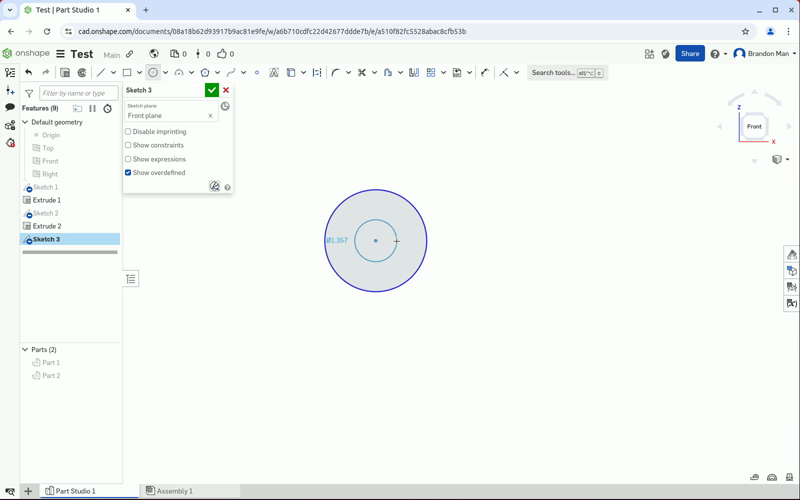
scroll(6)
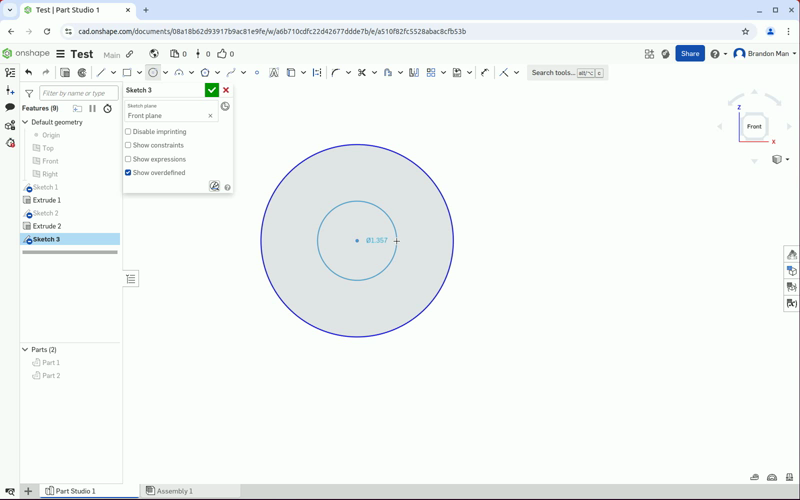
click(396, 240)
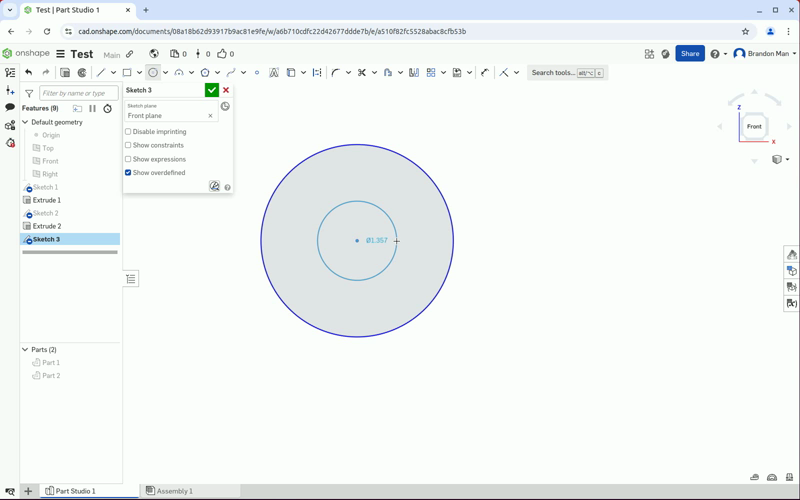
scroll(-6)
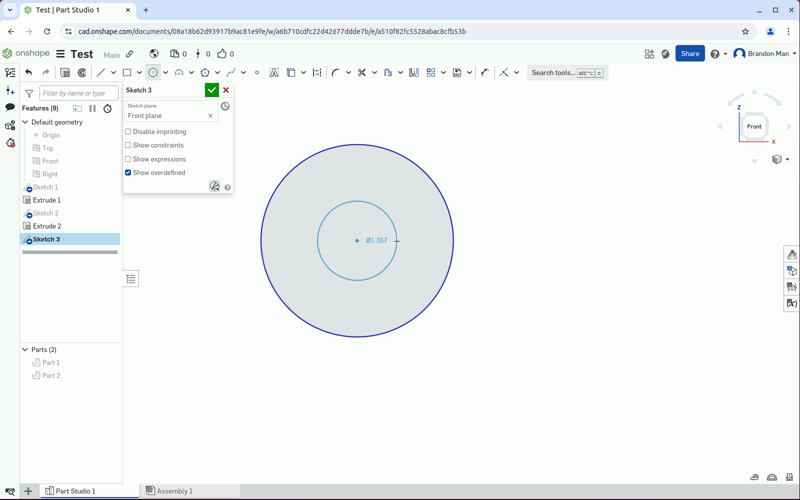
scroll(-6)
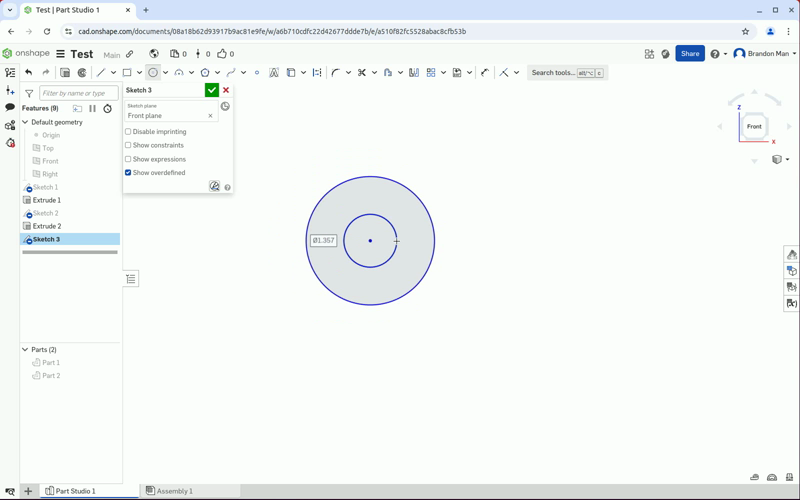
scroll(-6)
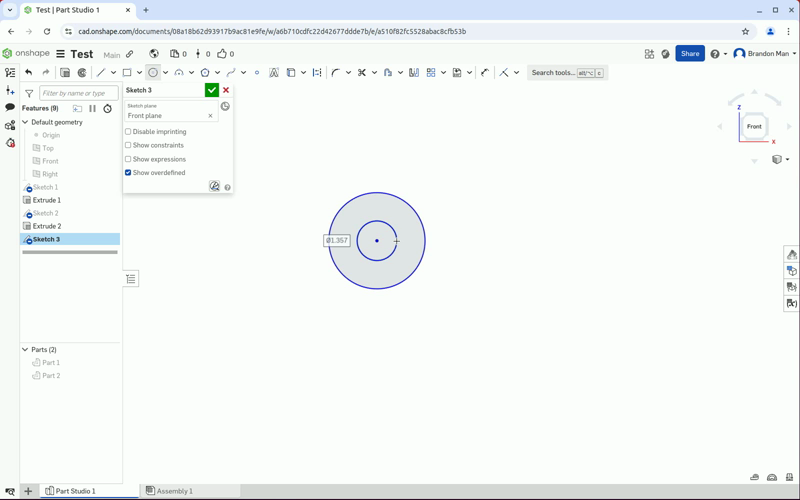
scroll(-6)
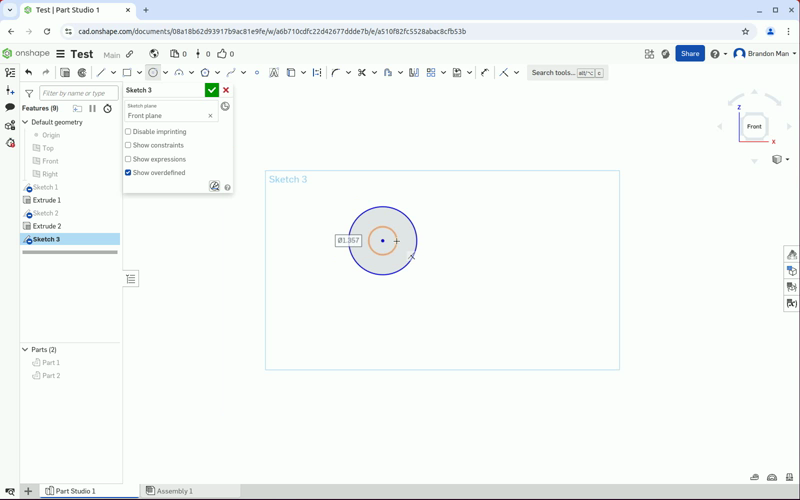
scroll(-6)
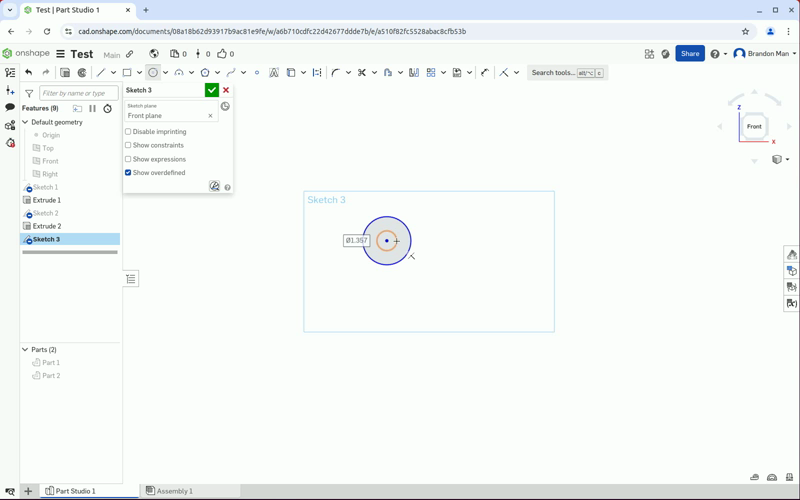
scroll(-6)
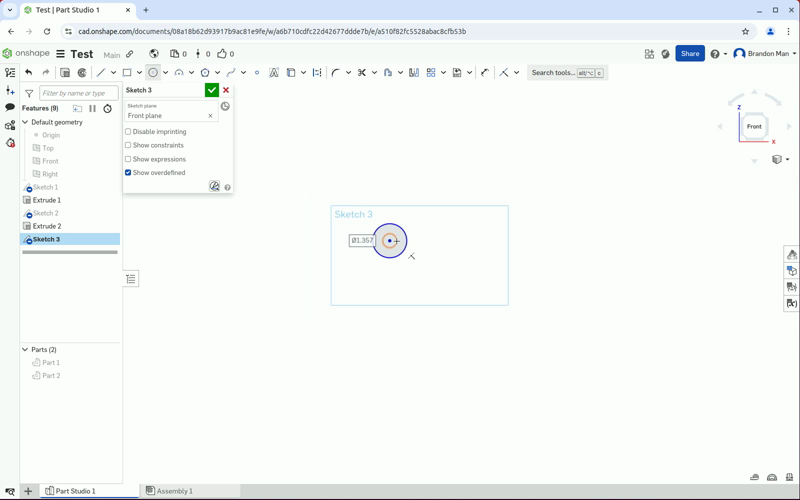
scroll(-6)
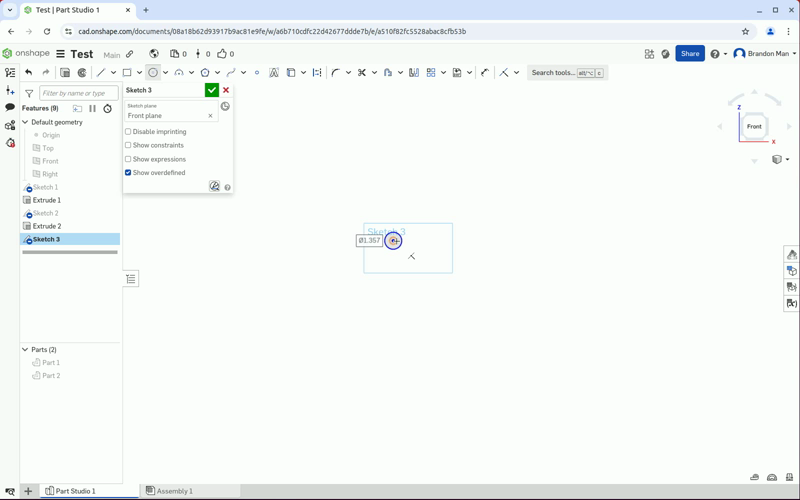
key(esc)
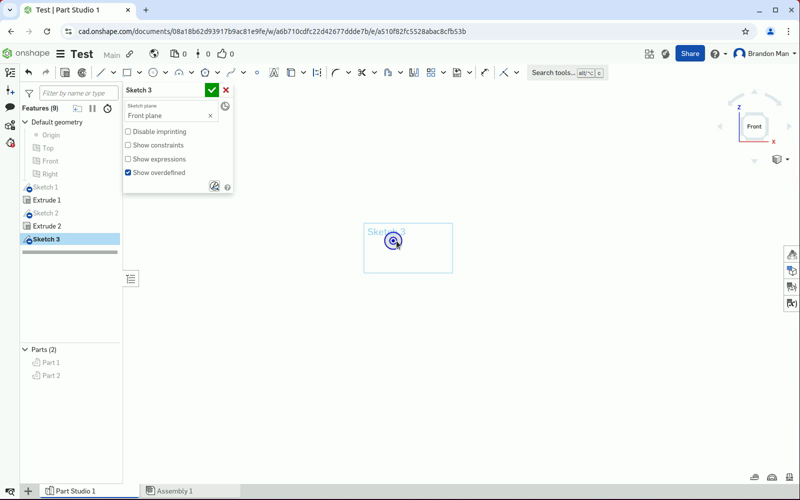
mouse_move(396, 239)
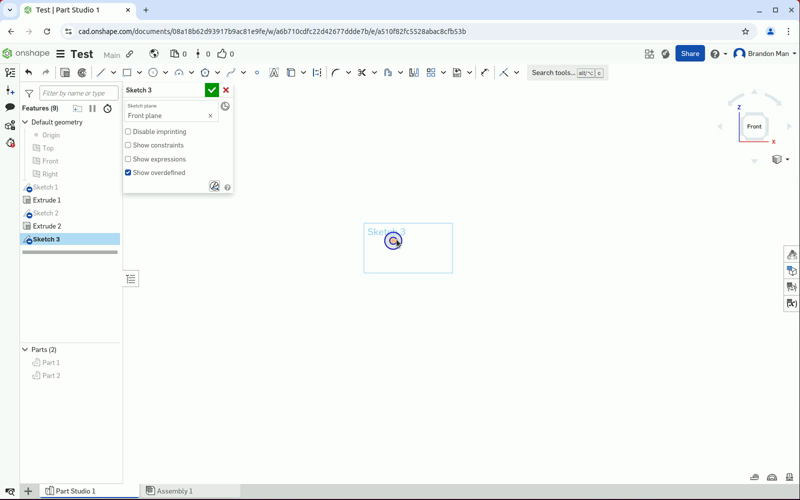
scroll(6)
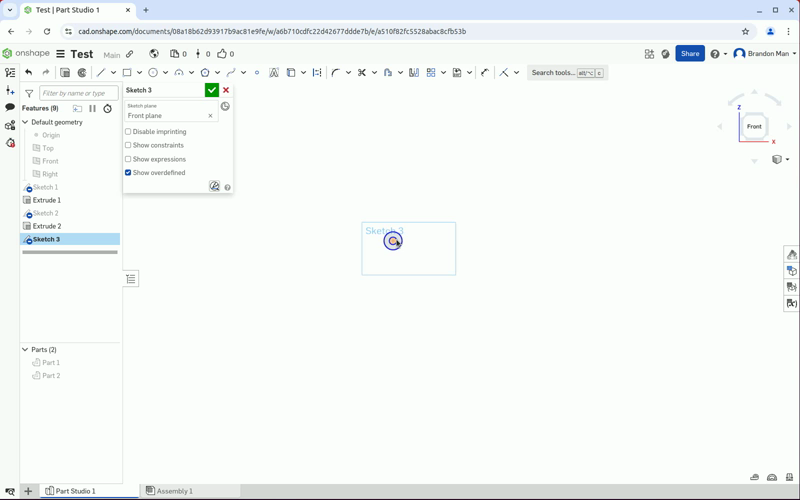
scroll(6)
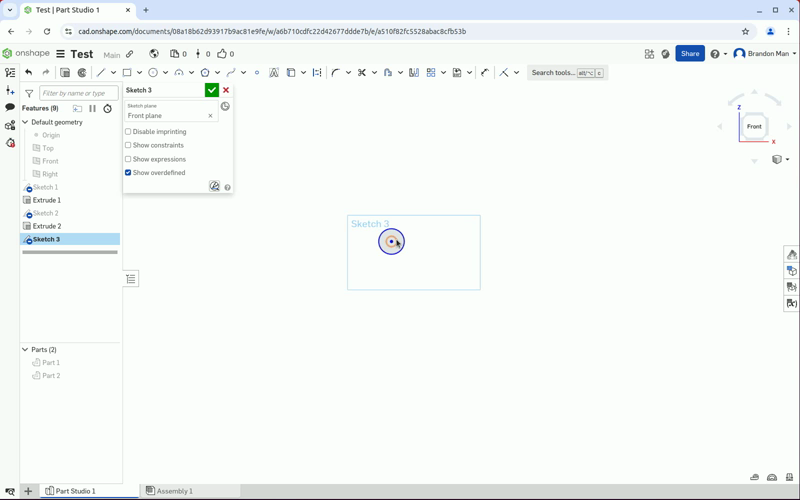
scroll(6)
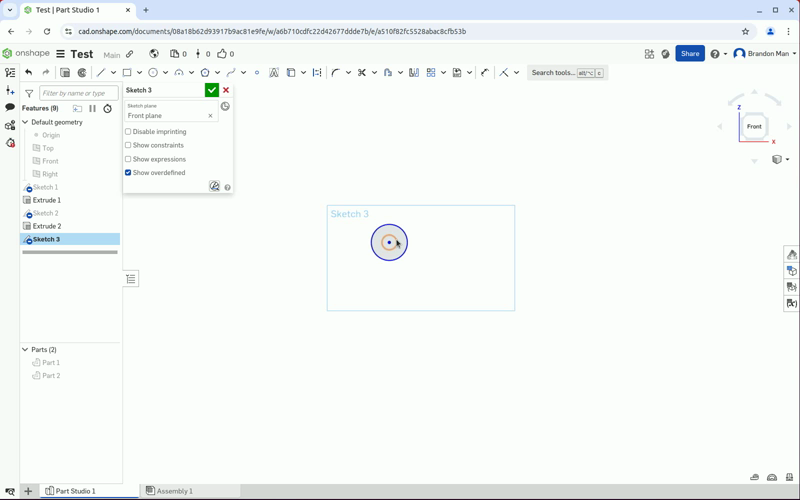
scroll(6)
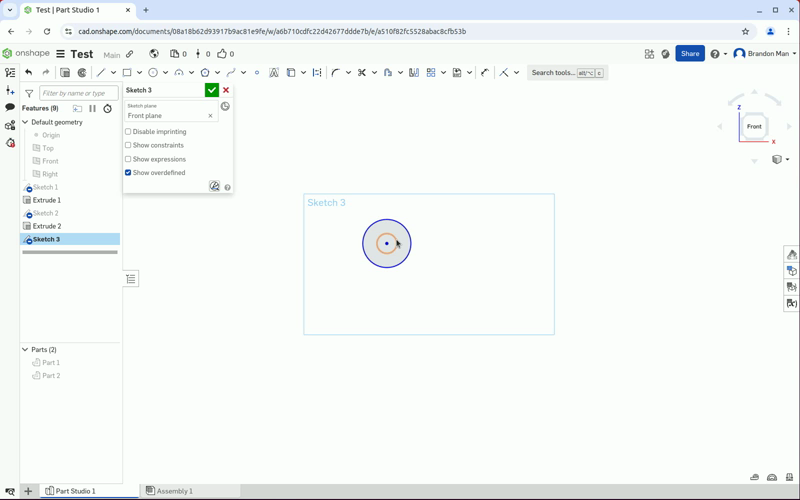
scroll(6)
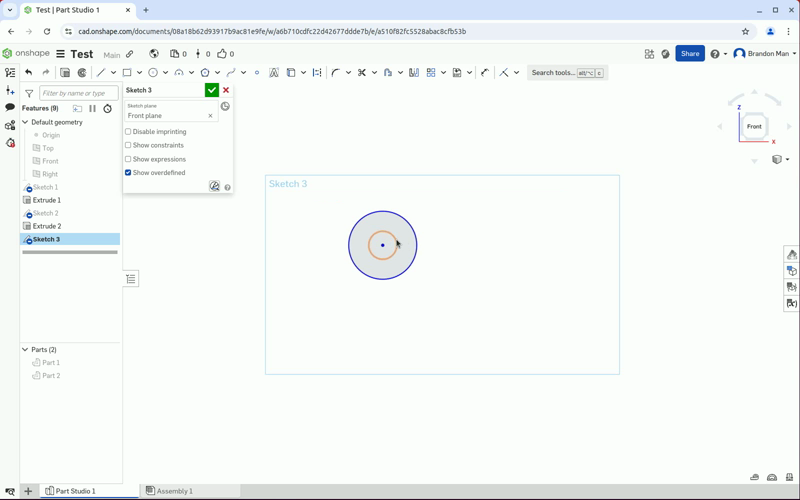
scroll(6)
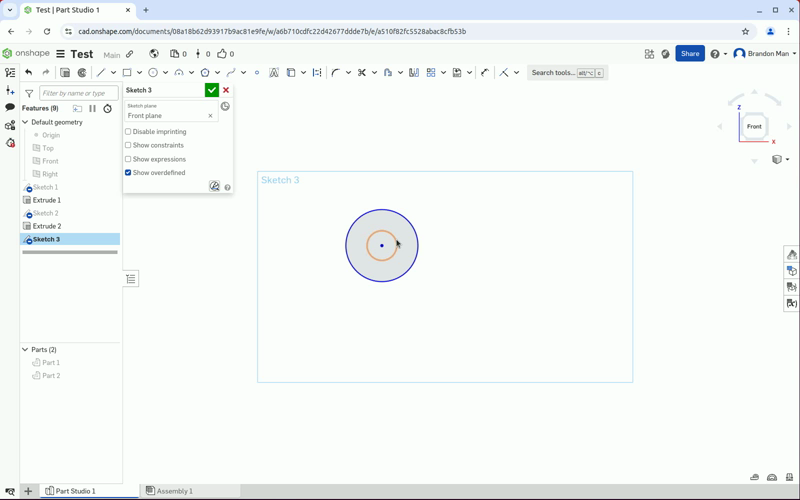
scroll(6)
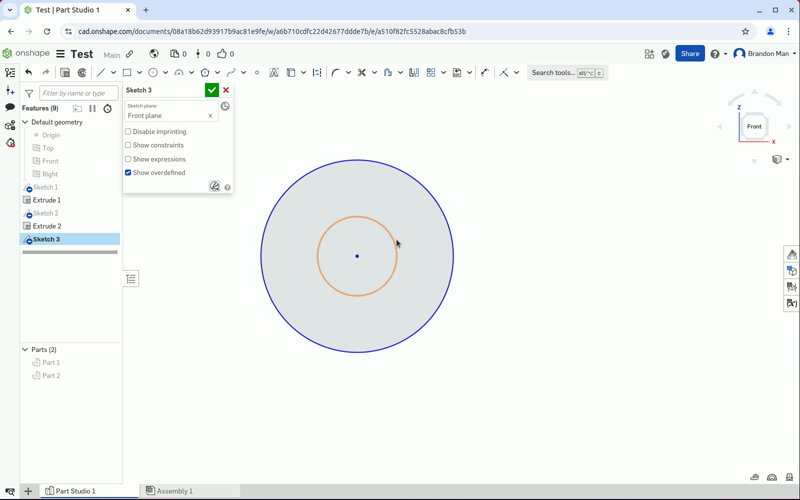
click(396, 239)
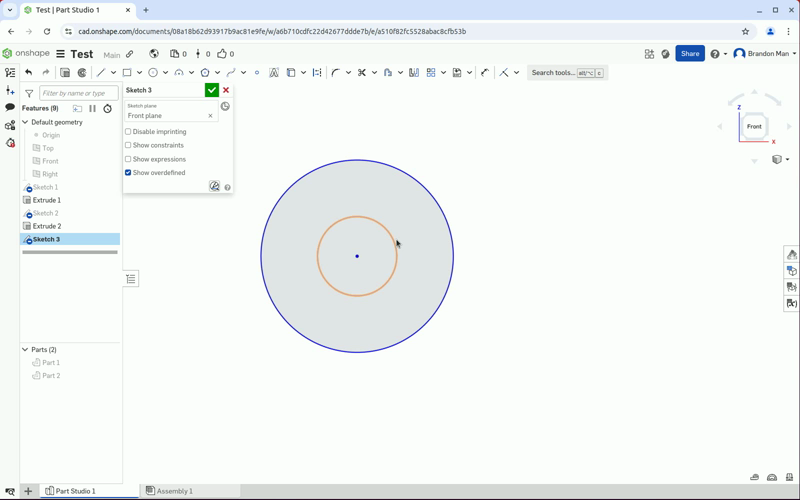
scroll(-6)
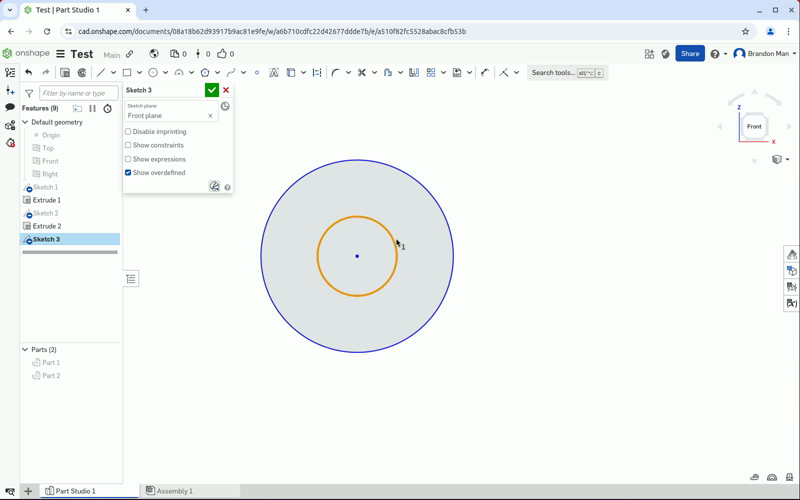
scroll(-6)
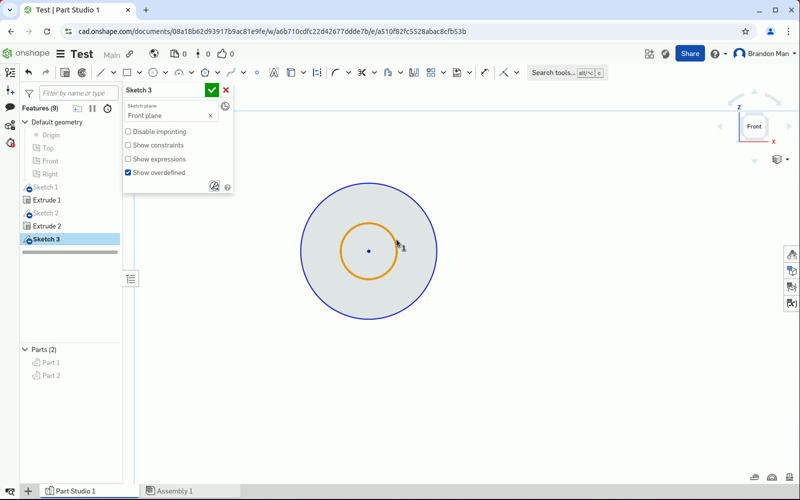
scroll(-6)
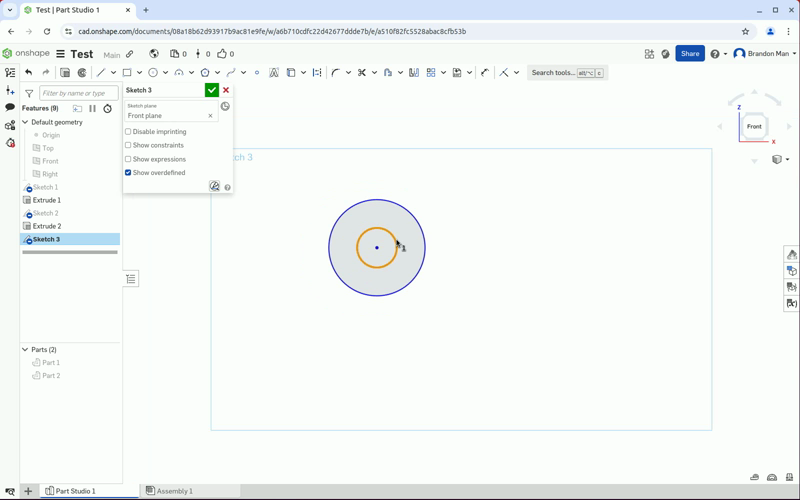
scroll(-6)
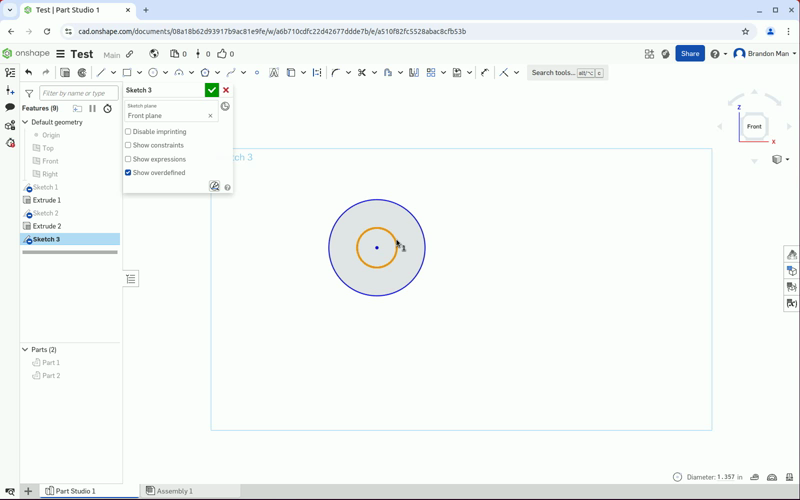
scroll(-6)
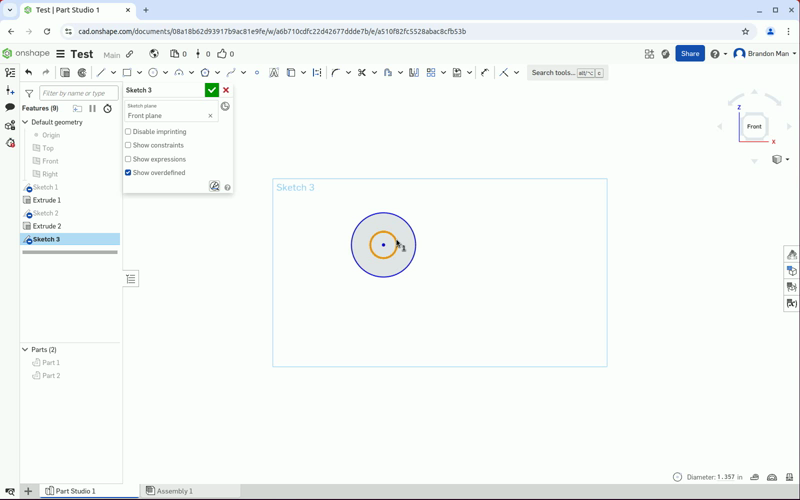
scroll(-6)
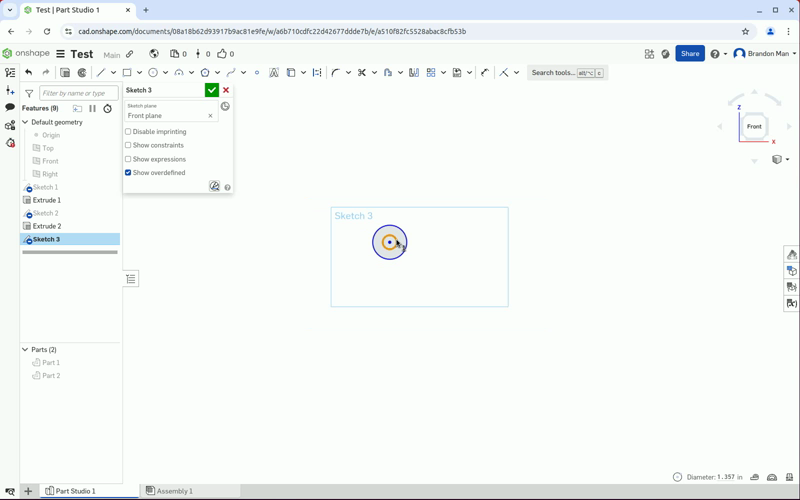
scroll(-6)
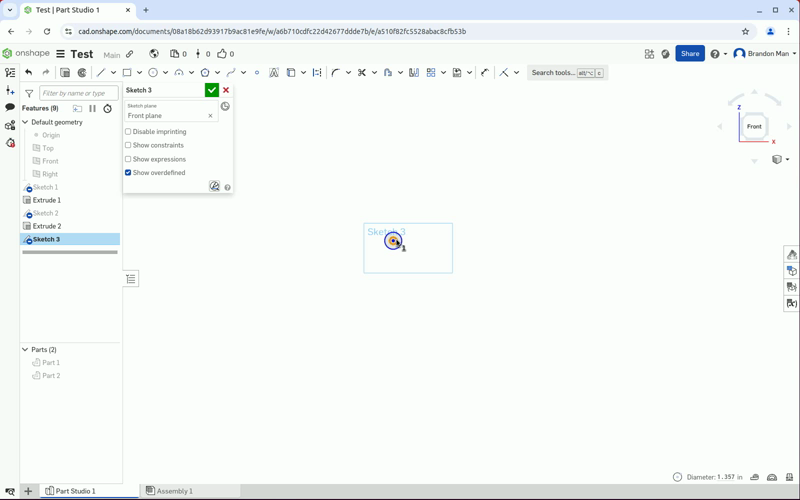
mouse_move(73, 352)
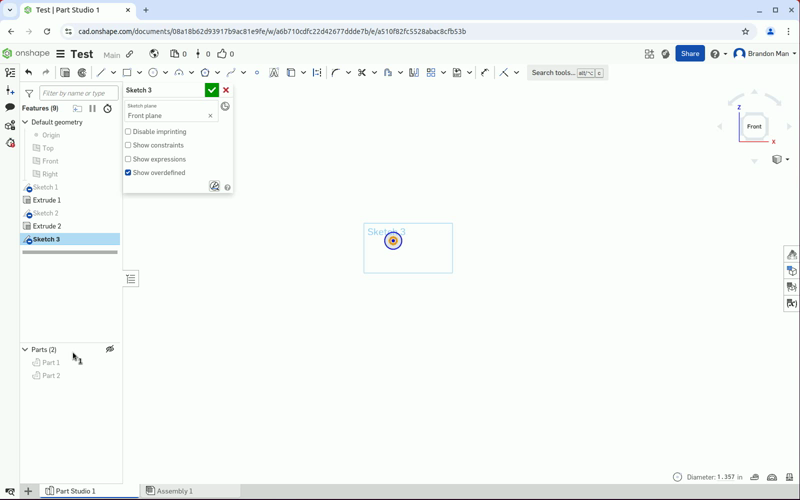
key(shift+y)
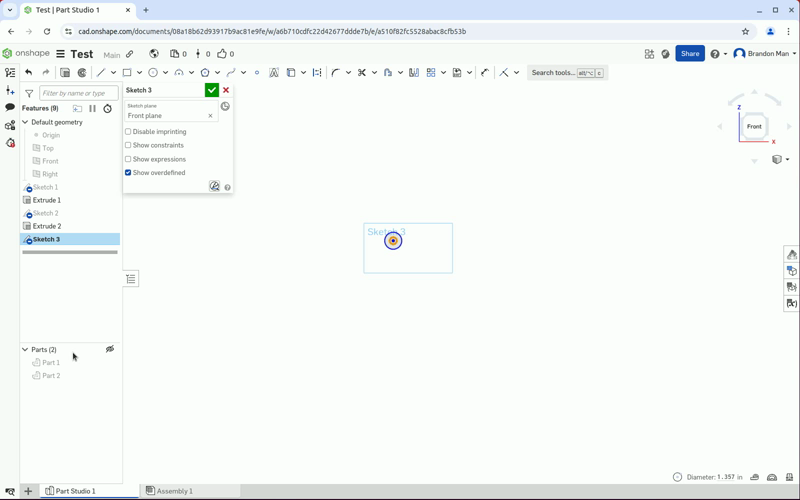
key(shift+e)
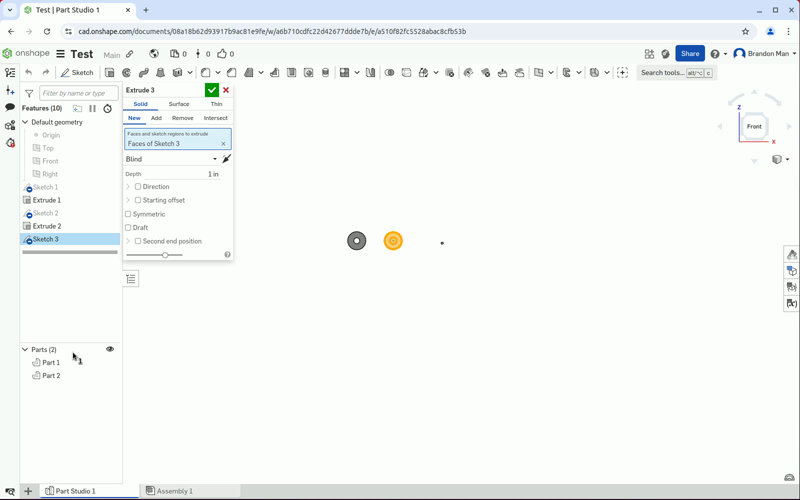
mouse_move(143, 106)
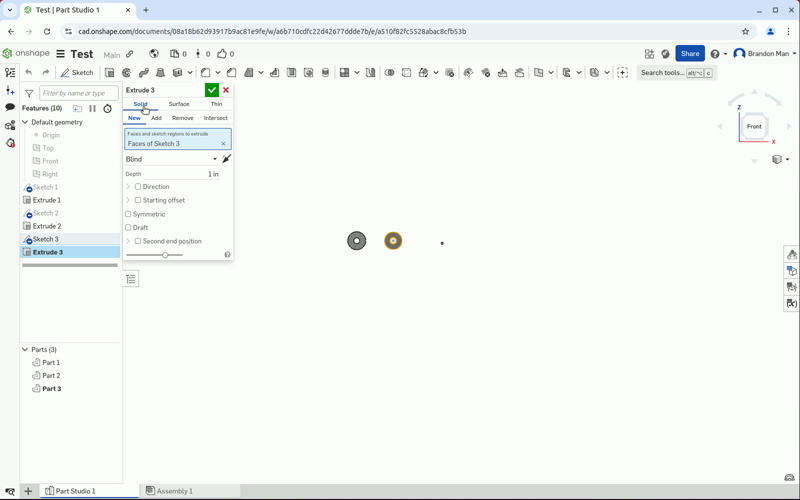
click(143, 106)
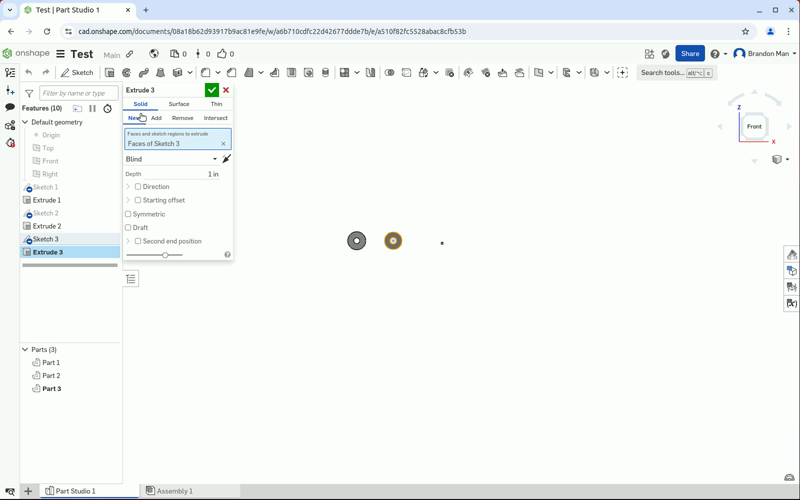
mouse_move(137, 120)
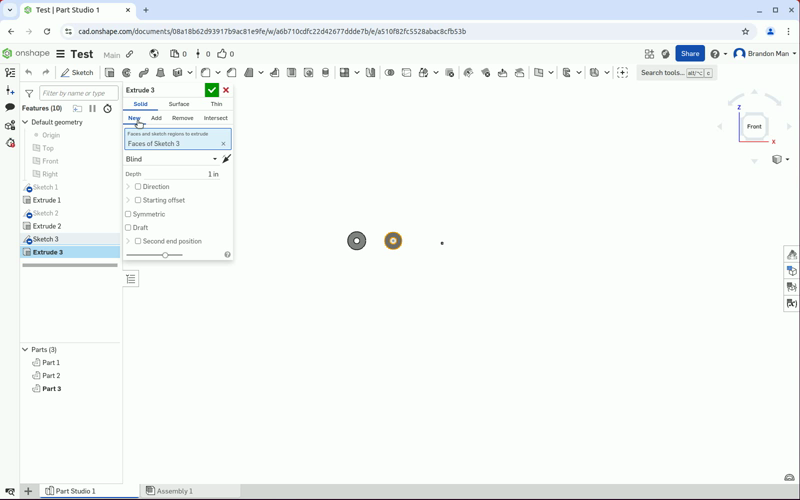
click(137, 120)
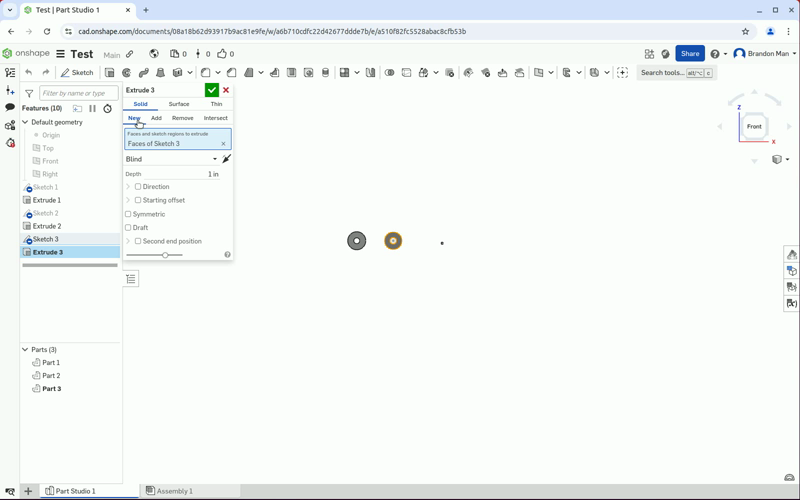
key(tab, 4)
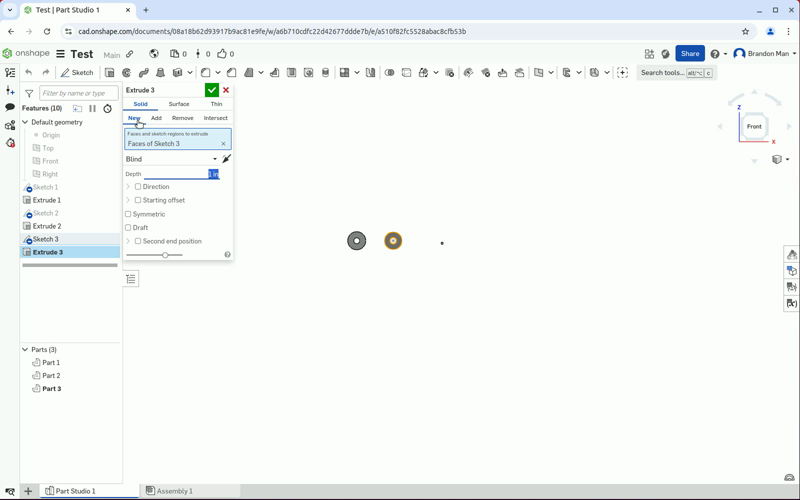
text(2.407)
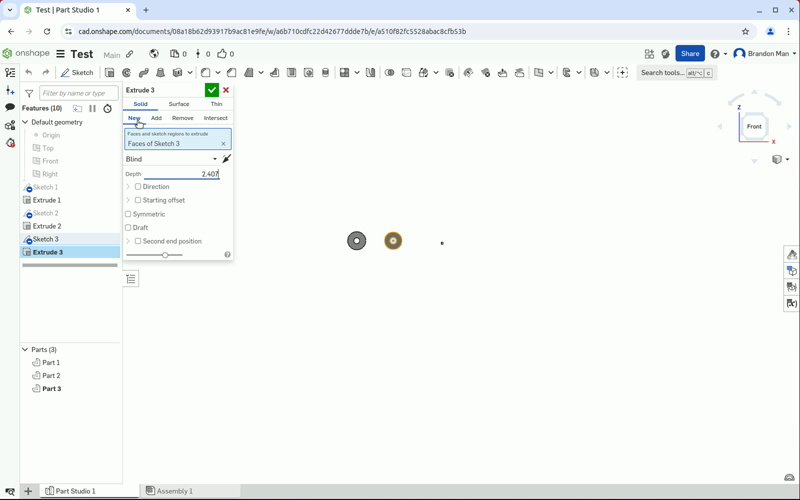
key(enter)
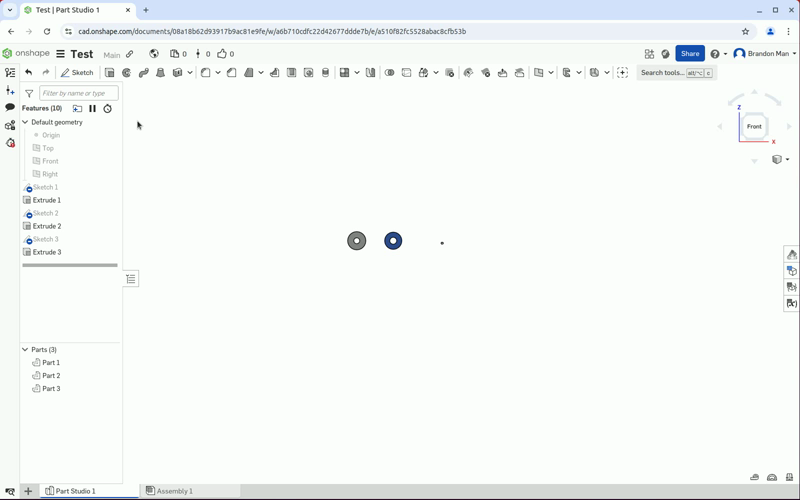
key(shift+h)
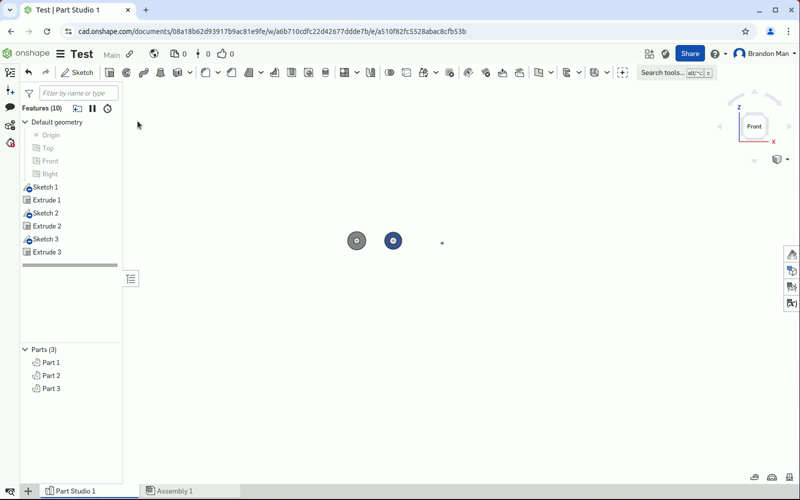
key(shift+h)
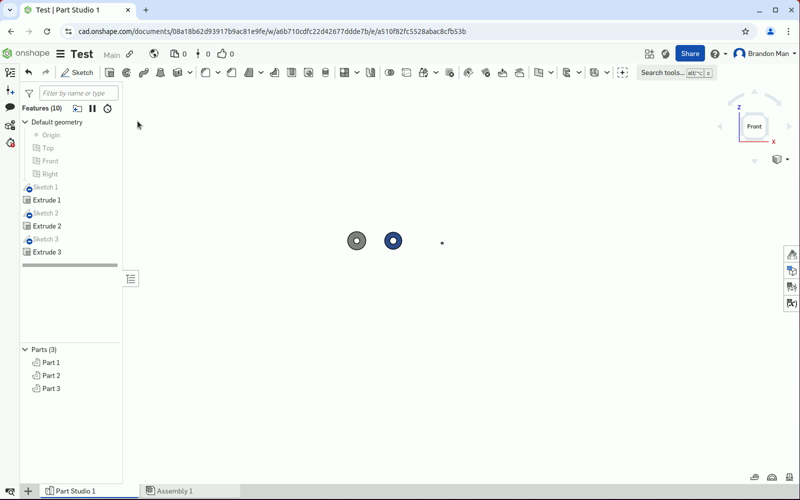
mouse_move(73, 189)
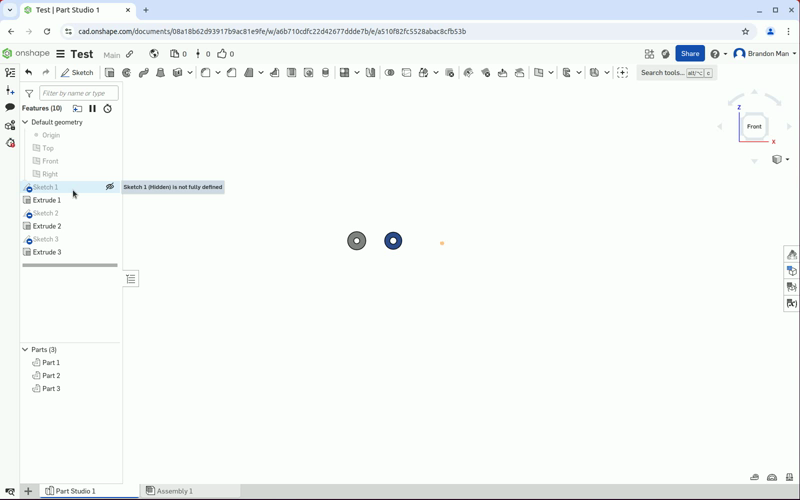
click(73, 189)
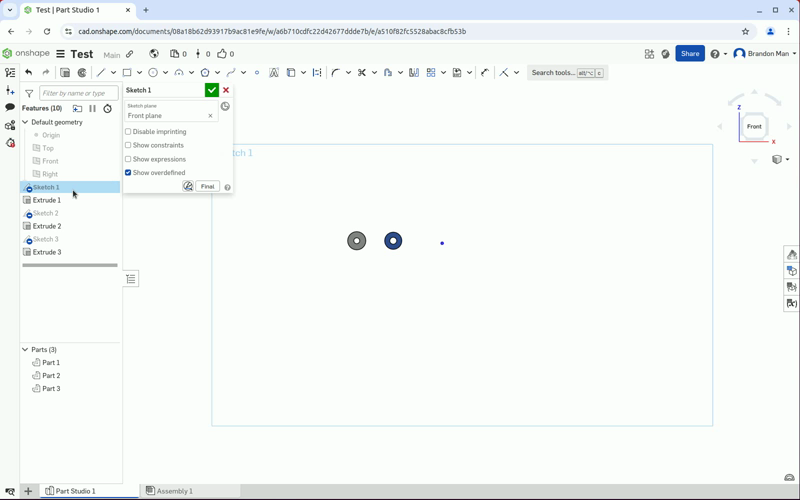
mouse_move(229, 92)
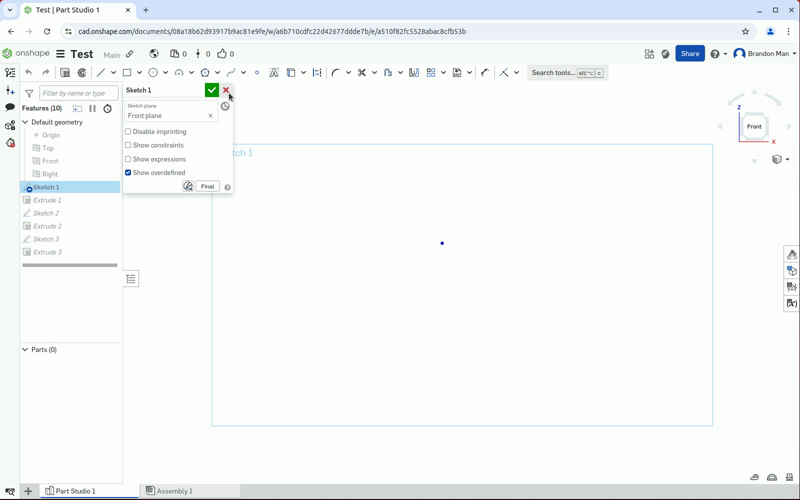
click(229, 92)
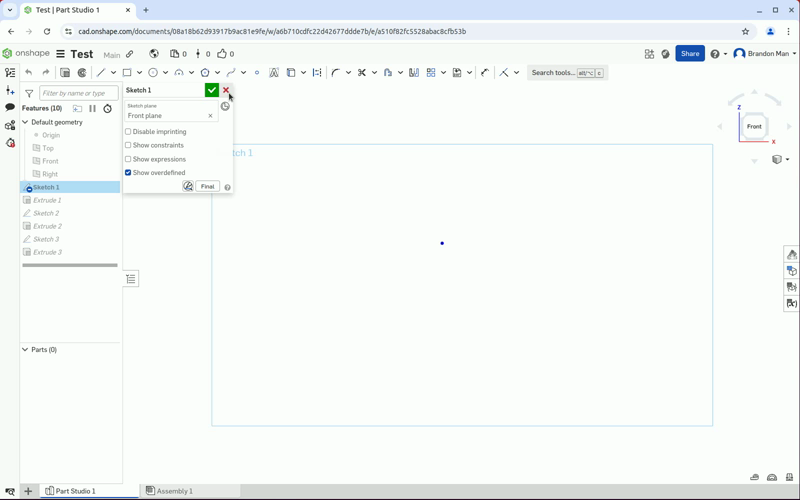
key(shift+s)
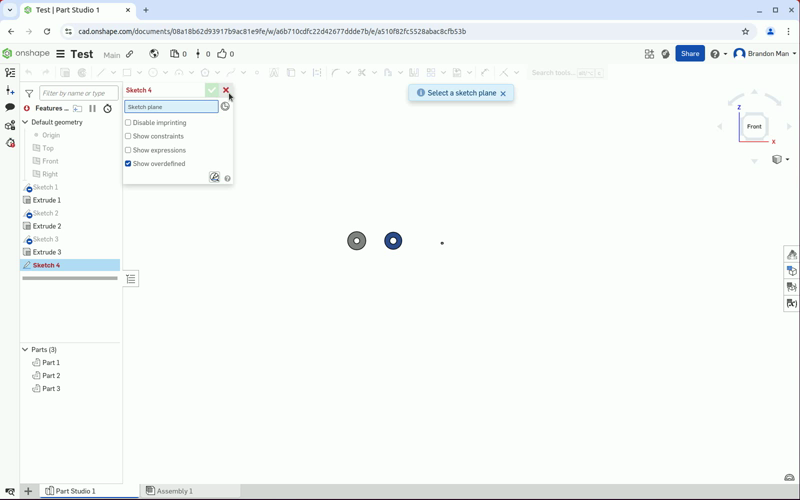
mouse_move(73, 163)
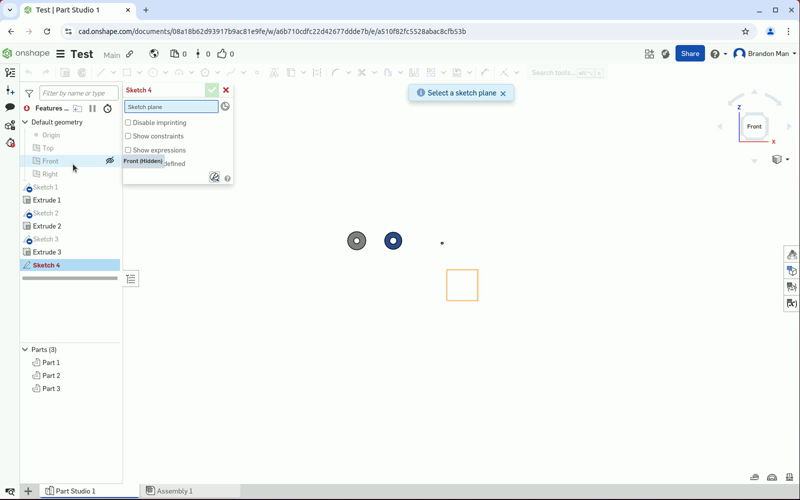
click(73, 163)
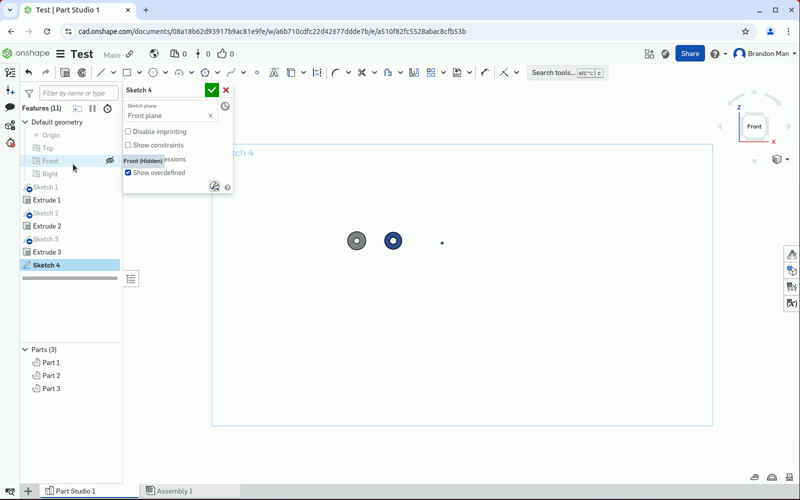
mouse_move(73, 352)
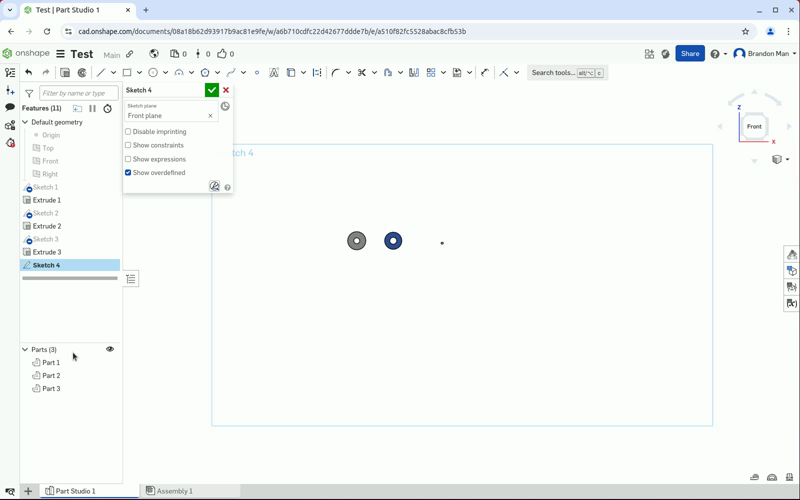
key(y)
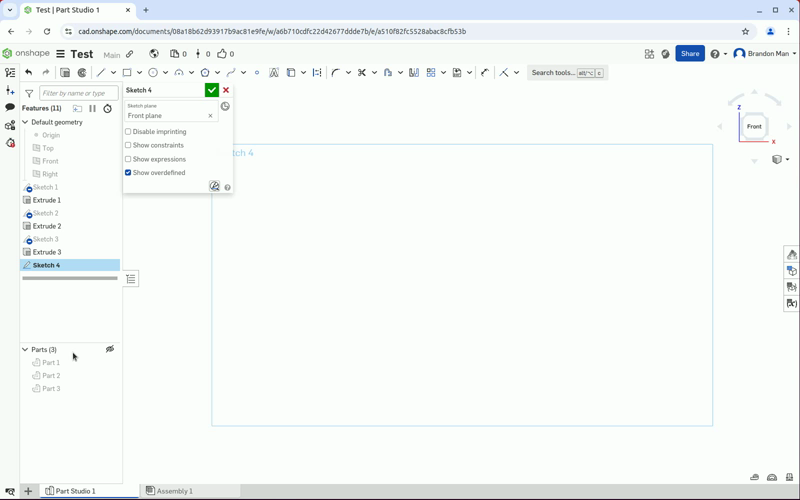
key(c)
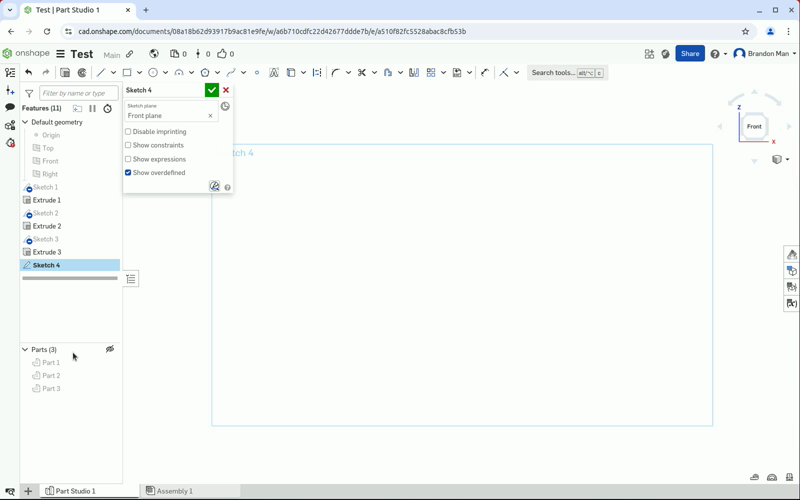
key_down(shift)
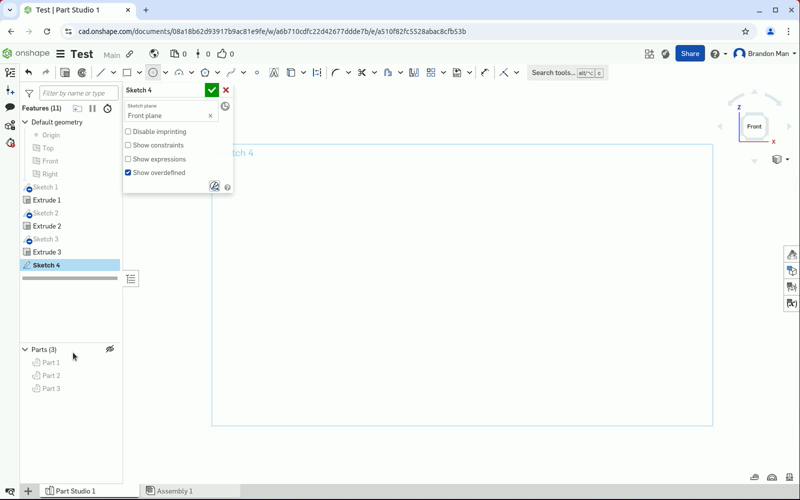
mouse_move(442, 243)
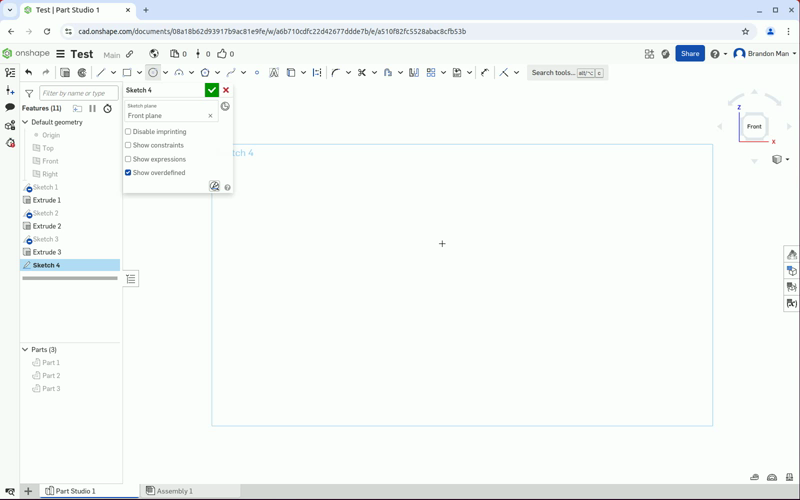
click(442, 243)
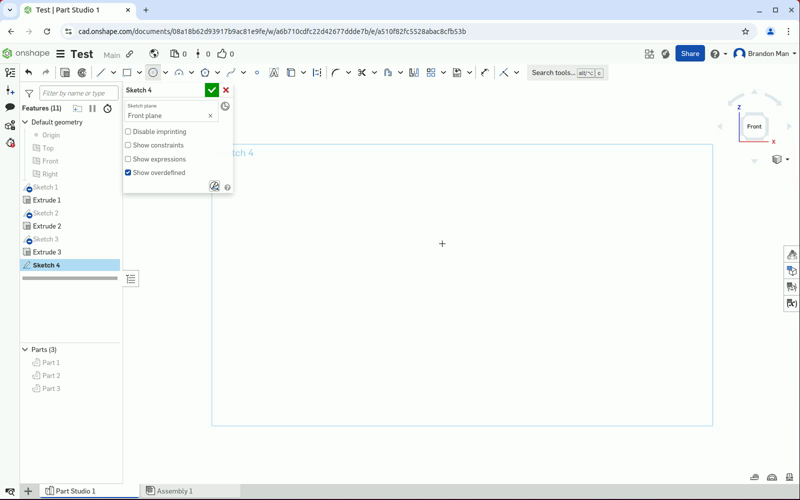
key_up(shift)
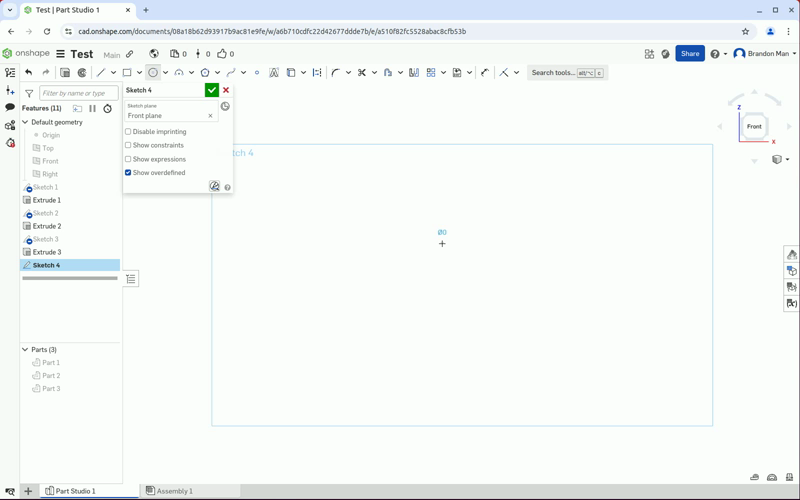
mouse_move(443, 243)
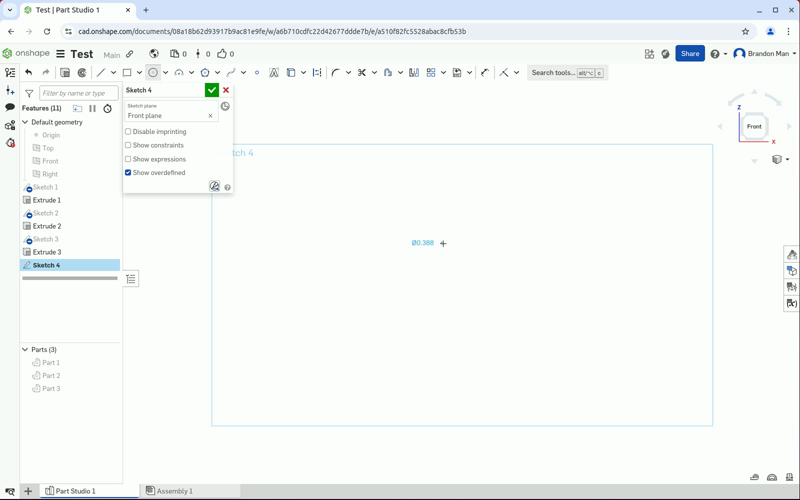
scroll(6)
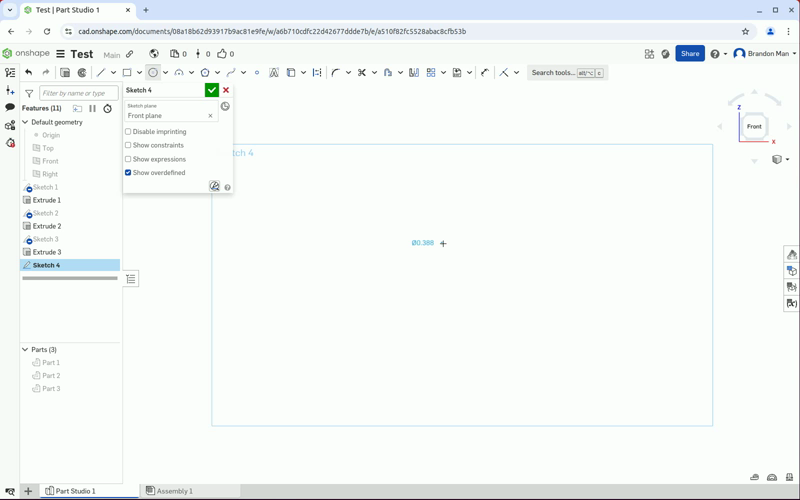
scroll(6)
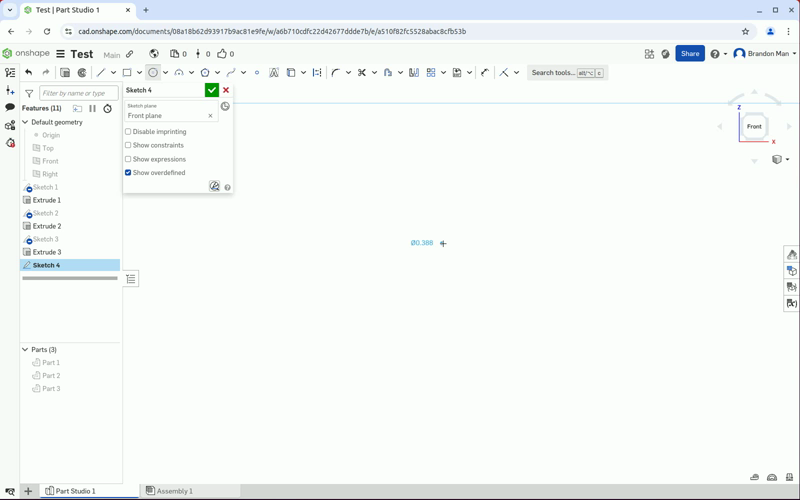
scroll(6)
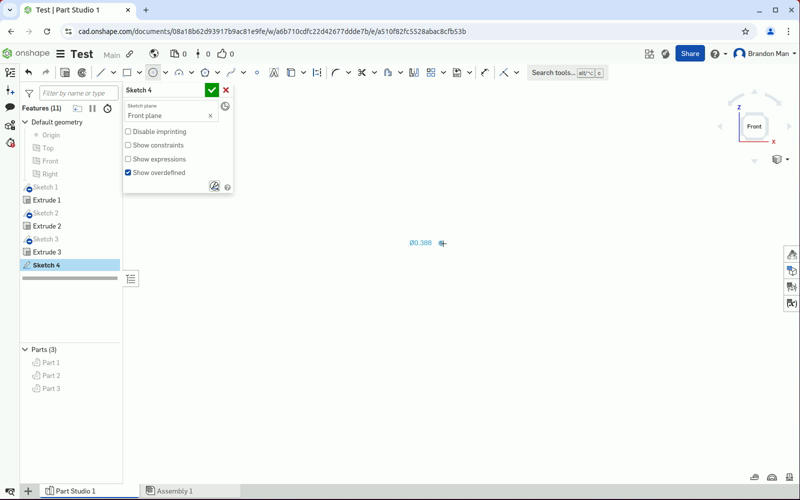
scroll(6)
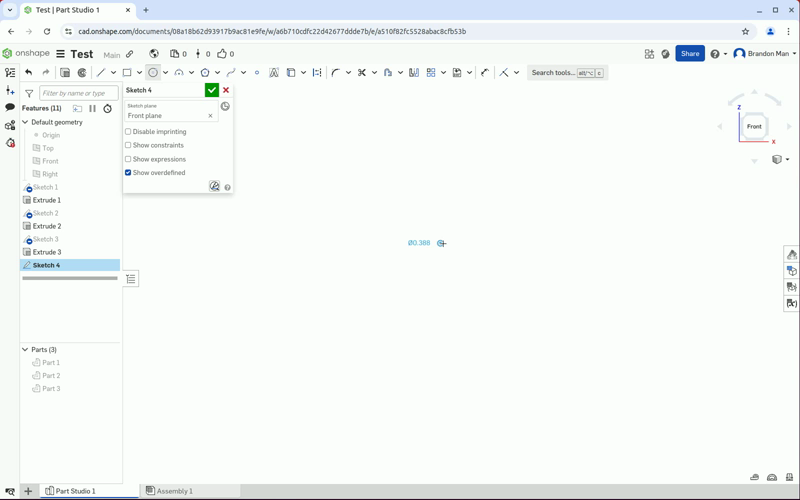
scroll(6)
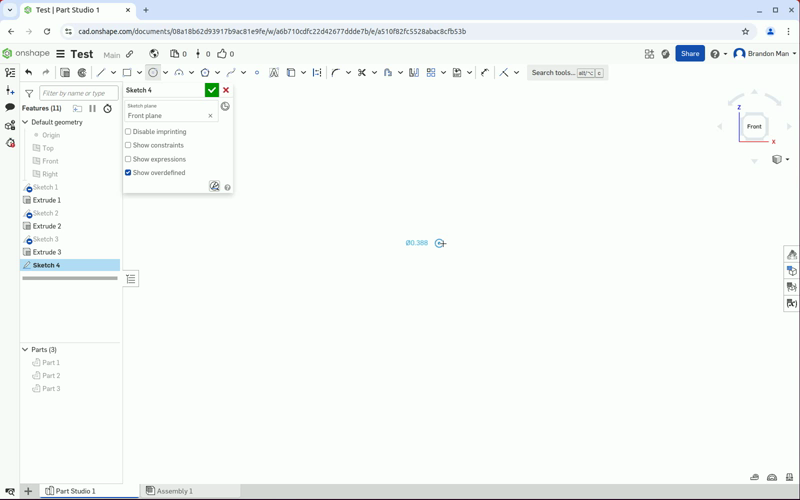
scroll(6)
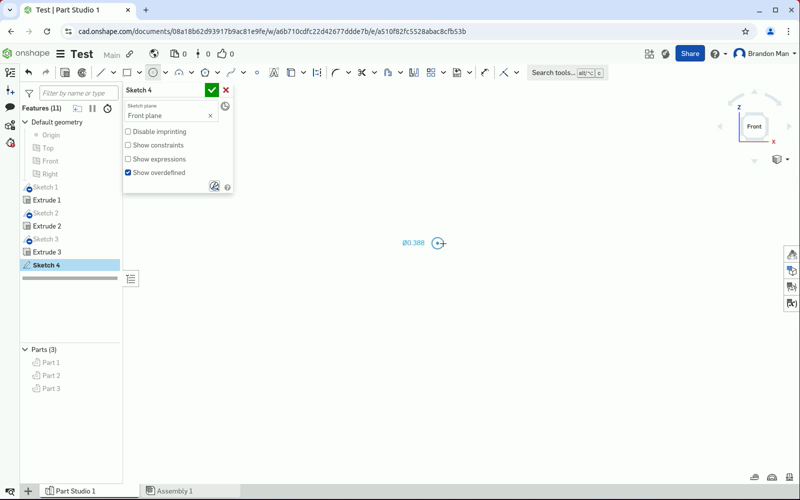
scroll(6)
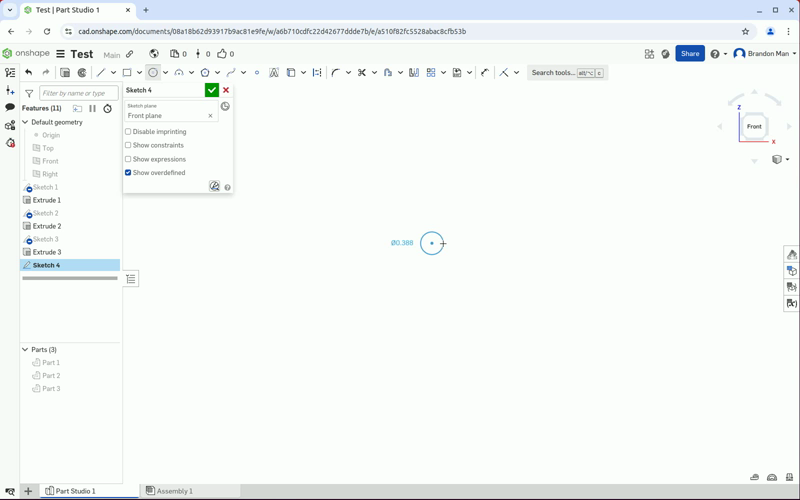
click(443, 243)
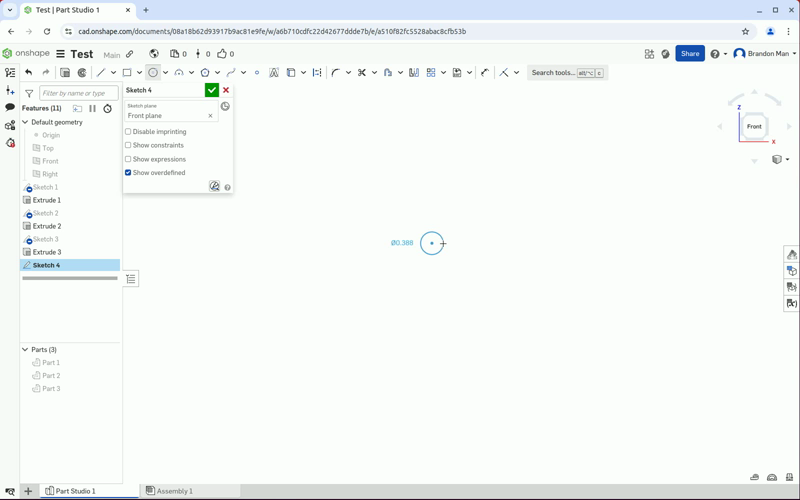
scroll(-6)
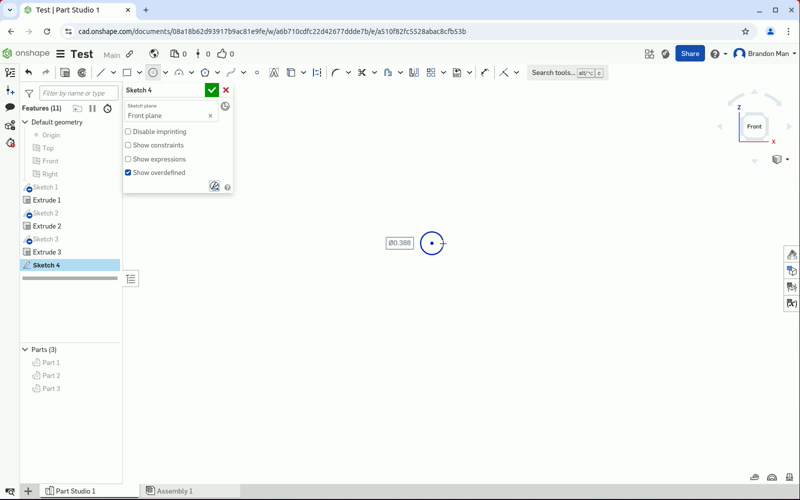
scroll(-6)
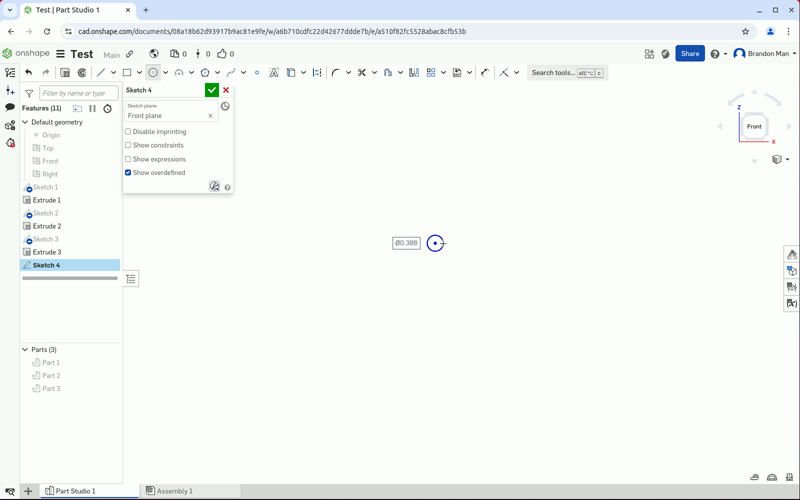
scroll(-6)
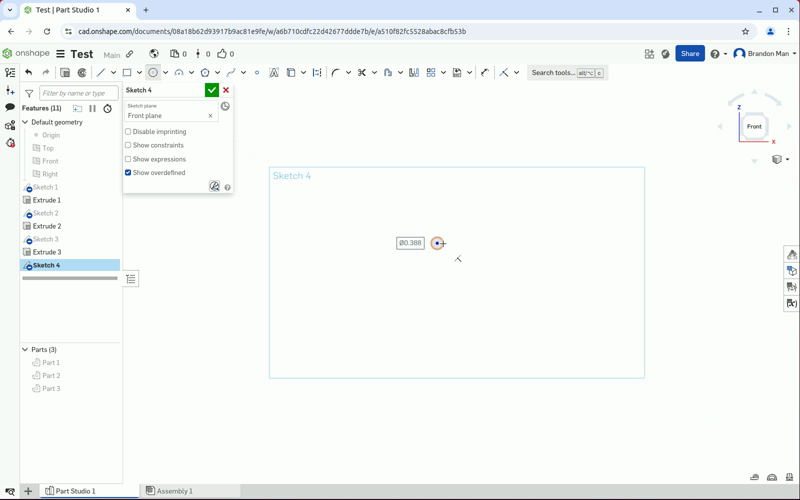
scroll(-6)
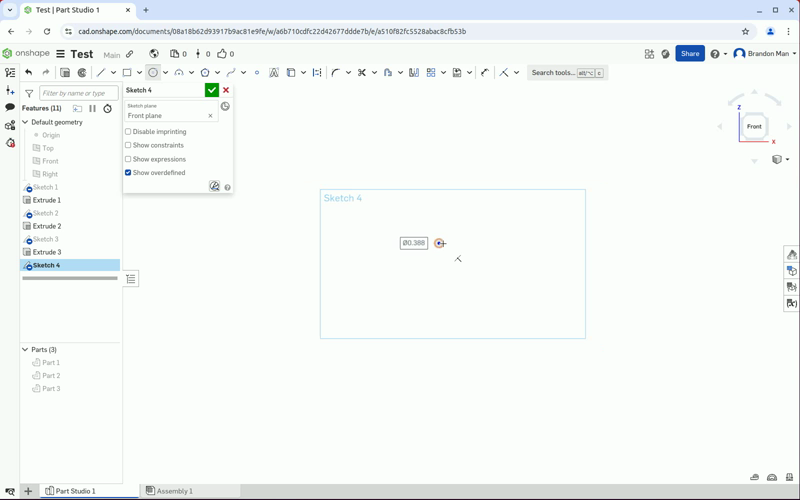
scroll(-6)
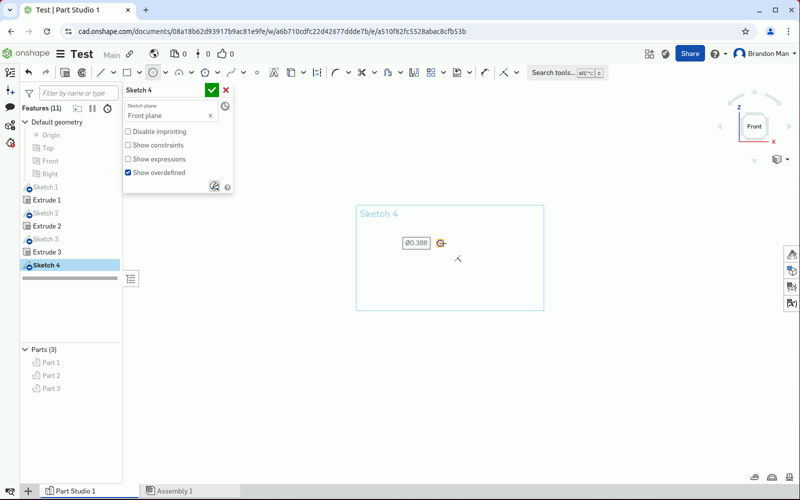
scroll(-6)
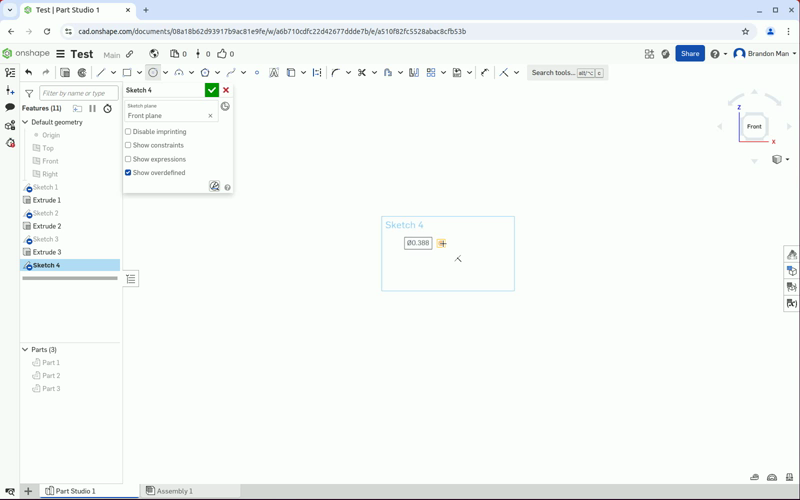
scroll(-6)
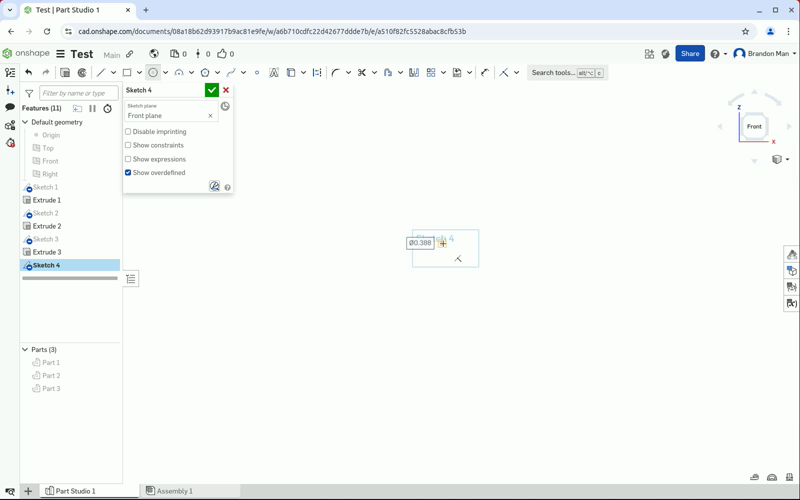
key(esc)
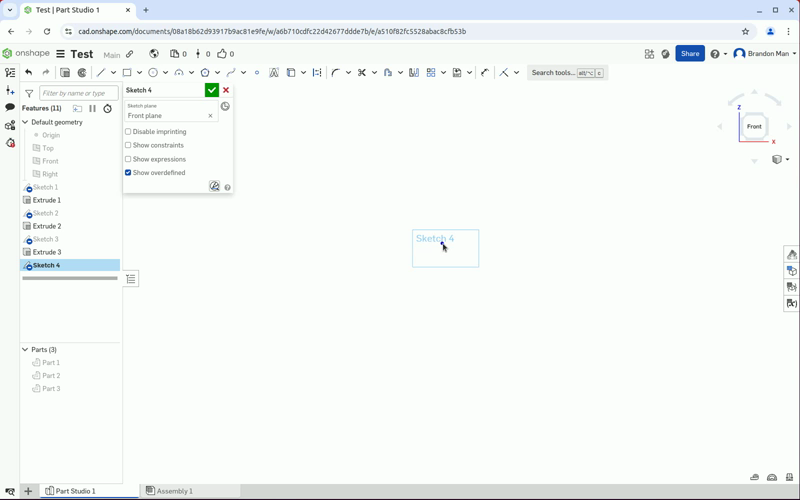
mouse_move(442, 243)
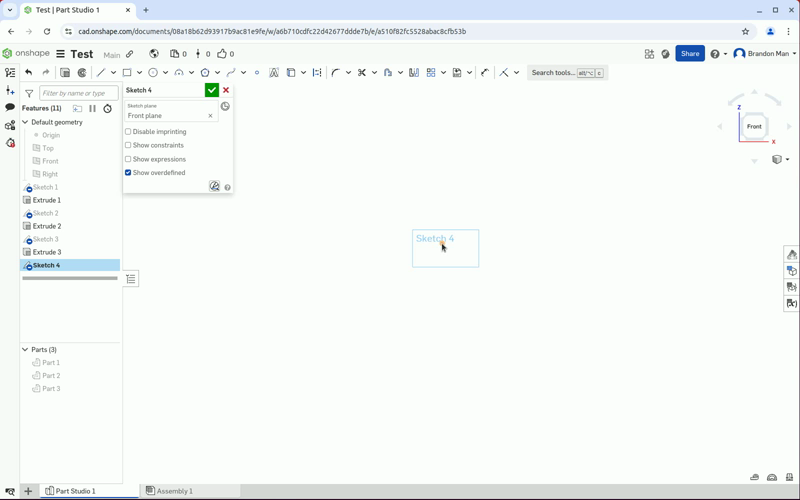
scroll(6)
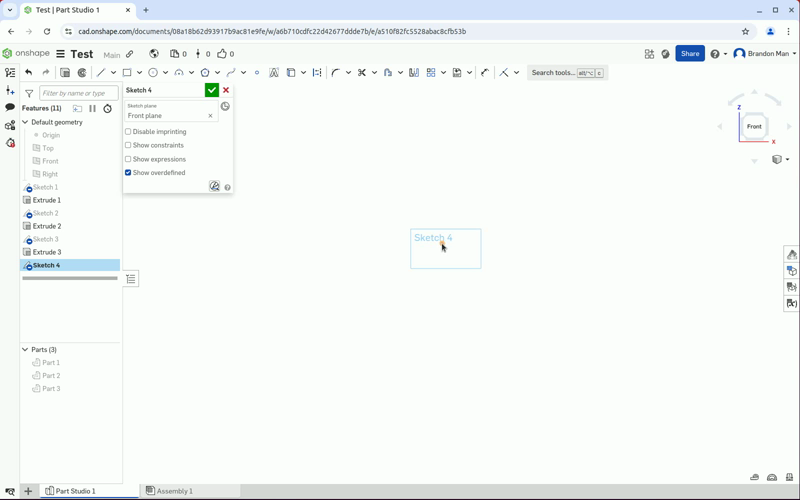
scroll(6)
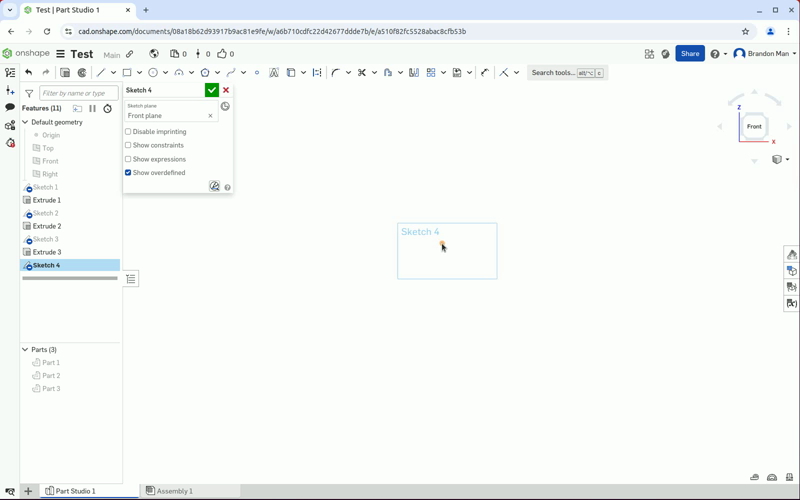
scroll(6)
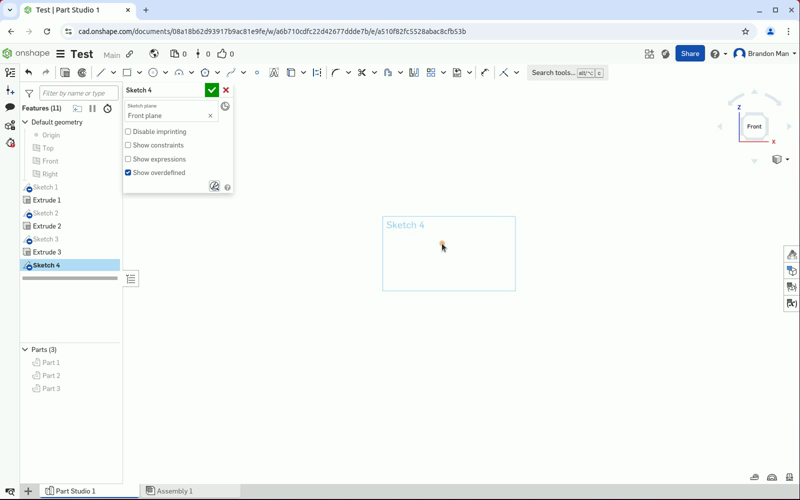
scroll(6)
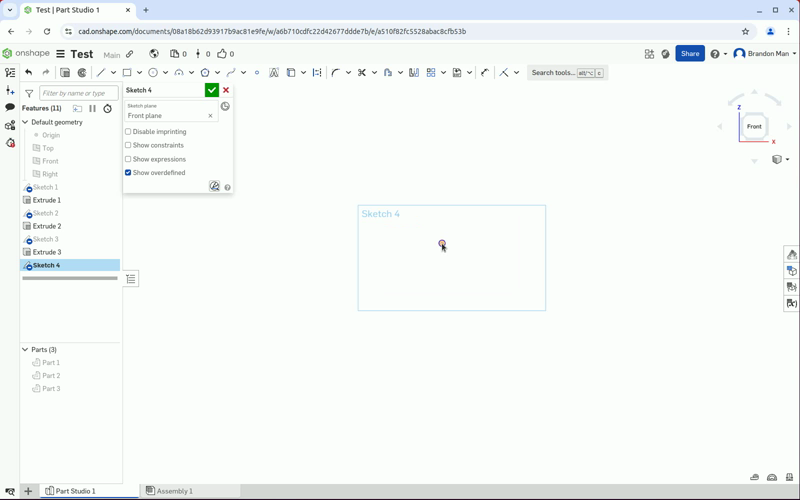
scroll(6)
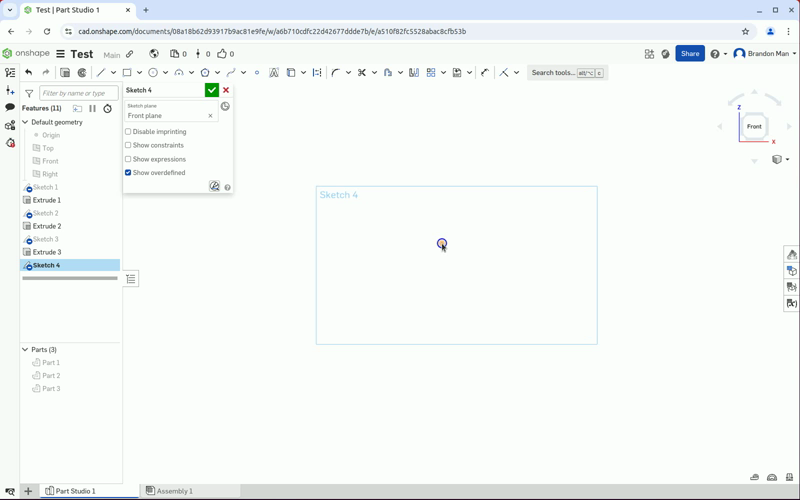
scroll(6)
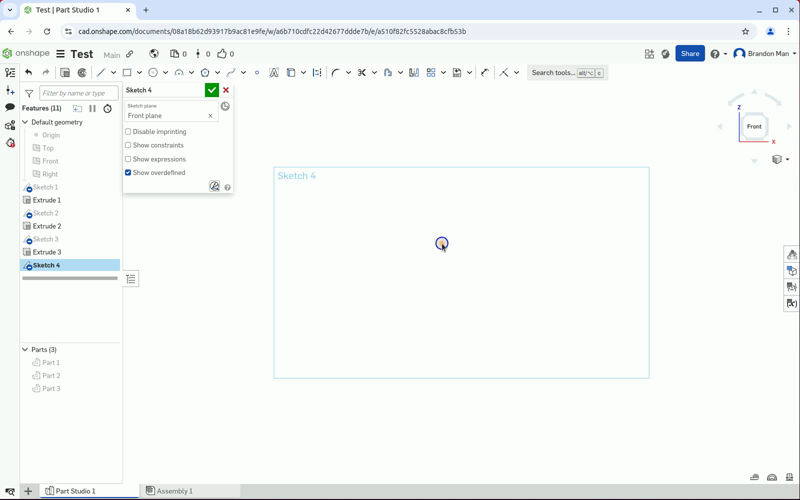
scroll(6)
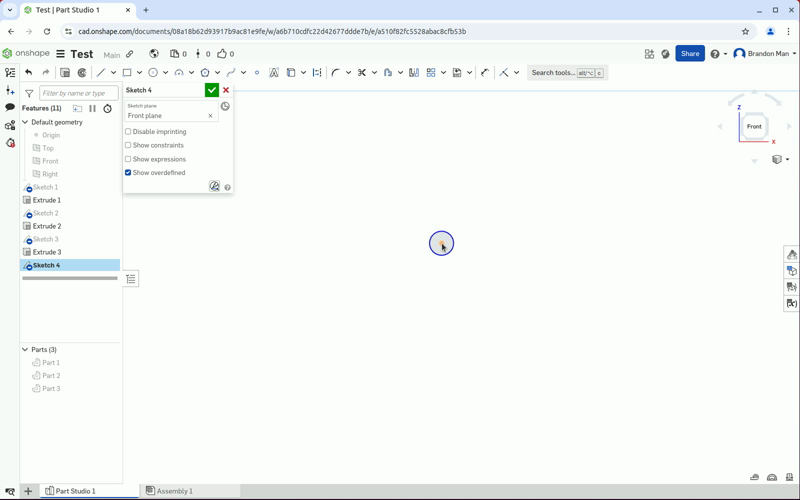
click(442, 243)
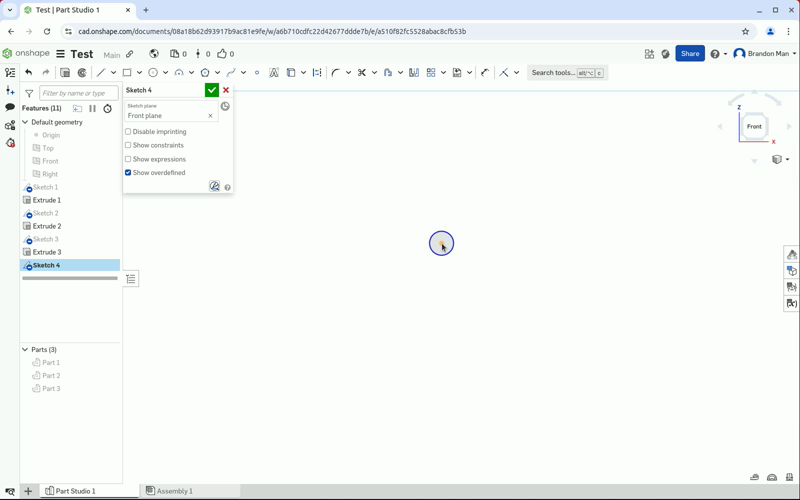
scroll(-6)
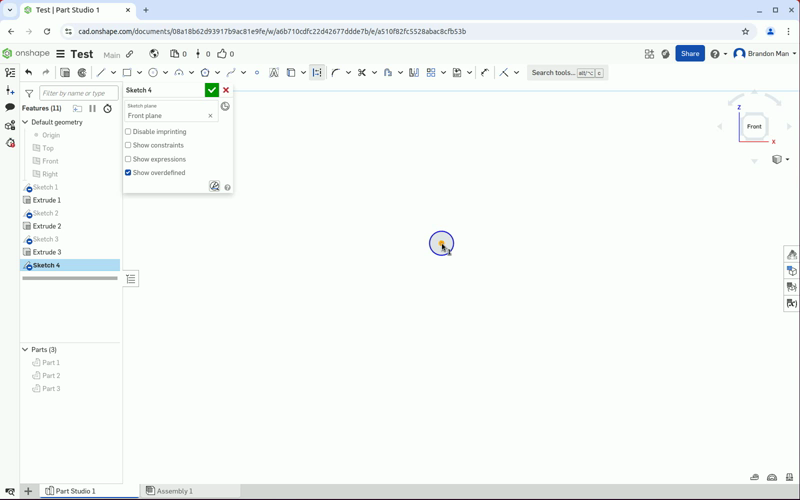
scroll(-6)
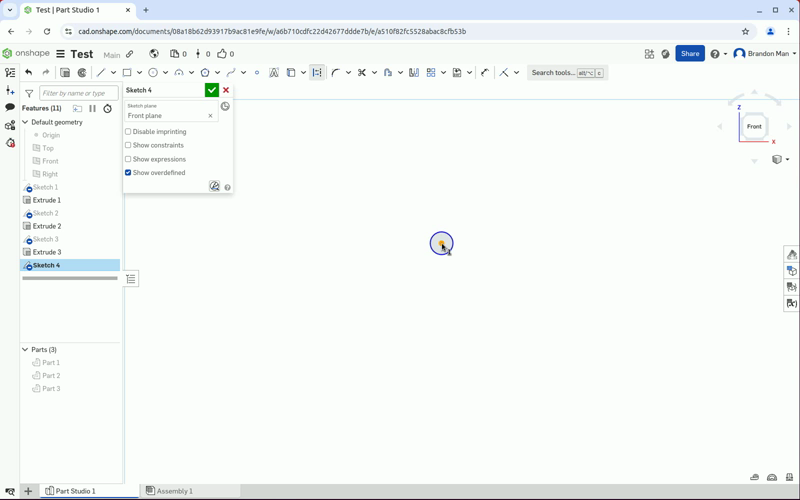
scroll(-6)
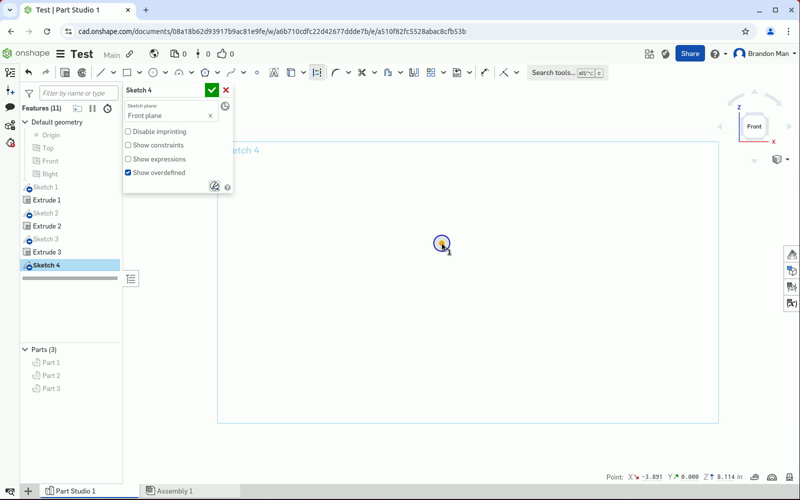
scroll(-6)
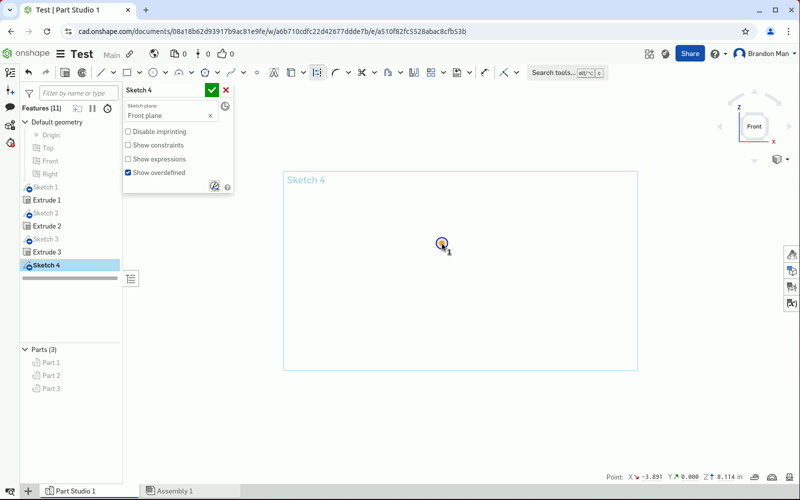
scroll(-6)
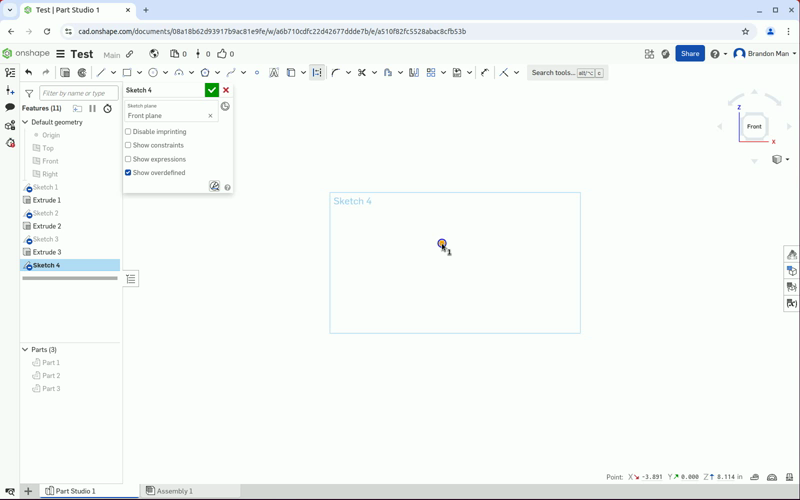
scroll(-6)
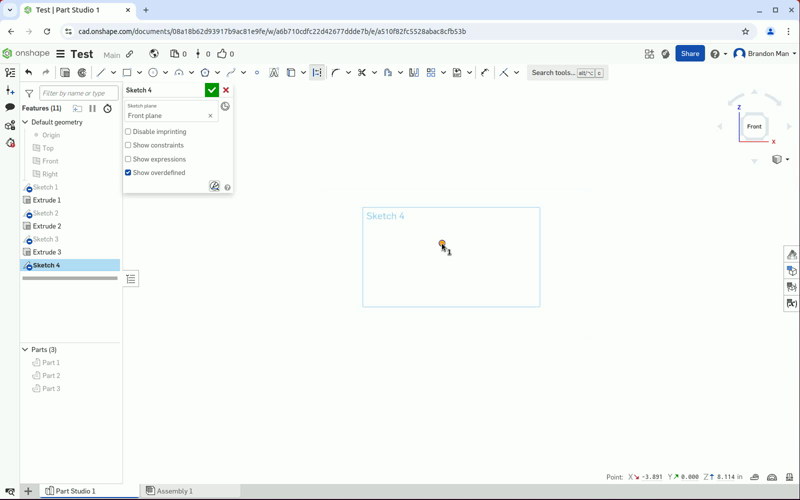
scroll(-6)
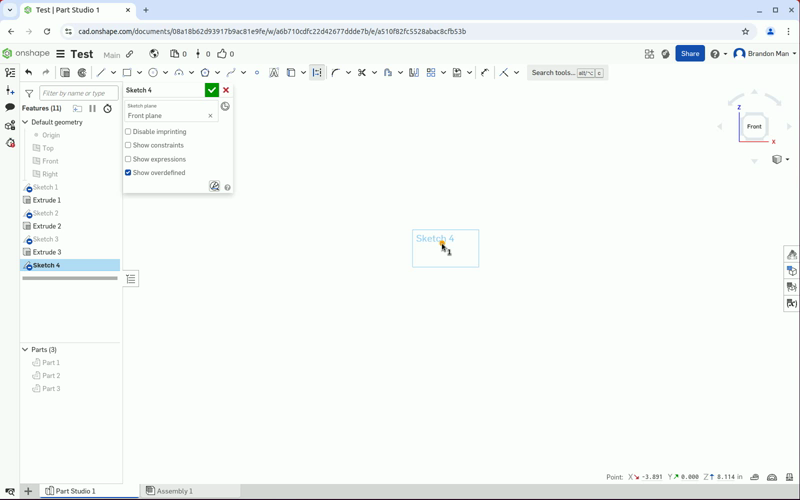
mouse_move(73, 352)
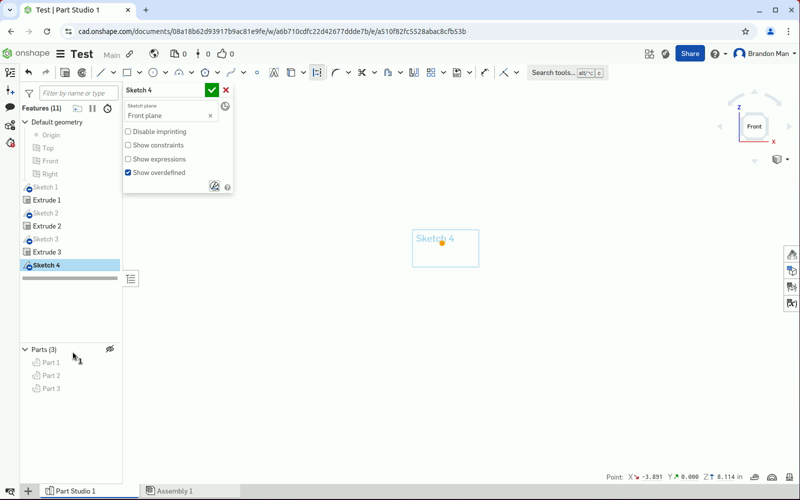
key(shift+y)
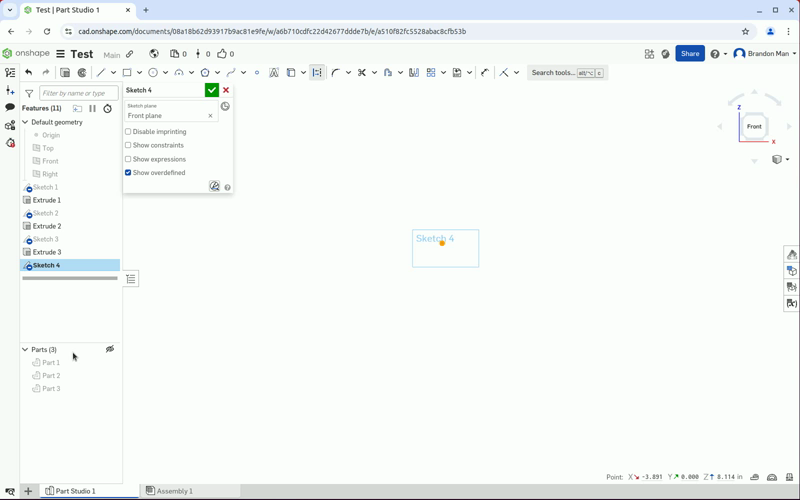
key(shift+e)
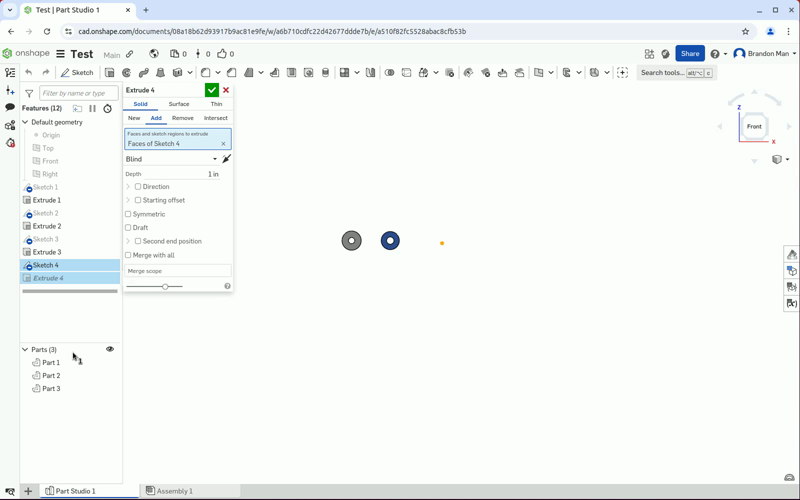
mouse_move(143, 106)
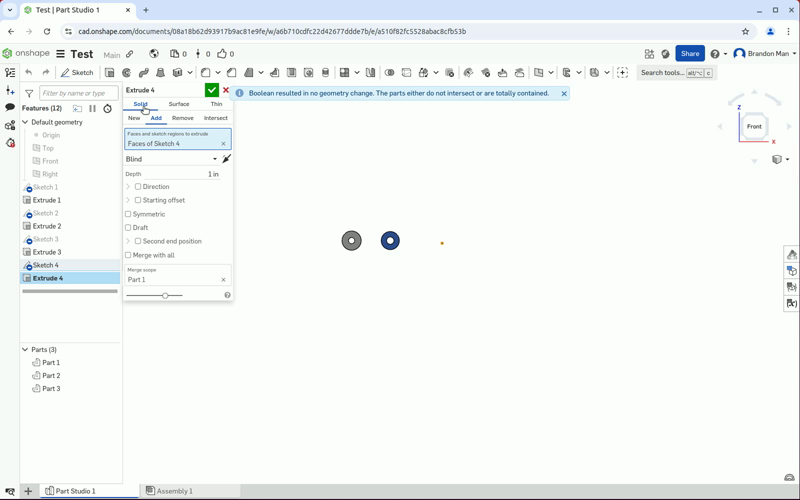
click(143, 106)
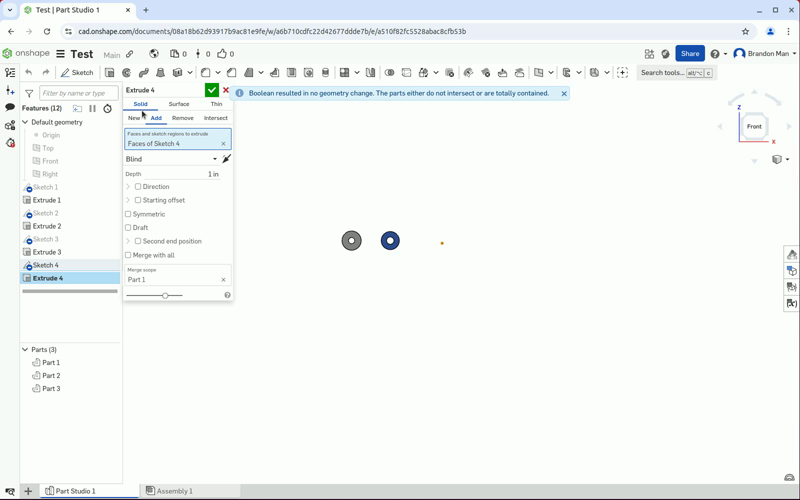
mouse_move(137, 120)
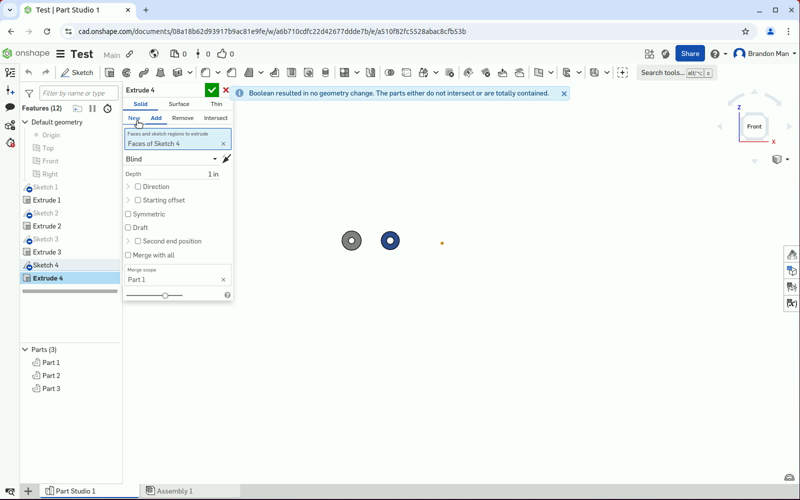
click(137, 120)
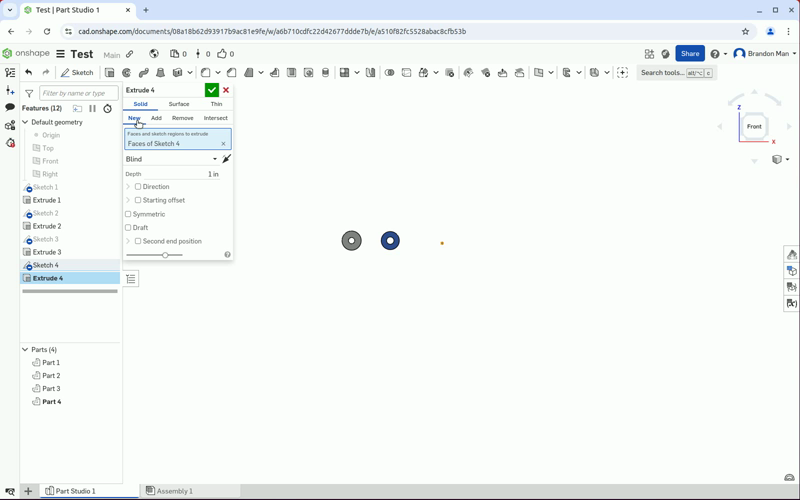
key(tab, 4)
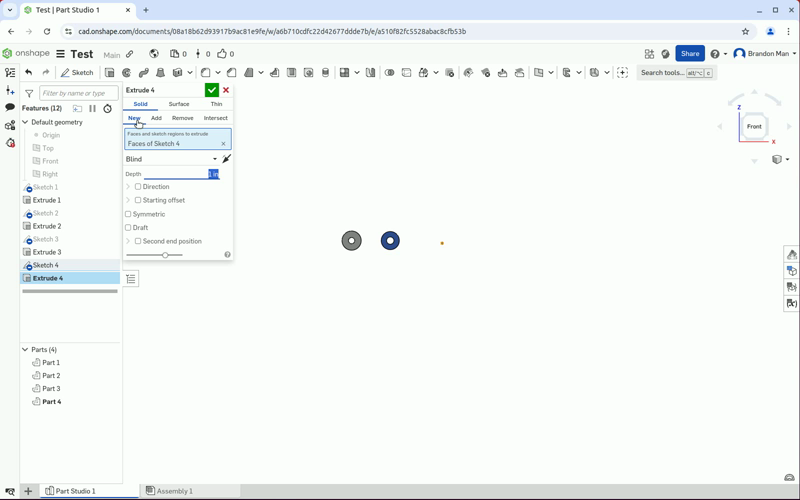
text(2.407)
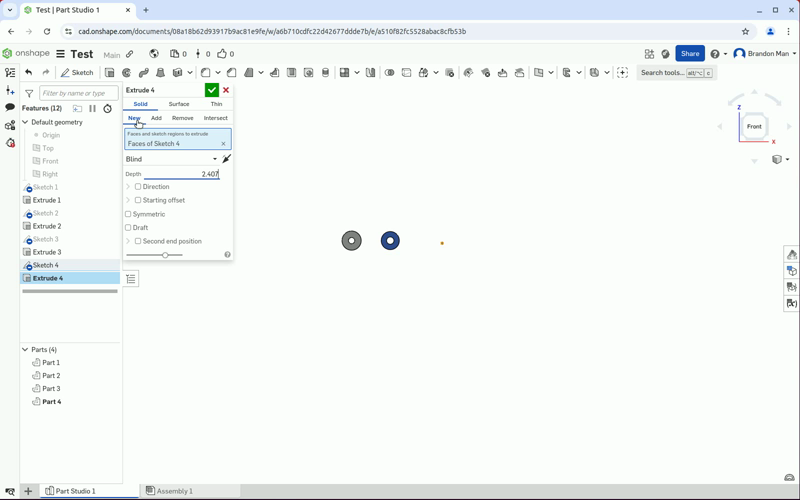
key(enter)
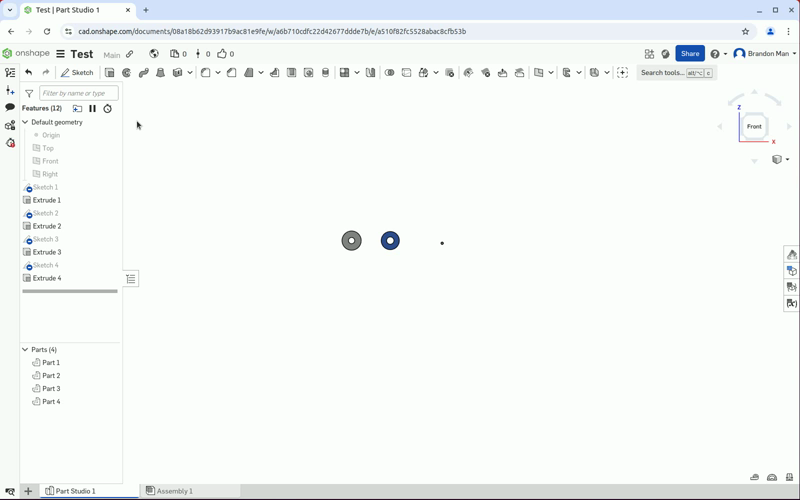
key(shift+h)
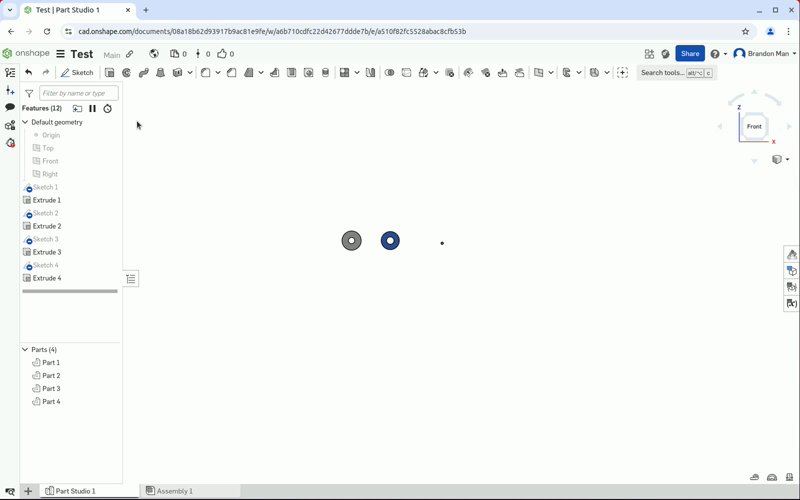
key(shift+h)
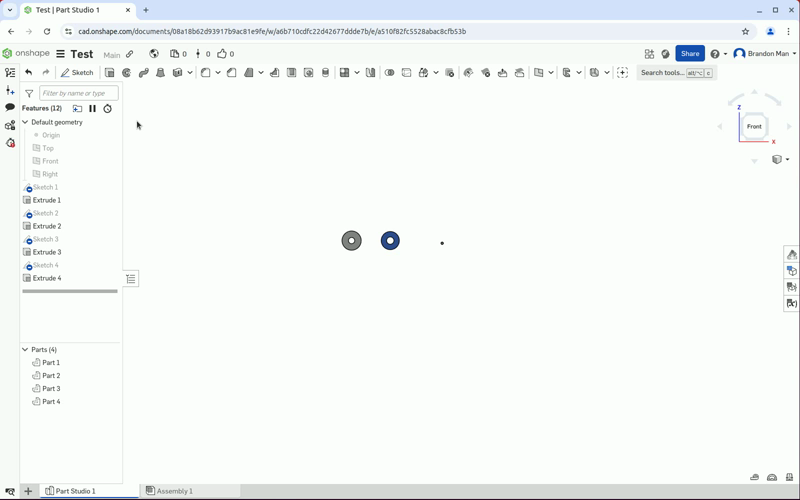
mouse_move(73, 189)
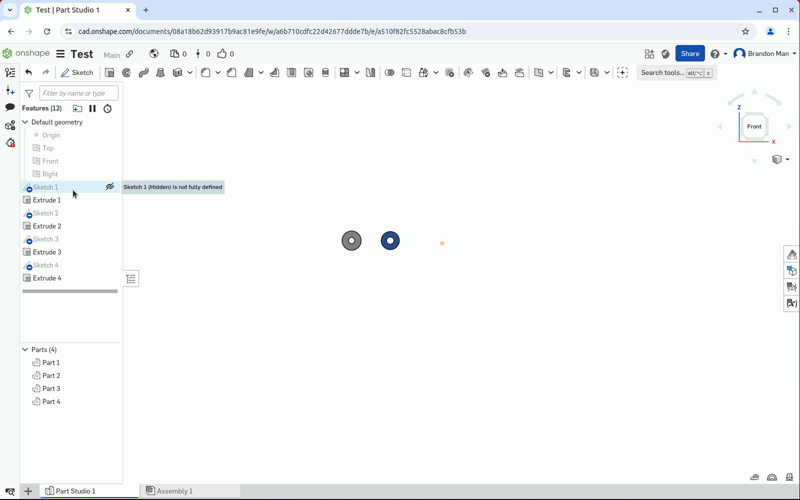
click(73, 189)
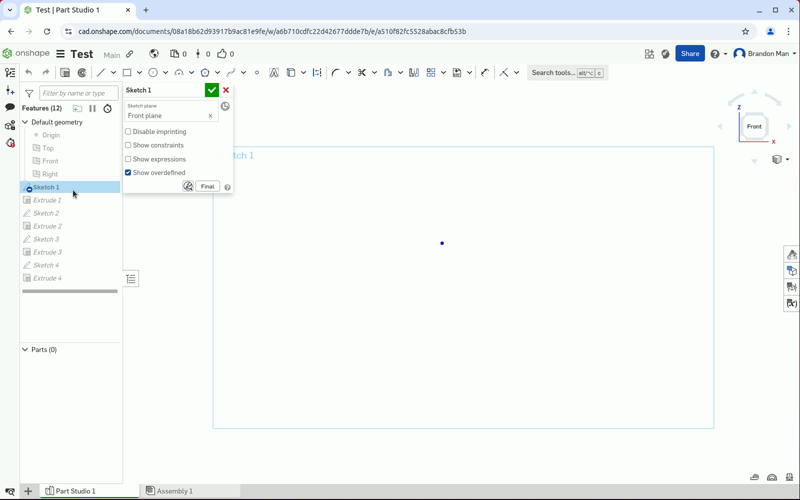
mouse_move(229, 92)
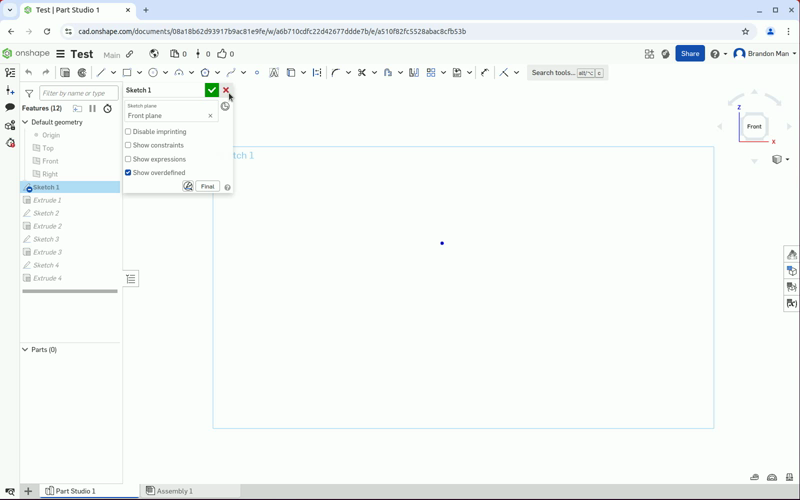
click(229, 92)
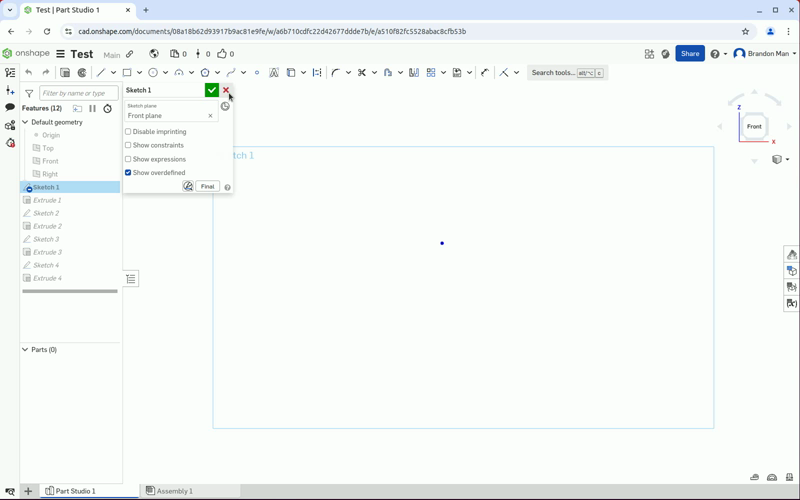
key(shift+s)
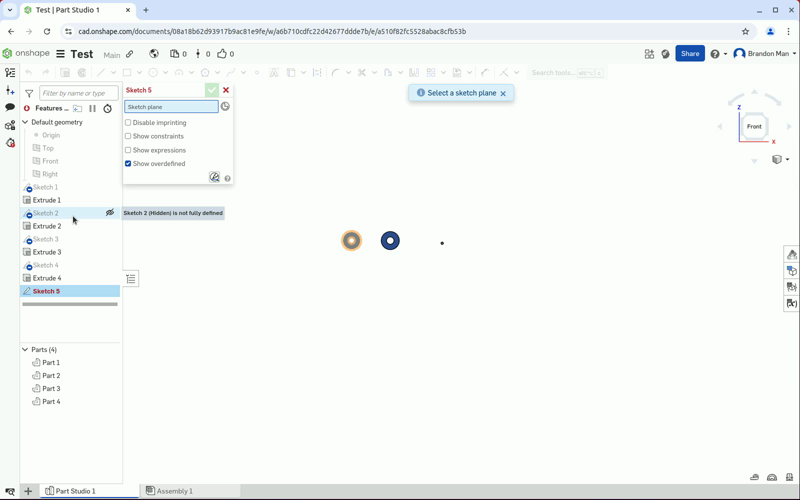
scroll(3)
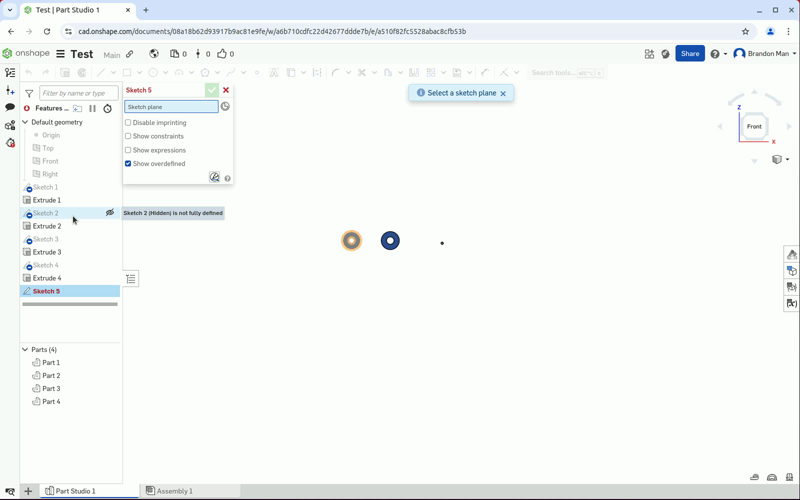
mouse_move(73, 163)
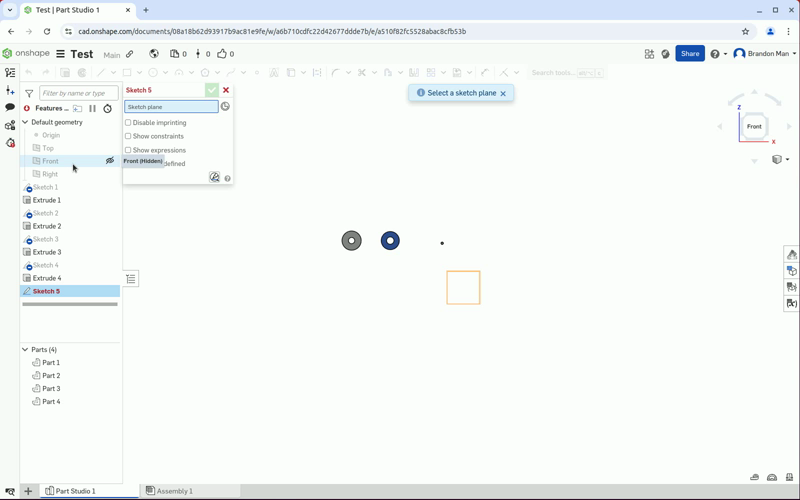
click(73, 163)
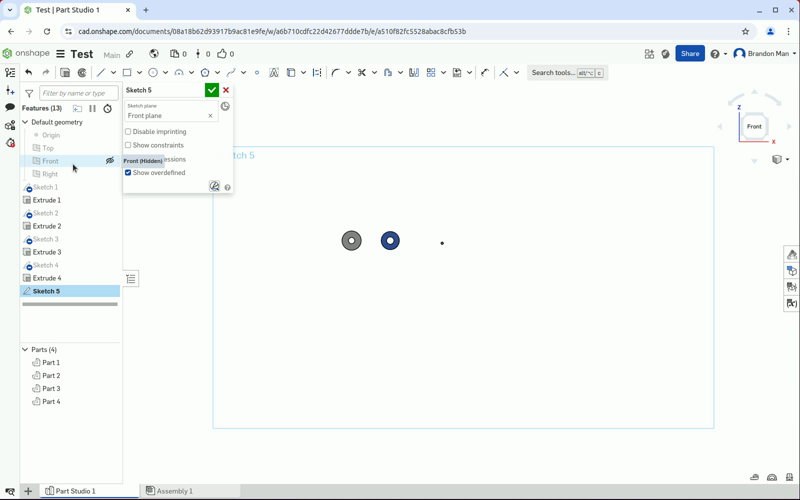
mouse_move(73, 352)
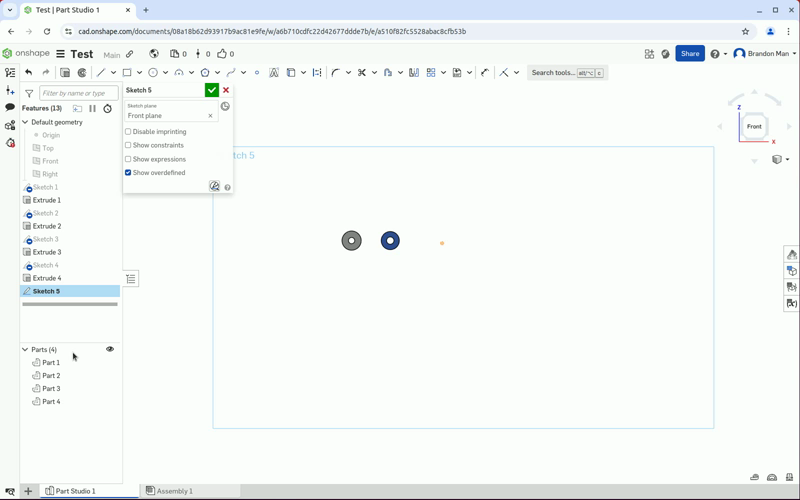
key(y)
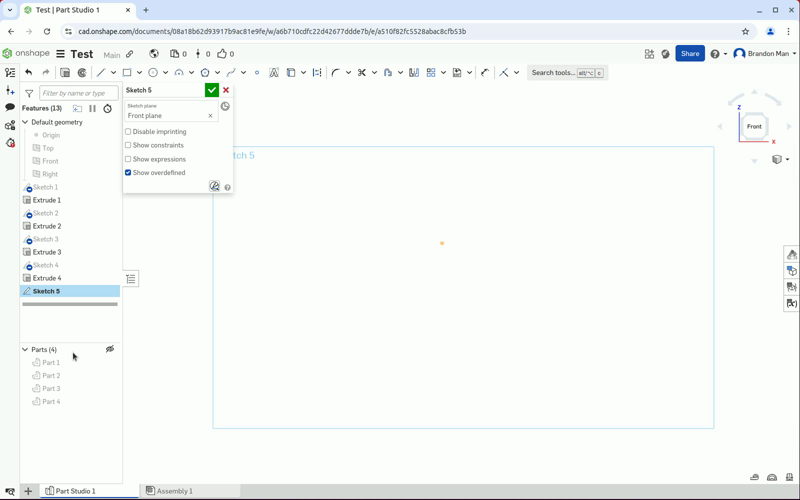
key(c)
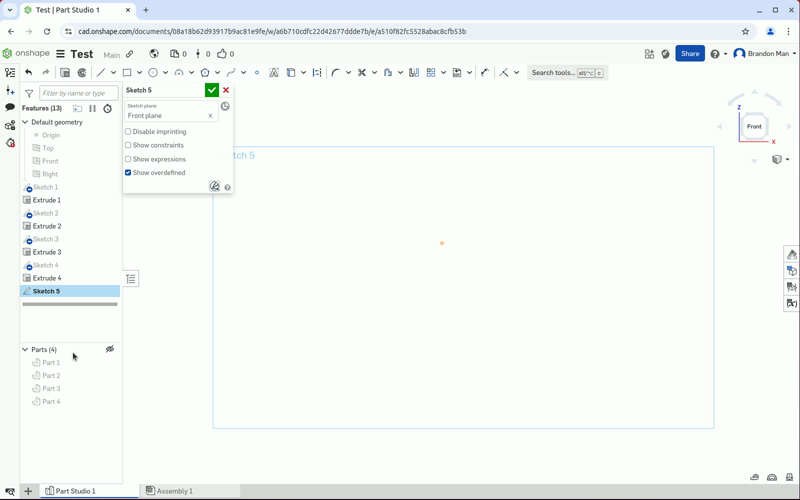
key_down(shift)
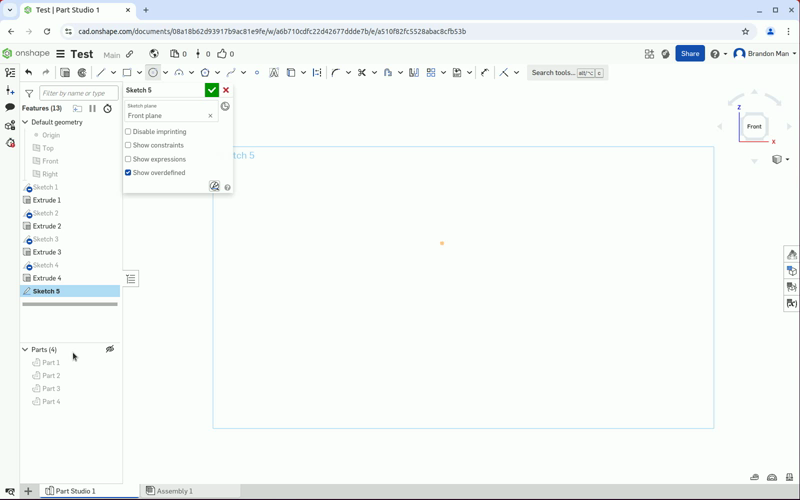
mouse_move(356, 240)
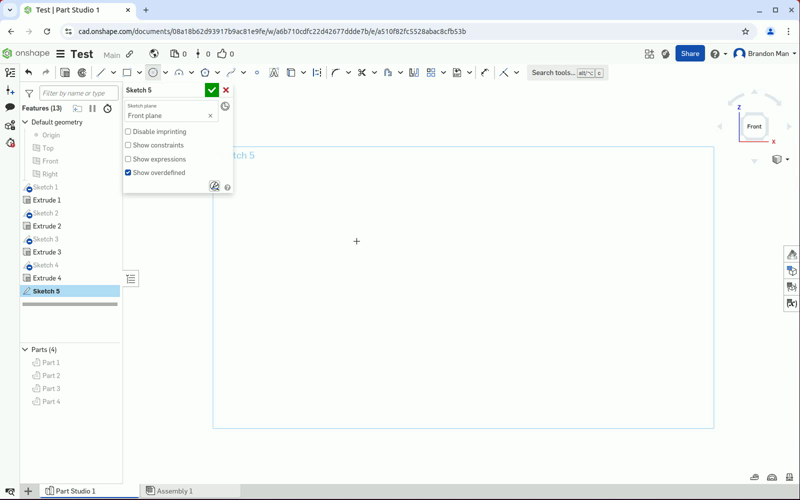
click(356, 240)
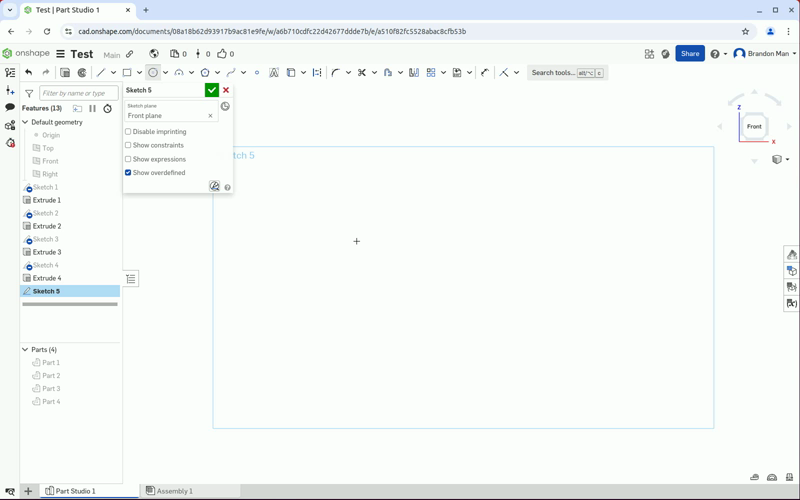
key_up(shift)
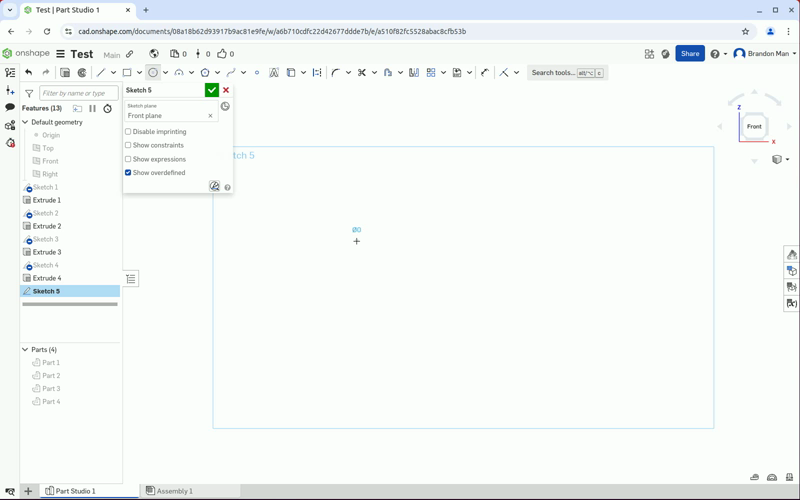
mouse_move(365, 240)
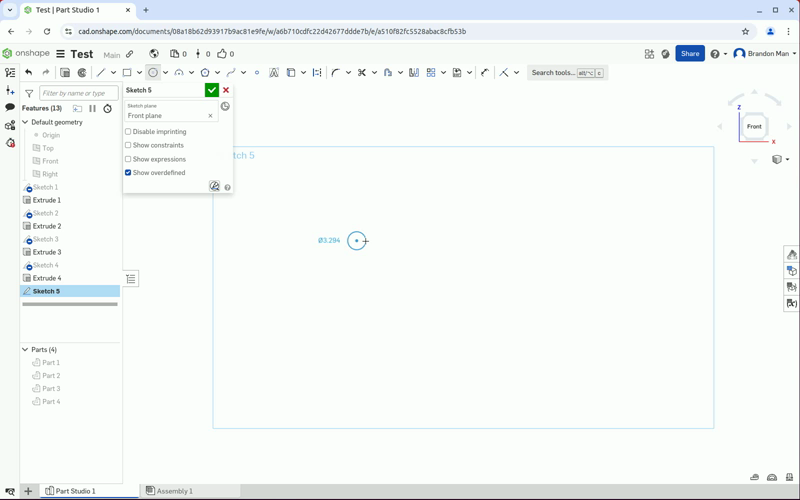
click(365, 240)
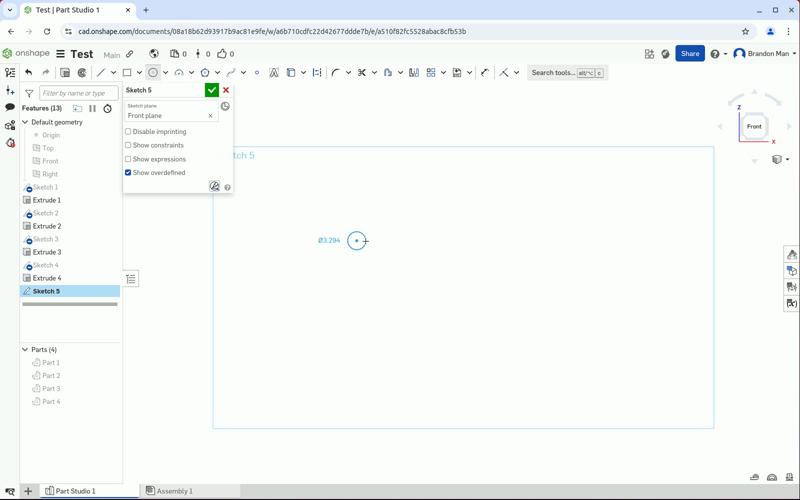
key(esc)
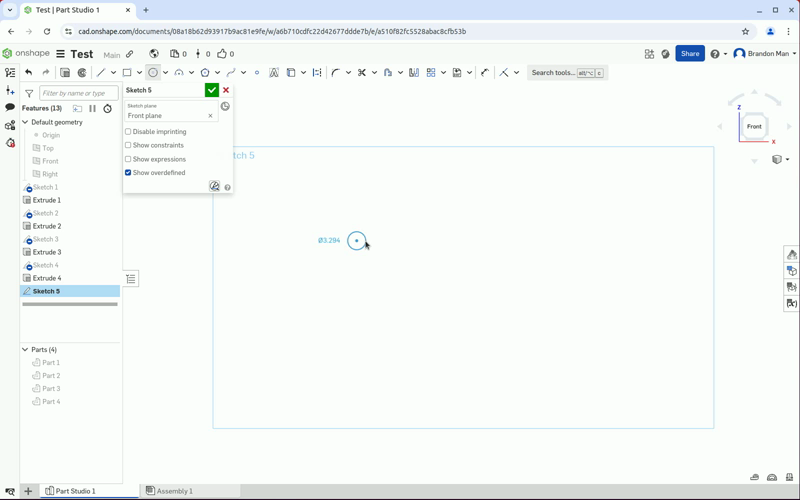
key(c)
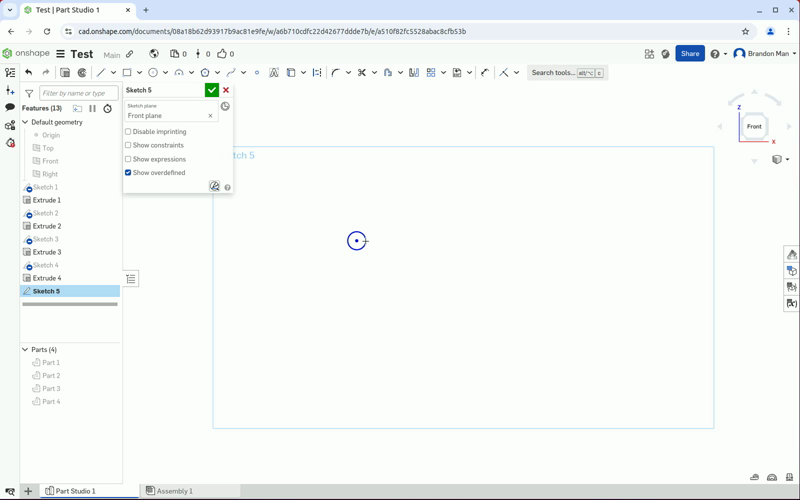
key_down(shift)
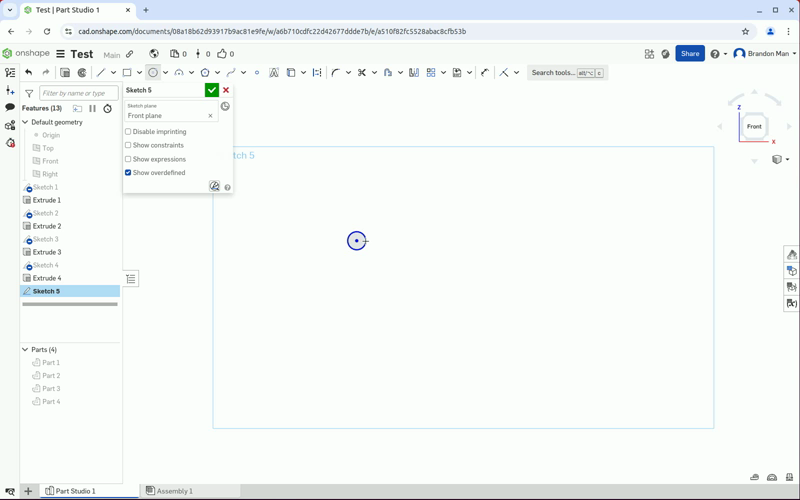
mouse_move(356, 240)
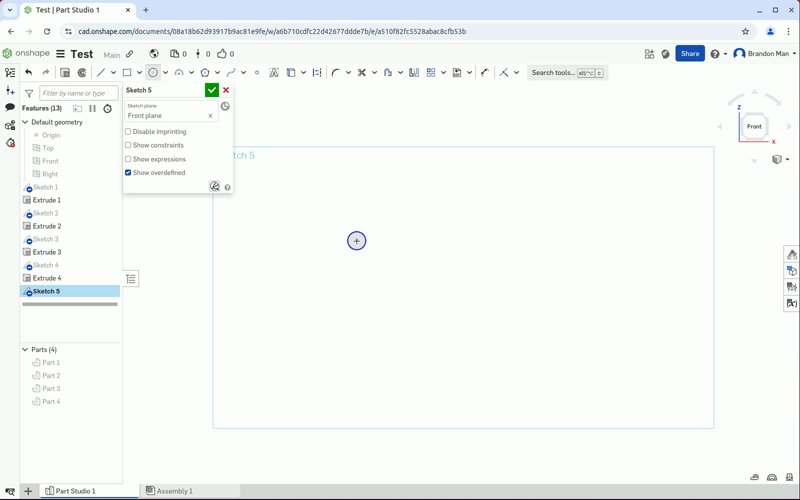
click(356, 240)
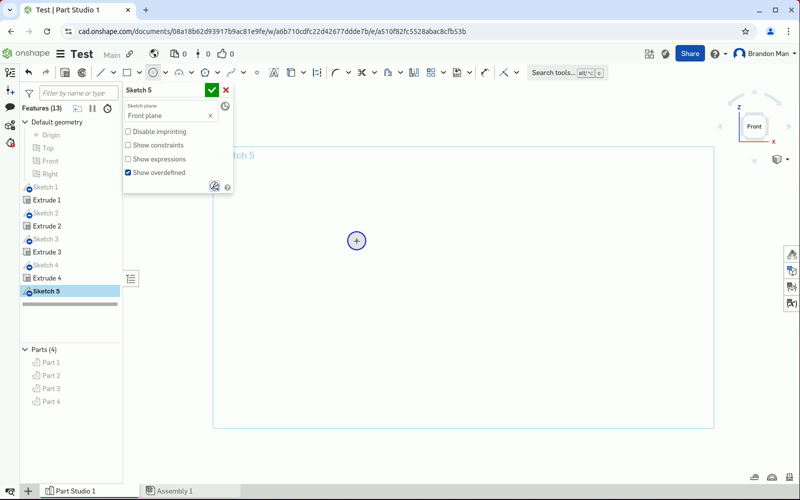
key_up(shift)
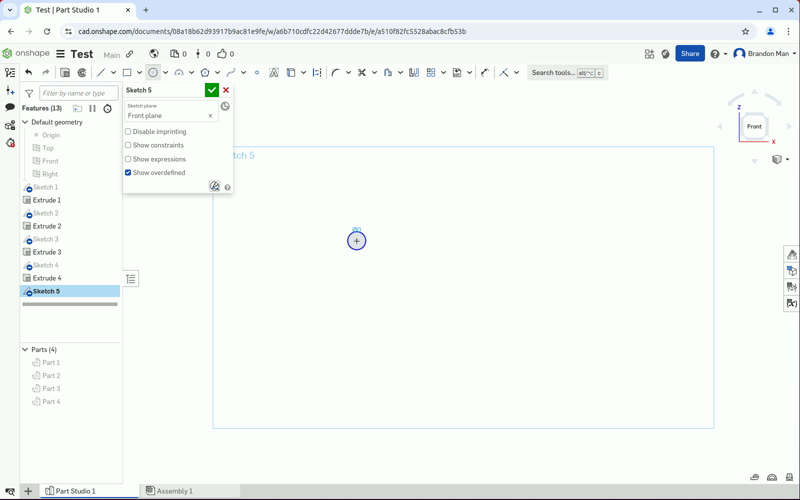
mouse_move(359, 240)
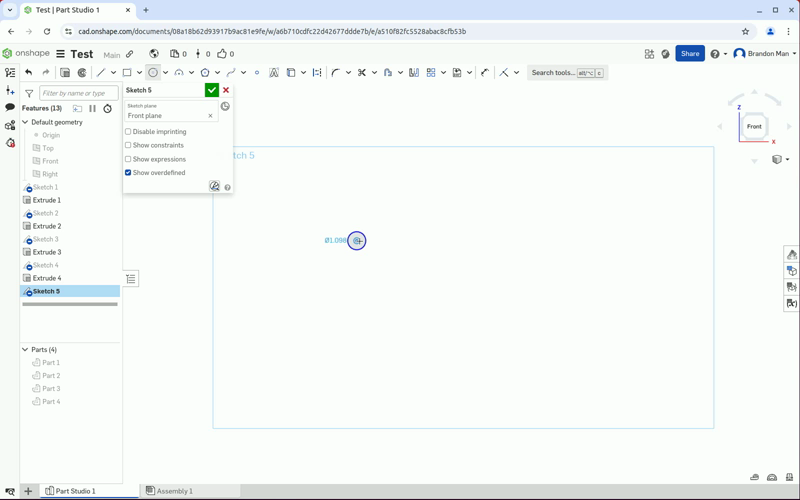
scroll(6)
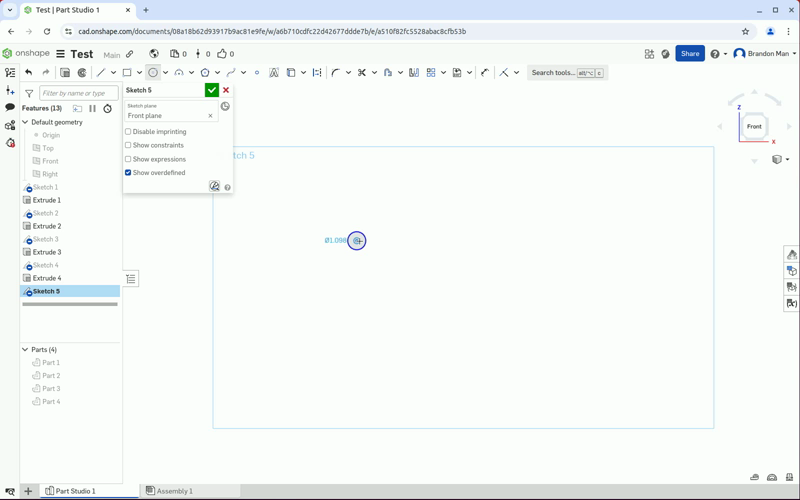
scroll(6)
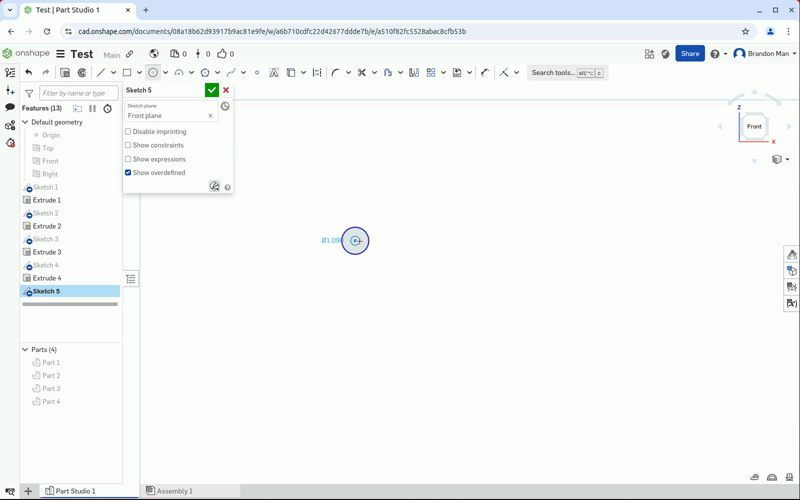
scroll(6)
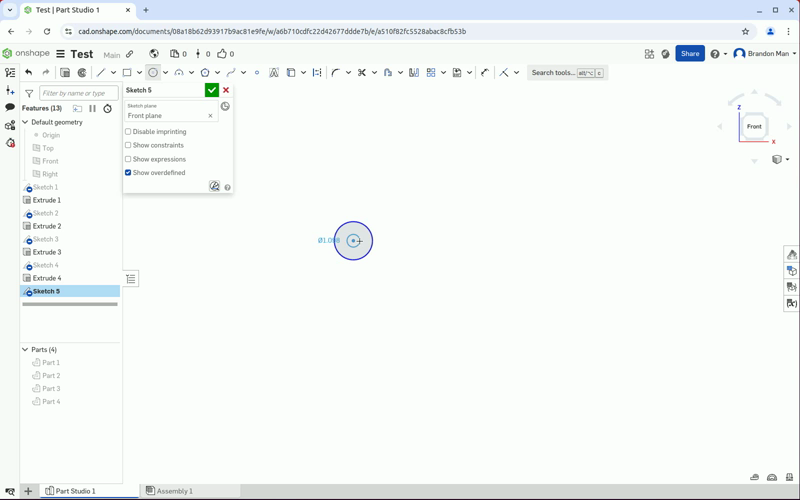
scroll(6)
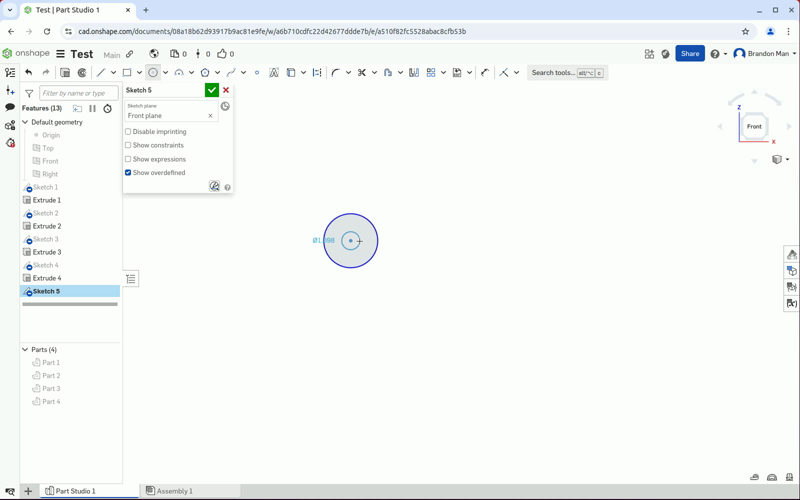
scroll(6)
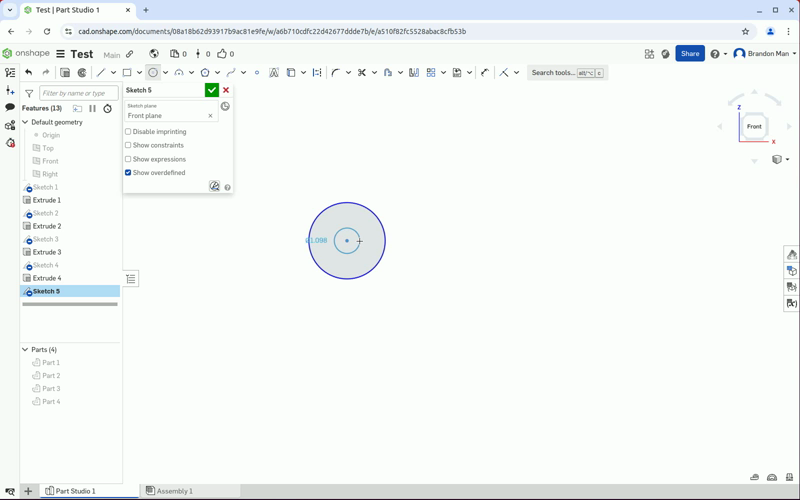
scroll(6)
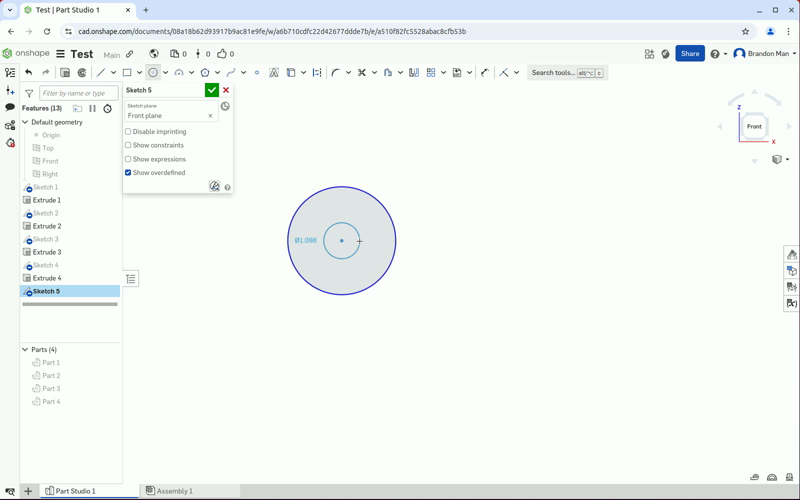
scroll(6)
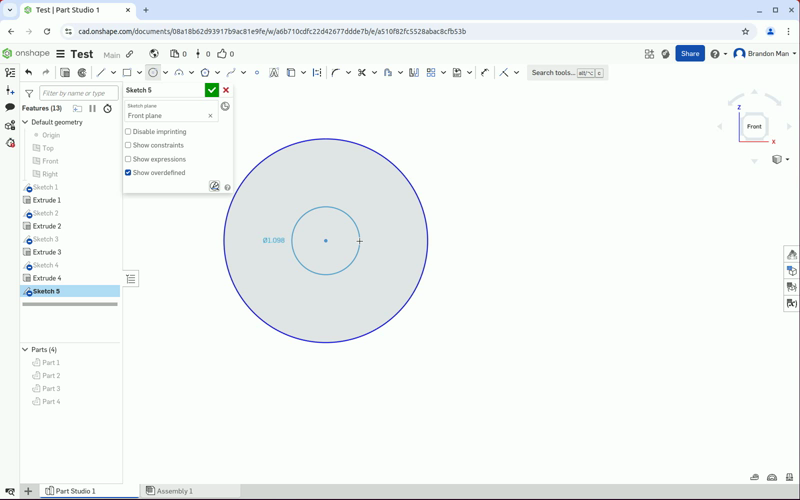
click(359, 240)
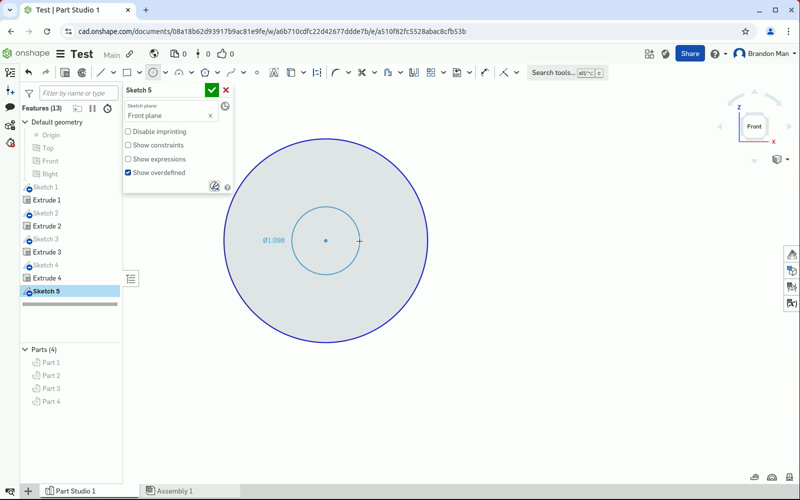
scroll(-6)
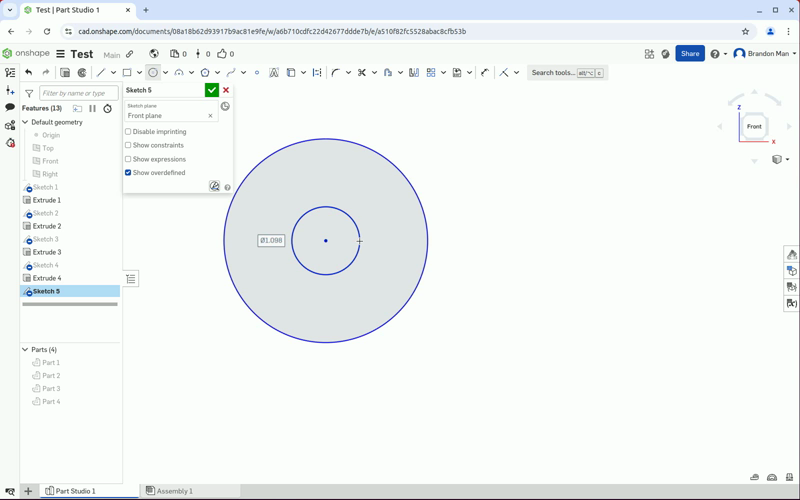
scroll(-6)
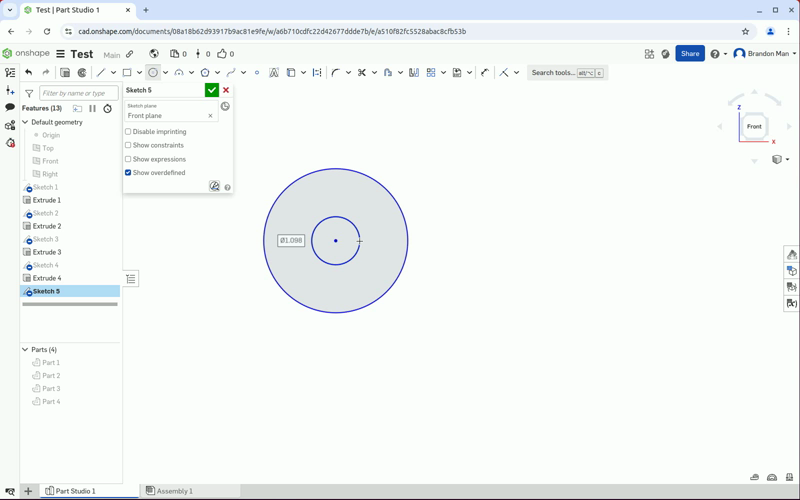
scroll(-6)
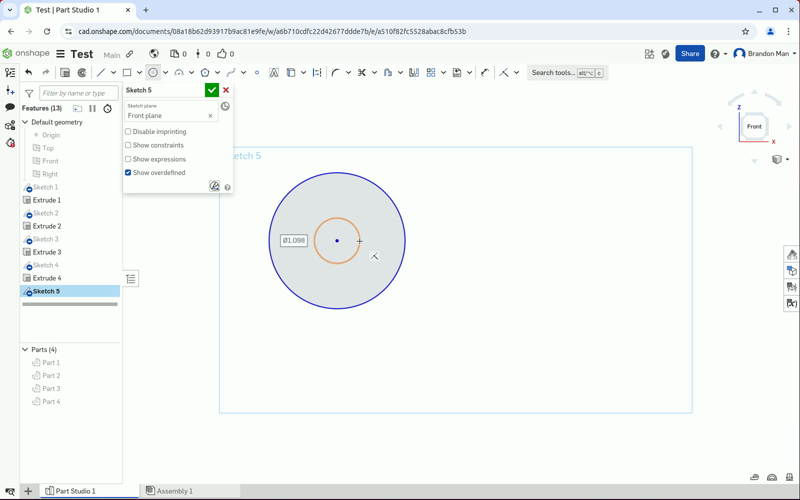
scroll(-6)
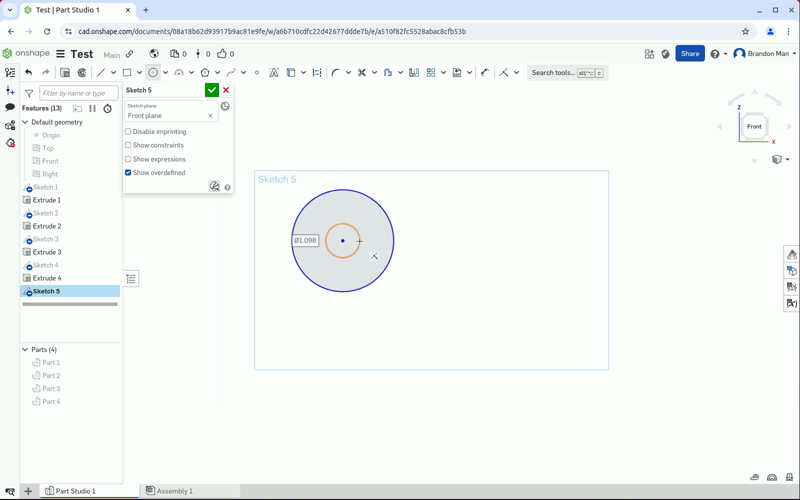
scroll(-6)
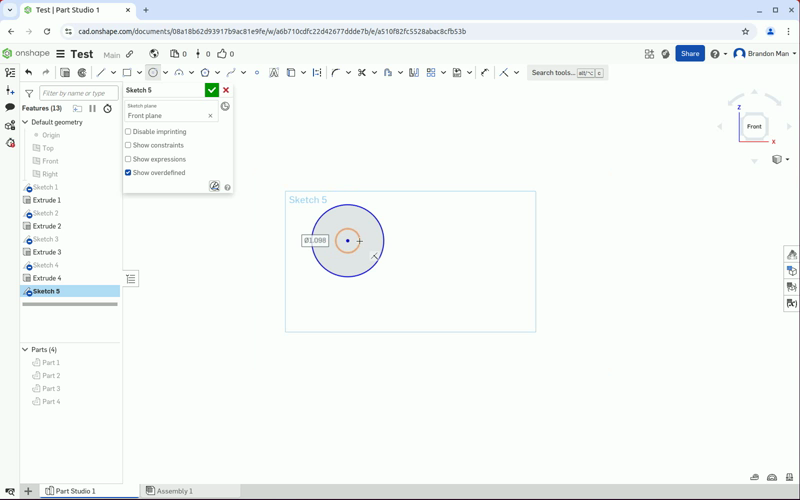
scroll(-6)
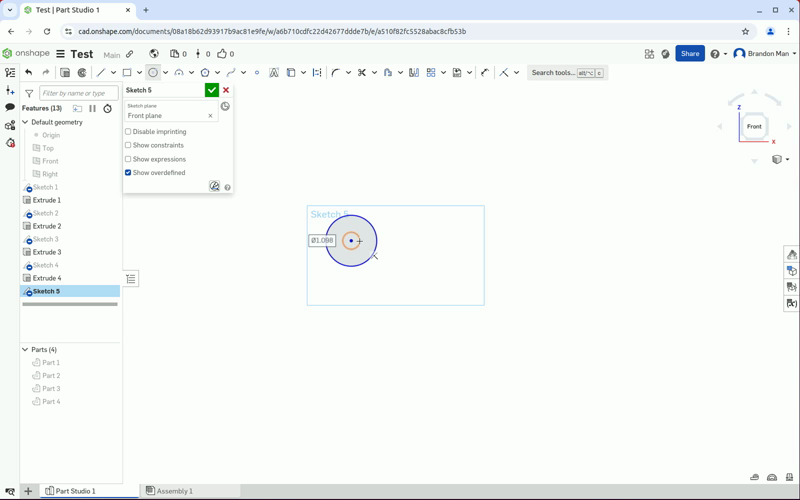
scroll(-6)
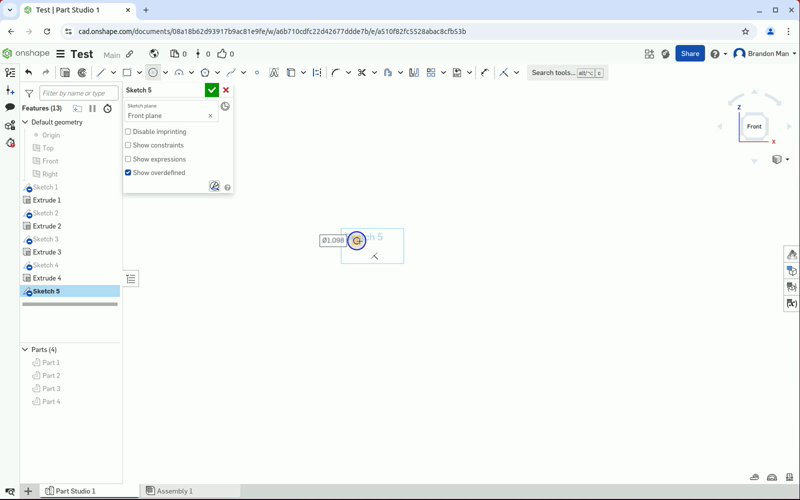
key(esc)
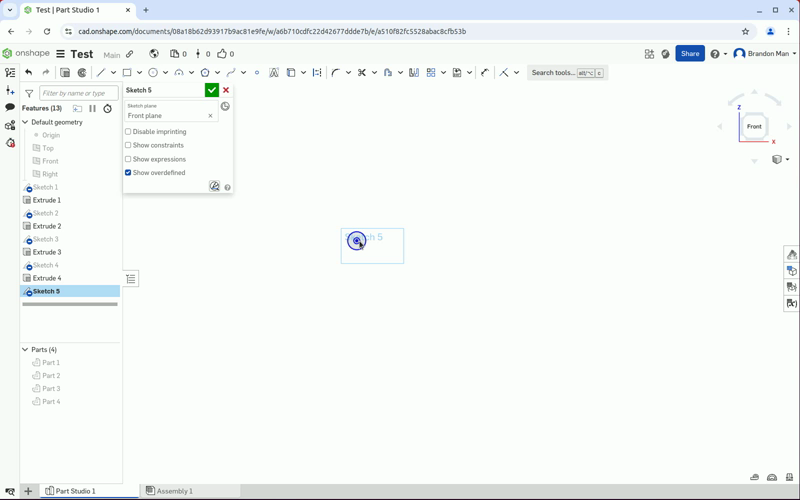
mouse_move(353, 244)
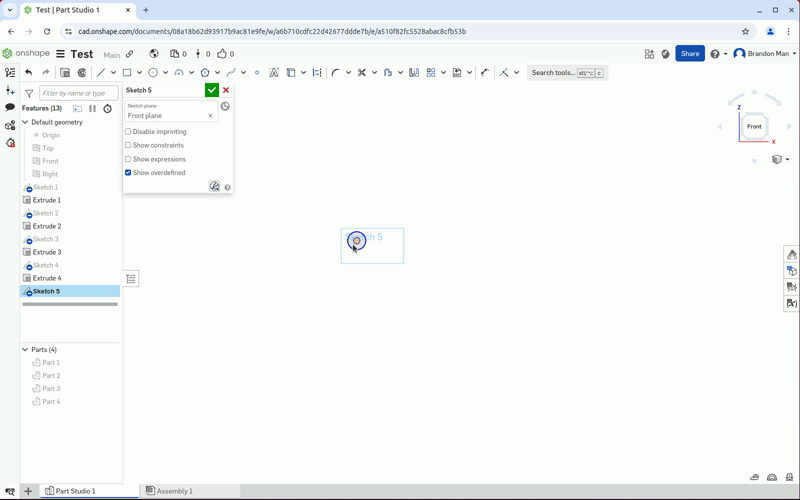
scroll(6)
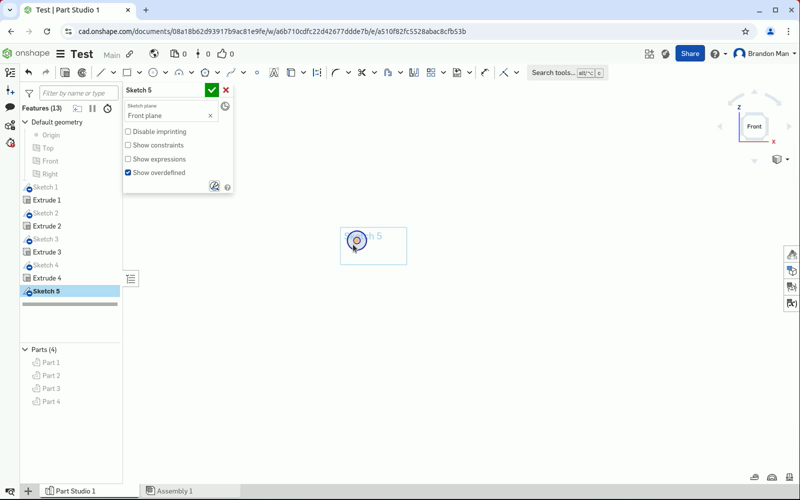
scroll(6)
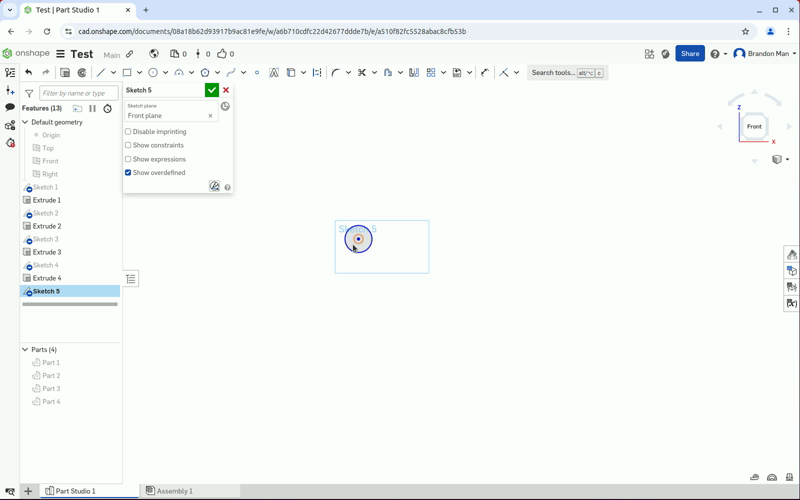
scroll(6)
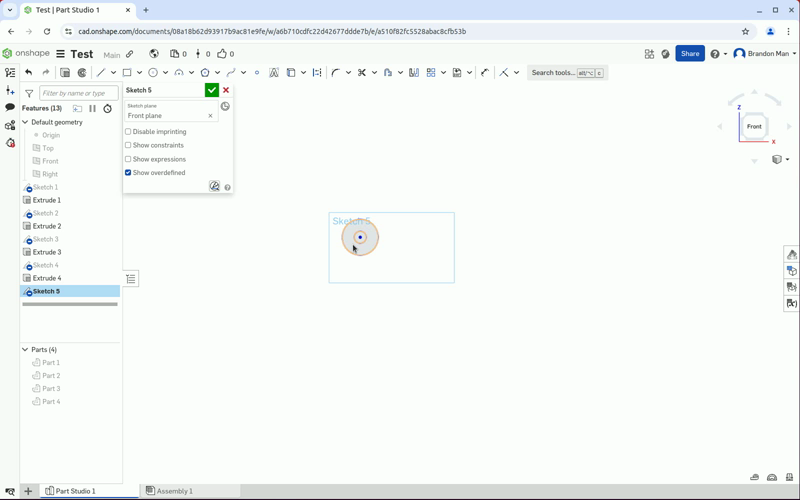
scroll(6)
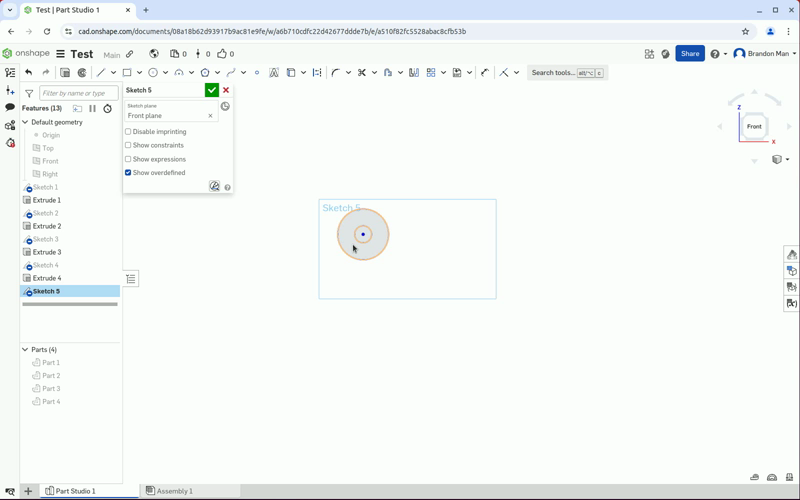
scroll(6)
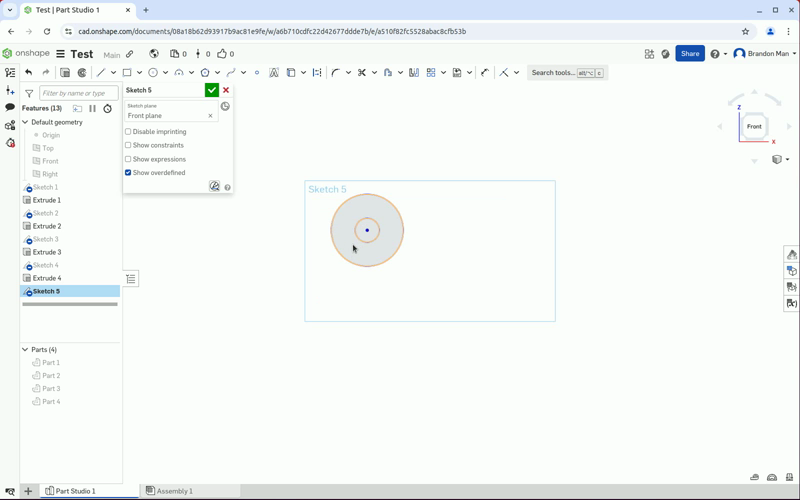
scroll(6)
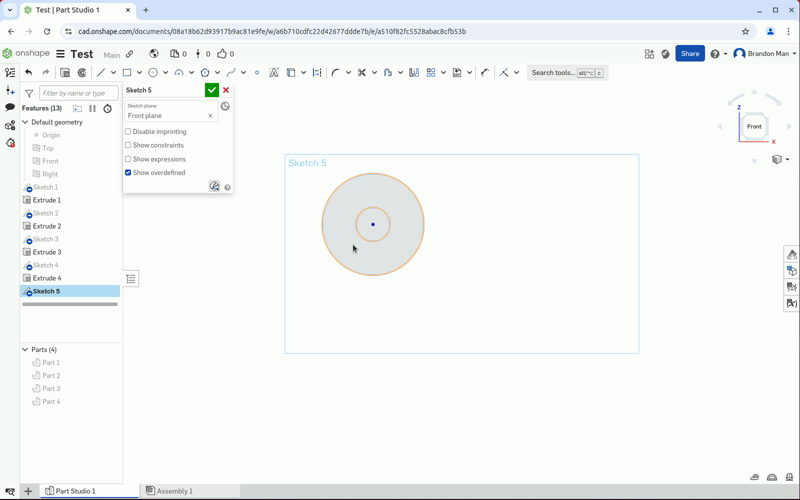
scroll(6)
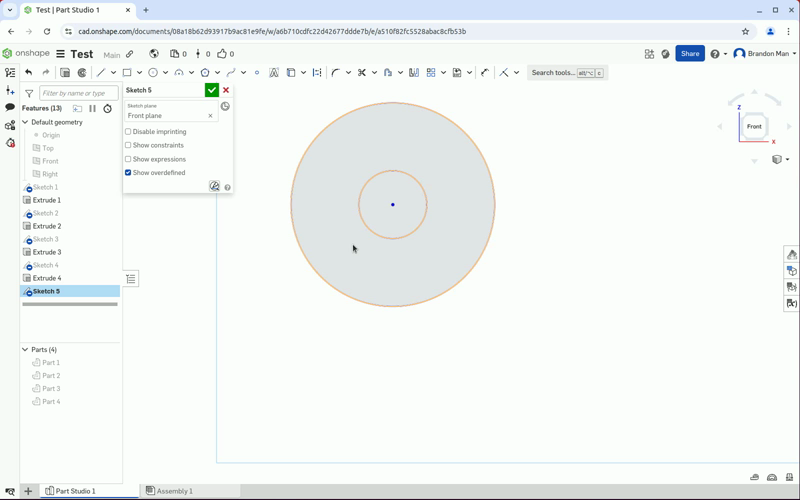
click(353, 244)
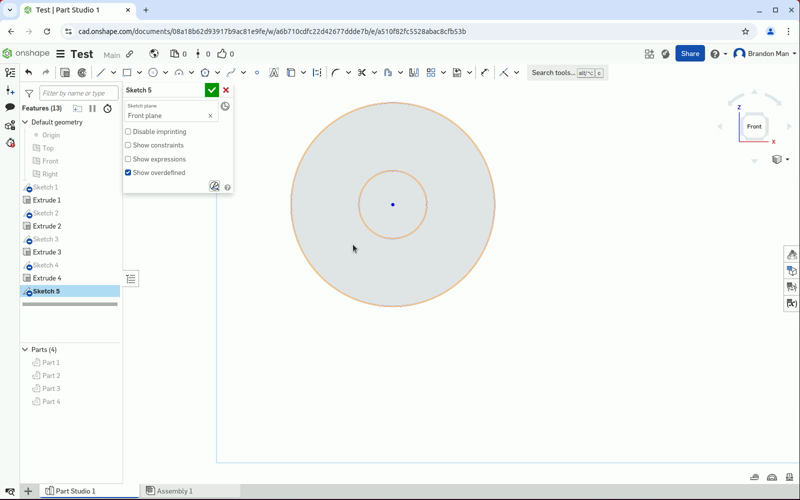
scroll(-6)
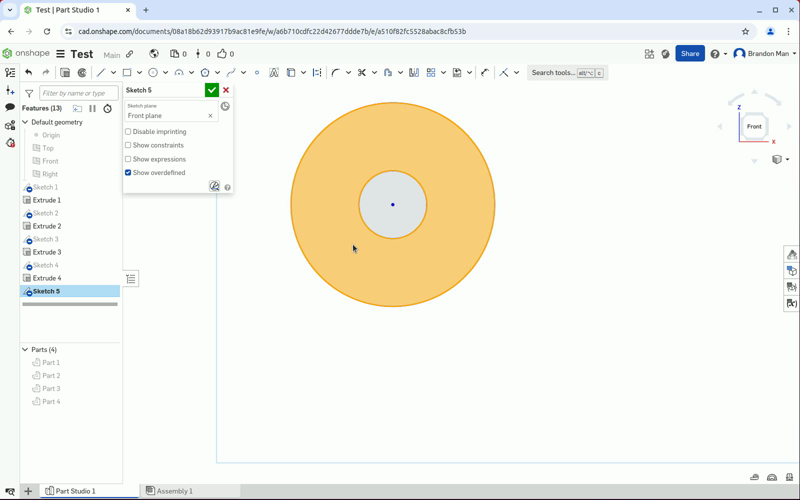
scroll(-6)
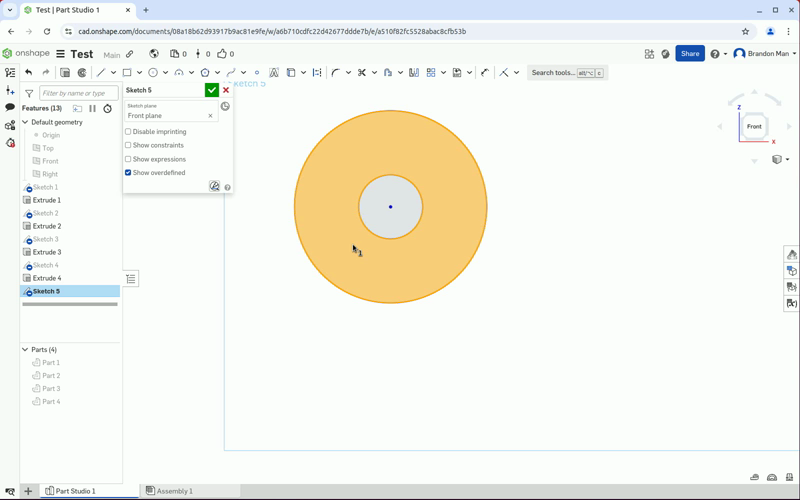
scroll(-6)
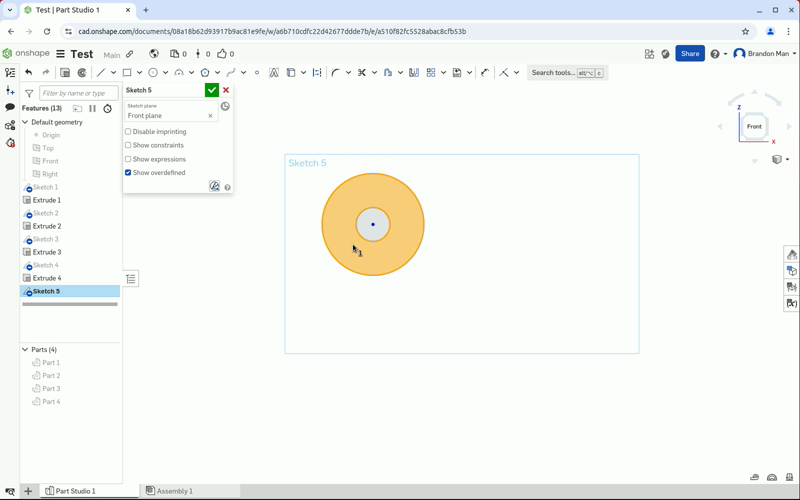
scroll(-6)
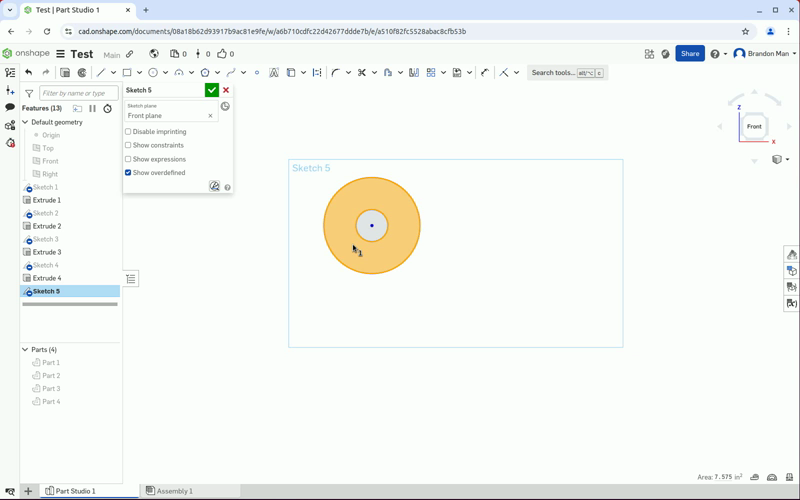
scroll(-6)
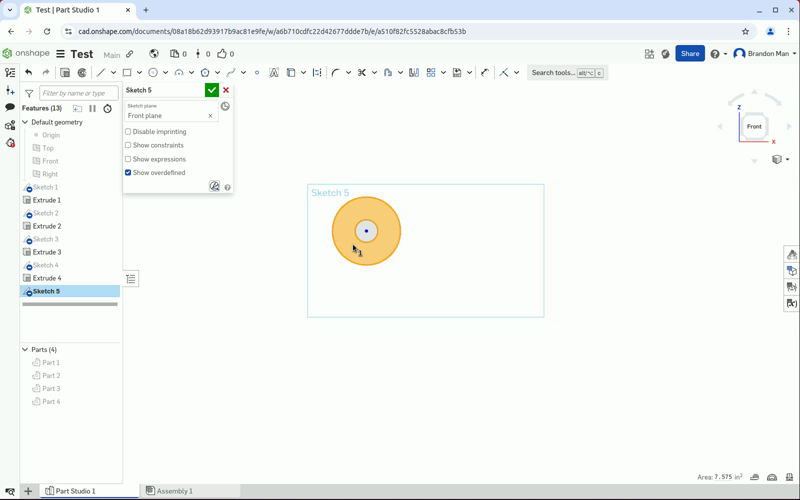
scroll(-6)
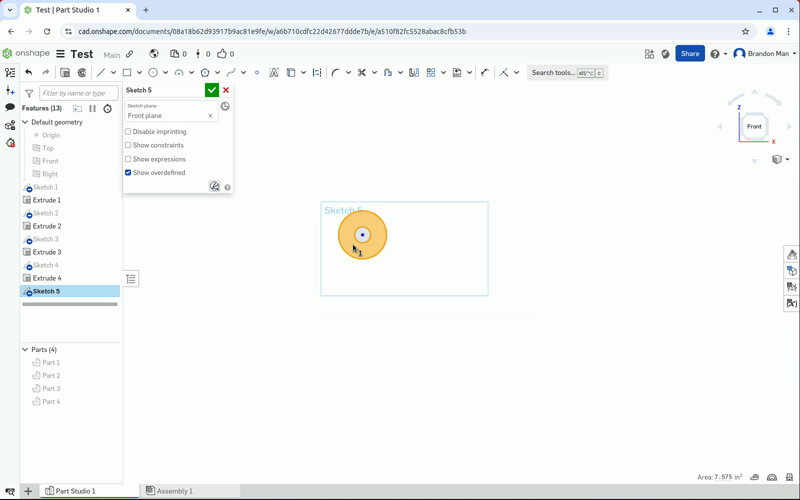
scroll(-6)
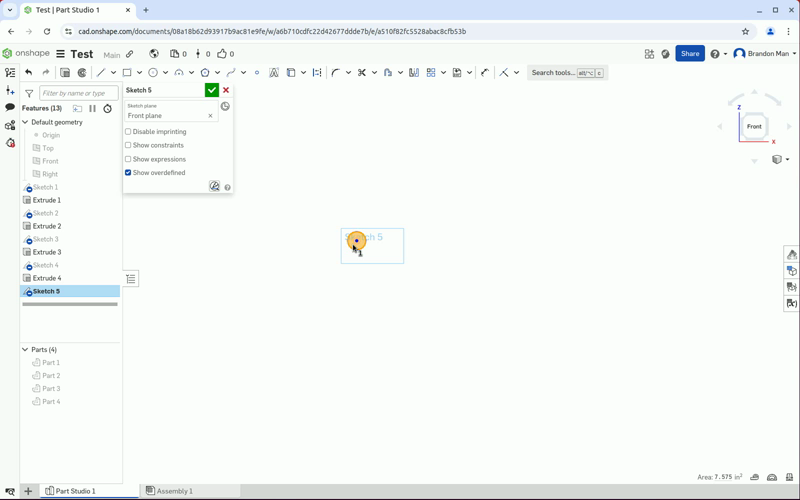
mouse_move(73, 352)
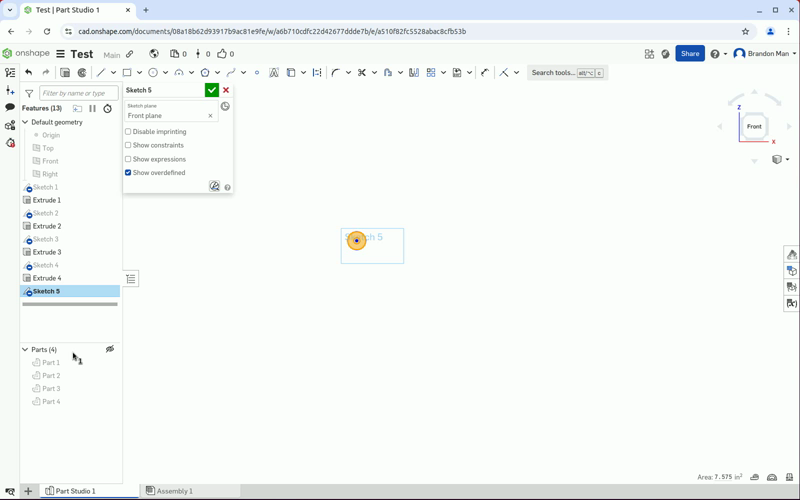
key(shift+y)
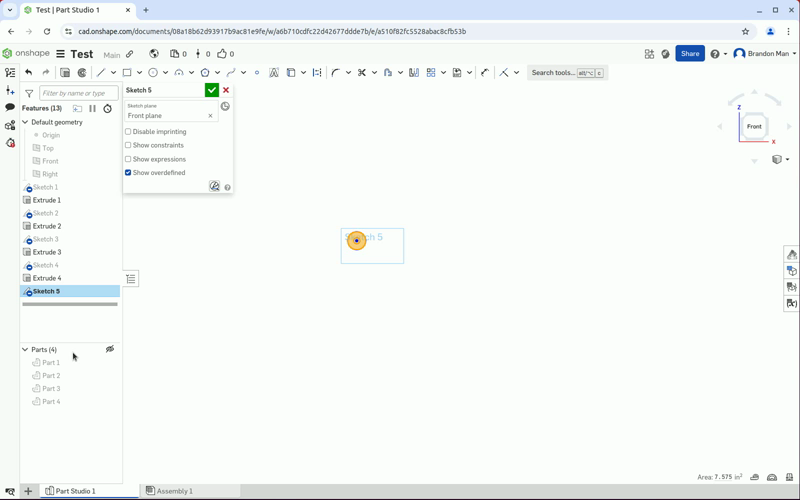
key(shift+e)
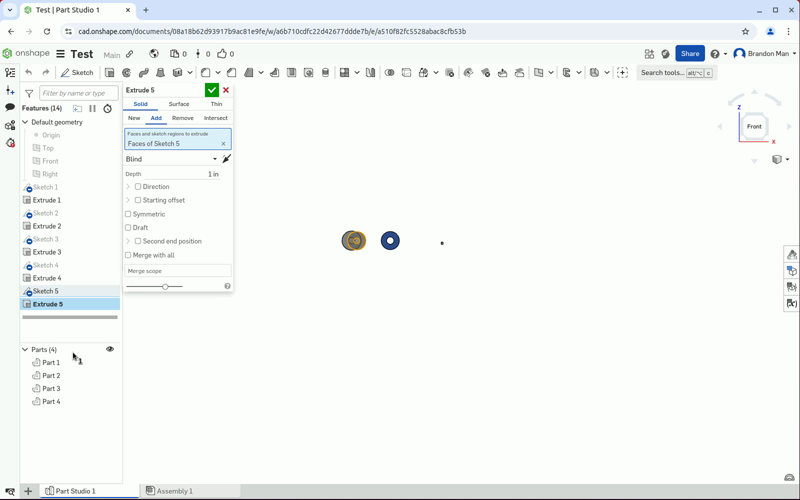
mouse_move(143, 106)
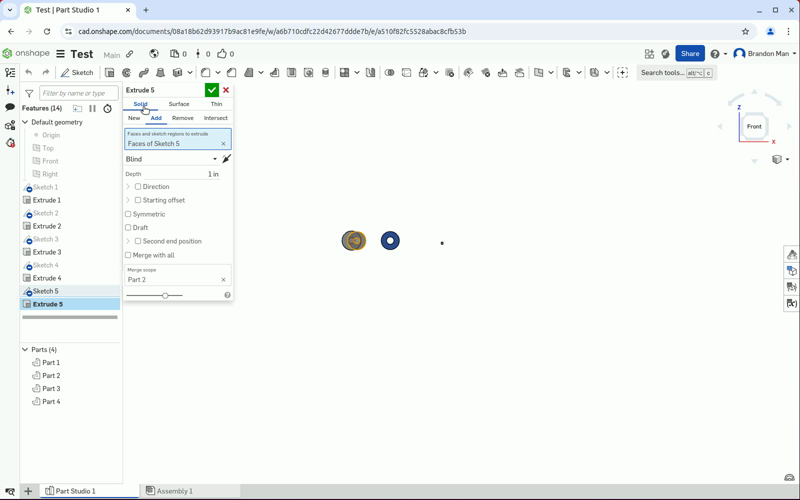
click(143, 106)
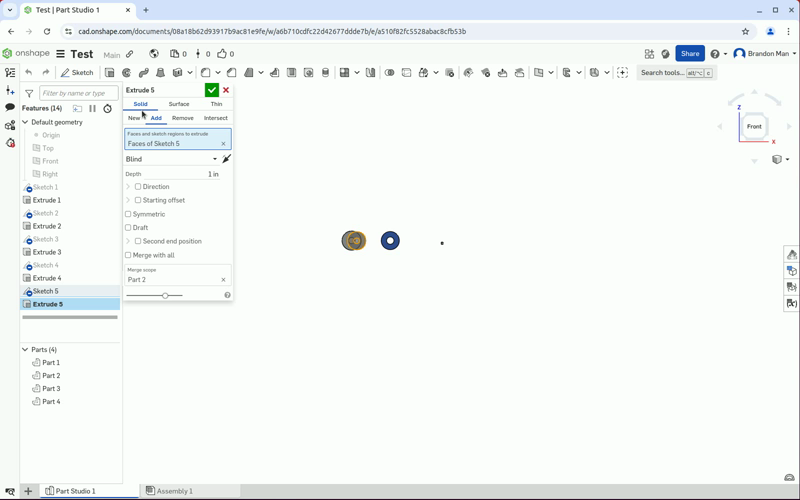
mouse_move(137, 120)
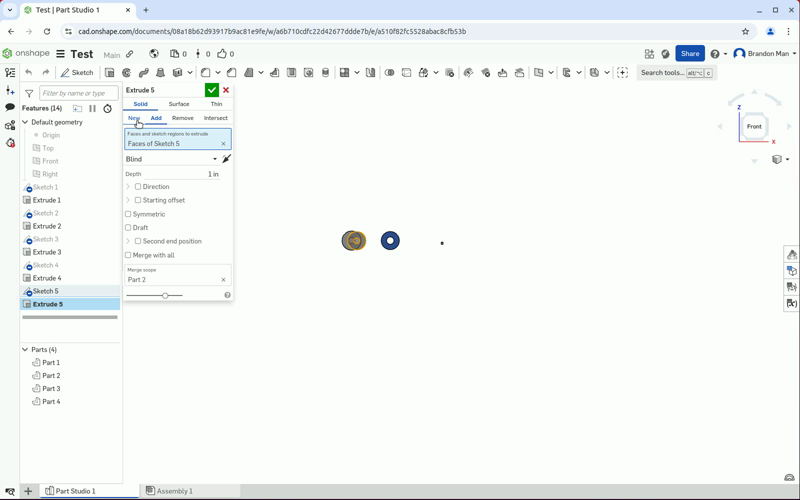
click(137, 120)
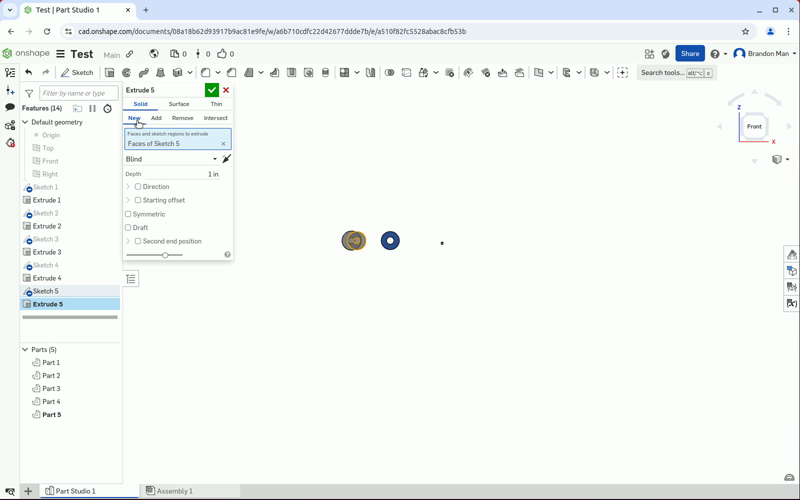
key(tab, 4)
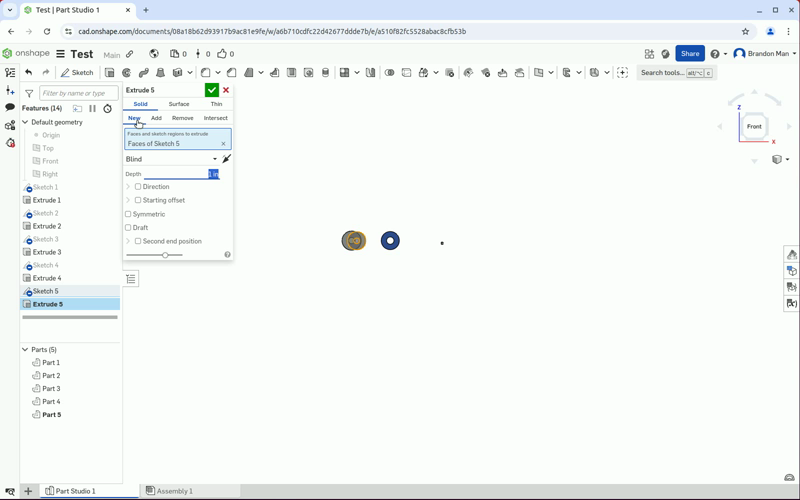
text(2.407)
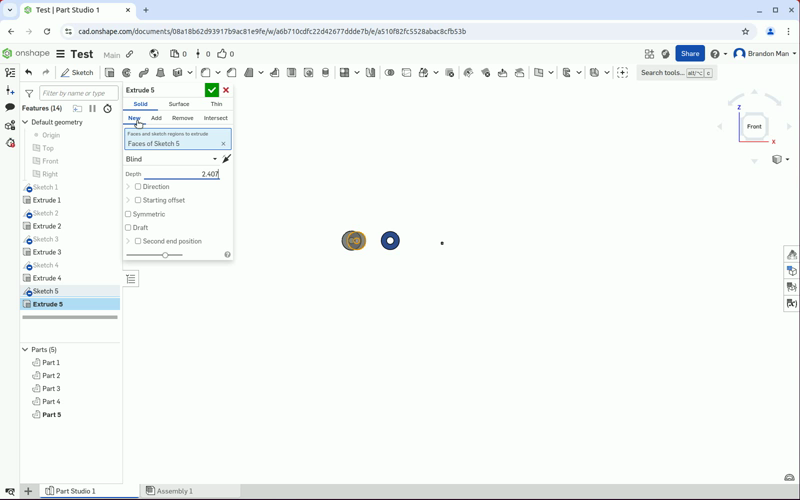
key(enter)
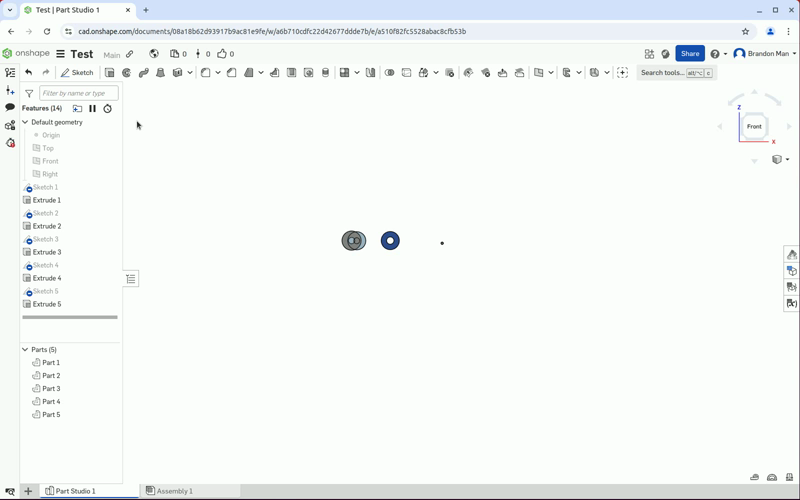
key(shift+h)
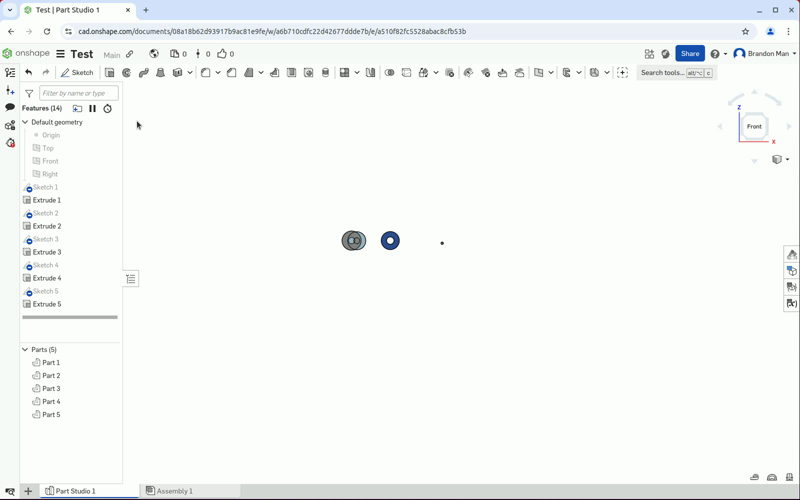
key(shift+h)
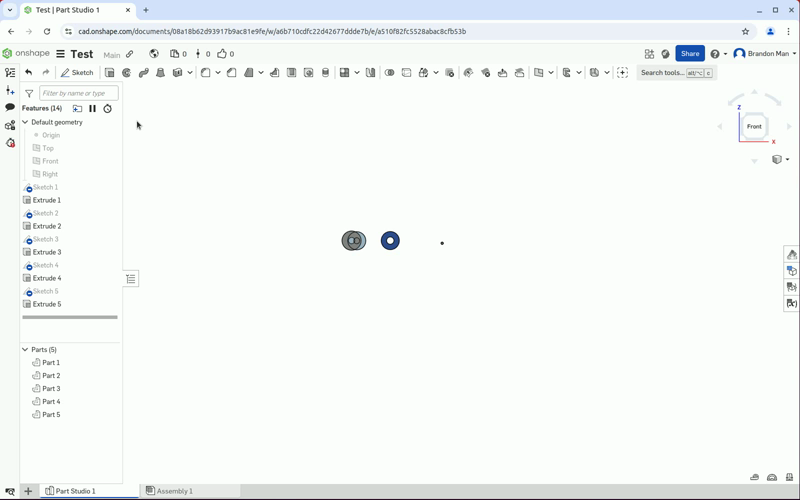
mouse_move(73, 189)
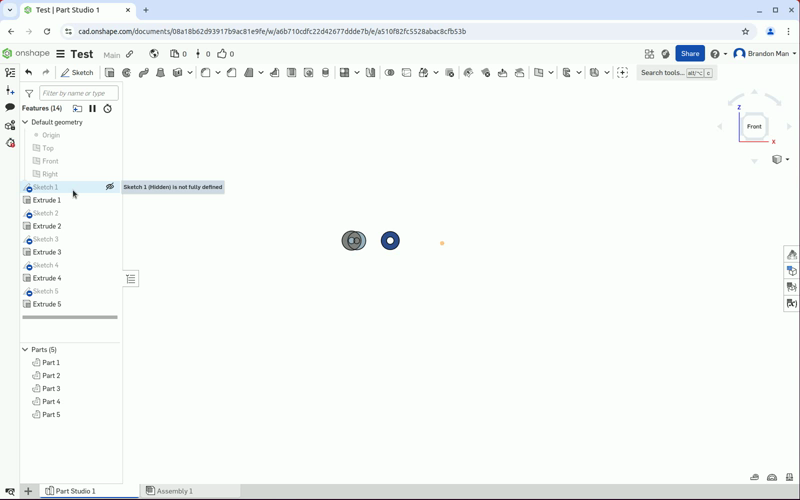
click(73, 189)
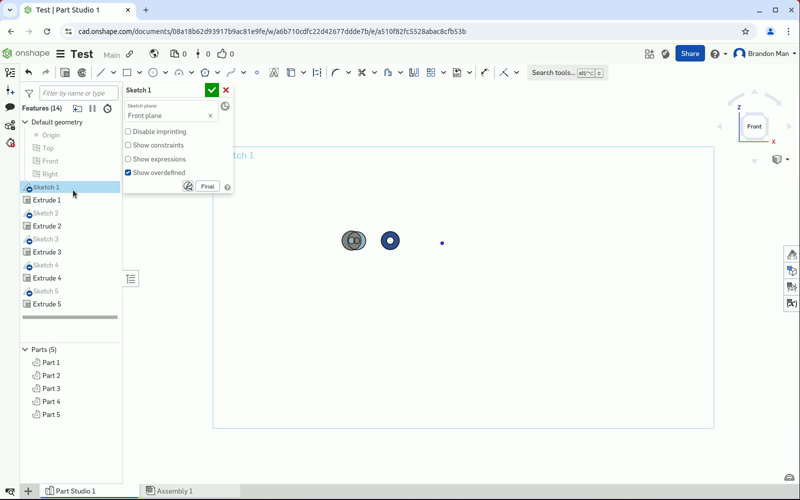
mouse_move(229, 92)
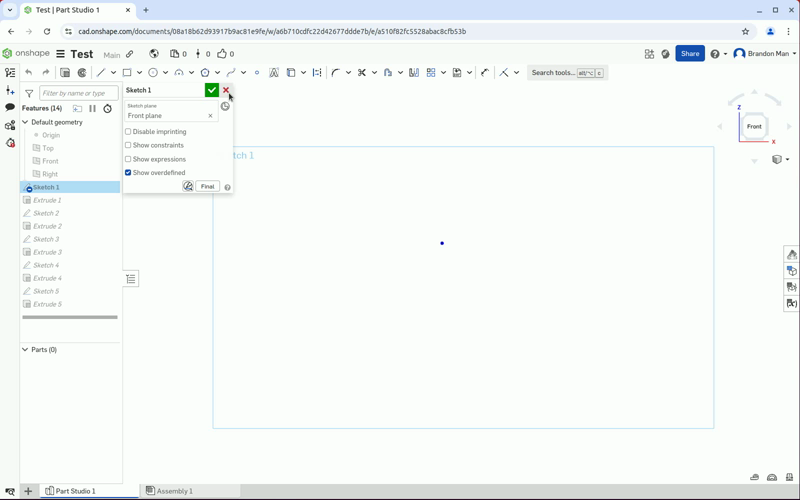
click(229, 92)
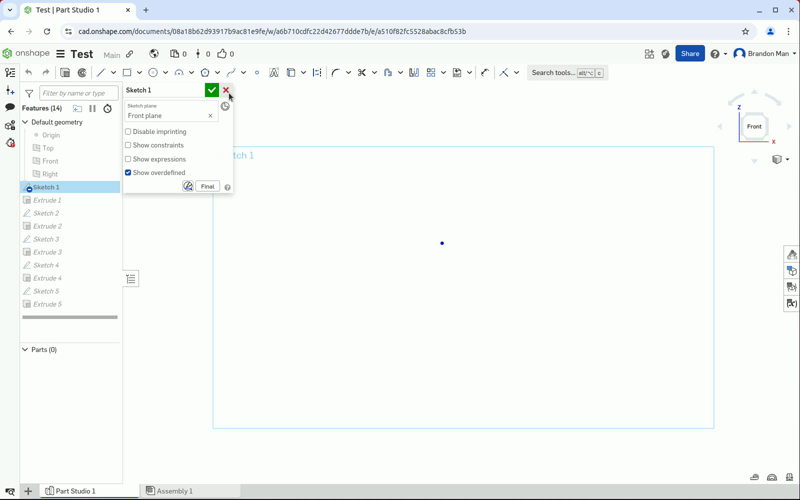
key(shift+s)
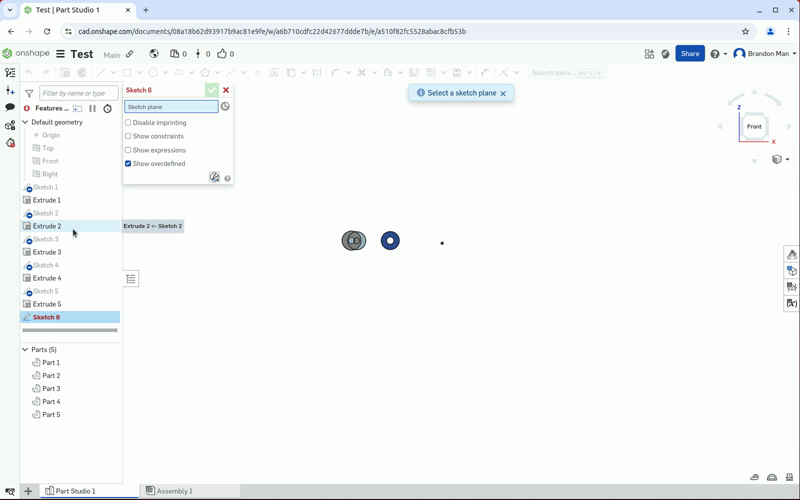
scroll(3)
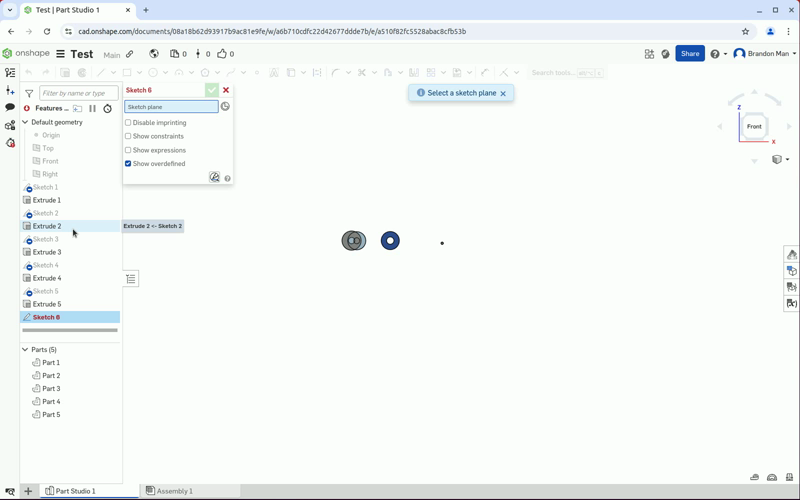
mouse_move(73, 163)
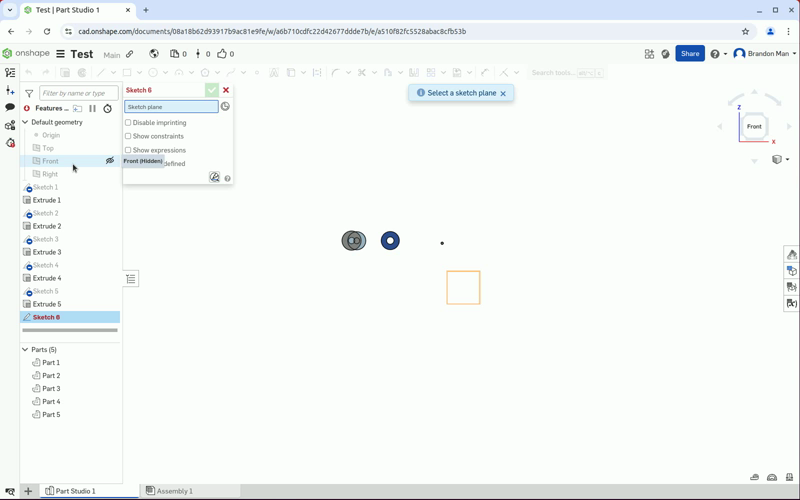
click(73, 163)
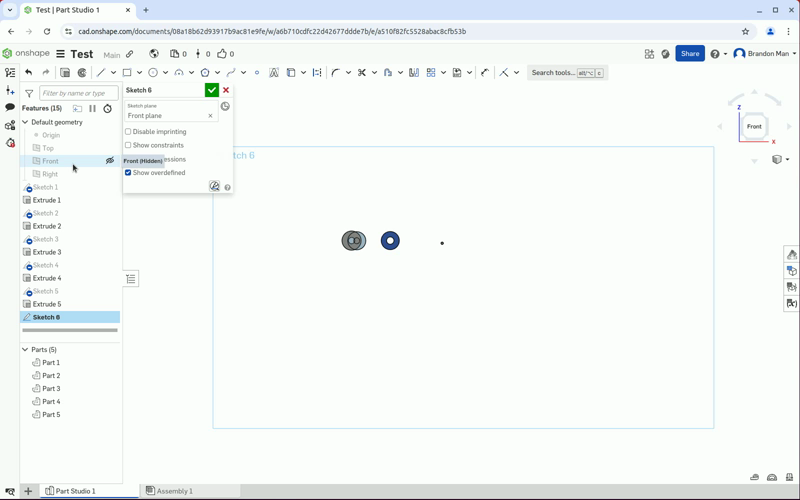
mouse_move(73, 352)
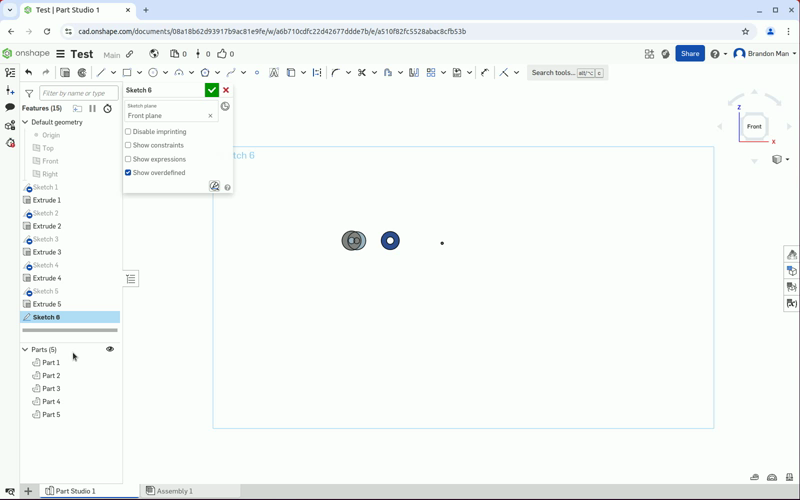
key(y)
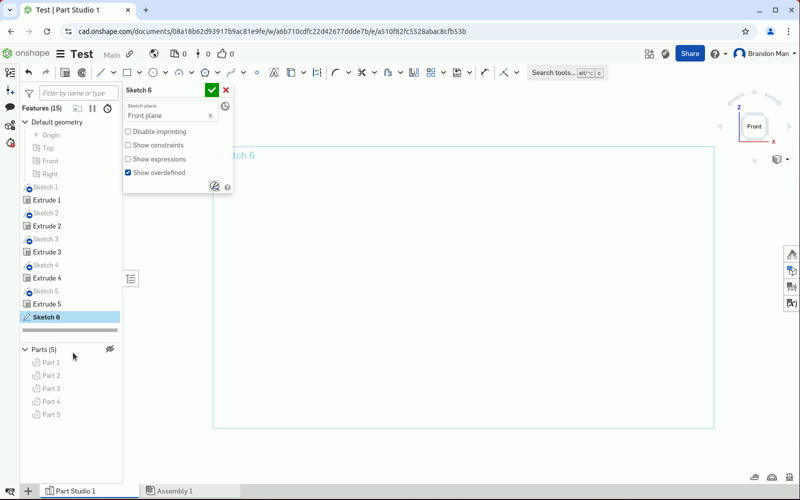
key(c)
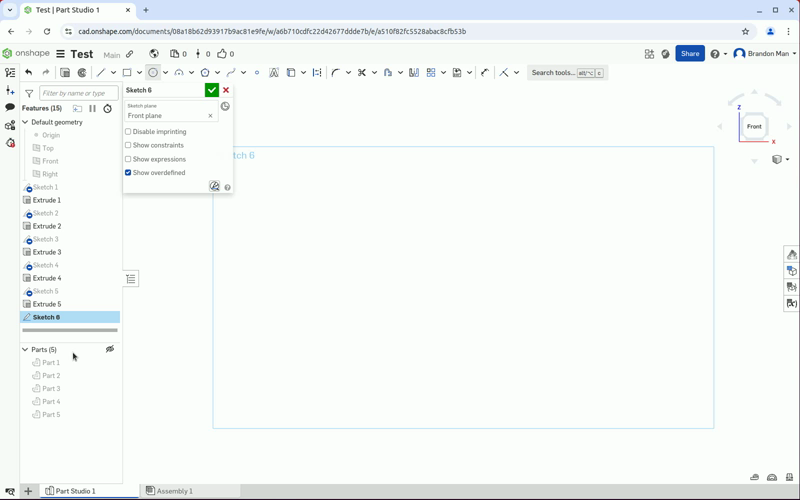
key_down(shift)
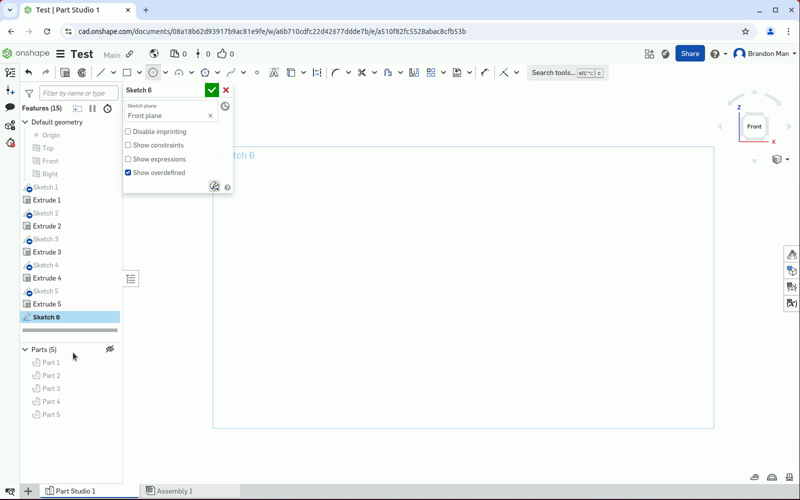
mouse_move(393, 240)
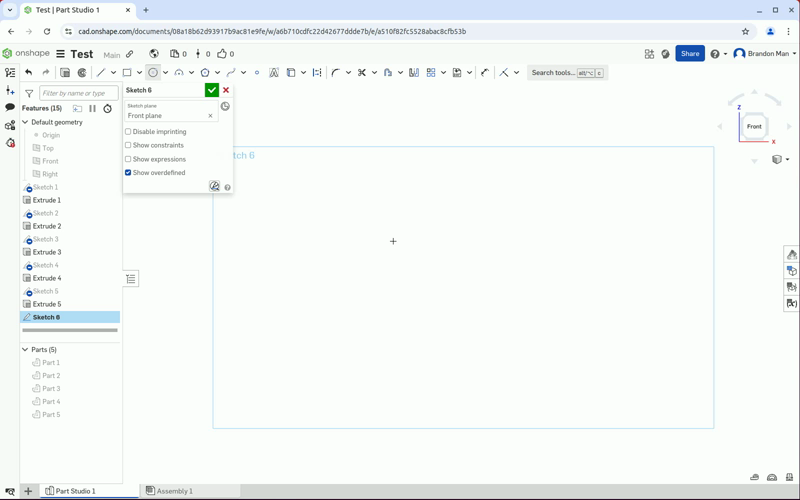
click(393, 240)
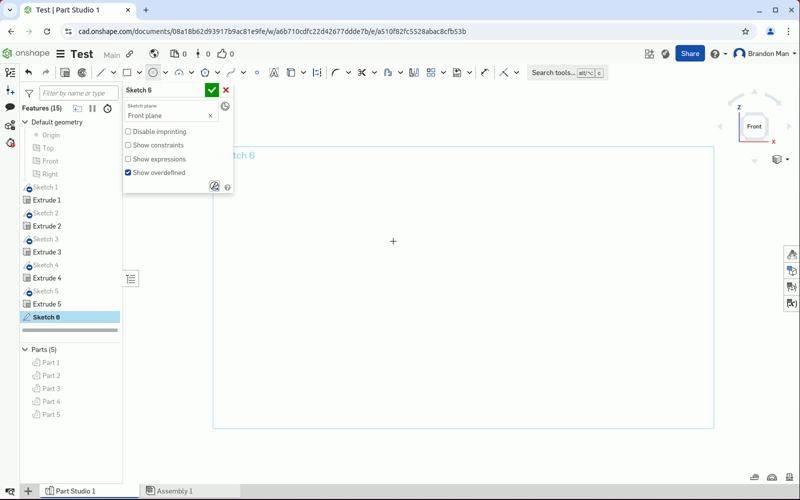
key_up(shift)
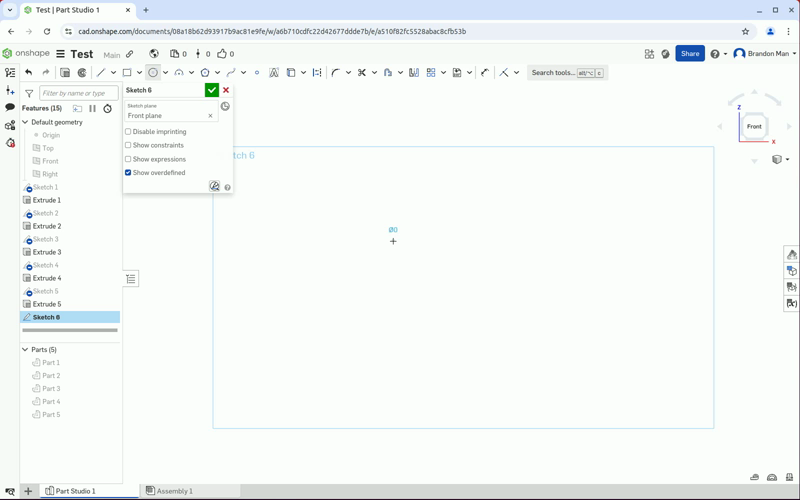
mouse_move(401, 240)
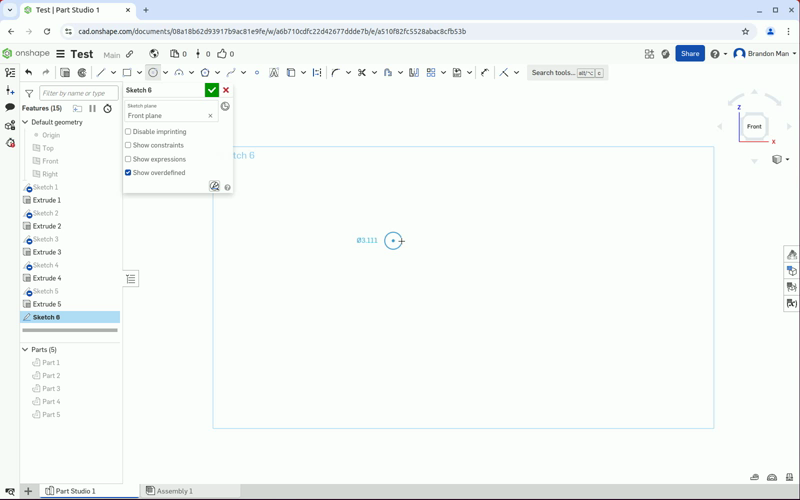
click(401, 240)
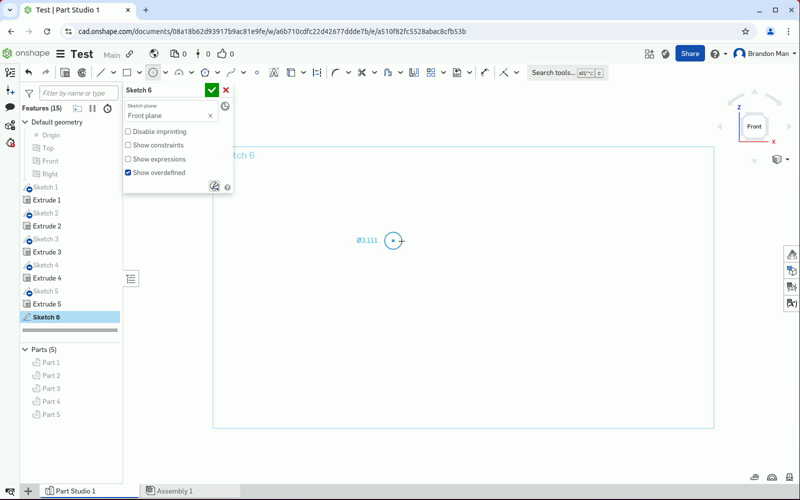
key(esc)
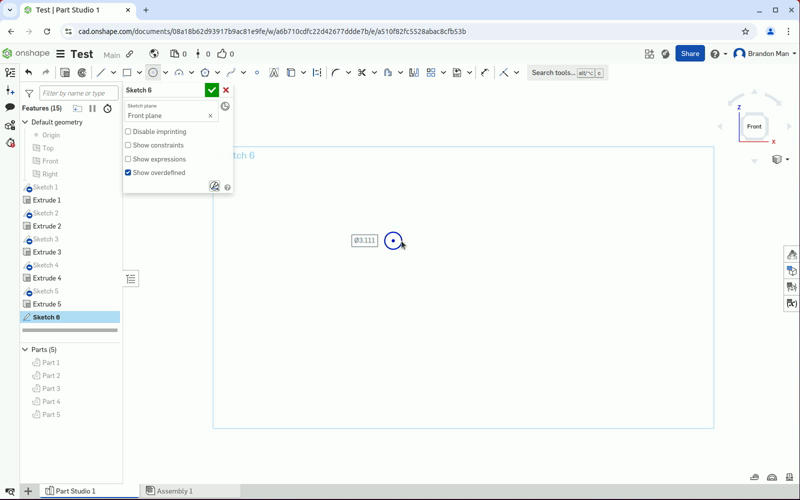
key(c)
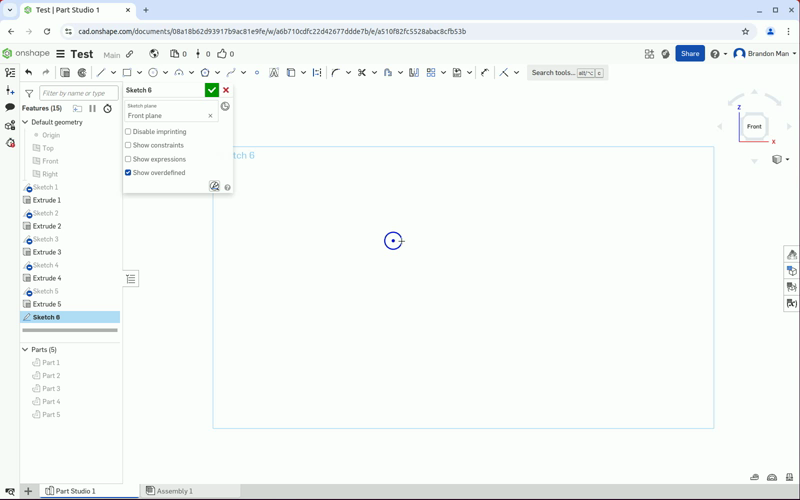
key_down(shift)
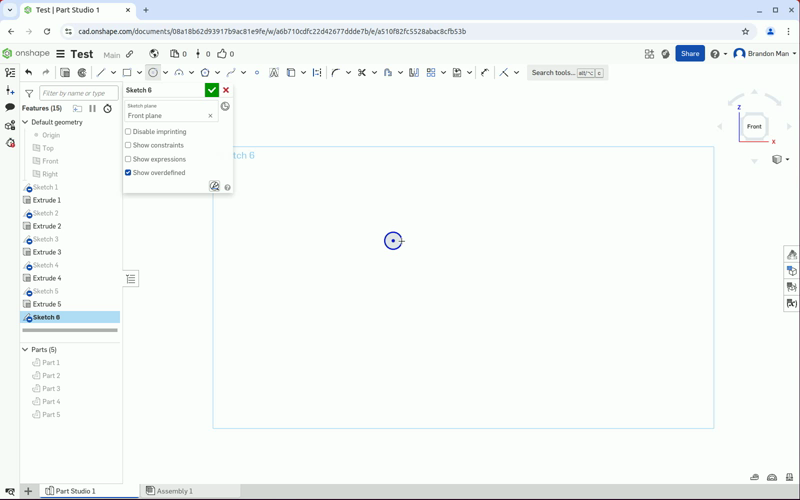
mouse_move(393, 240)
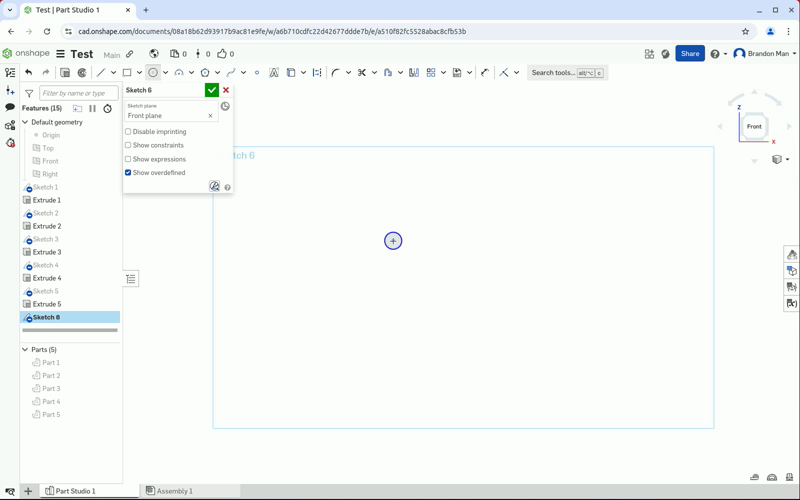
click(393, 240)
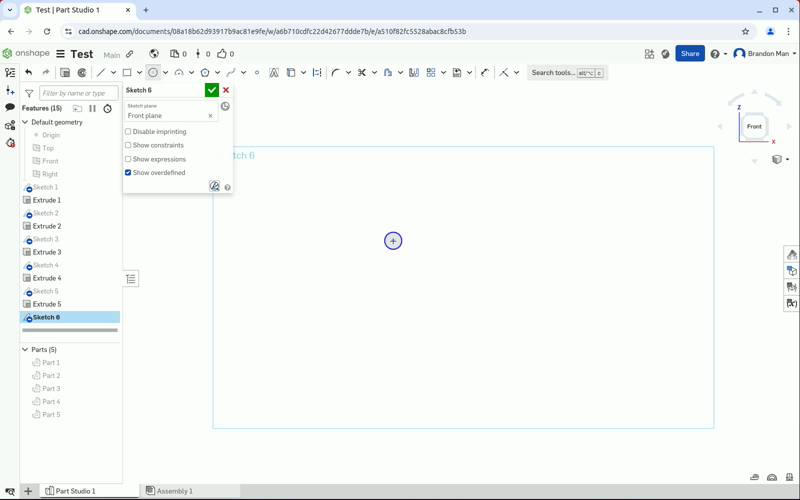
key_up(shift)
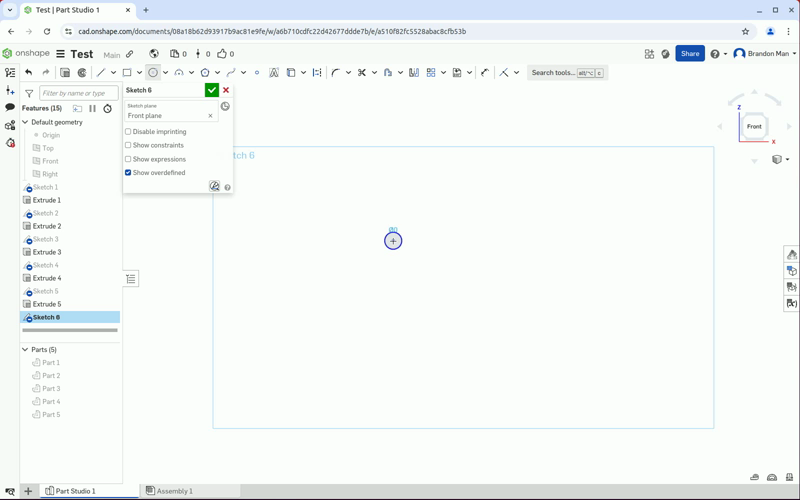
mouse_move(396, 240)
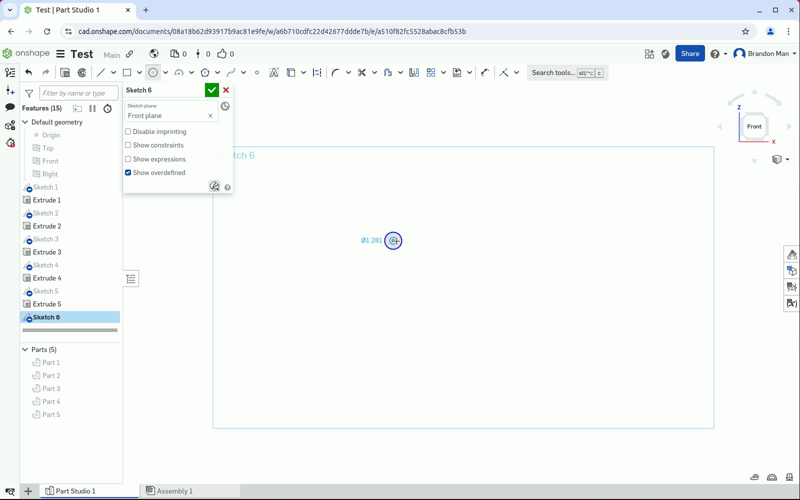
scroll(6)
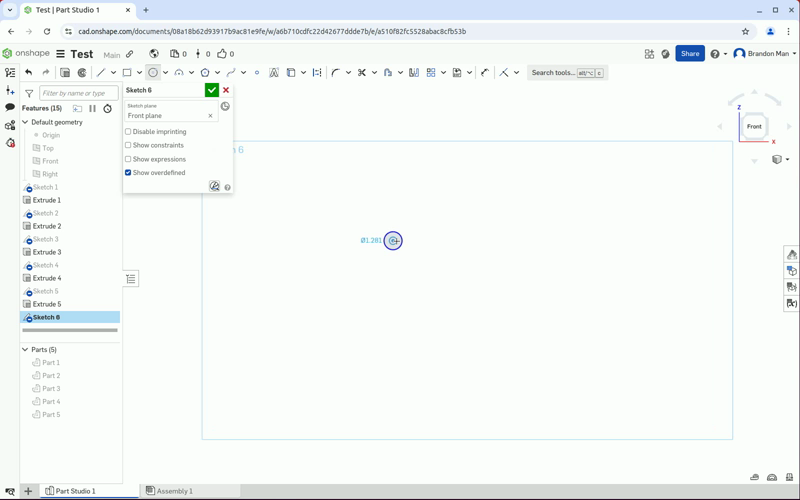
scroll(6)
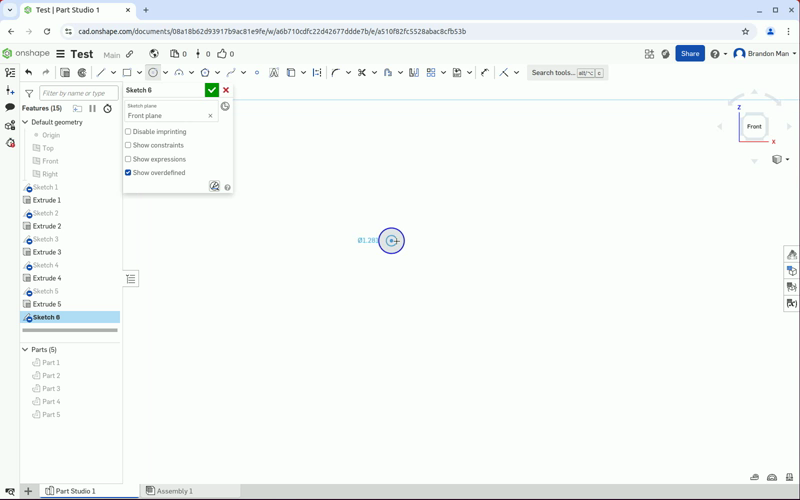
scroll(6)
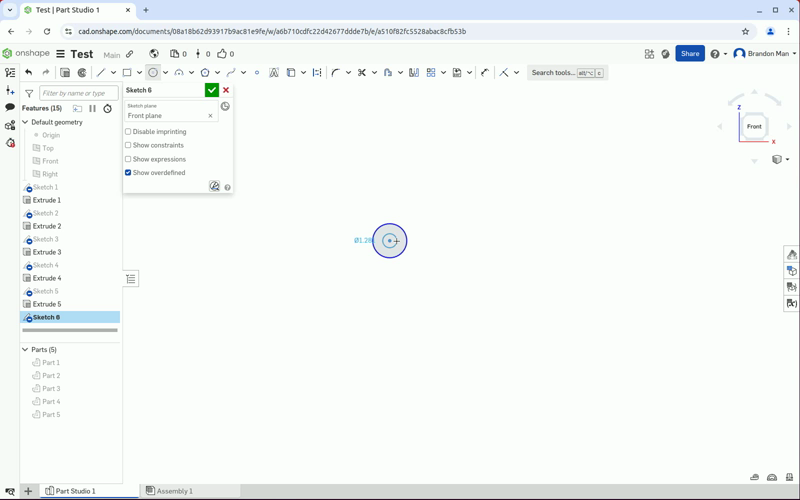
scroll(6)
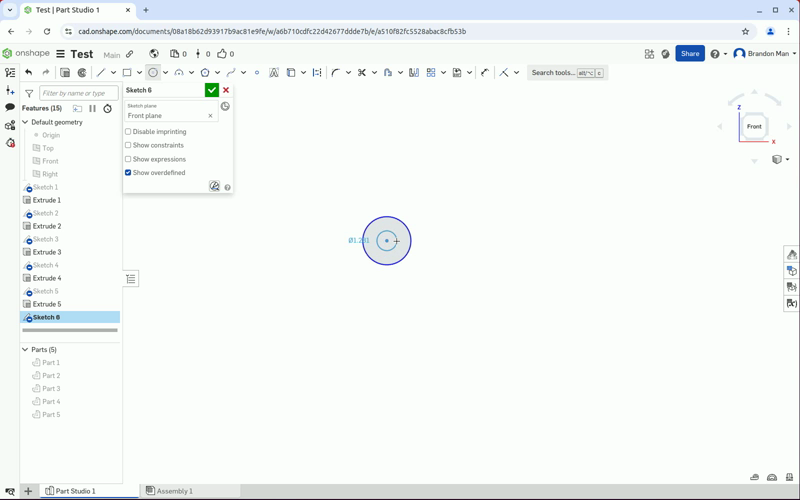
scroll(6)
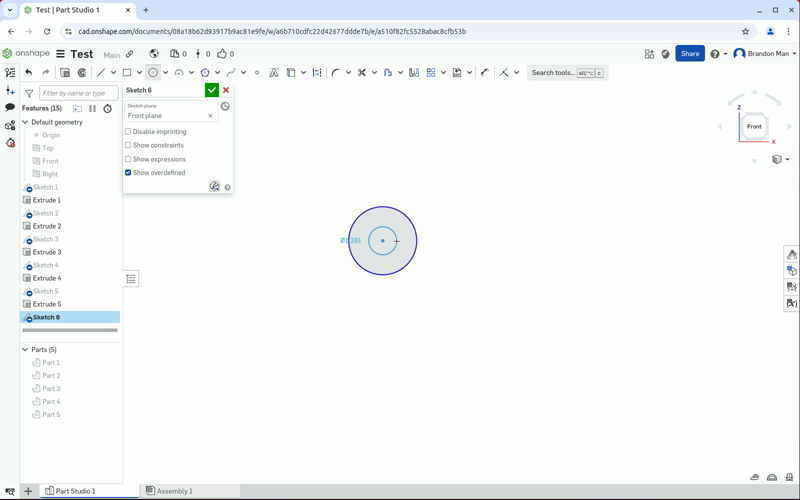
scroll(6)
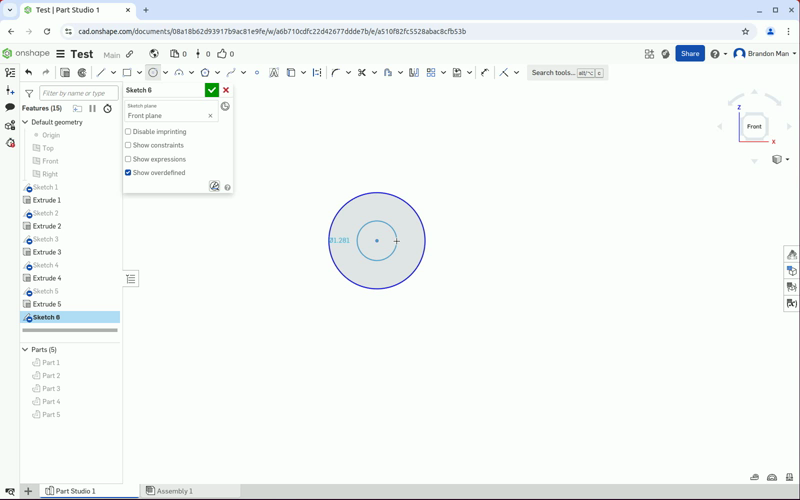
scroll(6)
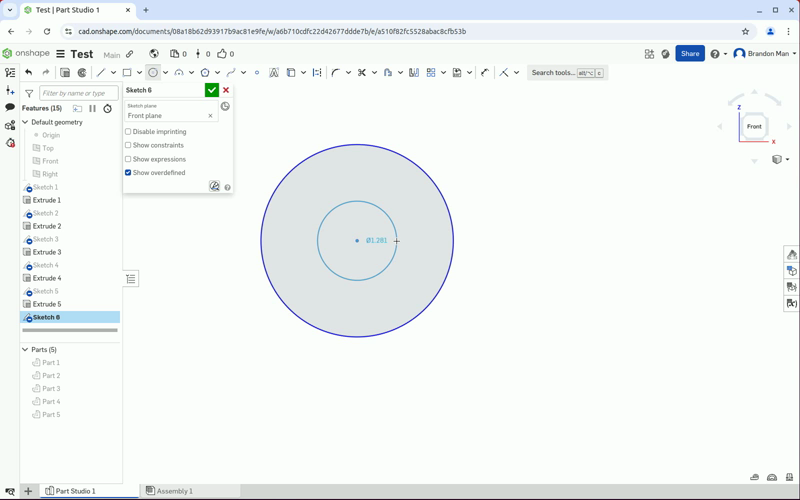
click(396, 240)
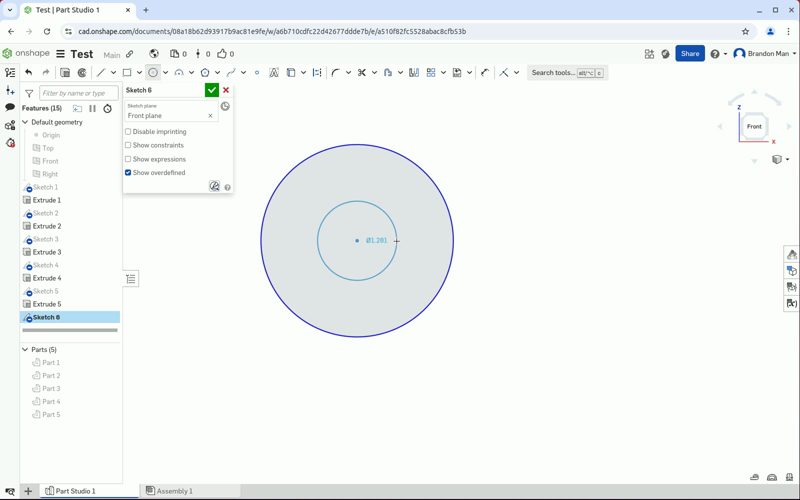
scroll(-6)
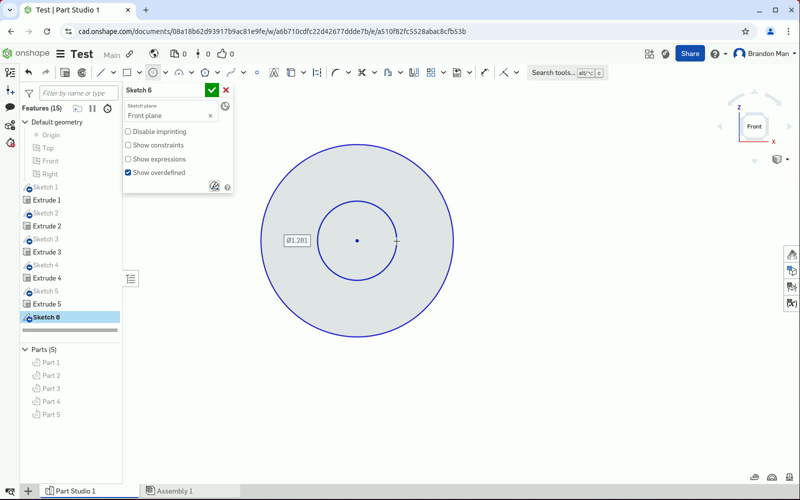
scroll(-6)
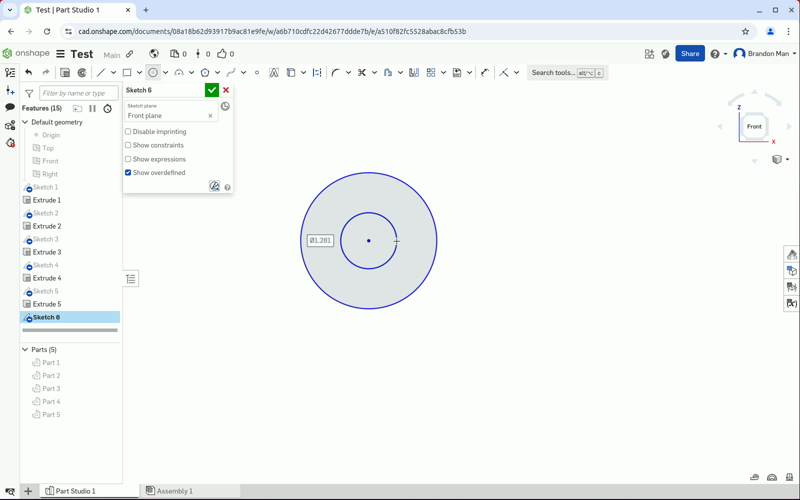
scroll(-6)
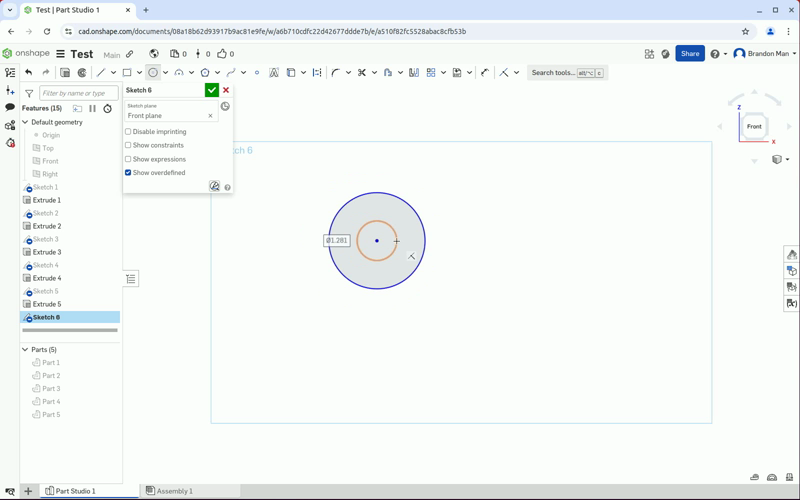
scroll(-6)
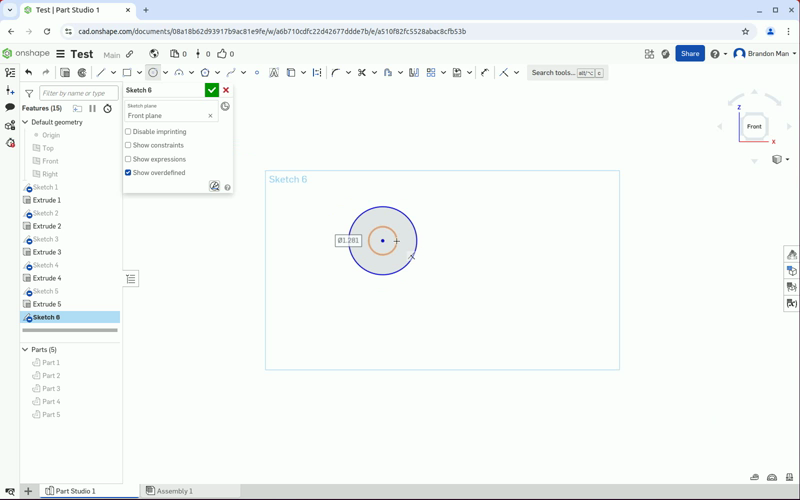
scroll(-6)
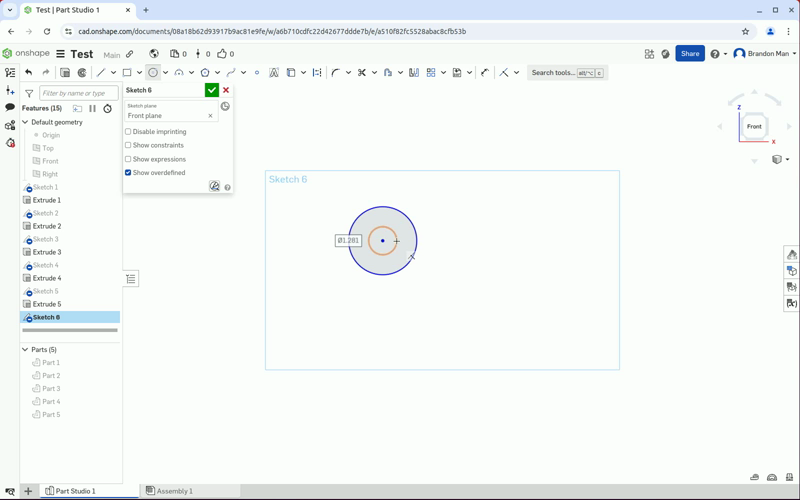
scroll(-6)
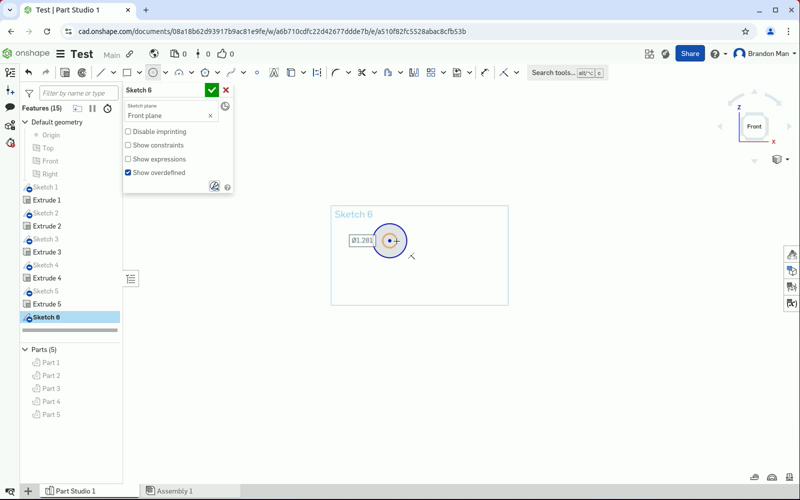
scroll(-6)
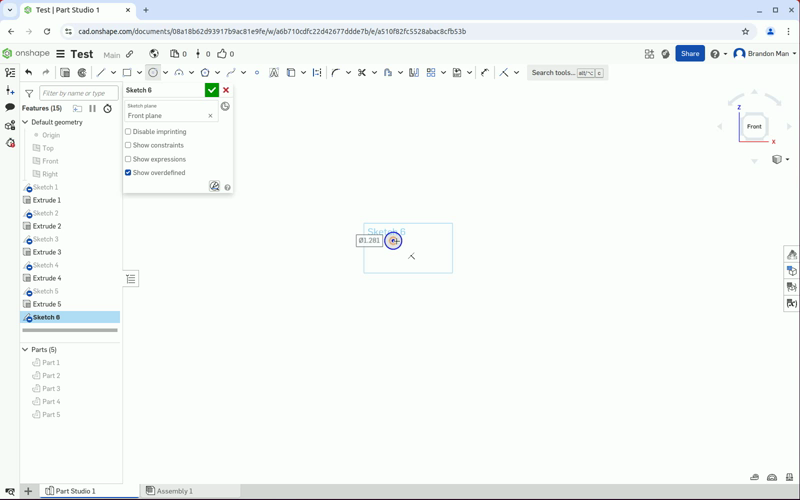
key(esc)
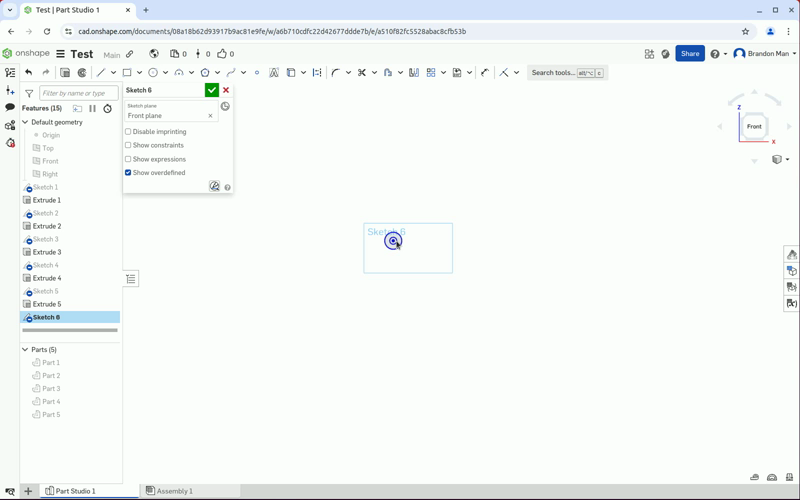
mouse_move(396, 234)
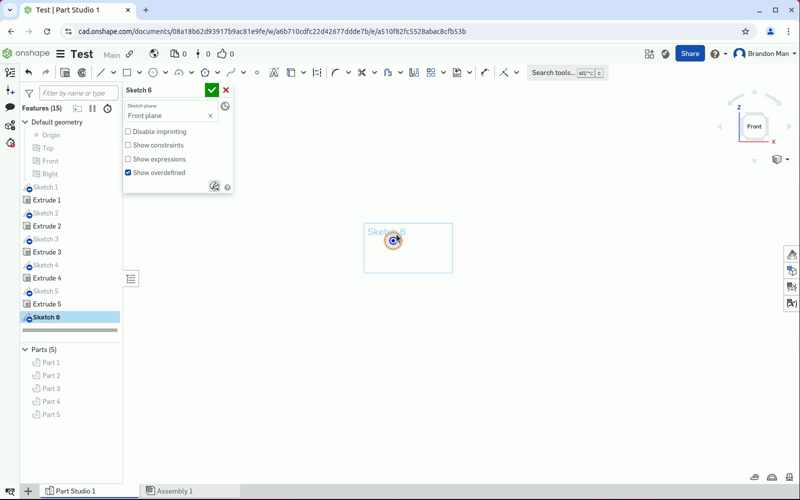
scroll(6)
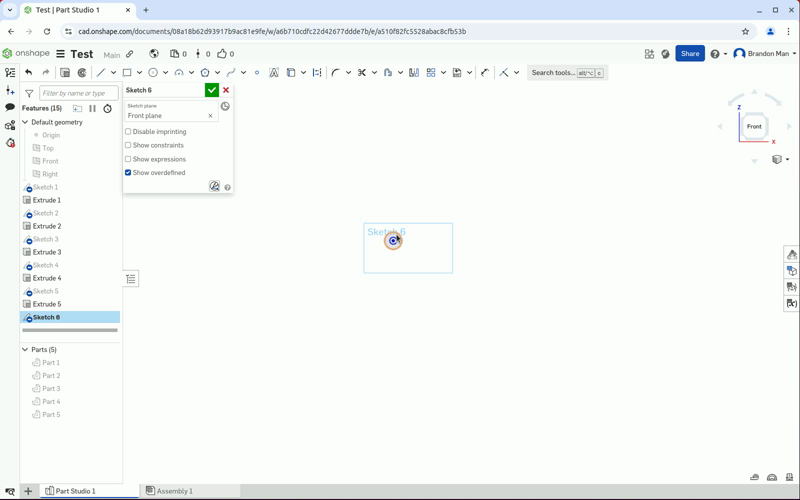
scroll(6)
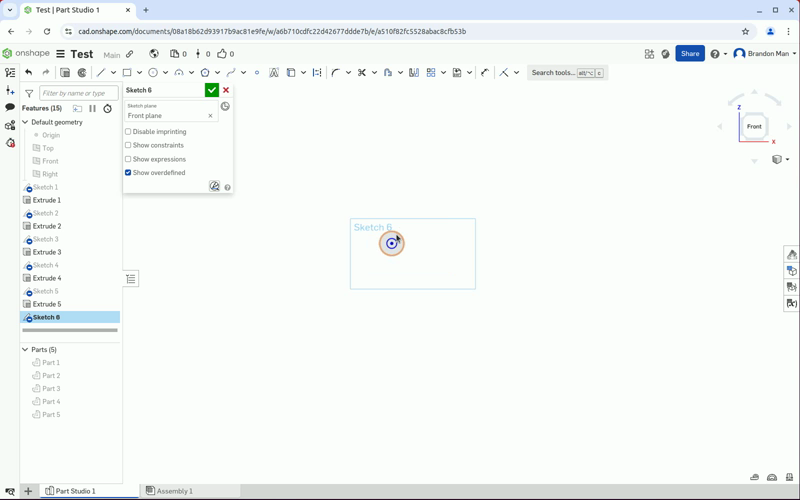
scroll(6)
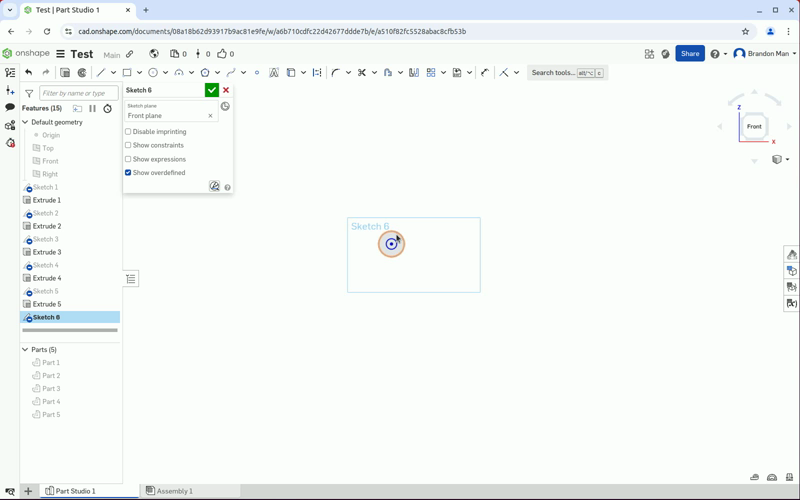
scroll(6)
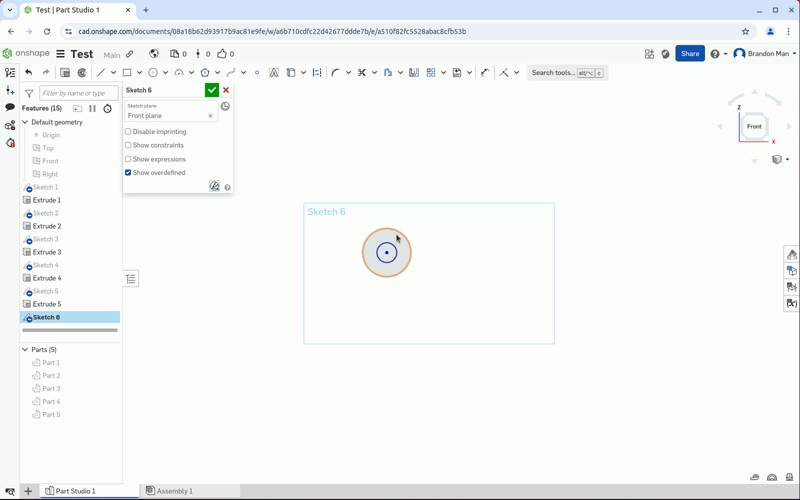
scroll(6)
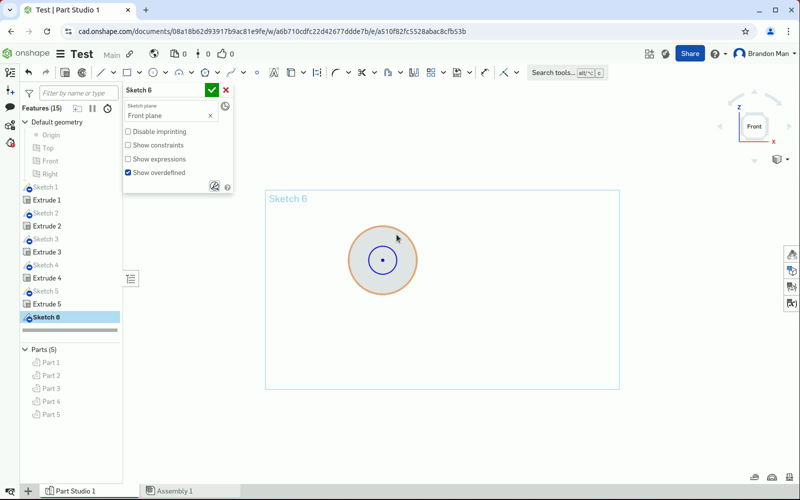
scroll(6)
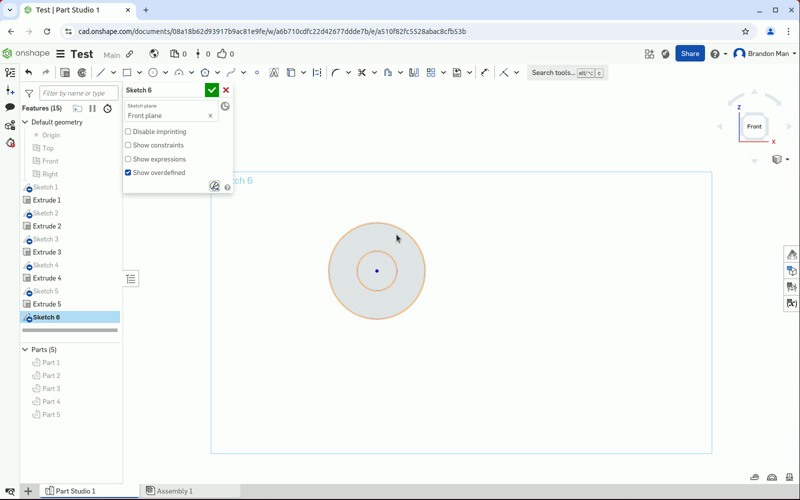
scroll(6)
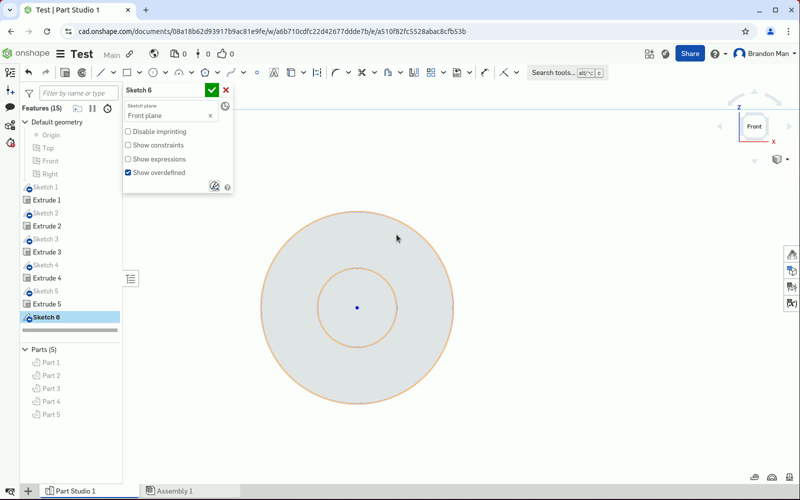
click(396, 234)
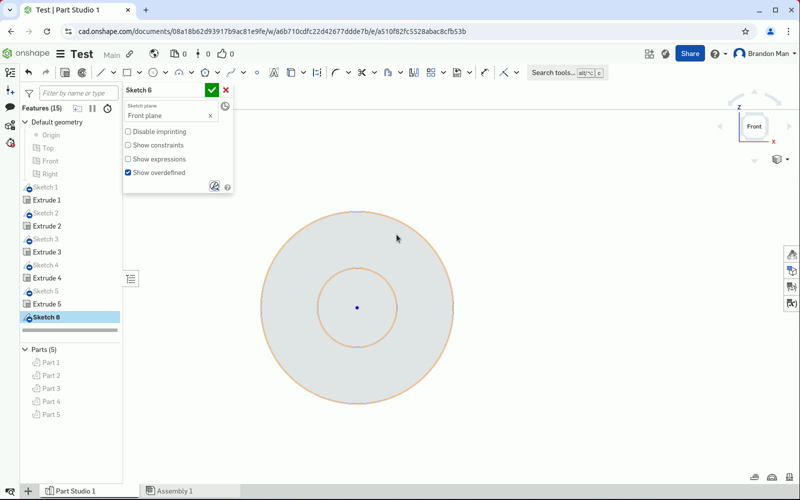
scroll(-6)
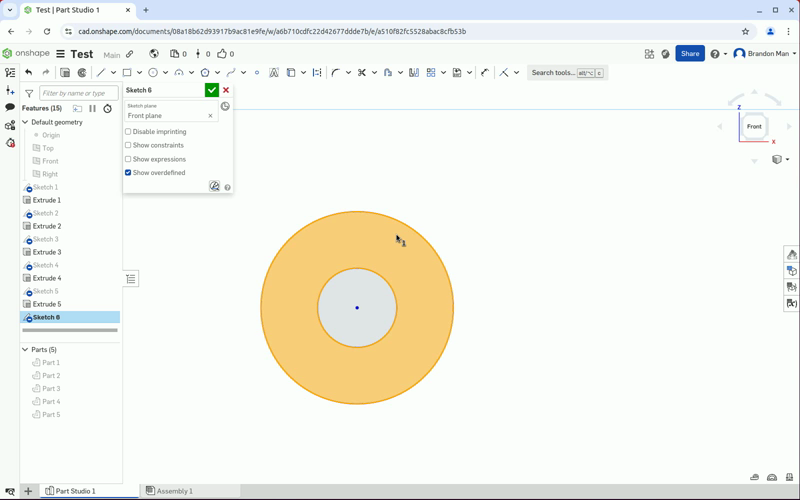
scroll(-6)
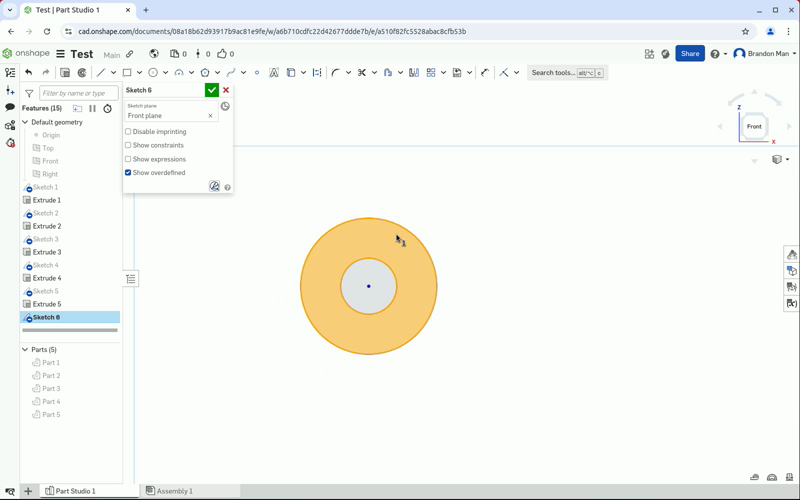
scroll(-6)
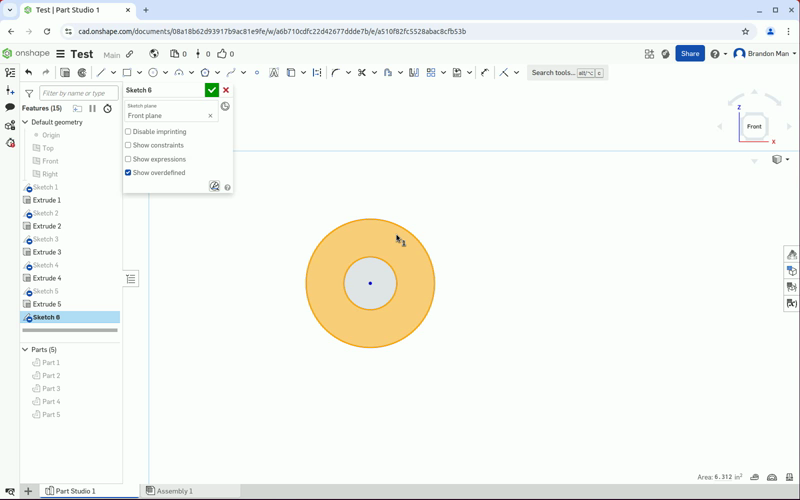
scroll(-6)
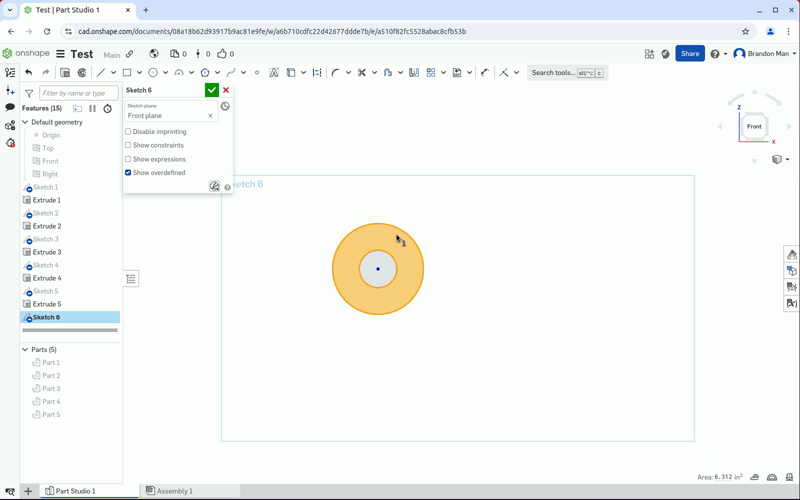
scroll(-6)
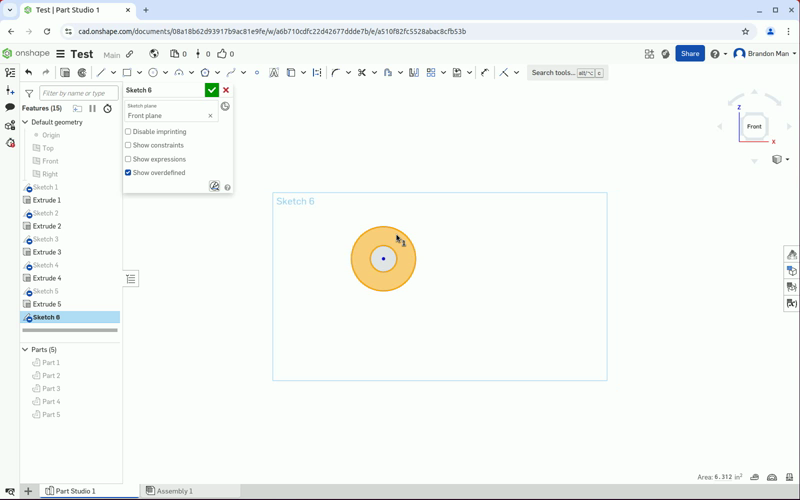
scroll(-6)
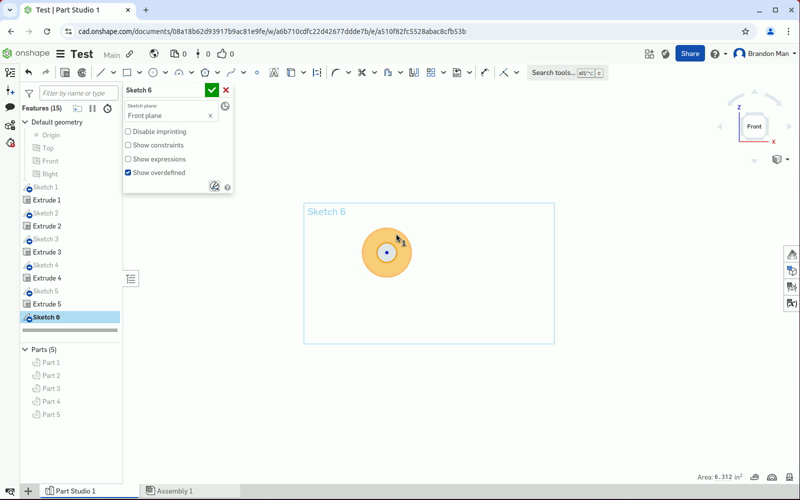
scroll(-6)
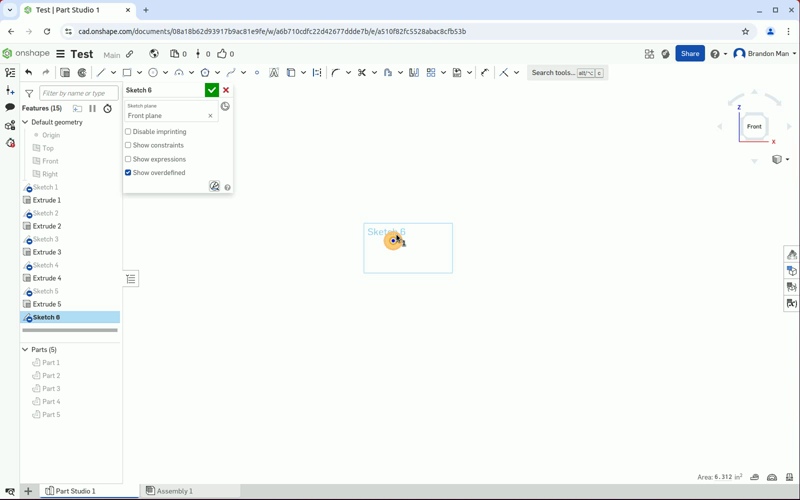
mouse_move(73, 352)
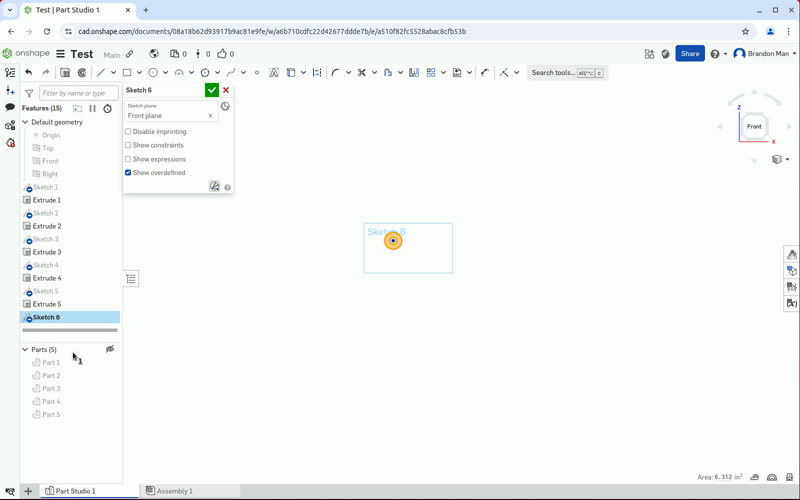
key(shift+y)
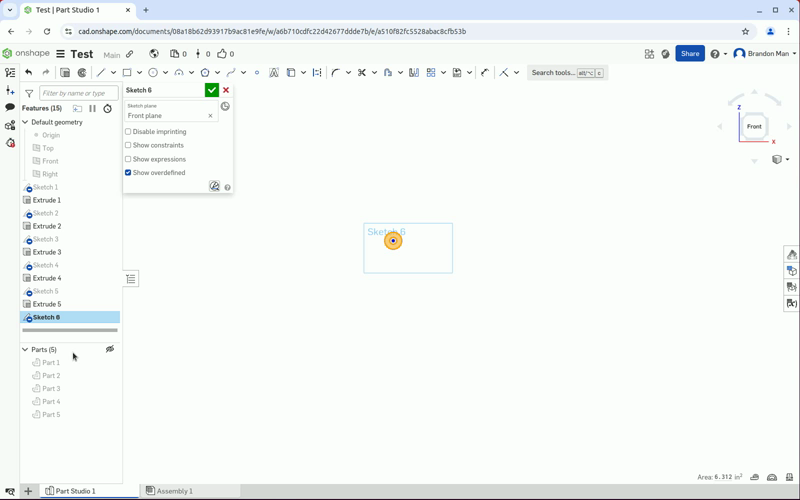
key(shift+e)
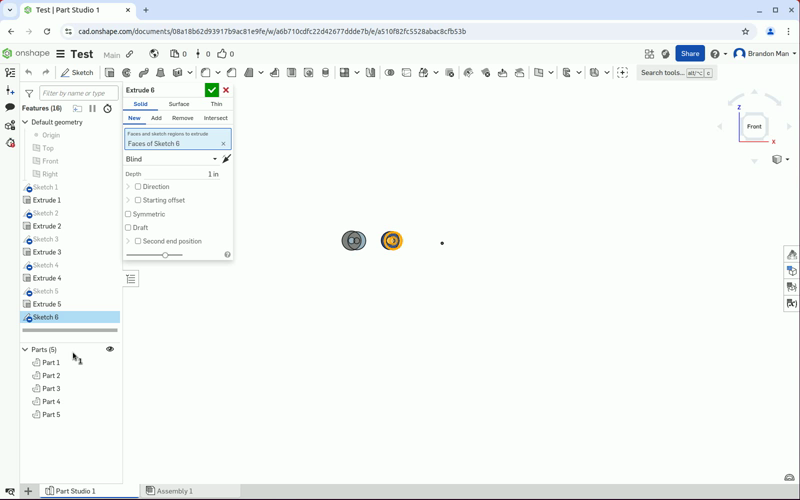
mouse_move(143, 106)
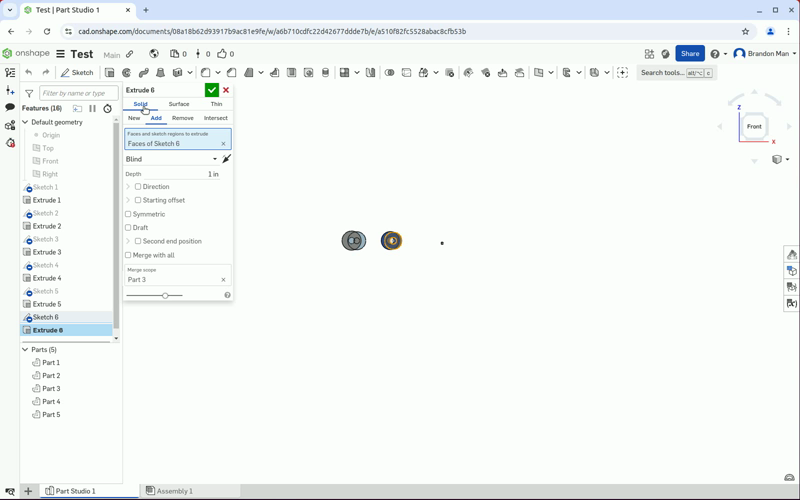
click(143, 106)
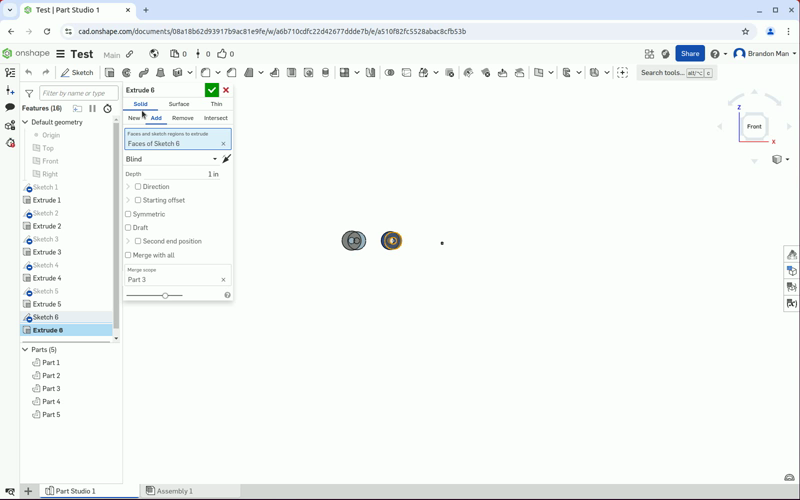
mouse_move(137, 120)
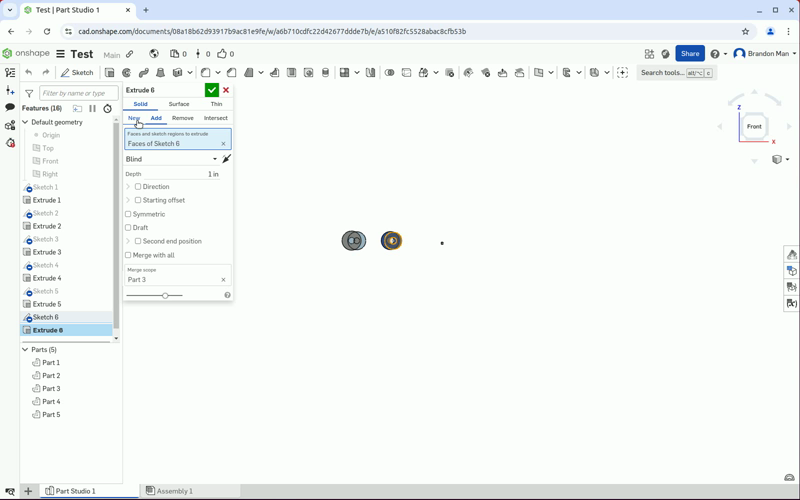
click(137, 120)
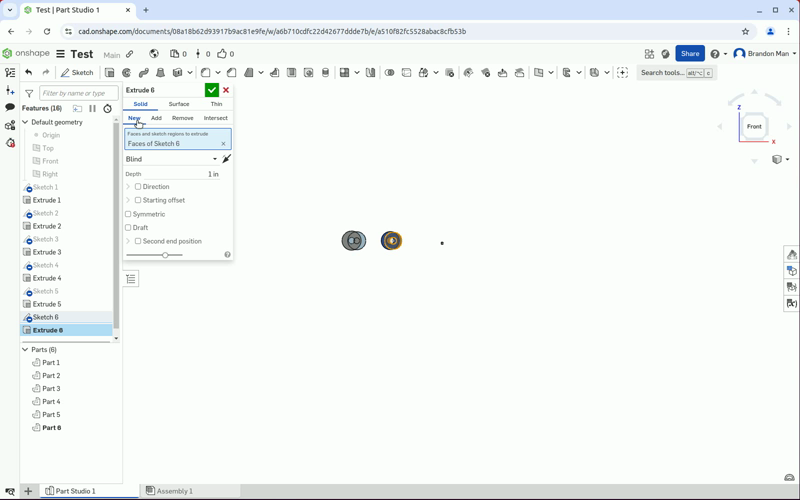
key(tab, 4)
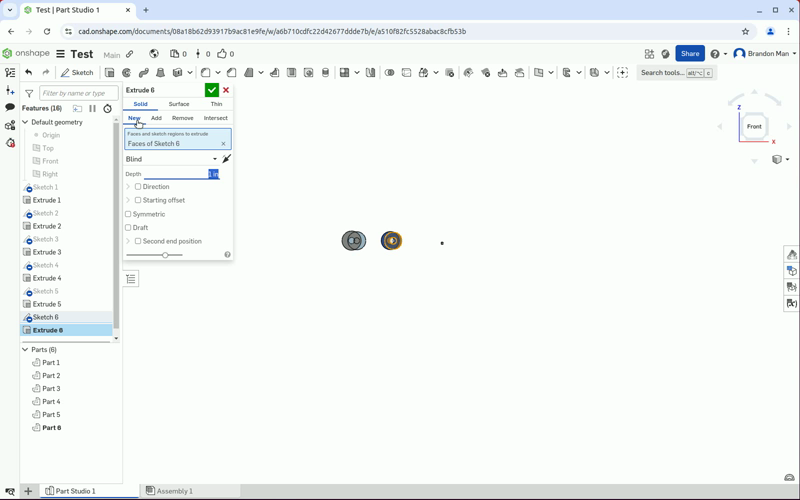
text(2.407)
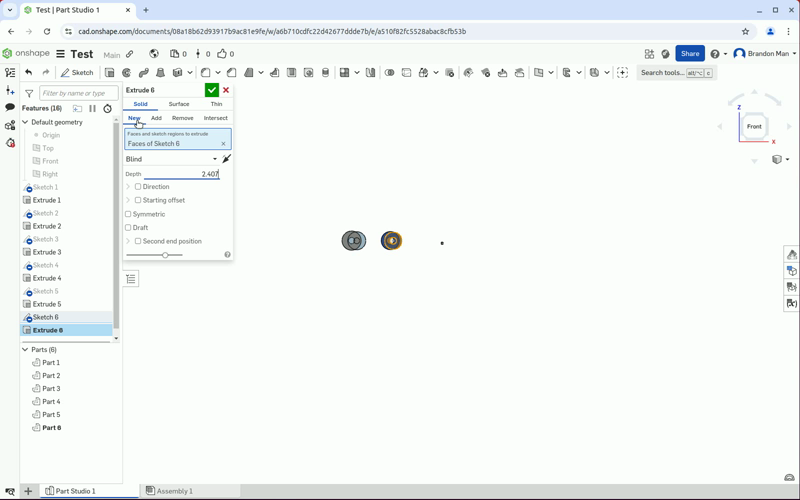
key(enter)
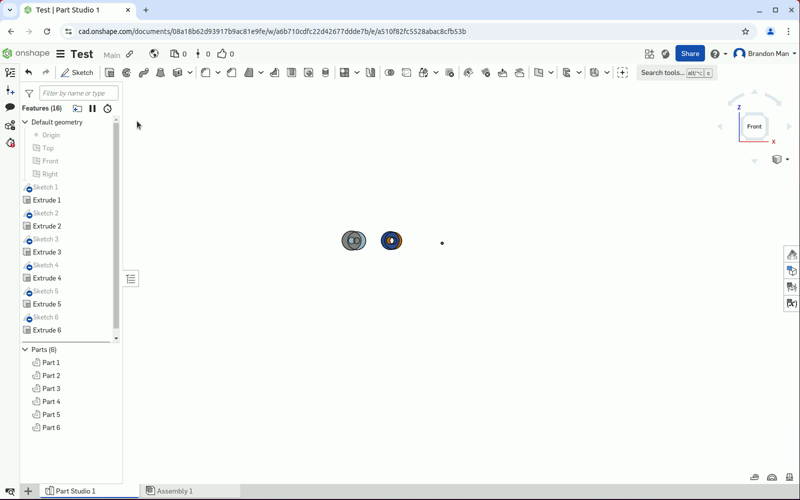
key(shift+h)
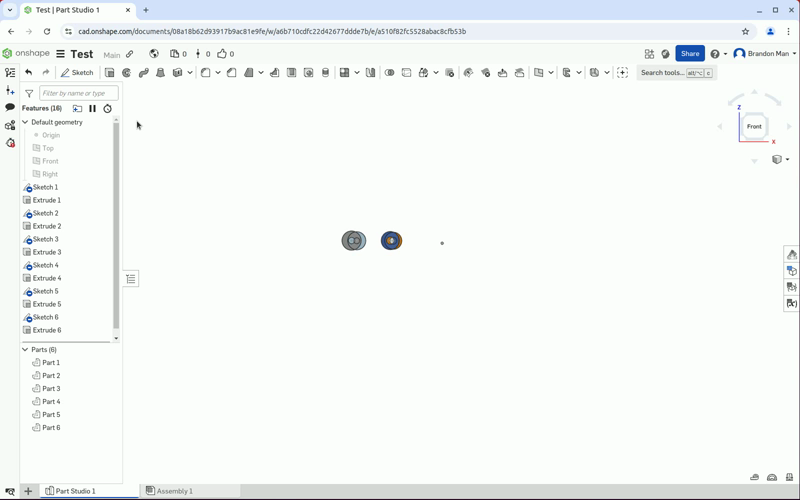
key(shift+h)
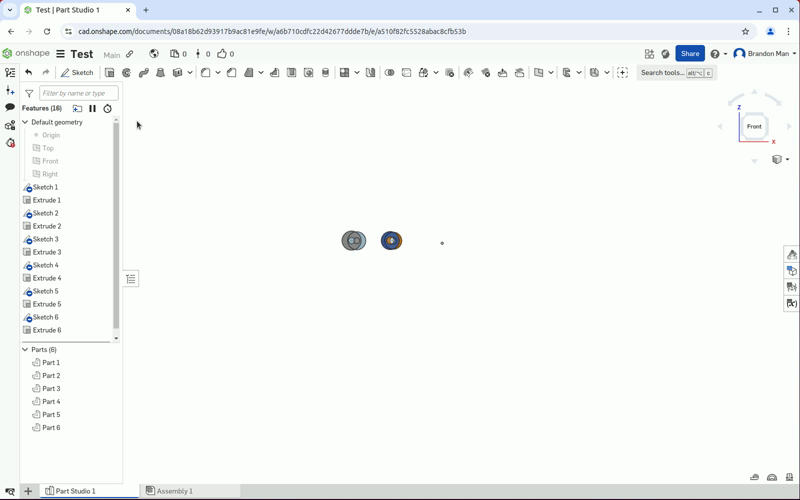
key(shift+7)
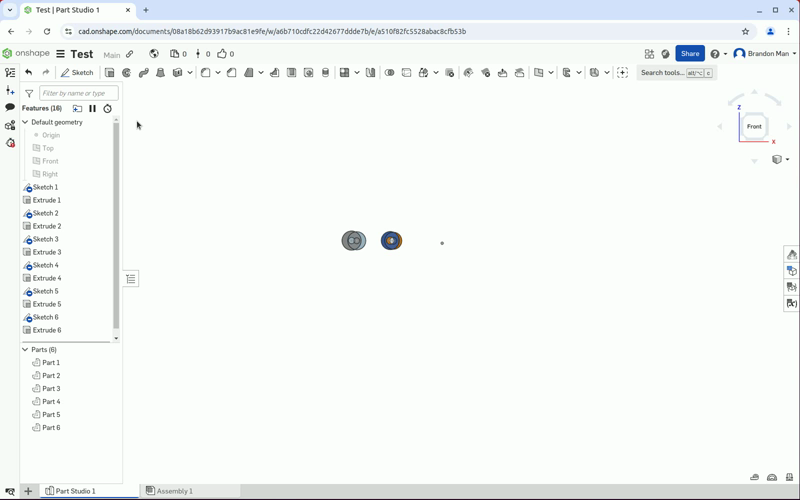
key(left, 2)
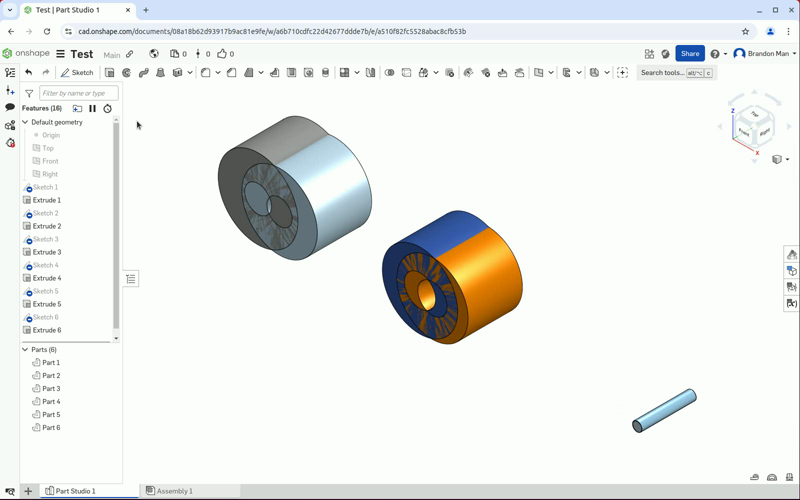
key(down, 2)
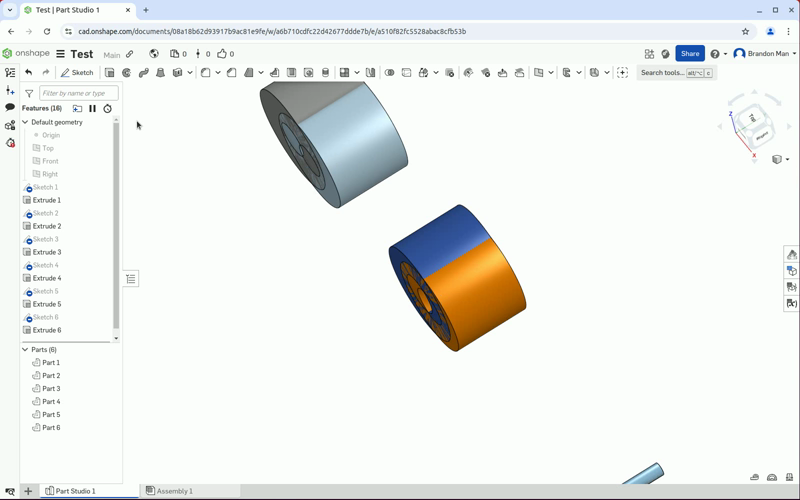
key(up, 2)
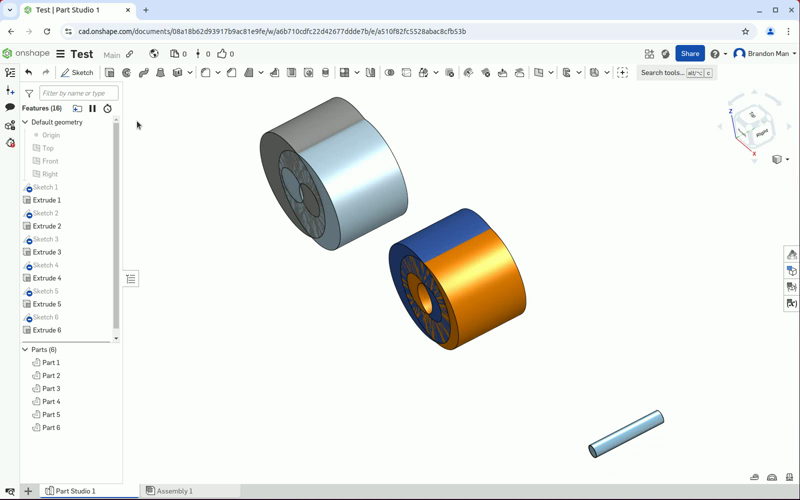
key(right, 2)
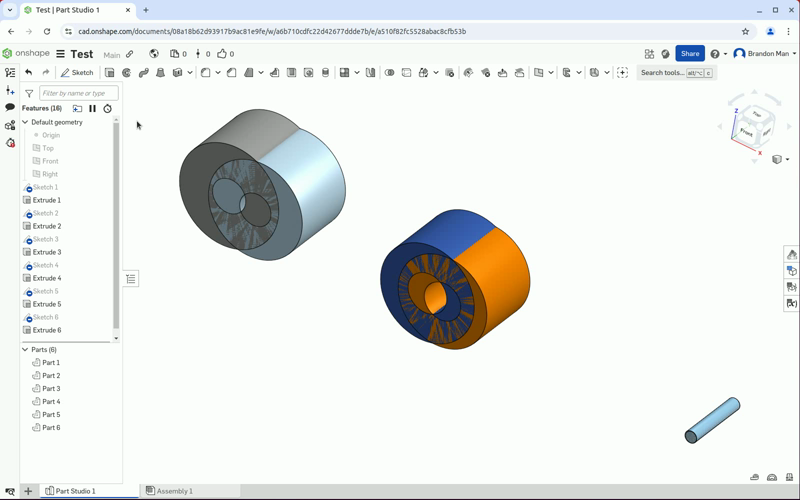
mouse_move(69, 189)
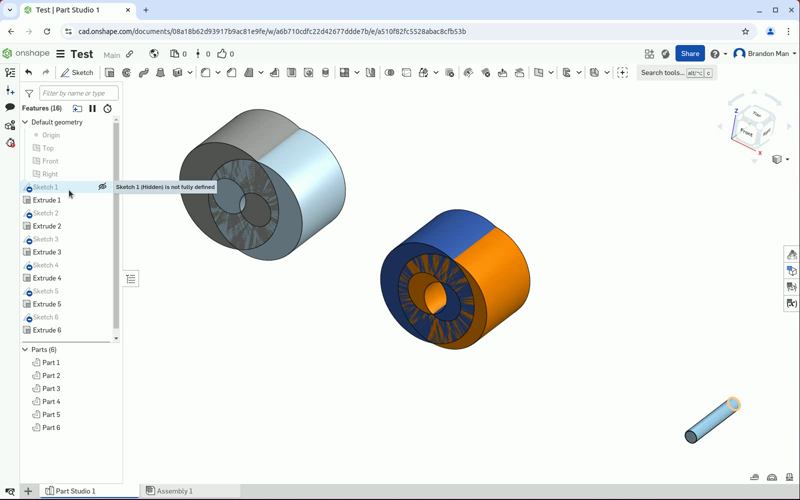
click(69, 189)